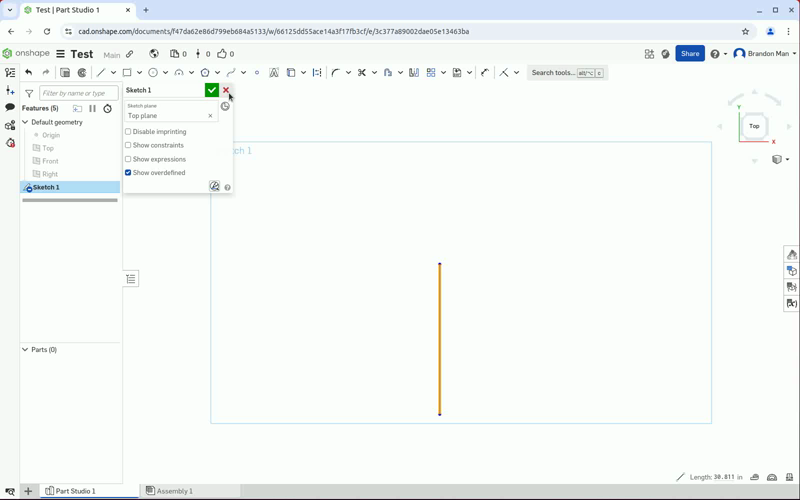
key(shift+h)
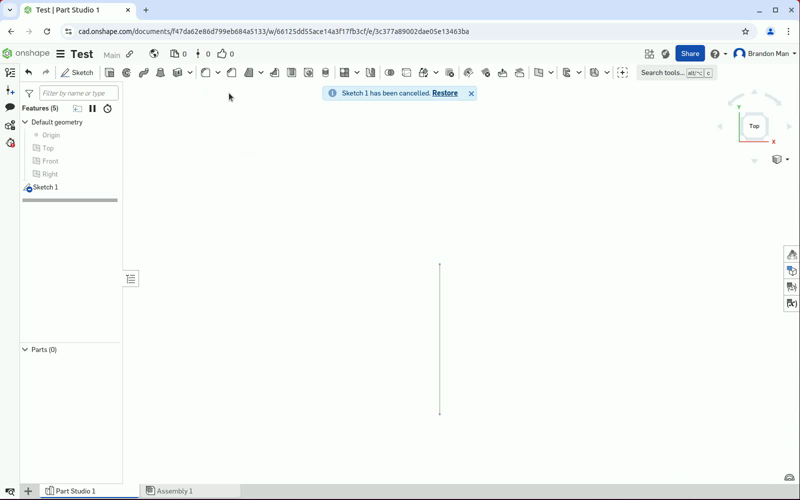
key(shift+s)
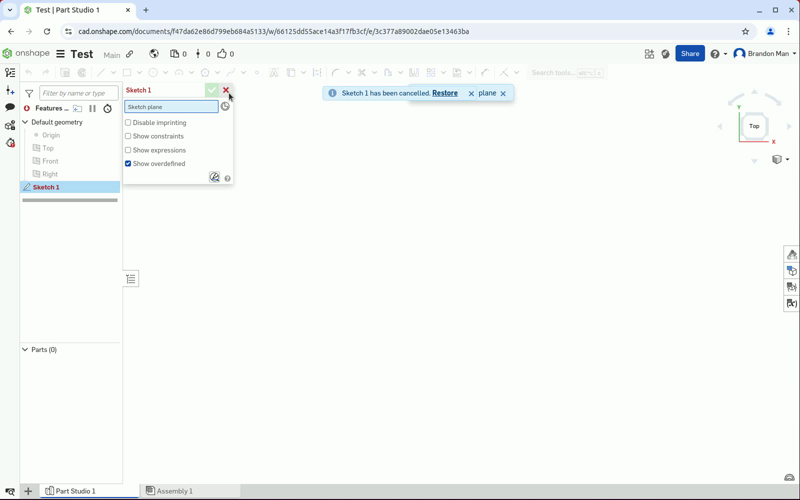
mouse_move(73, 150)
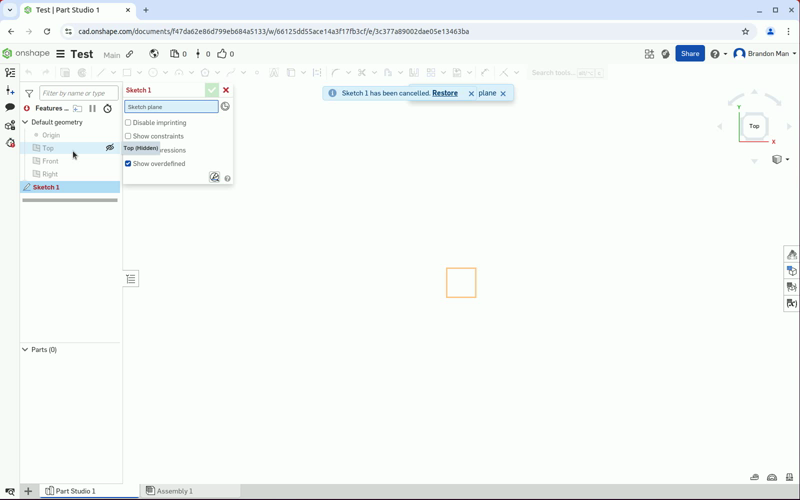
click(73, 150)
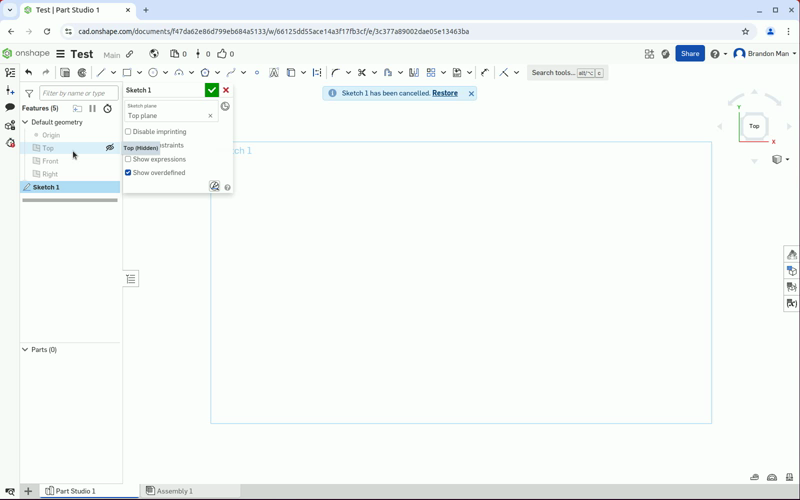
mouse_move(73, 352)
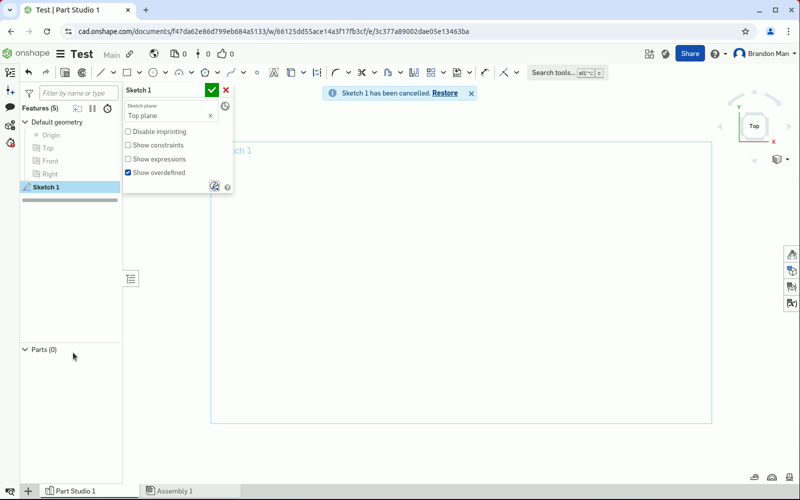
key(y)
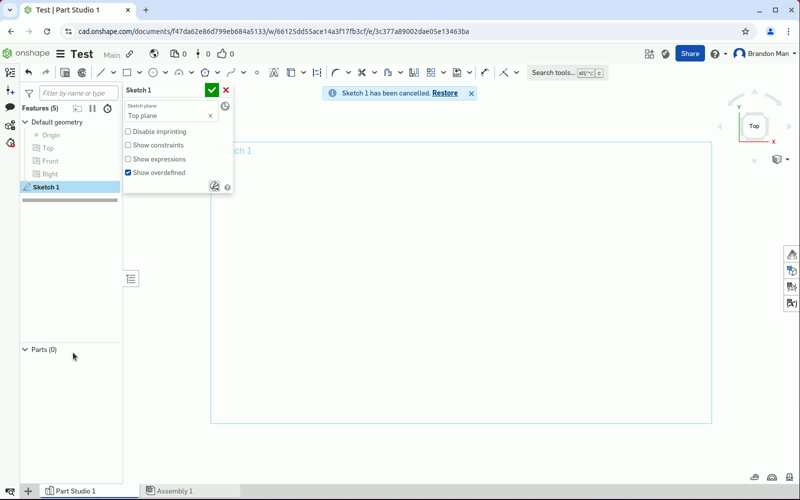
key(l)
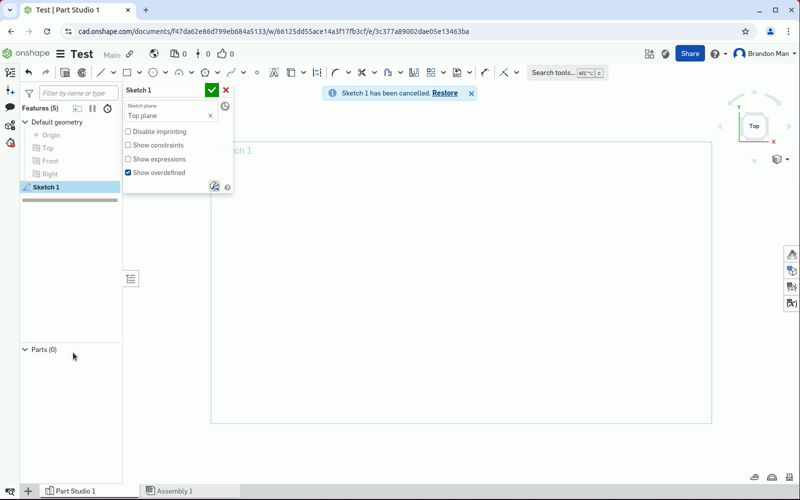
key_down(shift)
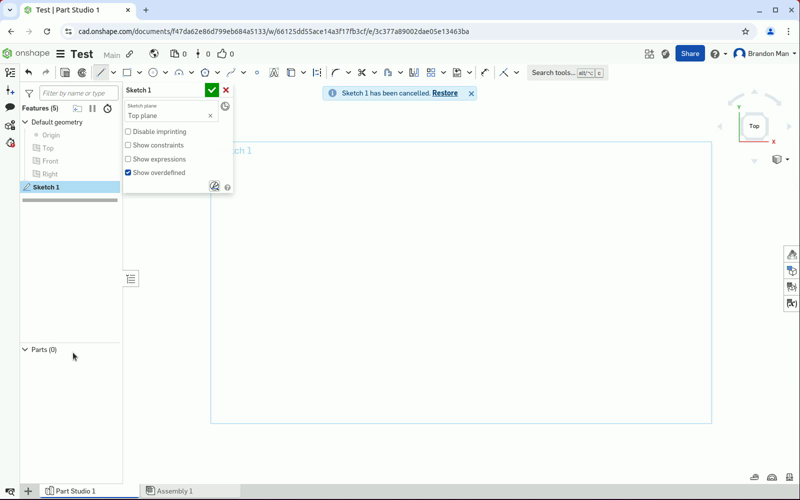
mouse_move(363, 227)
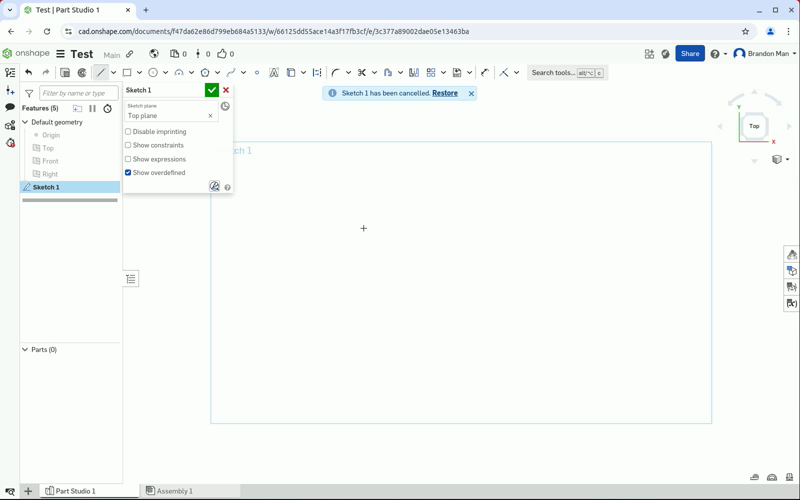
click(363, 227)
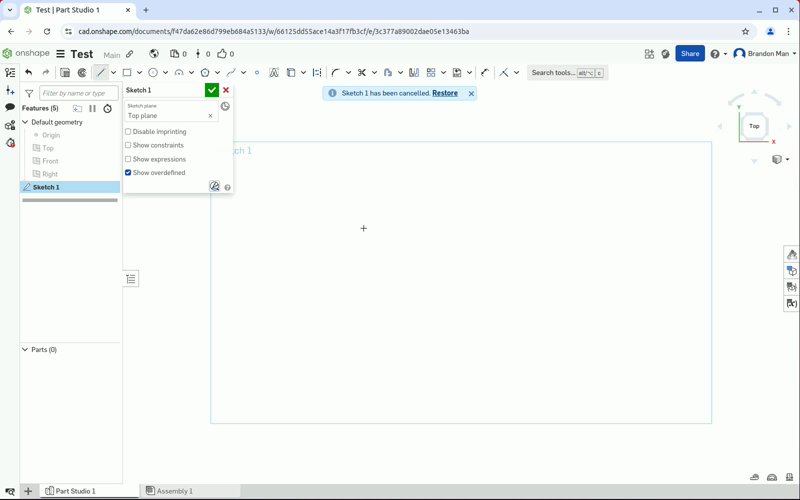
key_up(shift)
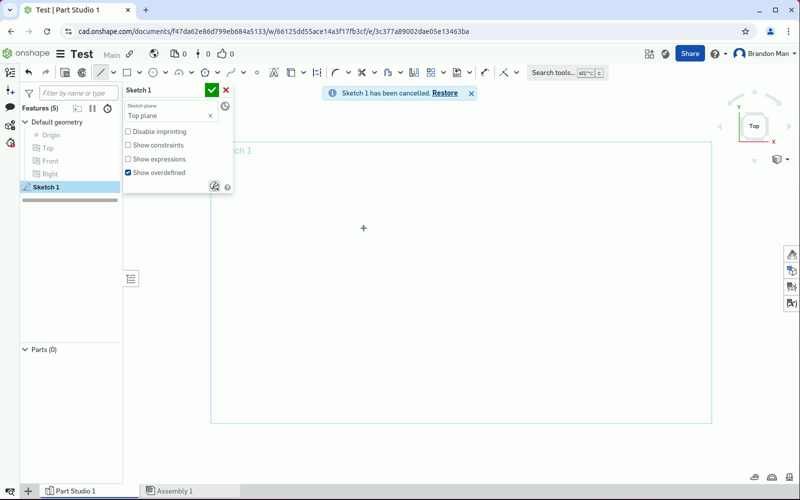
key_down(shift)
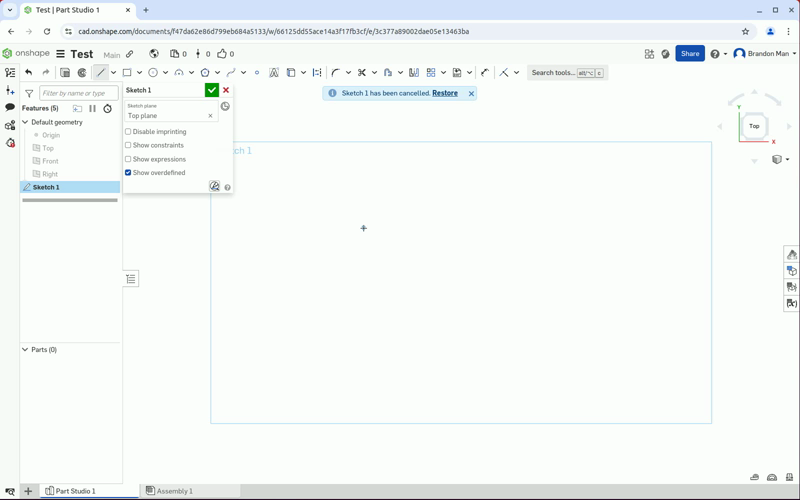
mouse_move(398, 287)
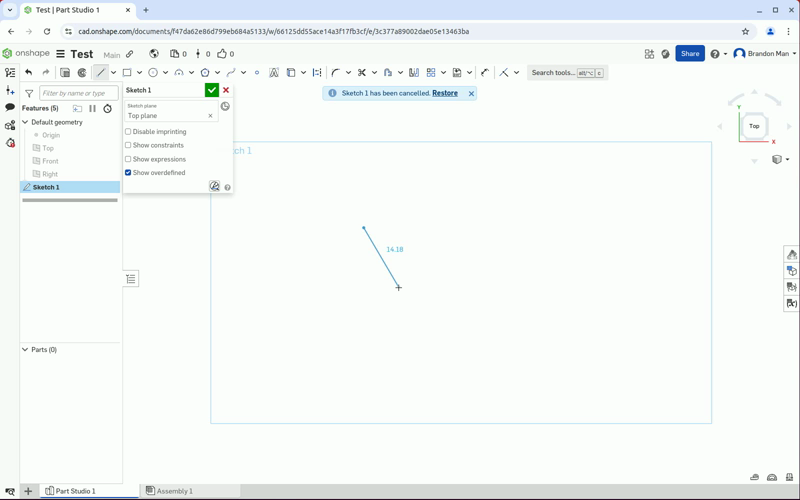
click(398, 287)
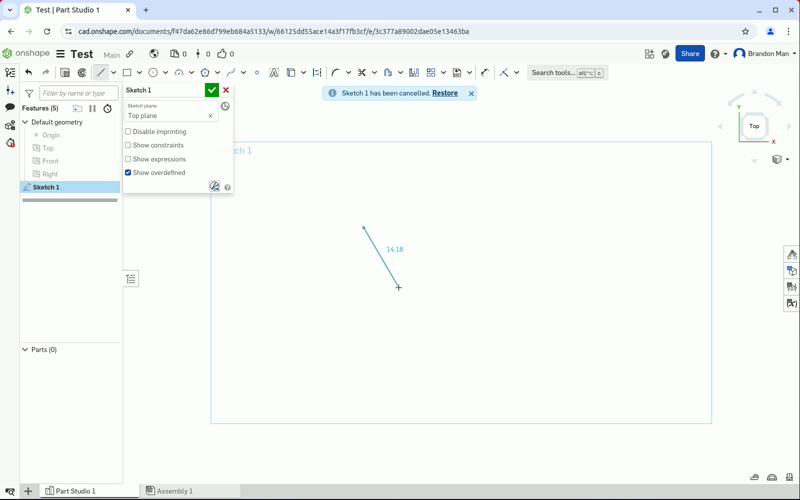
key_up(shift)
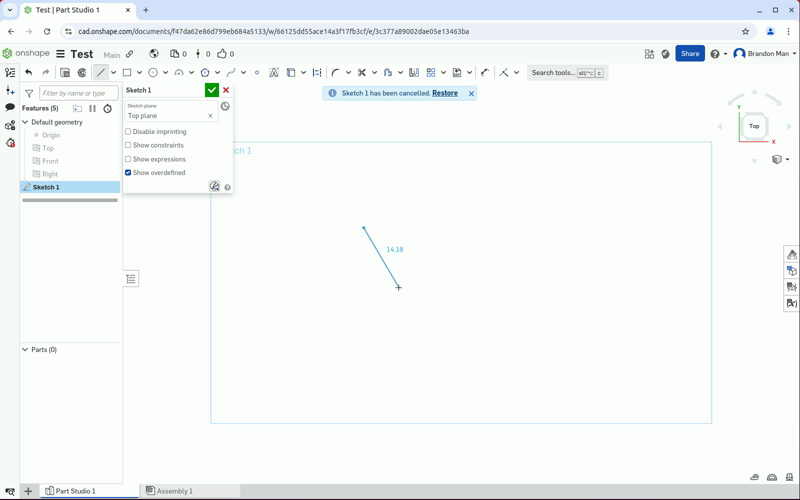
key_down(shift)
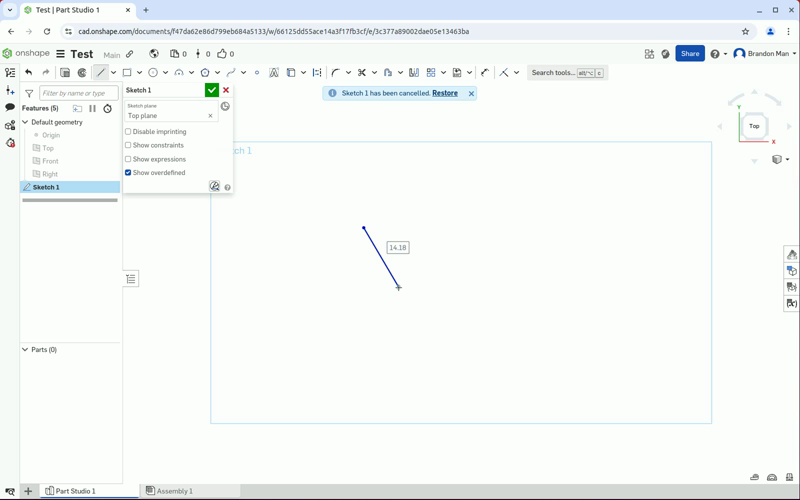
mouse_move(433, 227)
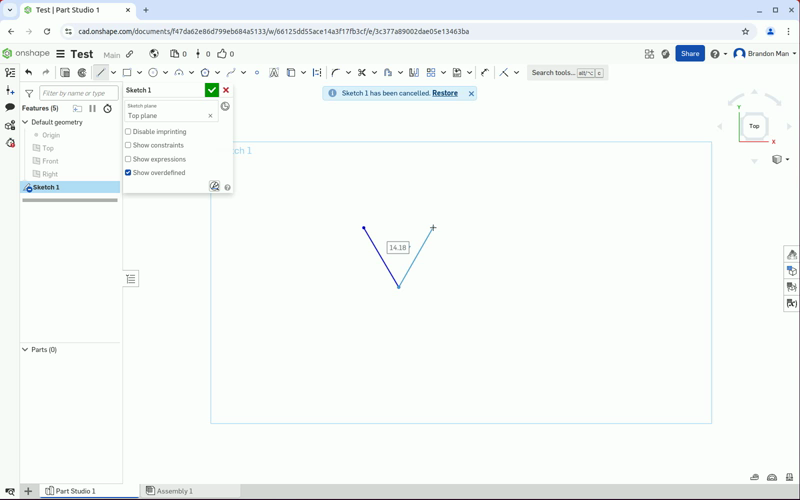
click(433, 227)
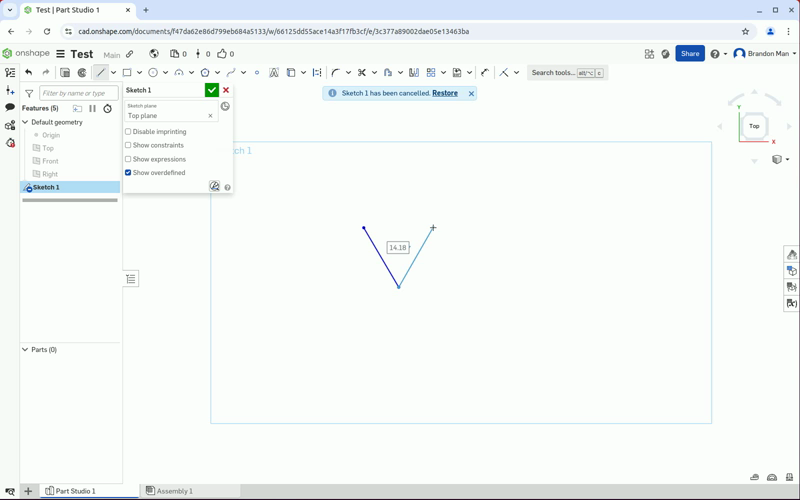
key_up(shift)
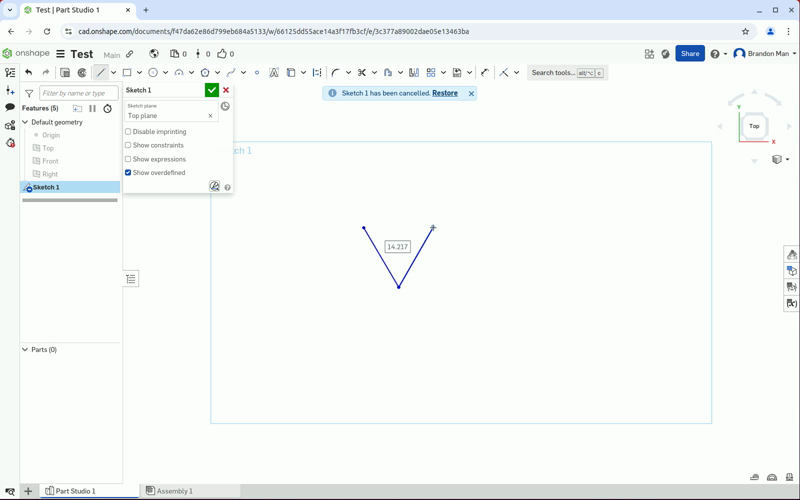
key_down(shift)
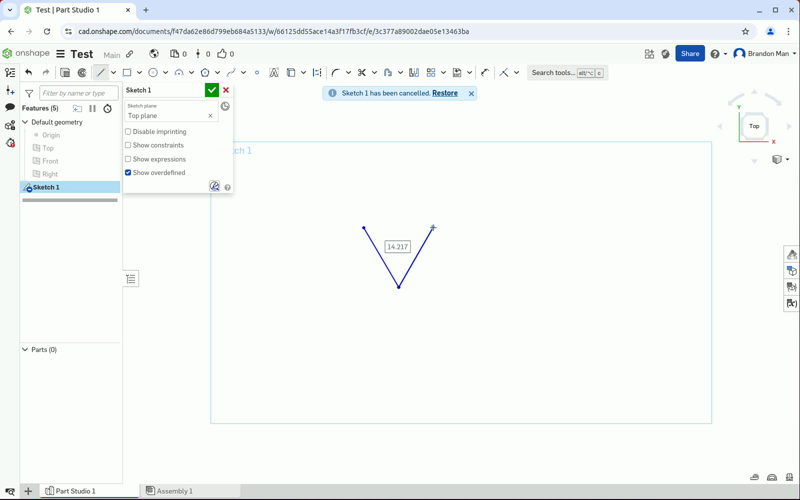
mouse_move(363, 227)
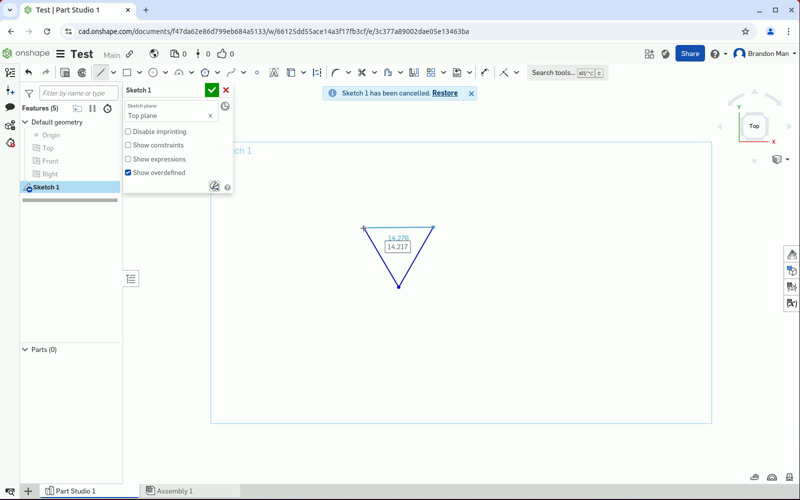
key_up(shift)
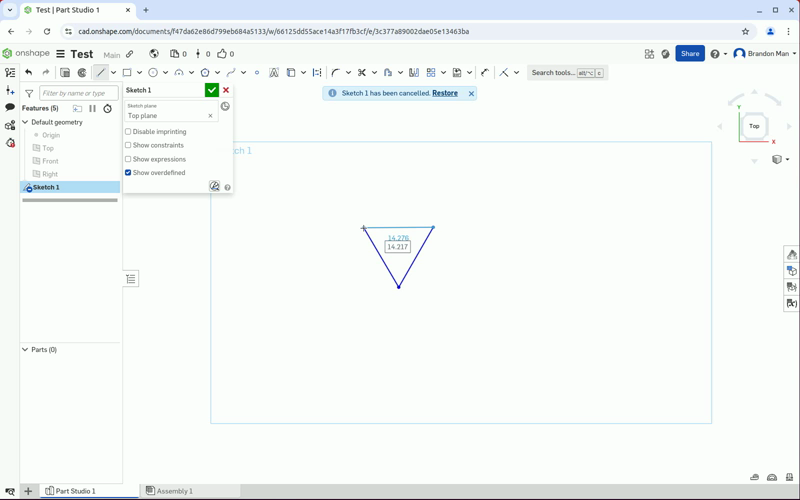
click(363, 227)
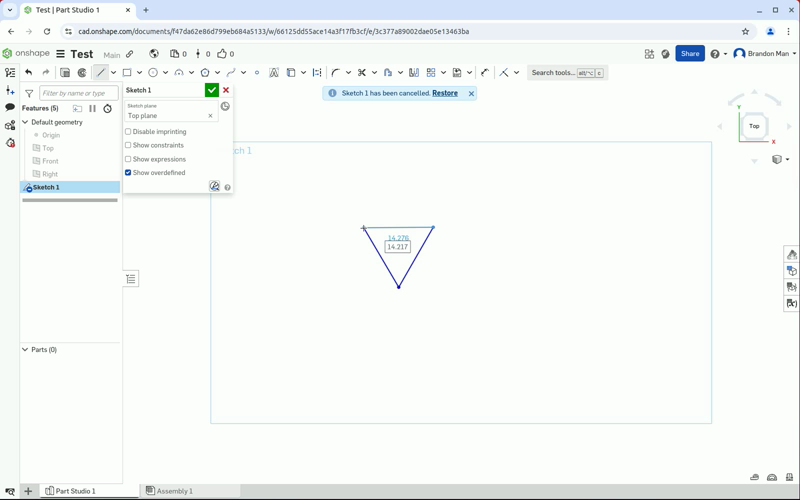
key(esc)
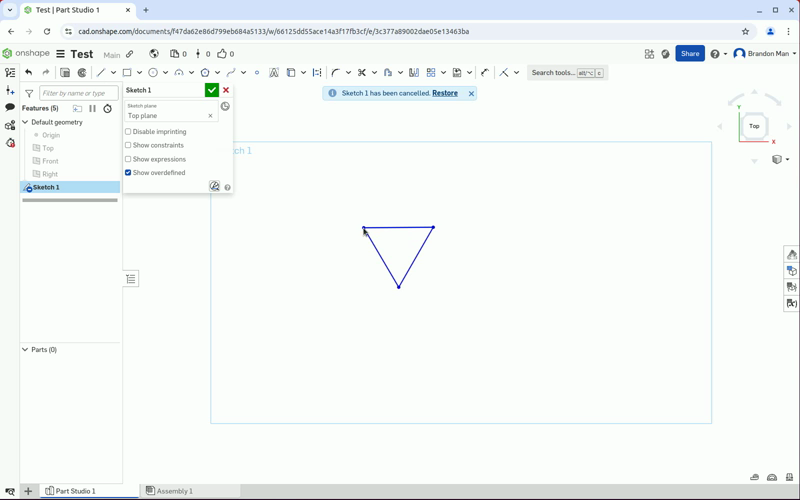
mouse_move(384, 259)
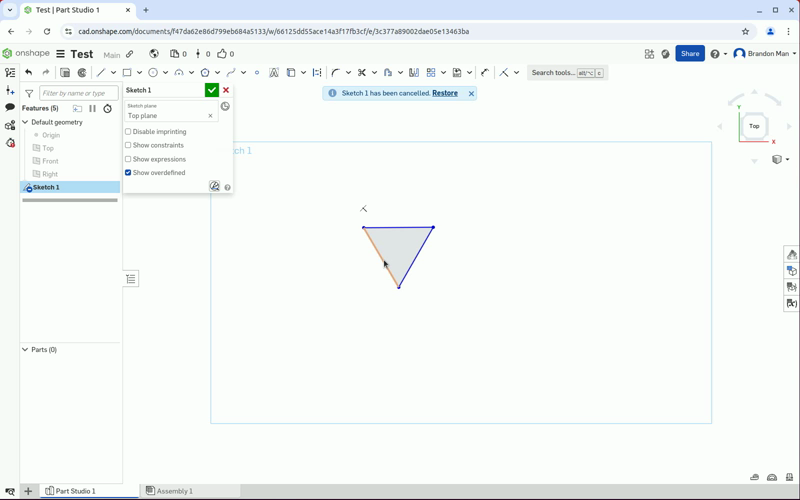
click(384, 259)
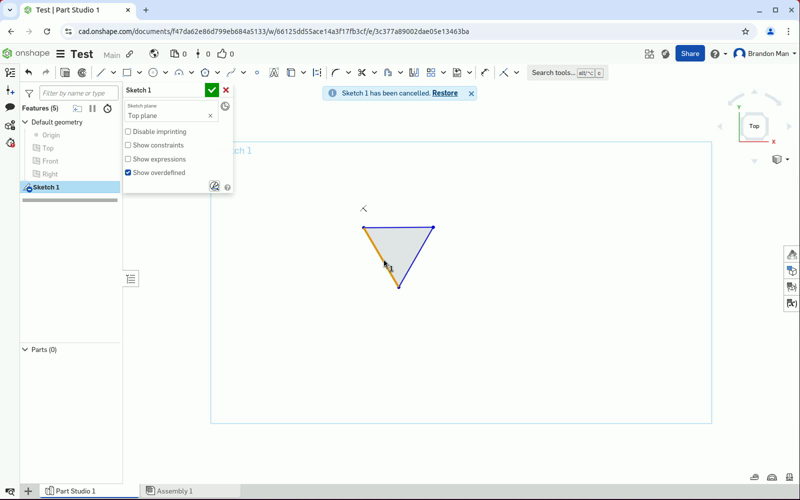
mouse_move(73, 352)
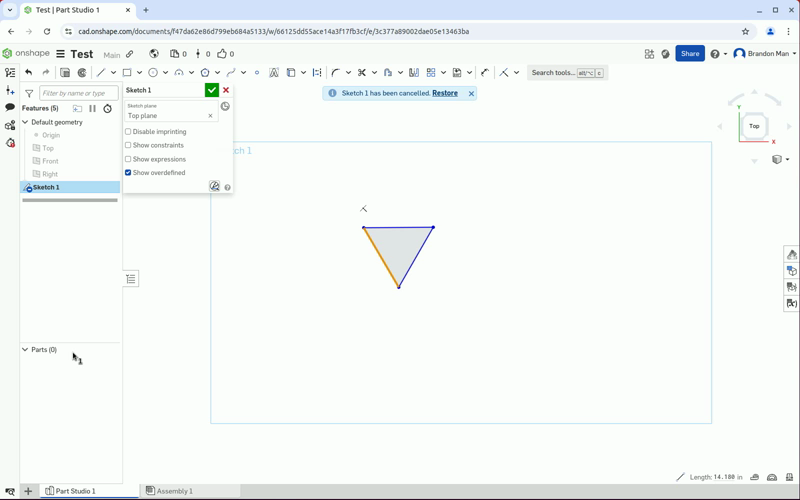
key(shift+y)
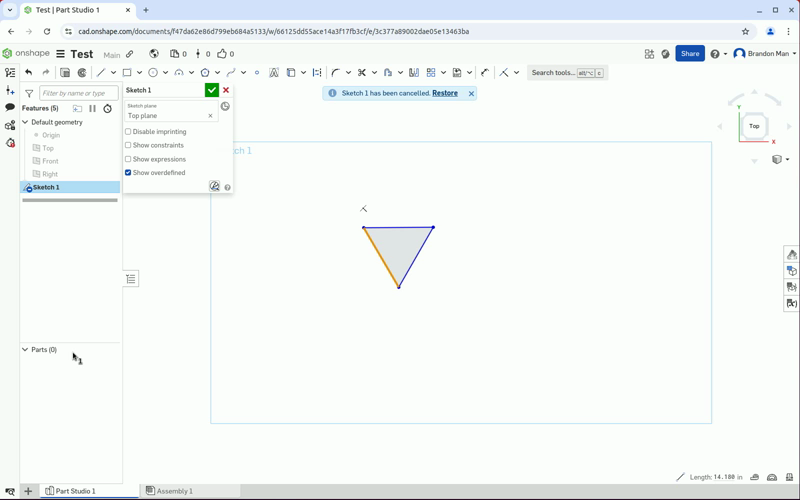
key(shift+e)
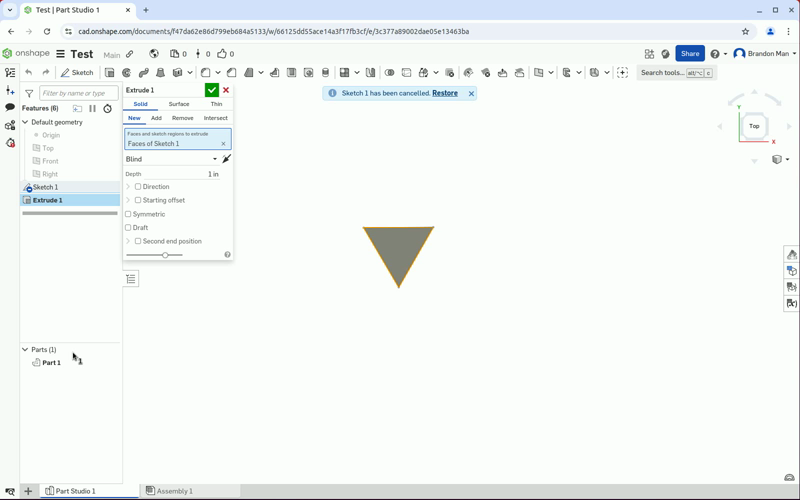
mouse_move(143, 106)
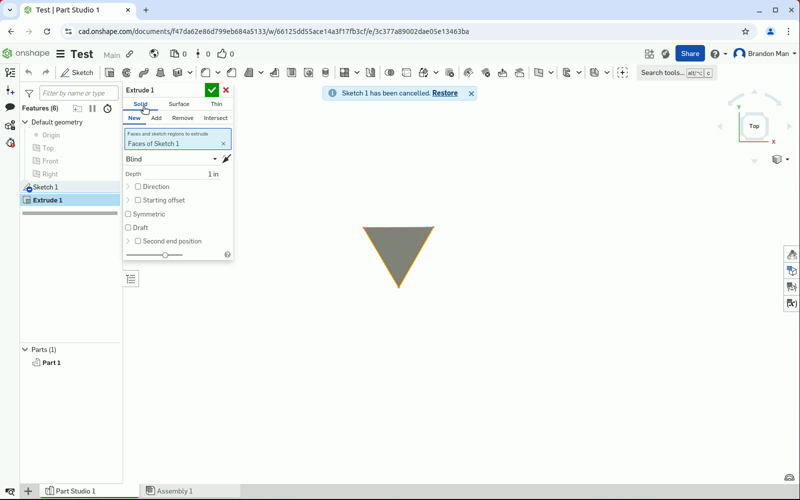
click(143, 106)
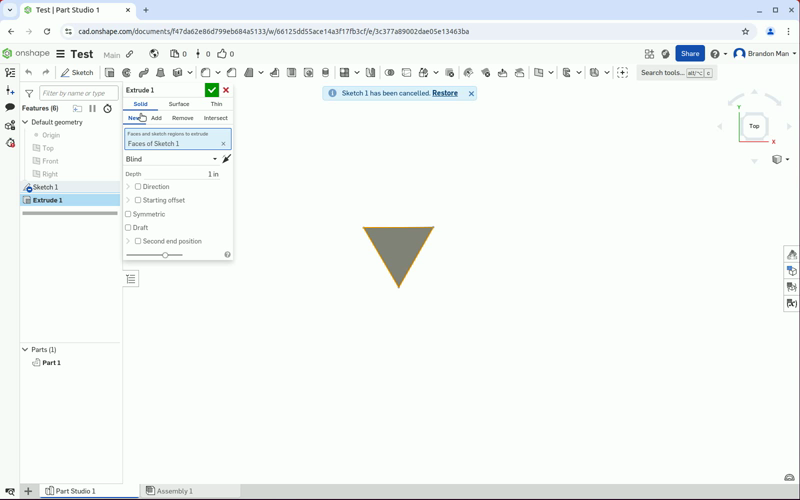
mouse_move(137, 120)
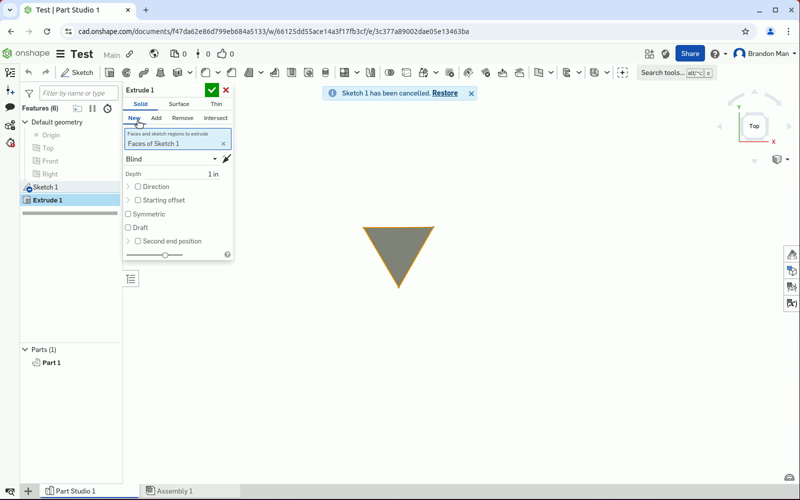
click(137, 120)
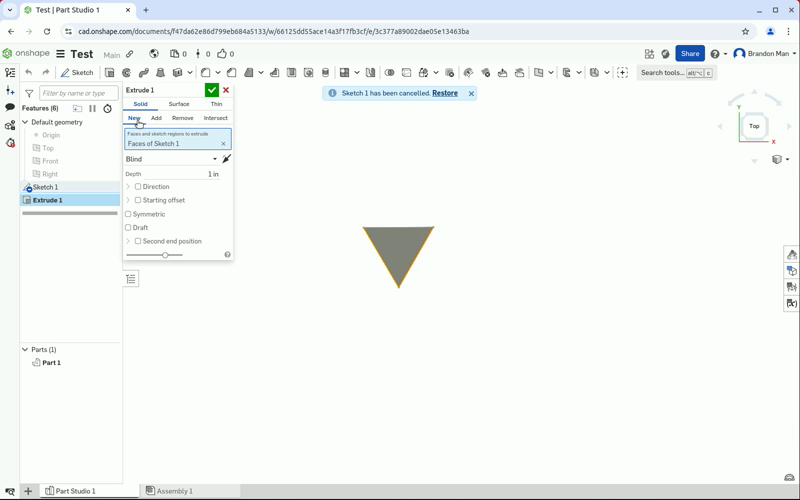
key(tab, 4)
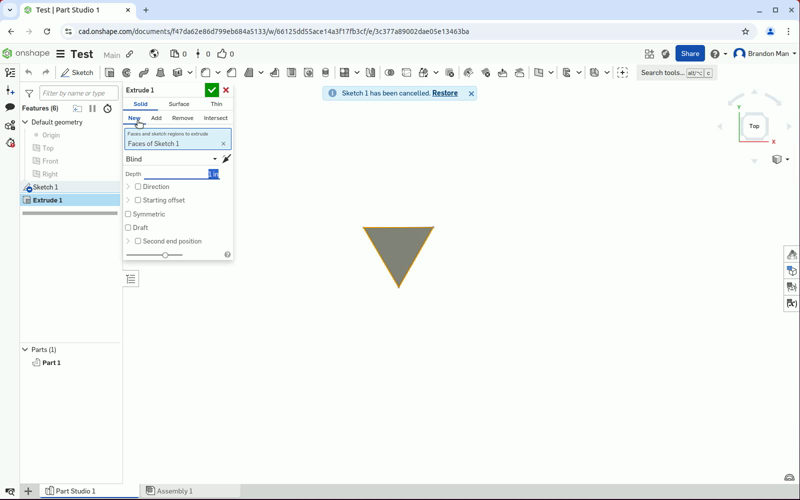
text(15.405)
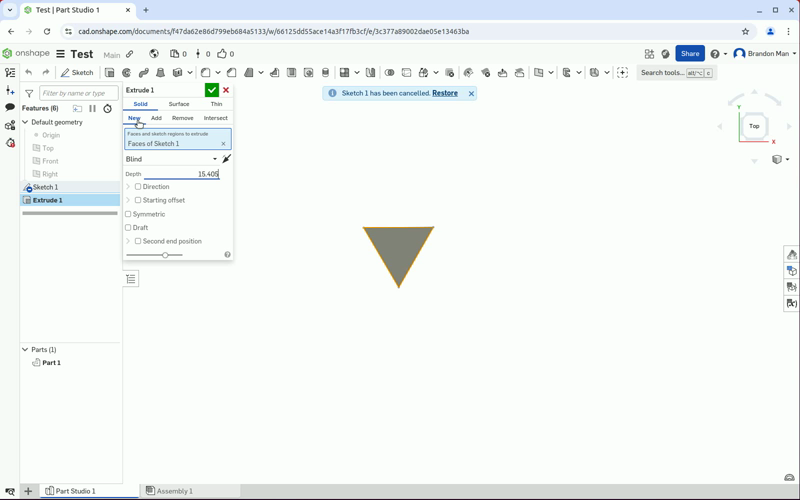
key(enter)
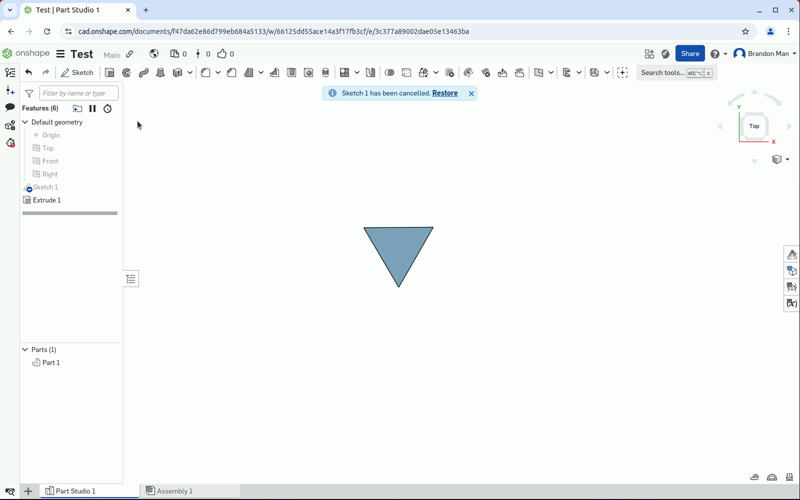
key(shift+h)
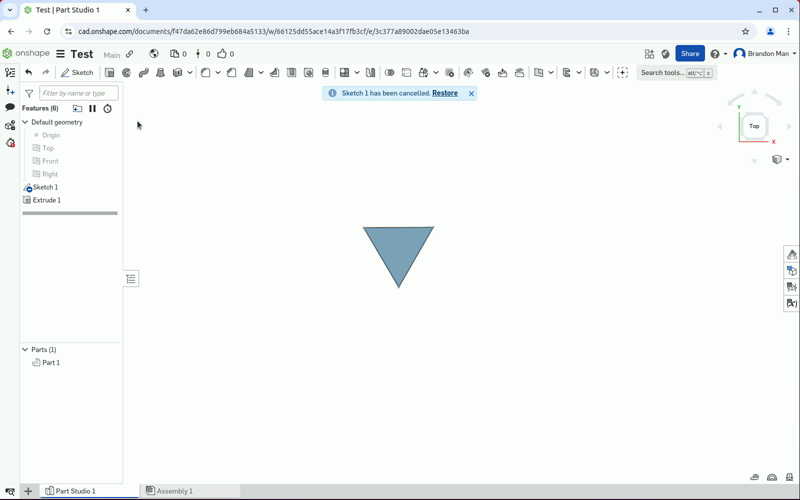
key(shift+h)
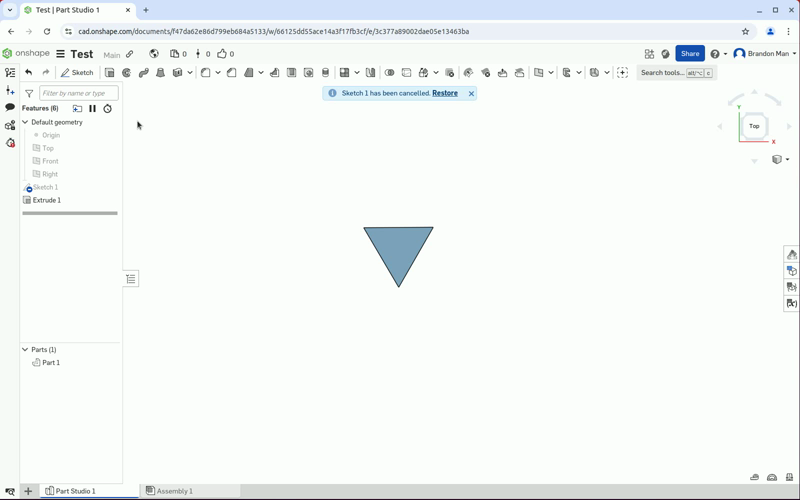
mouse_move(73, 189)
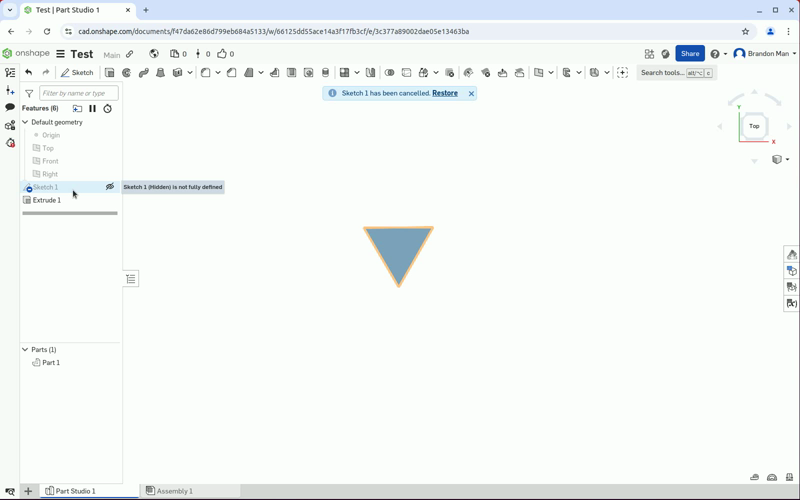
click(73, 189)
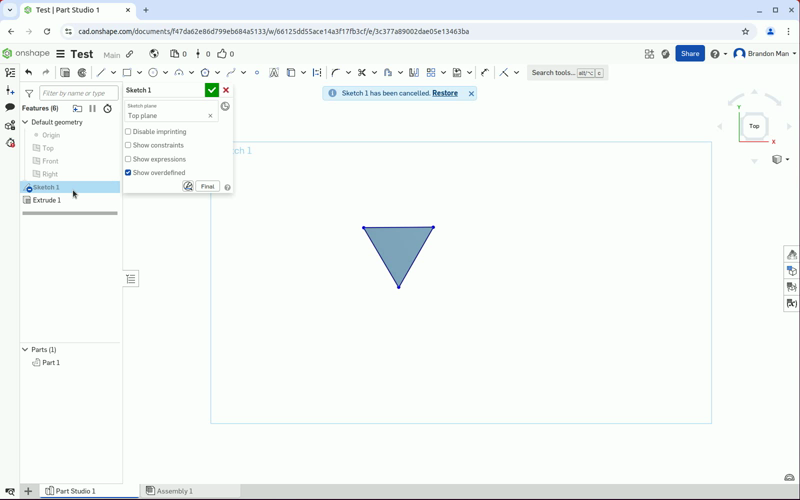
mouse_move(229, 92)
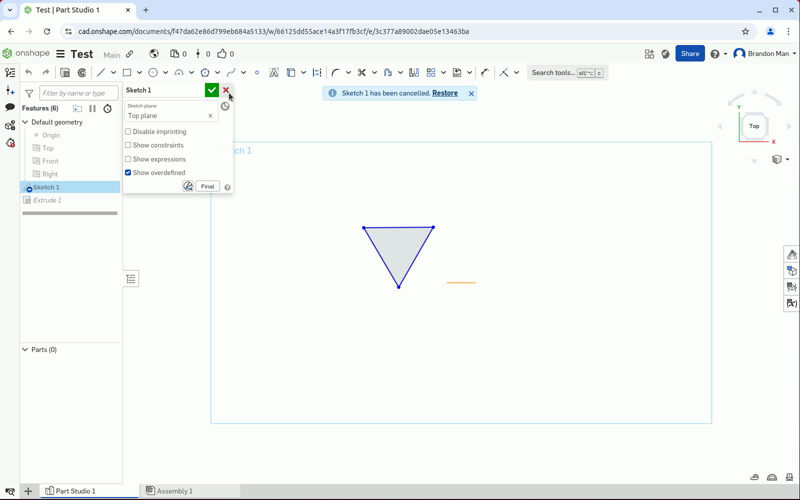
click(229, 92)
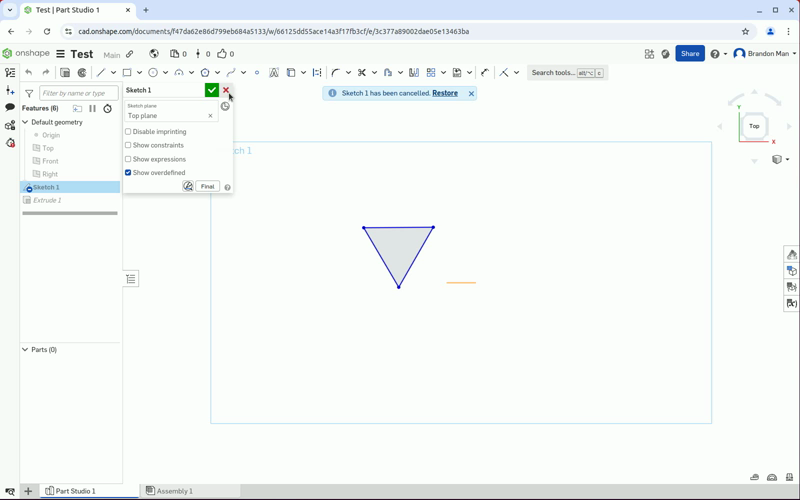
key(shift+s)
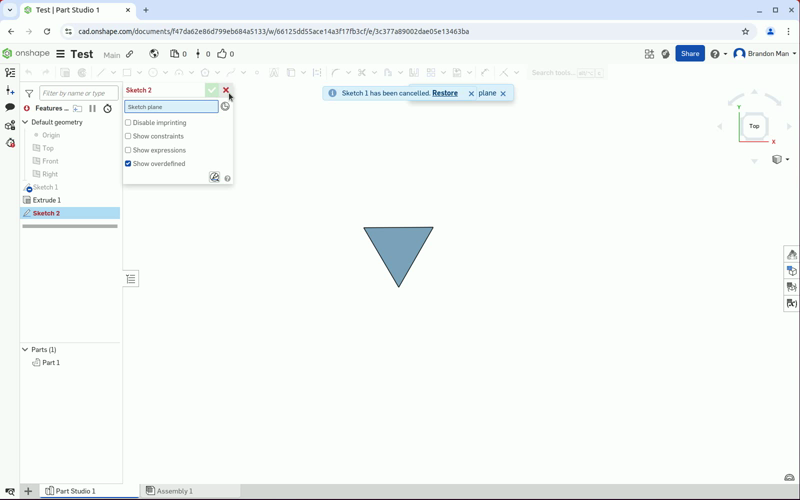
mouse_move(73, 150)
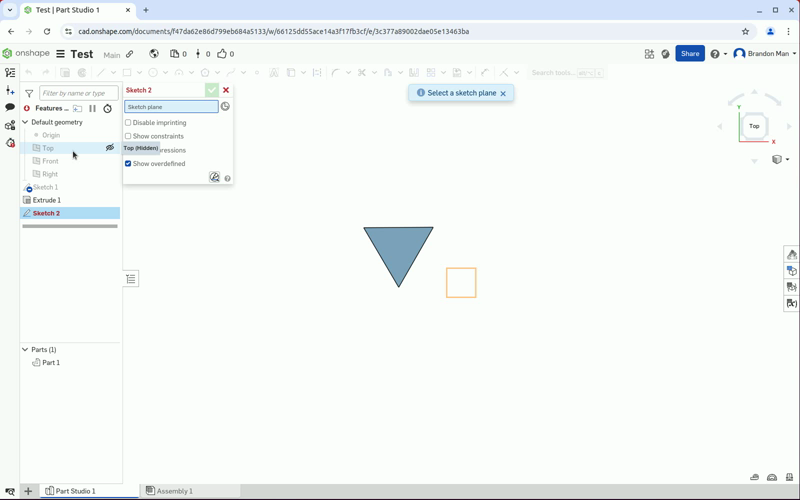
click(73, 150)
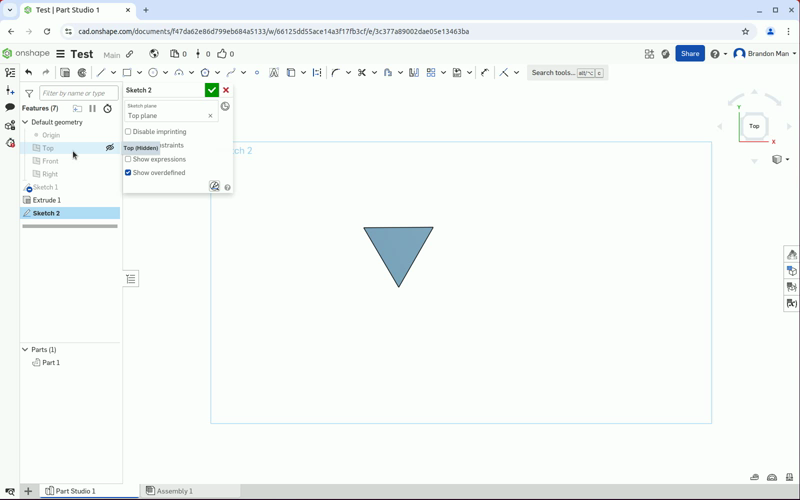
mouse_move(73, 352)
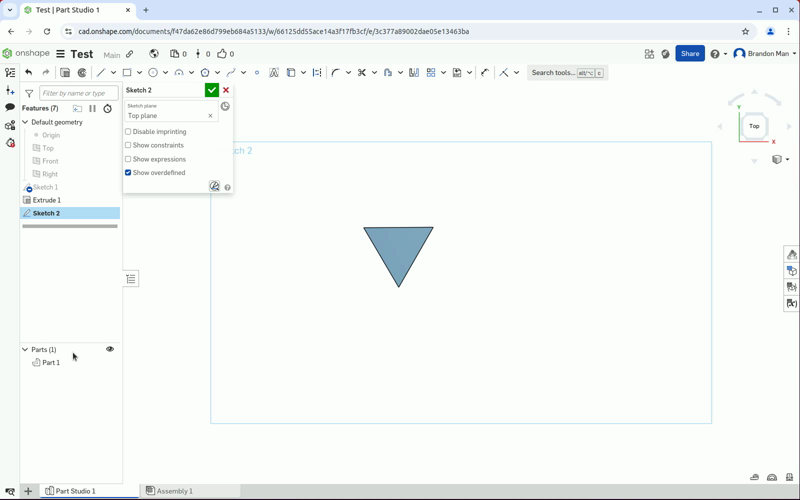
key(y)
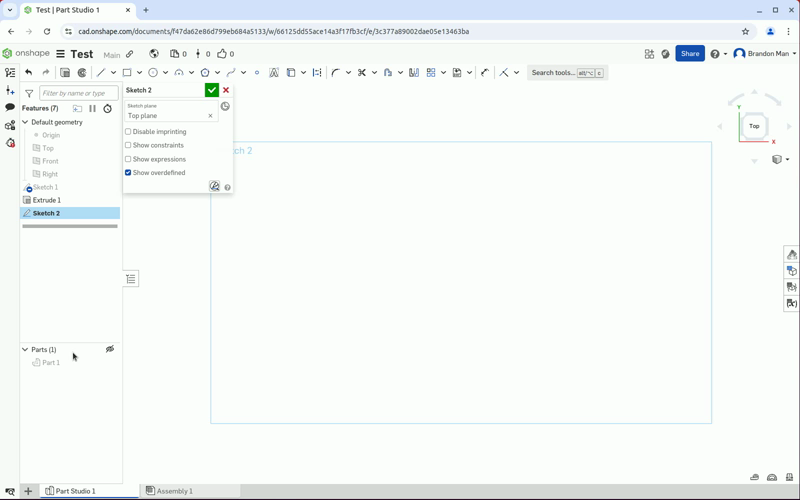
key(l)
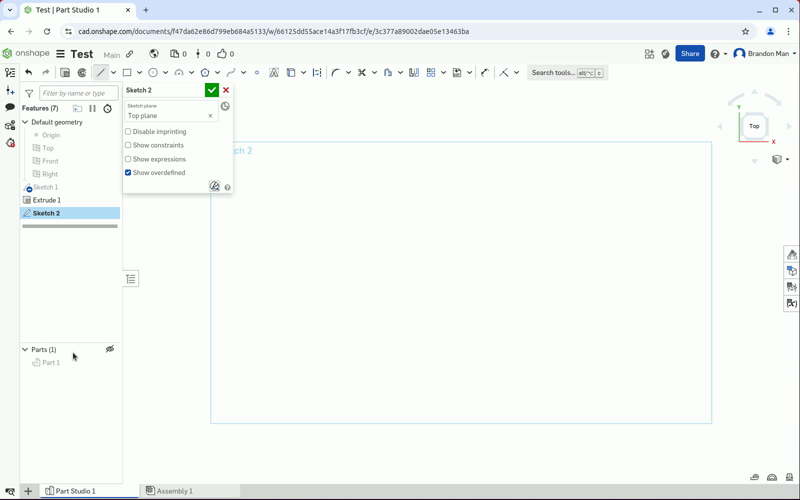
key_down(shift)
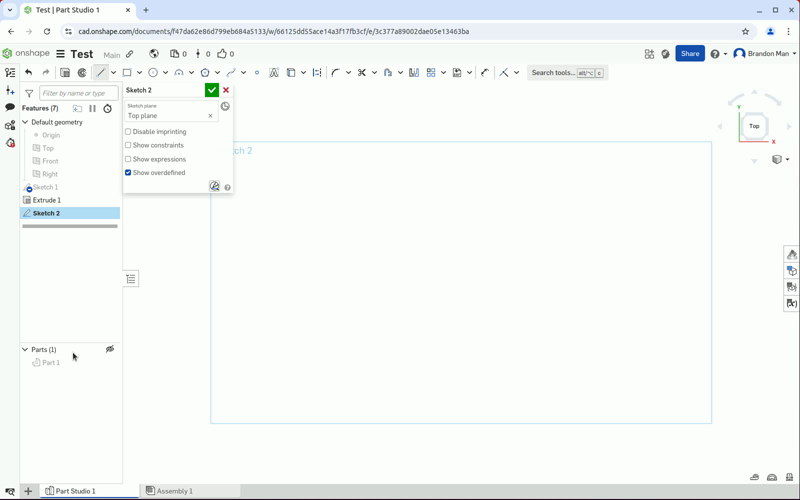
mouse_move(397, 286)
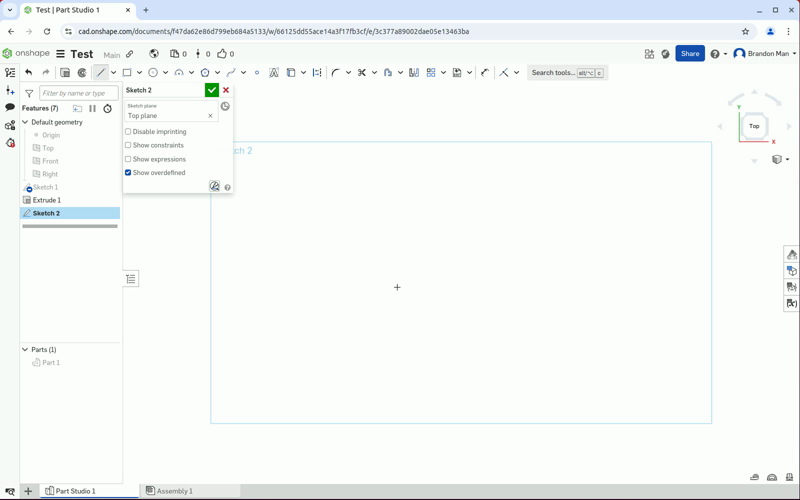
click(397, 286)
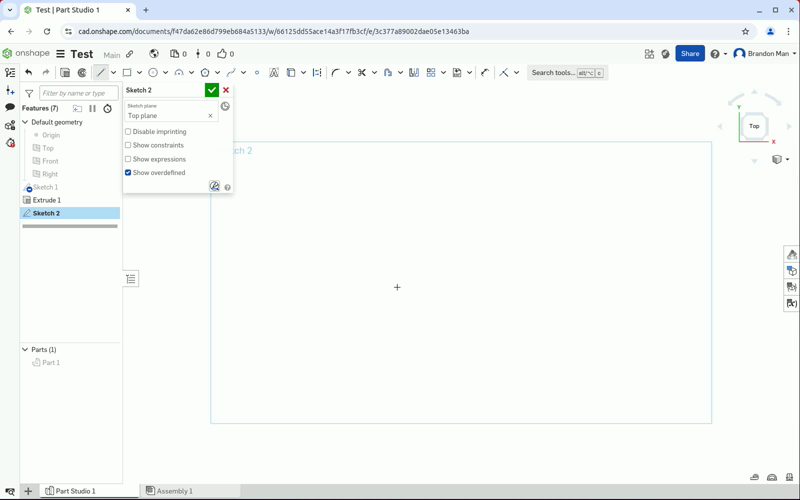
key_up(shift)
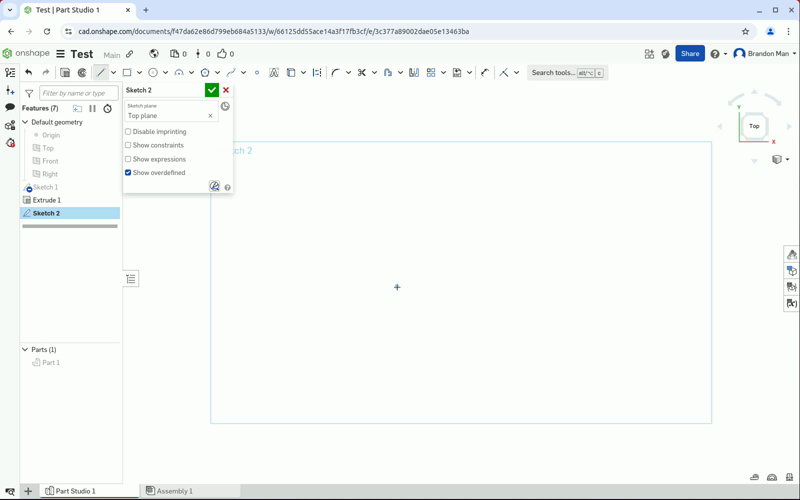
key_down(shift)
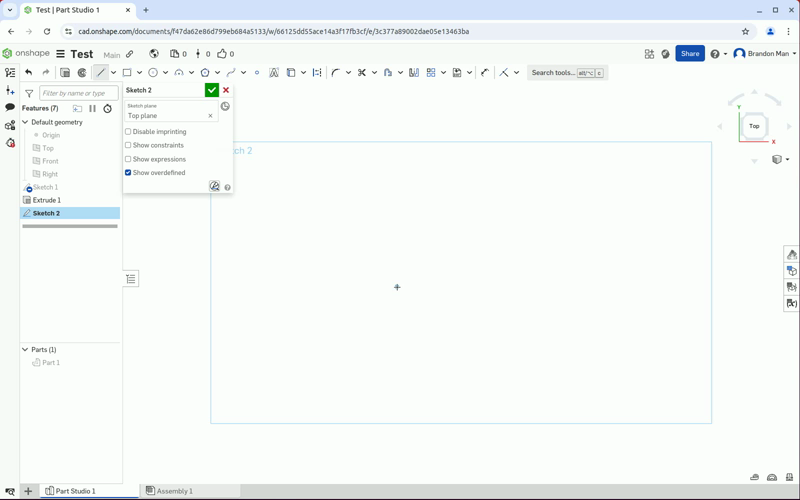
mouse_move(427, 286)
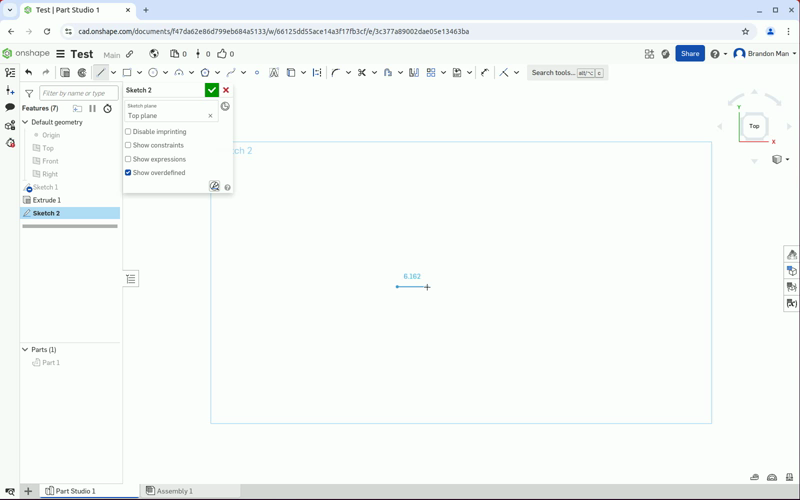
mouse_move(426, 336)
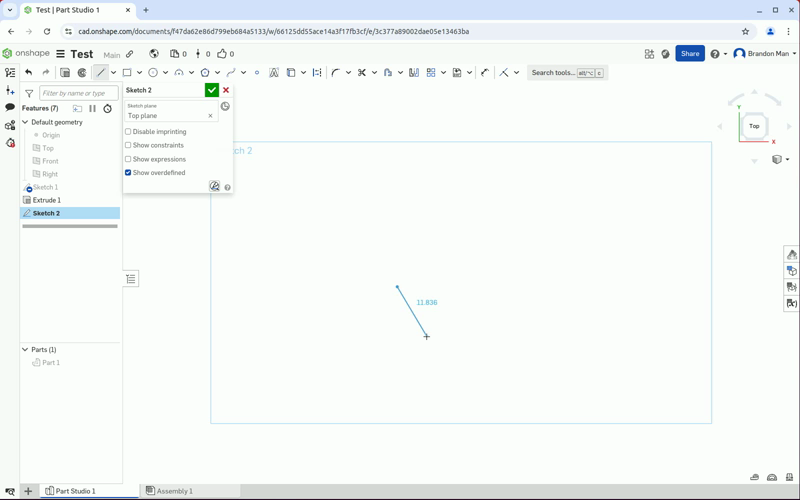
click(426, 336)
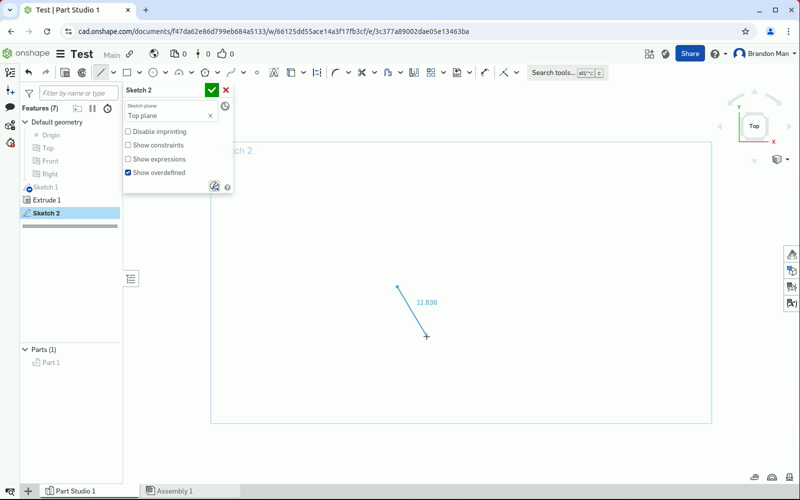
key_up(shift)
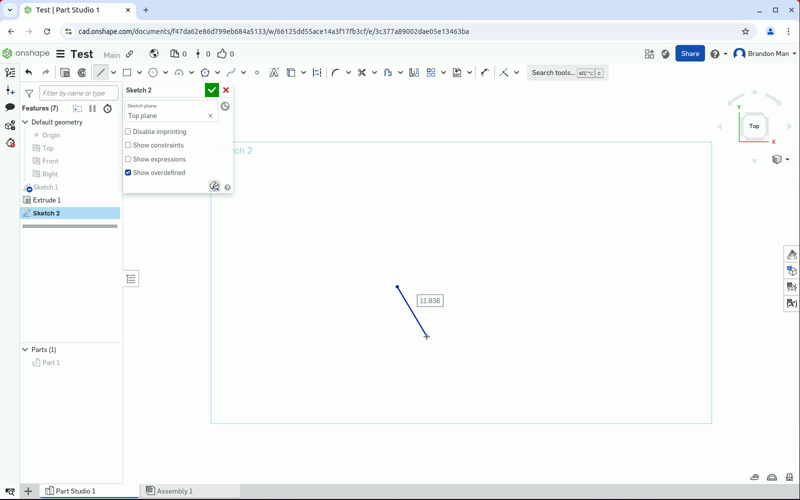
key_down(shift)
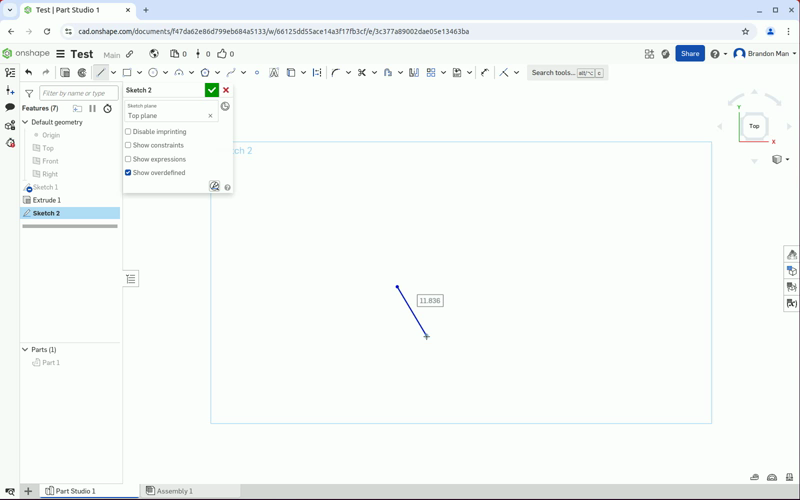
mouse_move(456, 336)
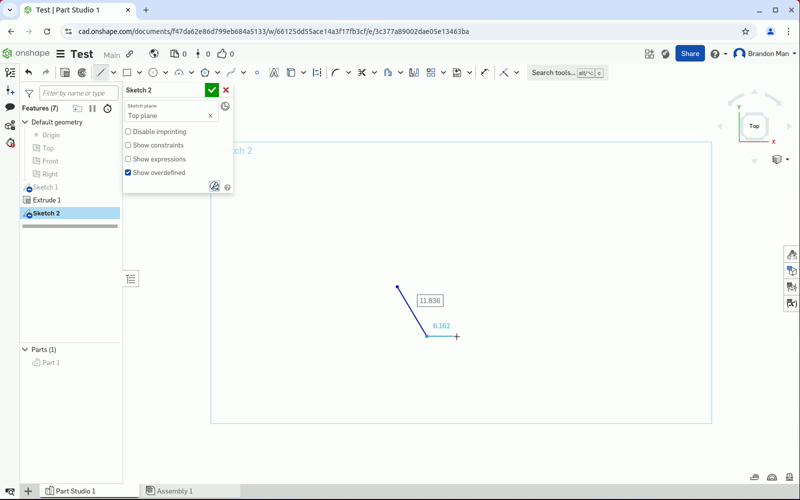
mouse_move(461, 336)
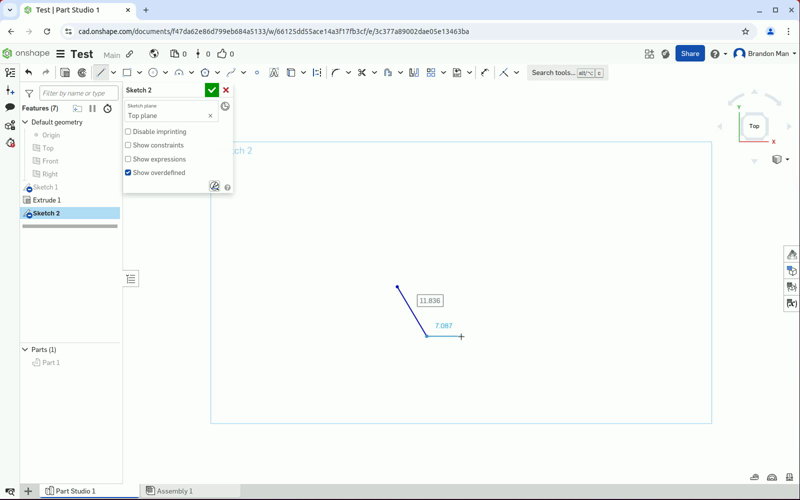
click(461, 336)
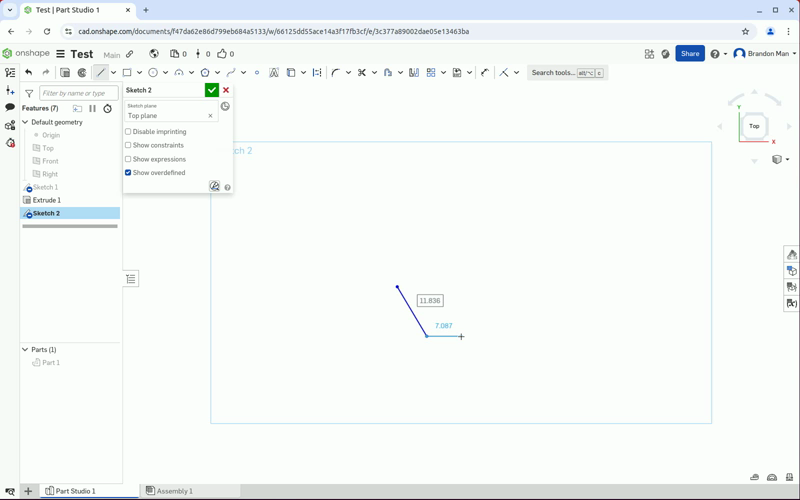
key_up(shift)
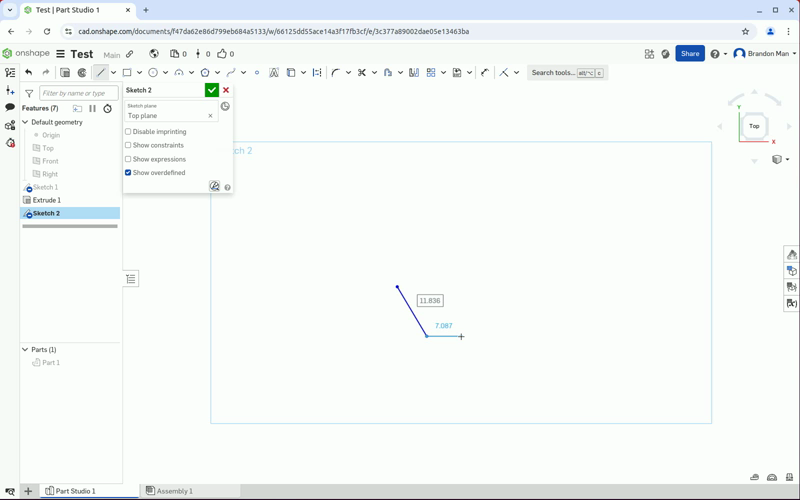
key_down(shift)
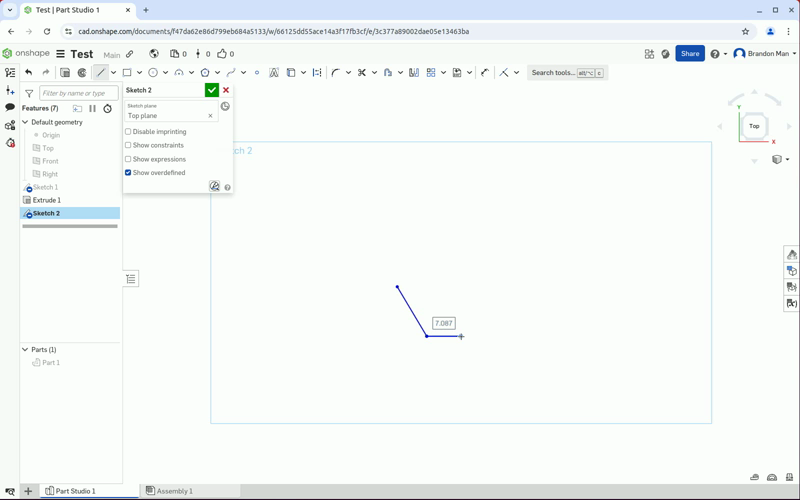
mouse_move(460, 226)
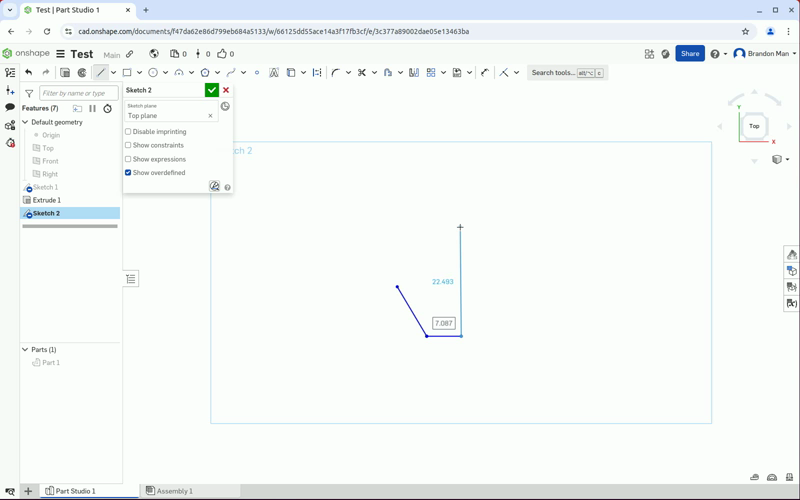
click(460, 226)
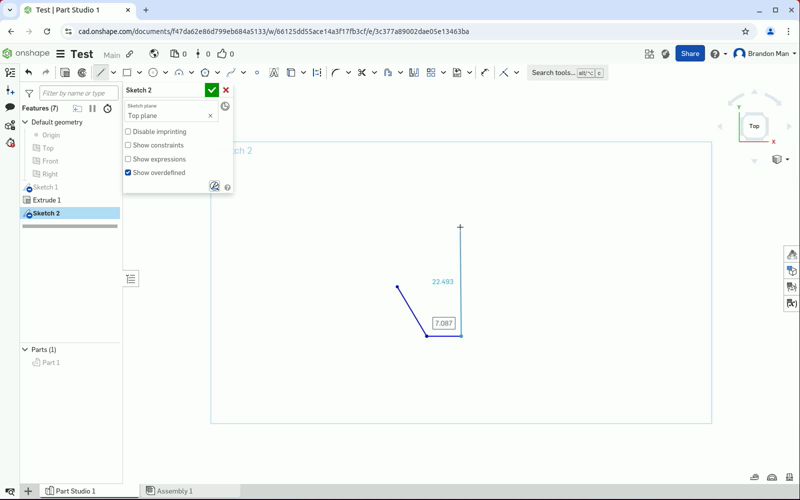
key_up(shift)
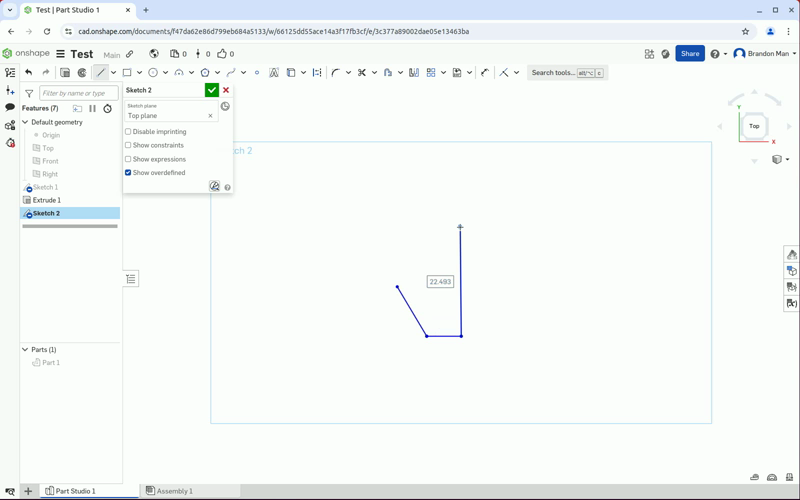
key_down(shift)
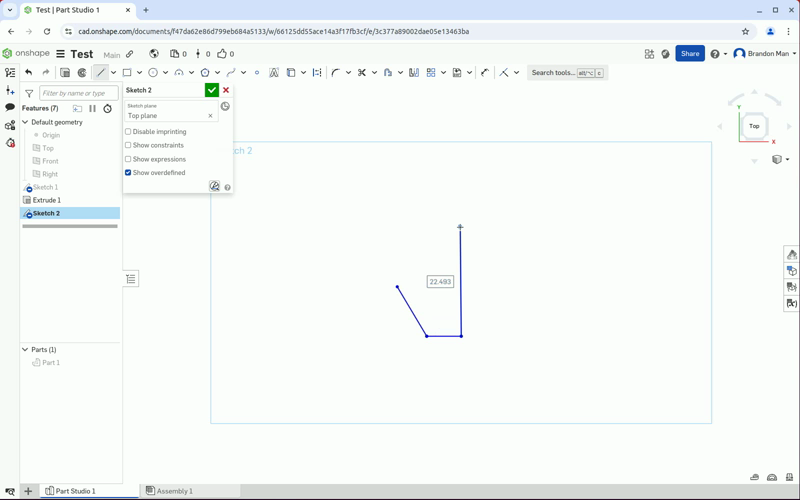
mouse_move(490, 226)
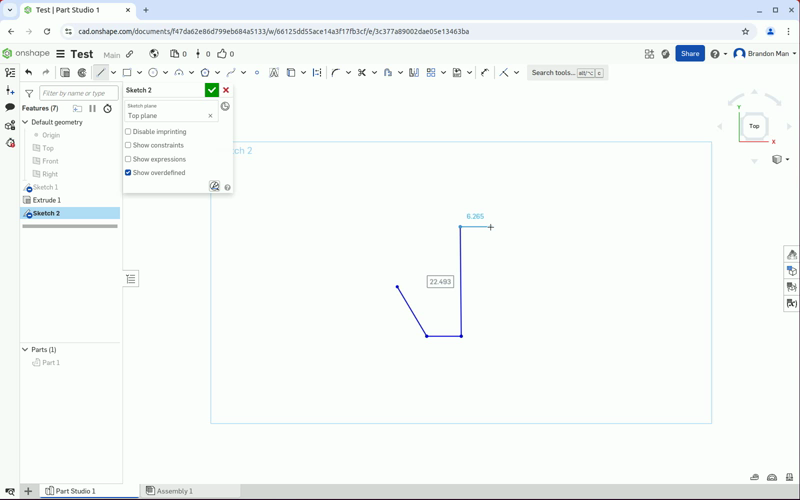
mouse_move(431, 227)
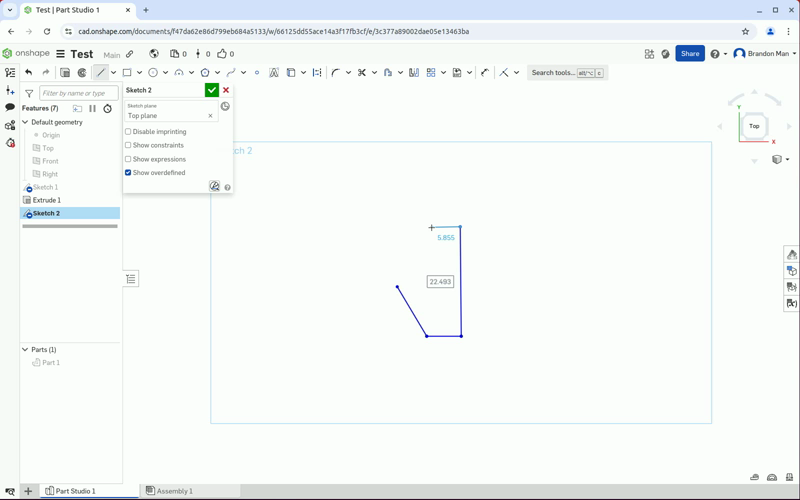
click(431, 227)
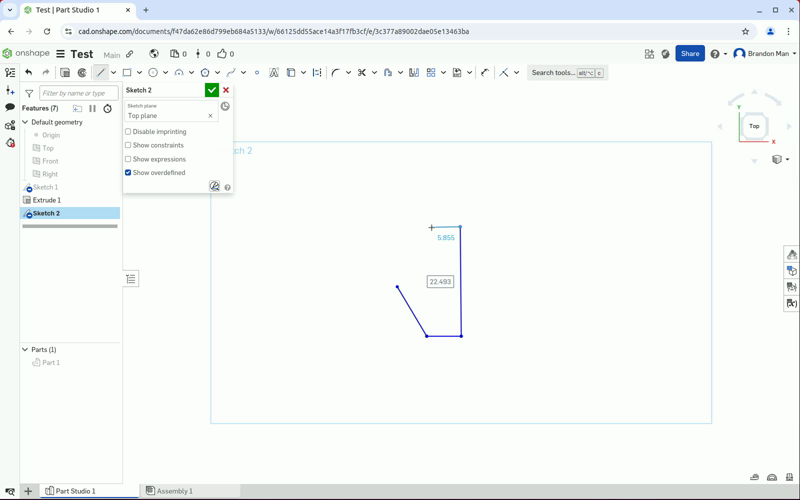
key_up(shift)
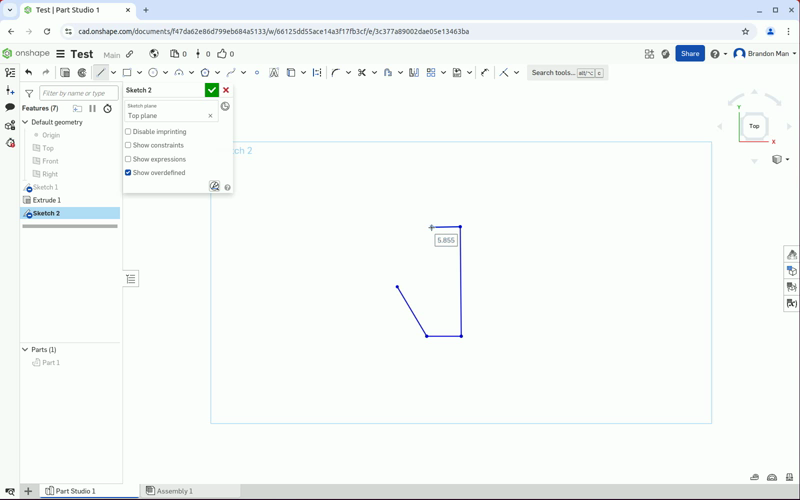
key_down(shift)
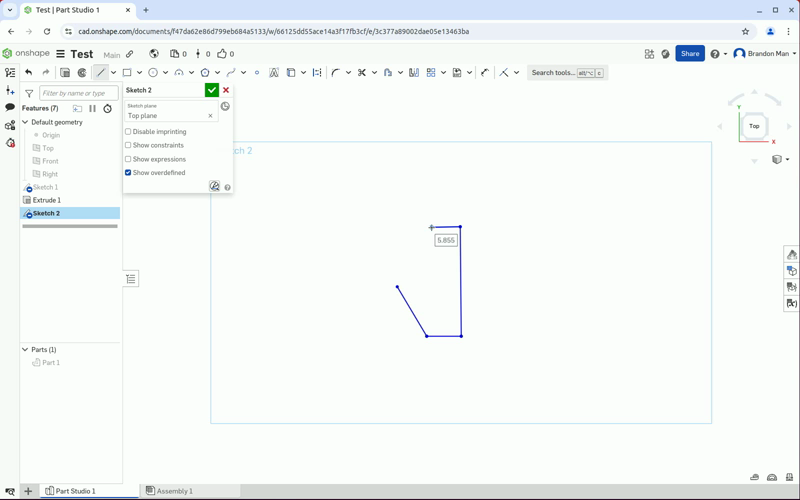
mouse_move(397, 286)
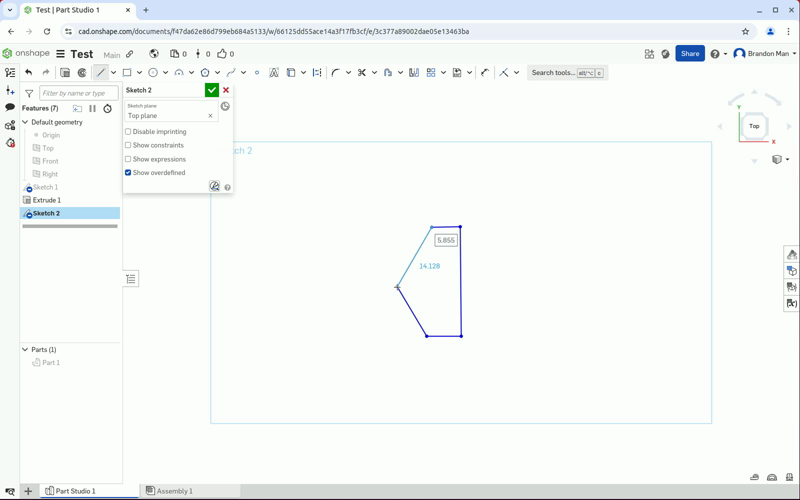
key_up(shift)
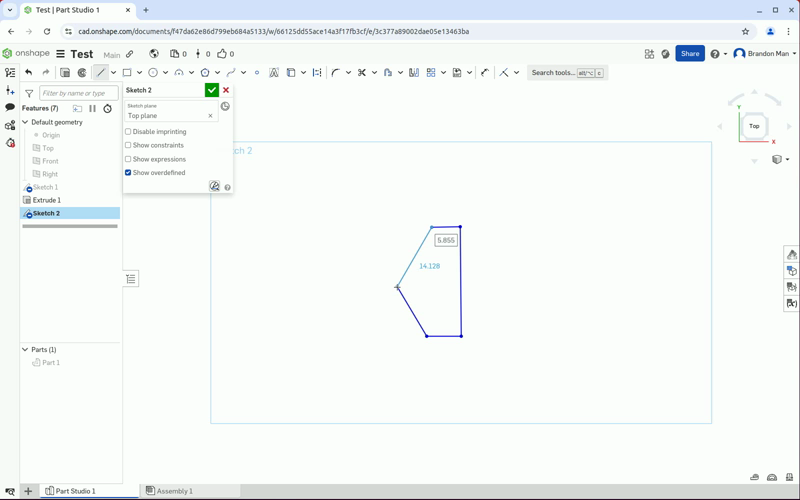
click(397, 286)
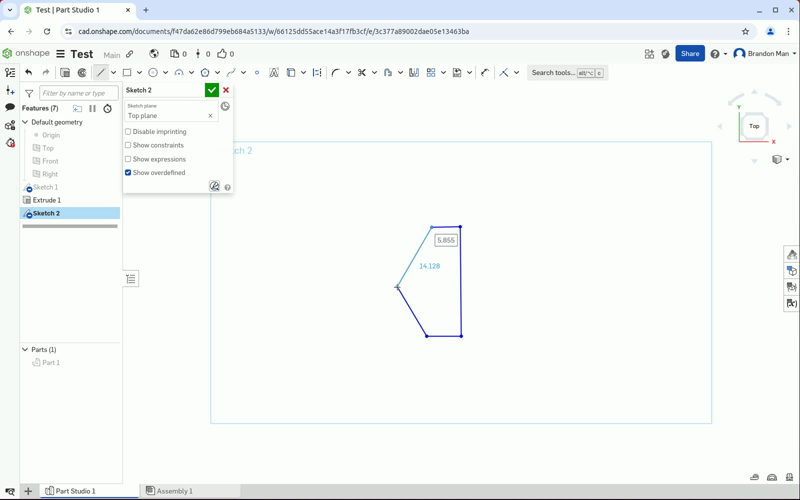
key(esc)
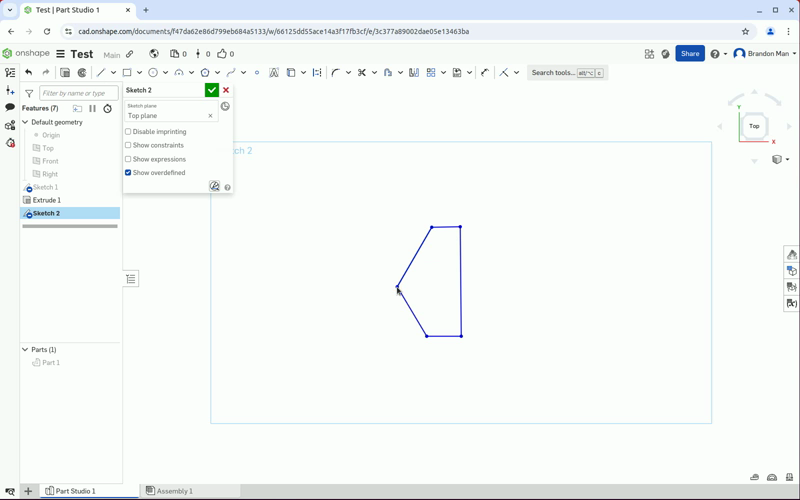
mouse_move(440, 319)
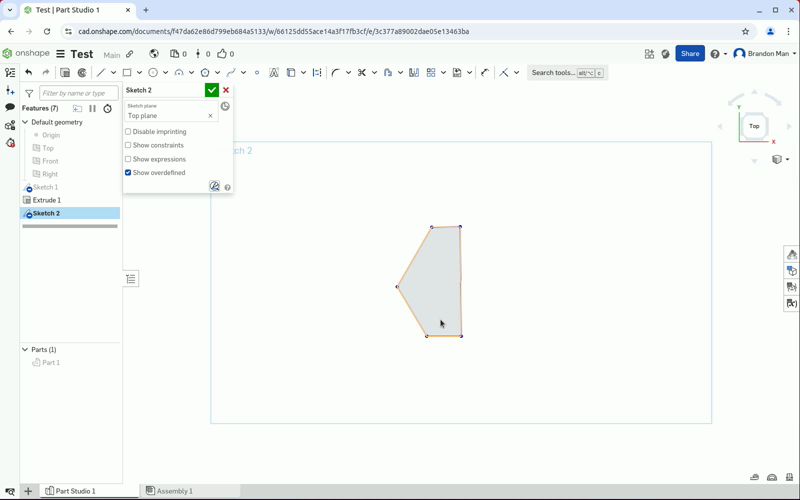
click(440, 319)
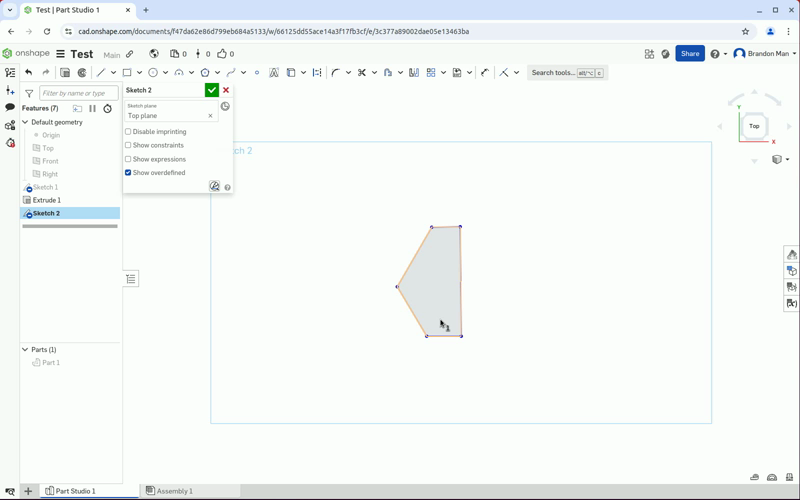
mouse_move(73, 352)
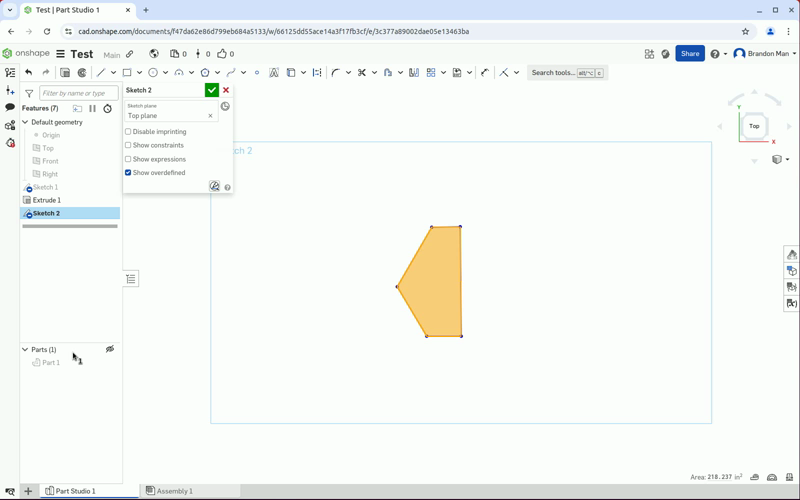
key(shift+y)
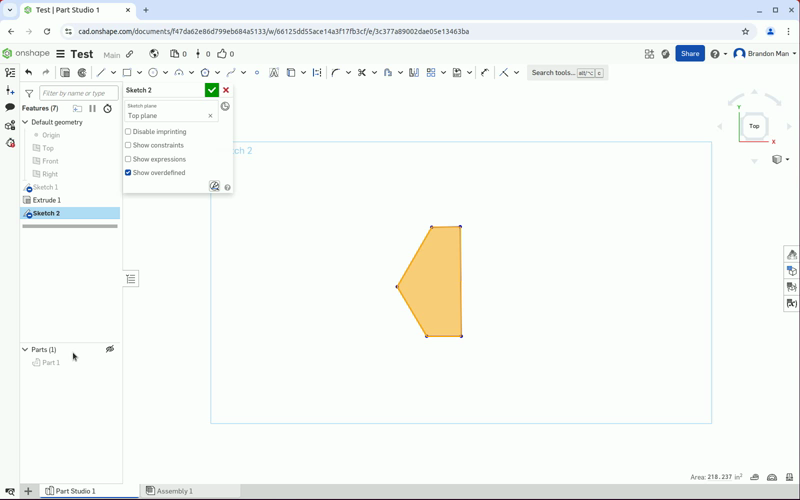
key(shift+e)
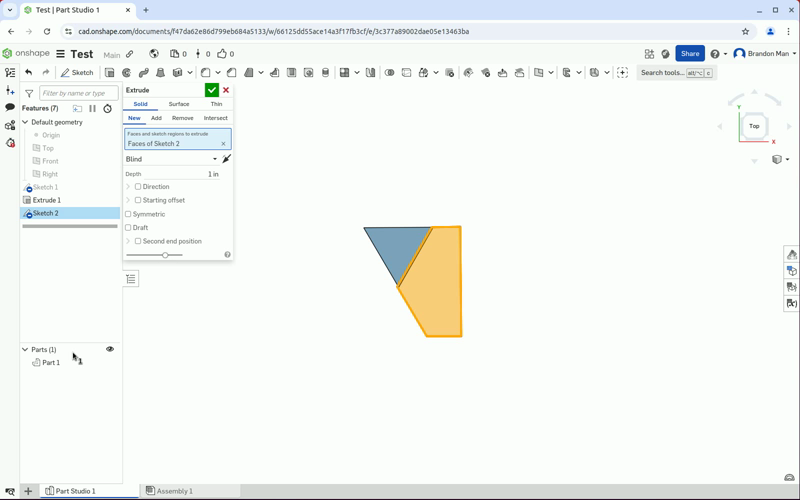
mouse_move(143, 106)
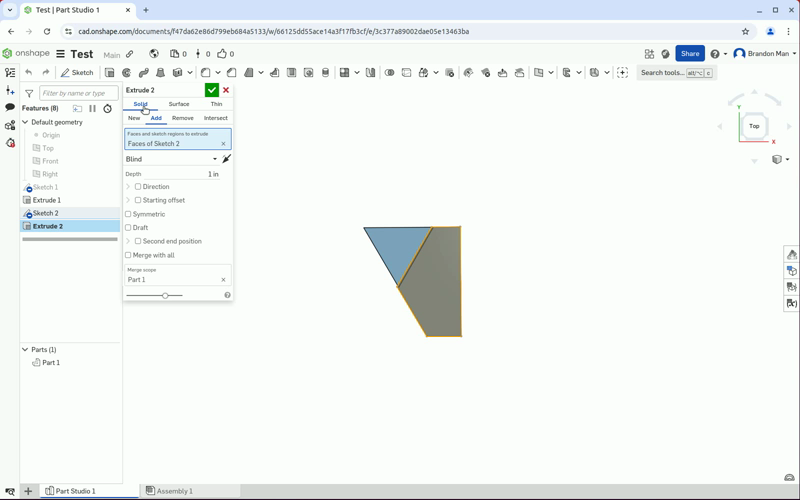
click(143, 106)
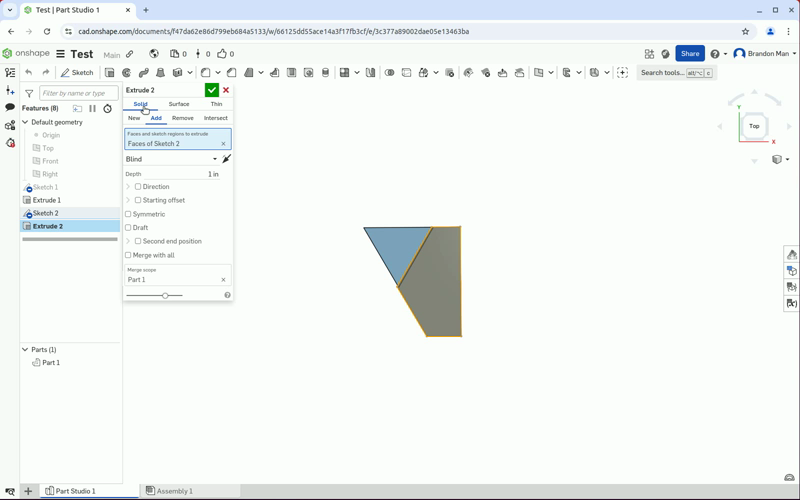
mouse_move(137, 120)
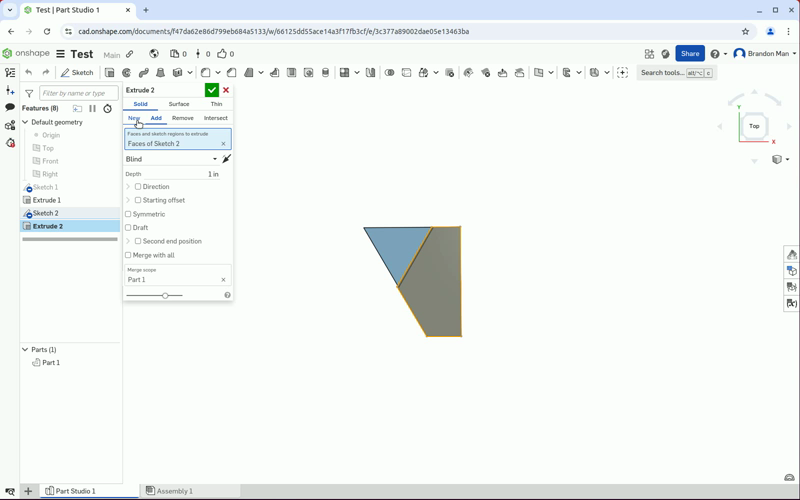
click(137, 120)
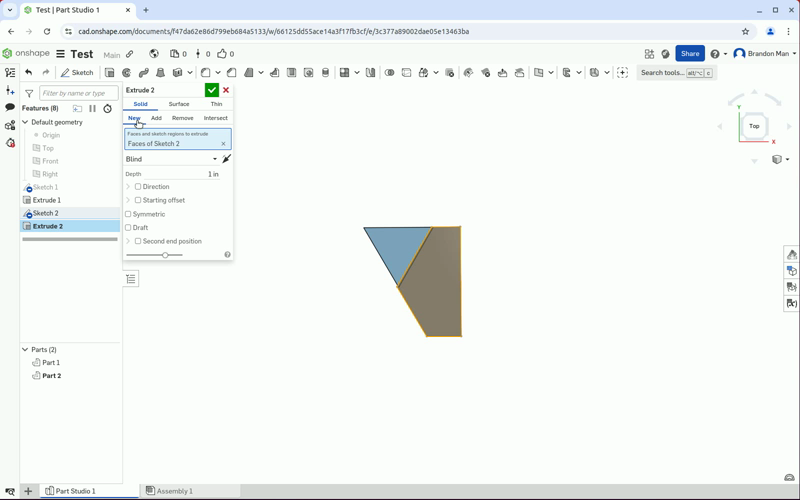
key(tab, 4)
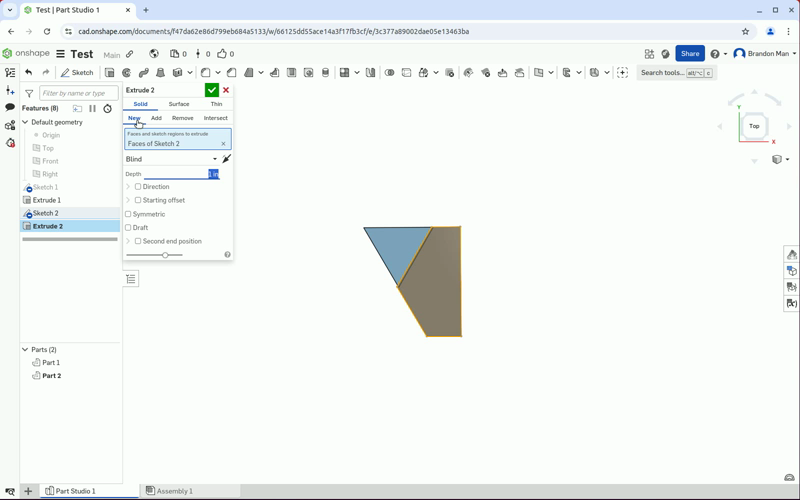
text(15.405)
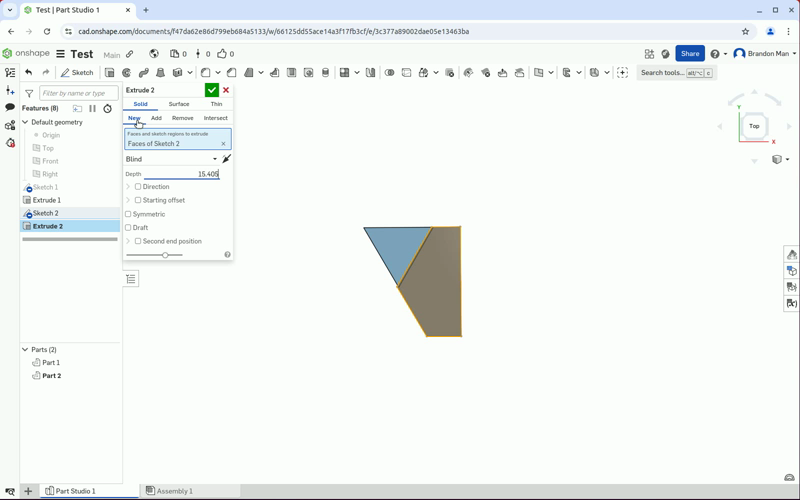
key(enter)
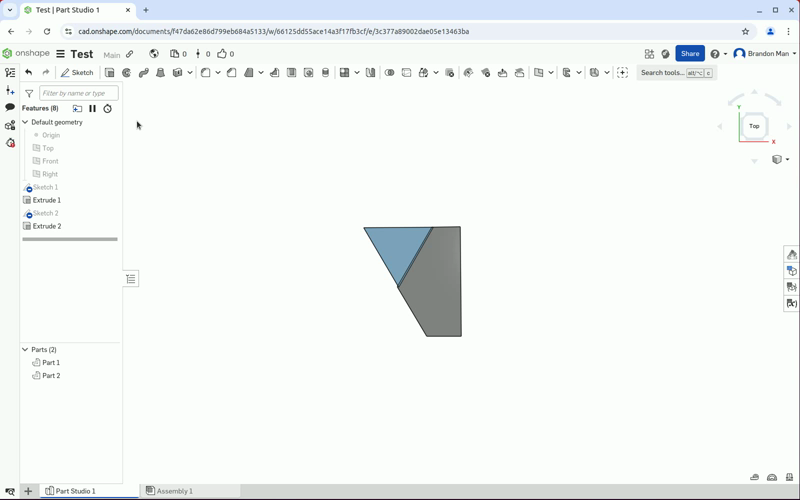
key(shift+h)
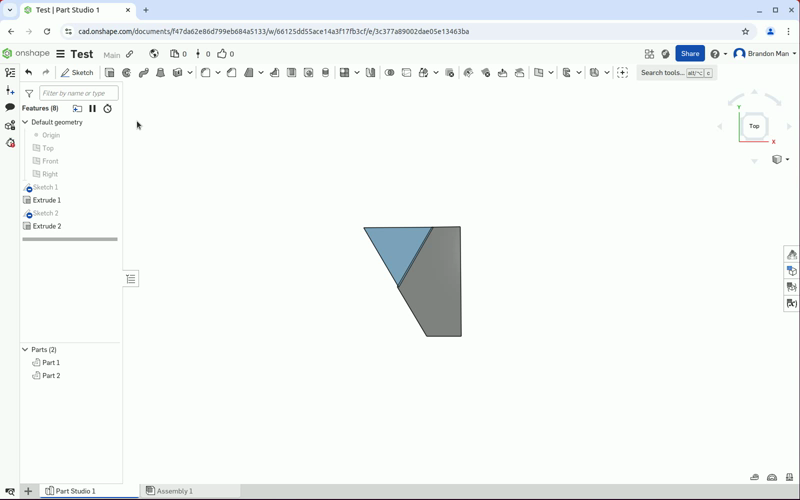
key(shift+h)
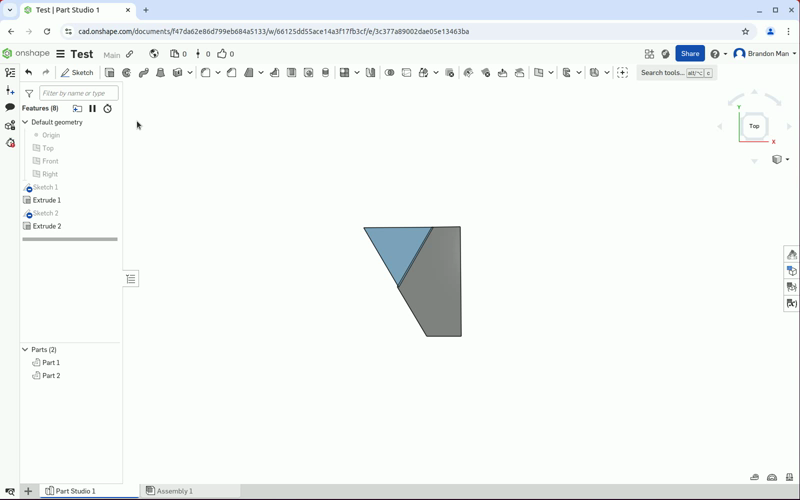
mouse_move(73, 189)
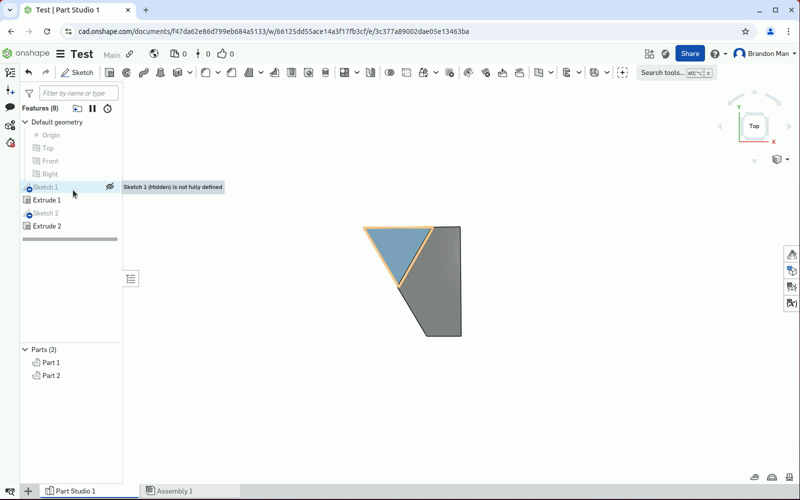
click(73, 189)
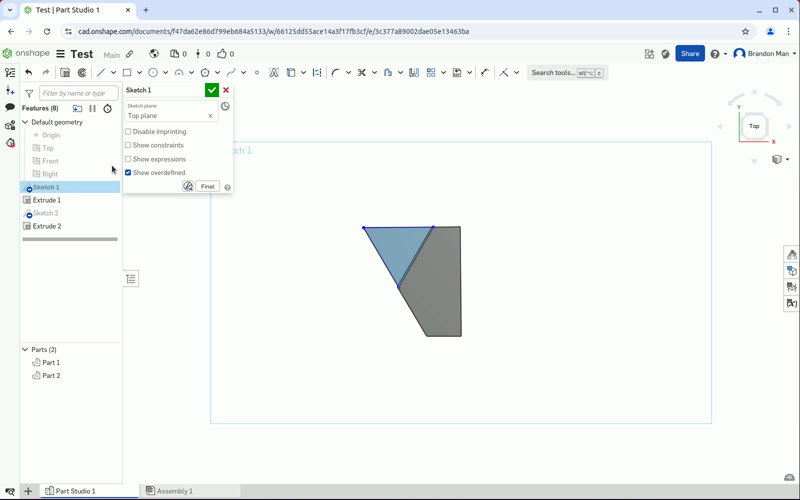
mouse_move(229, 92)
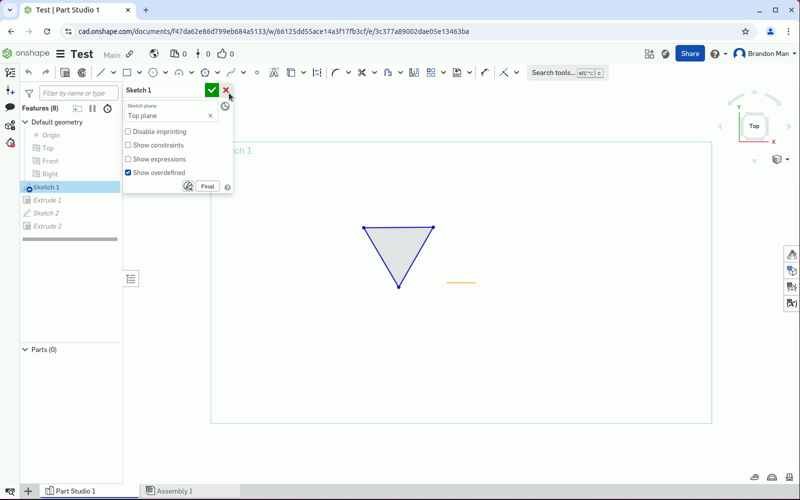
click(229, 92)
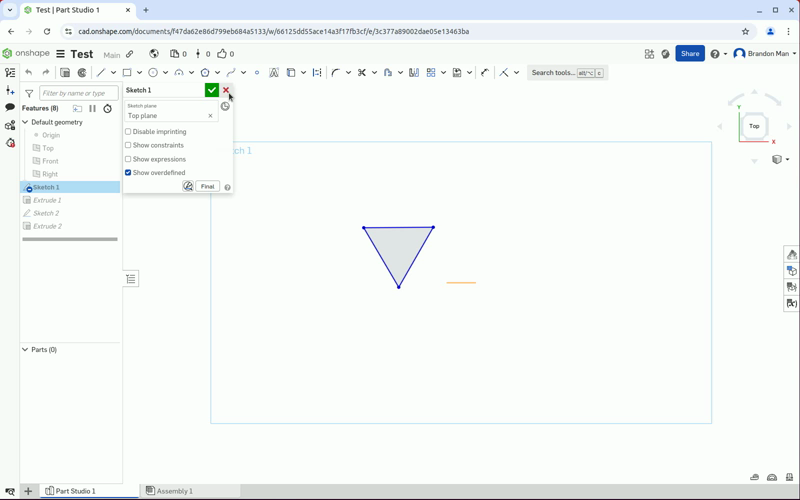
key(shift+s)
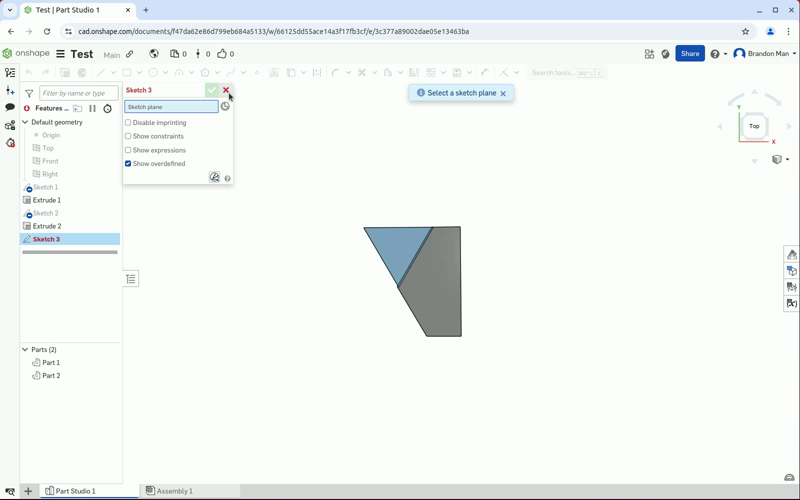
mouse_move(73, 150)
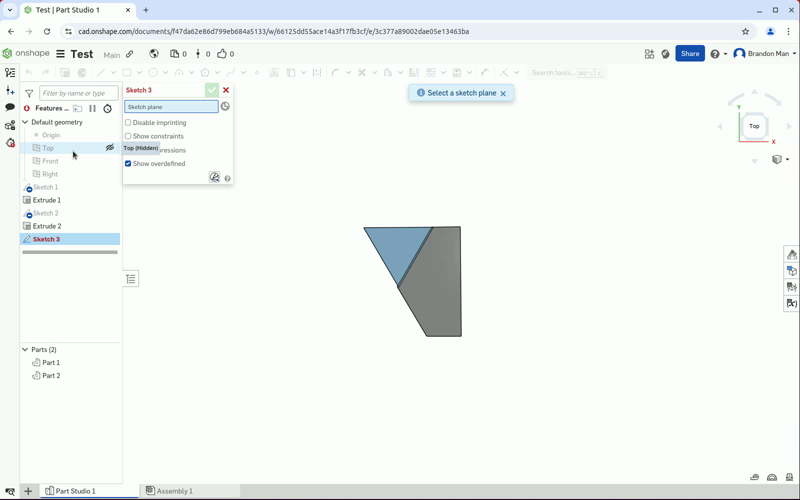
click(73, 150)
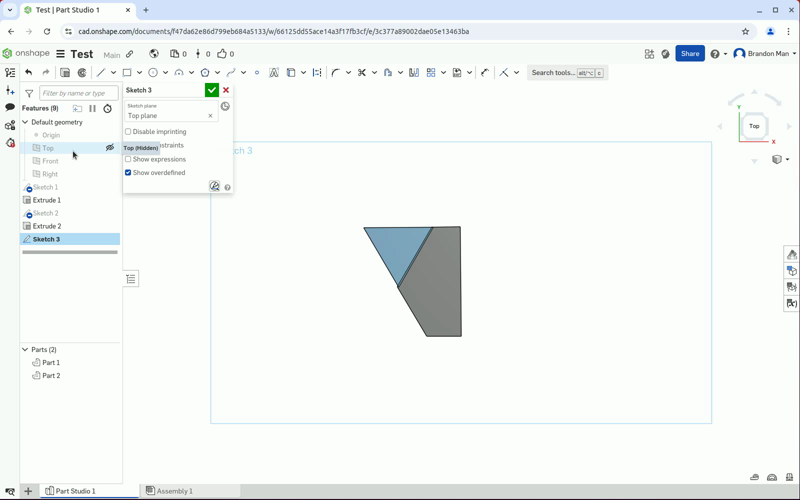
mouse_move(73, 352)
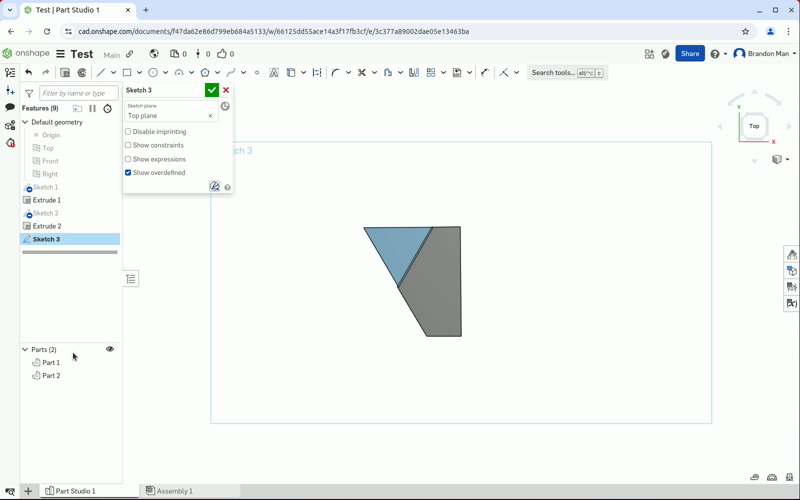
key(y)
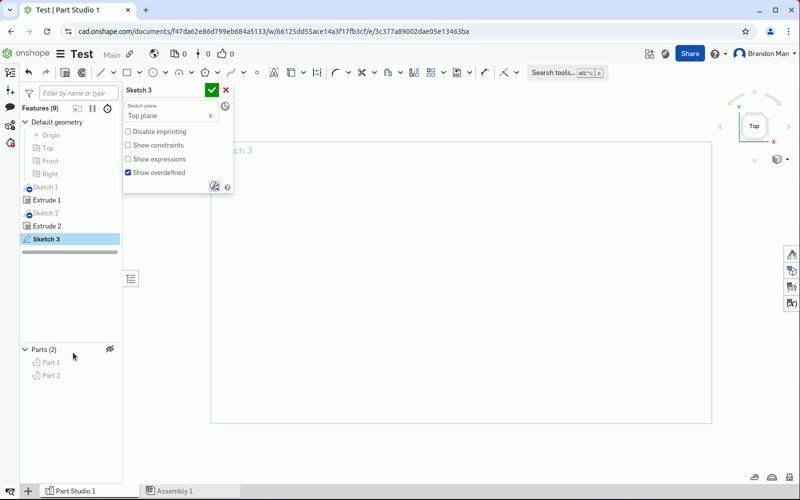
key(l)
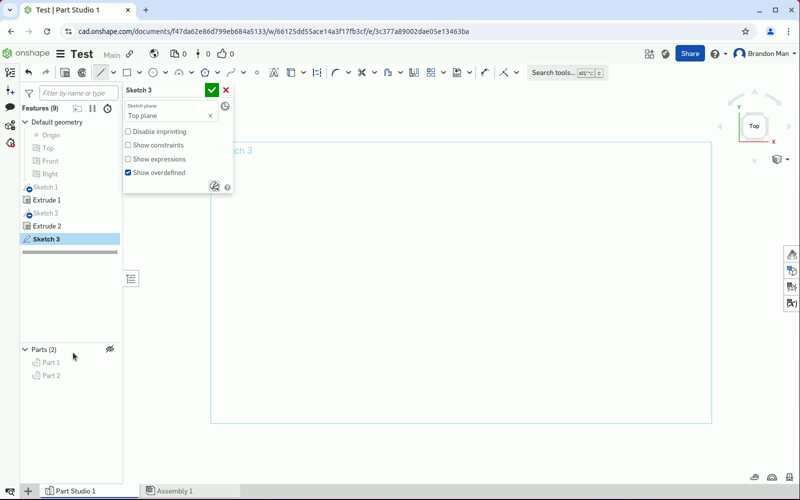
key_down(shift)
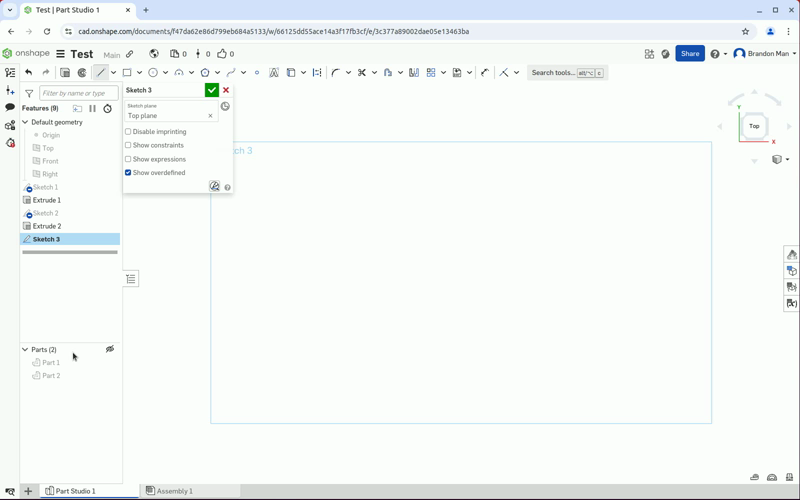
mouse_move(431, 226)
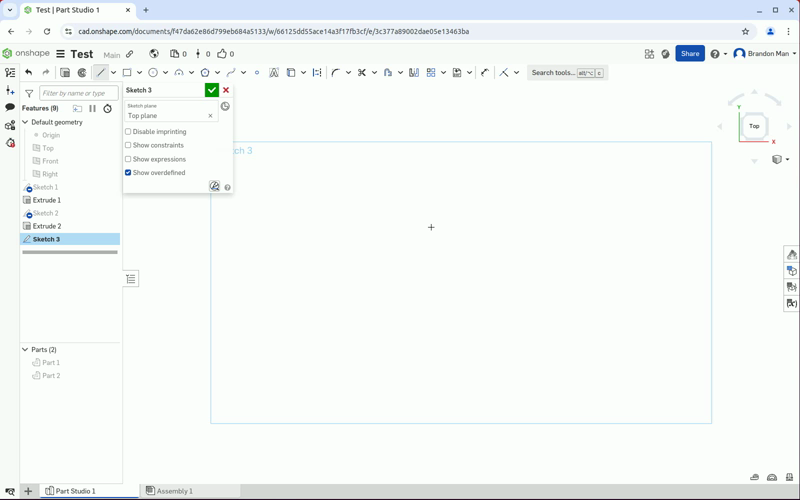
click(431, 226)
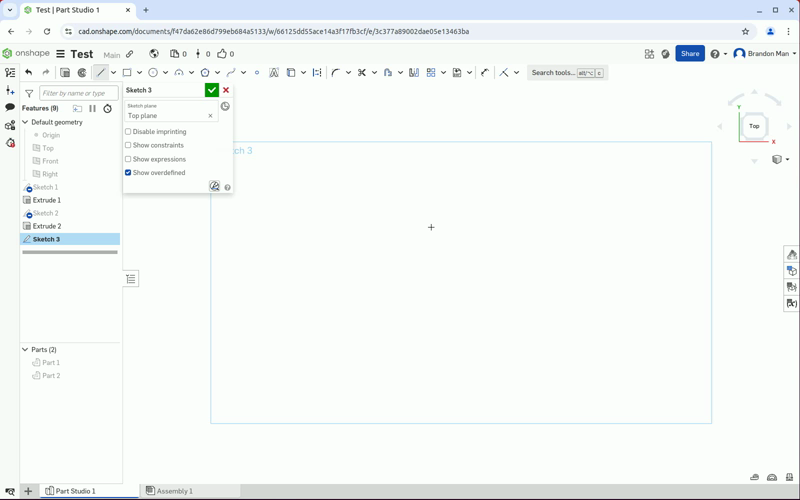
key_up(shift)
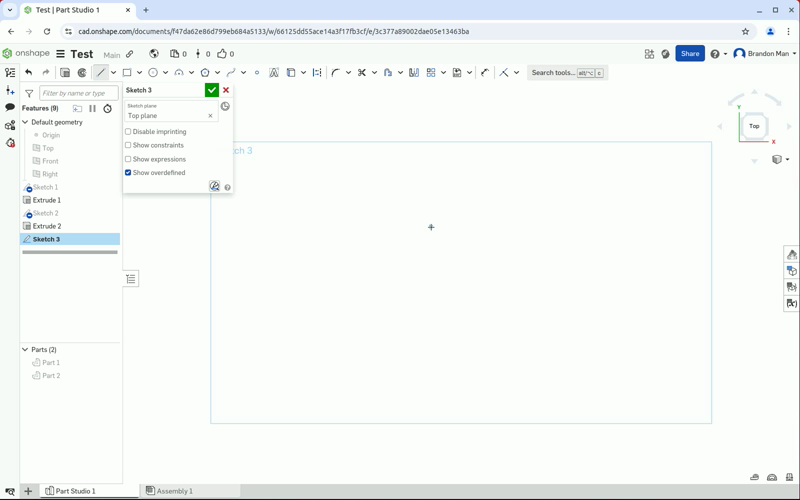
key_down(shift)
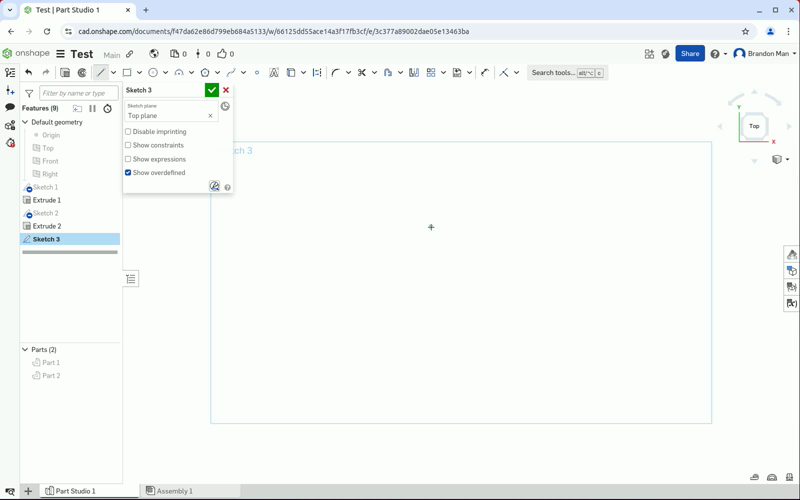
mouse_move(461, 226)
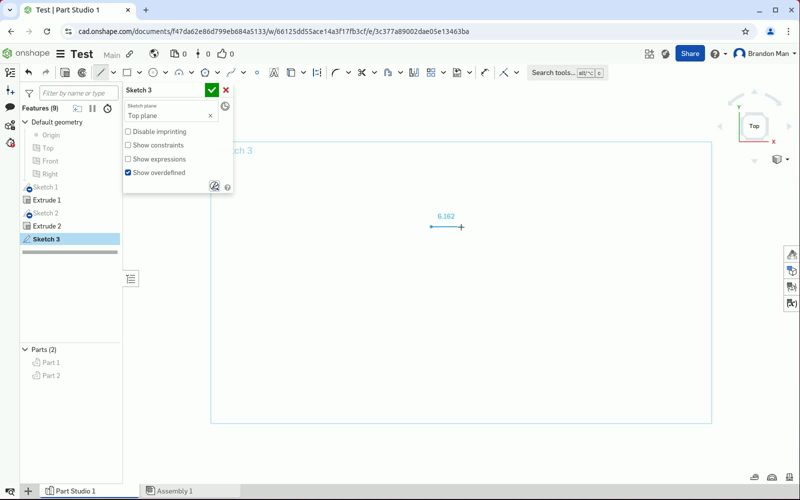
mouse_move(461, 226)
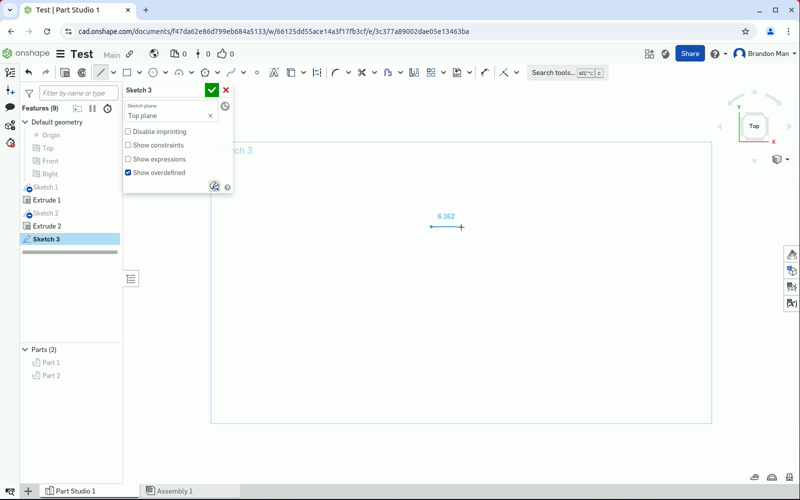
click(461, 226)
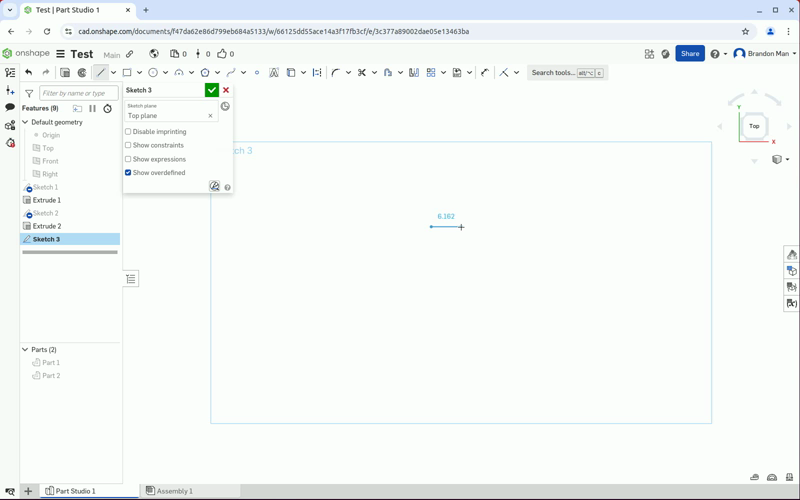
key_up(shift)
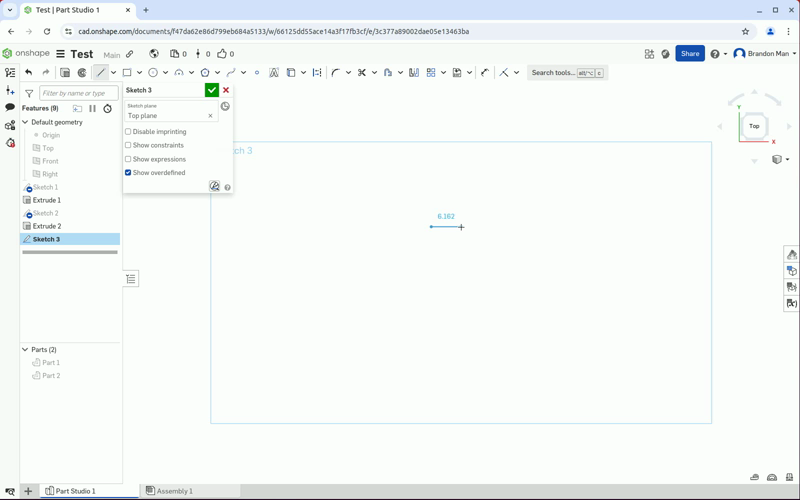
key_down(shift)
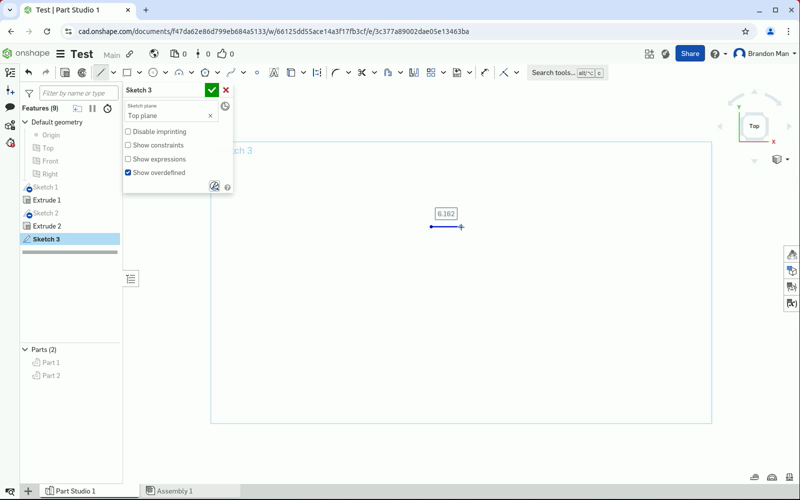
mouse_move(491, 226)
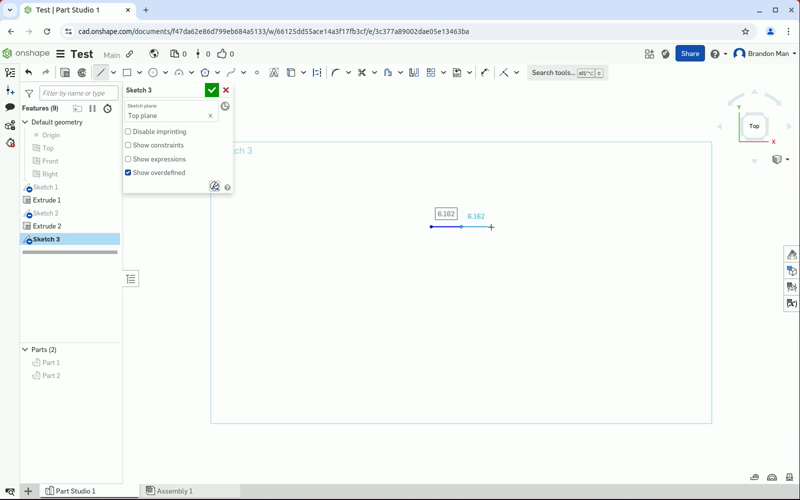
mouse_move(461, 175)
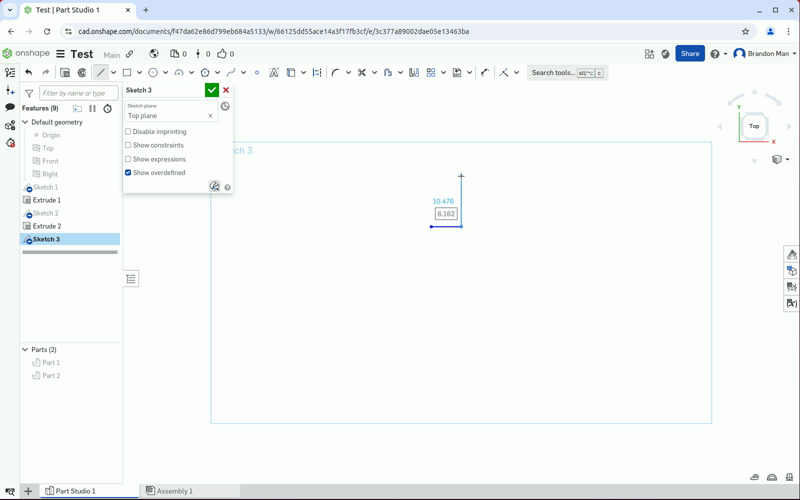
click(461, 175)
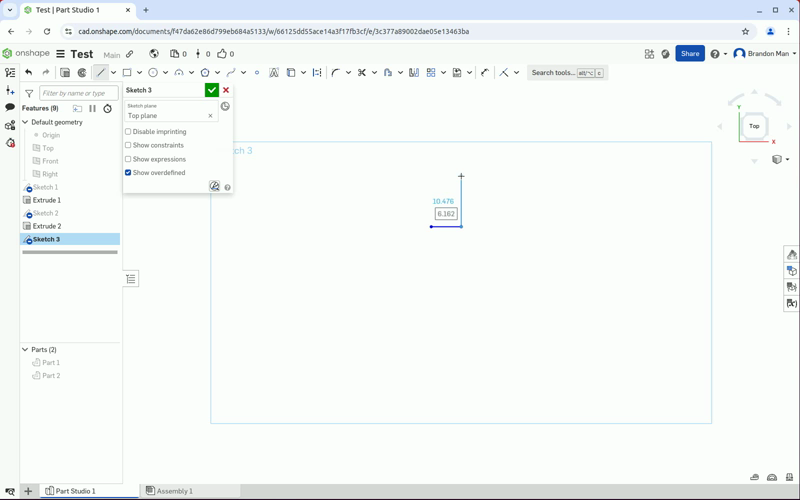
key_up(shift)
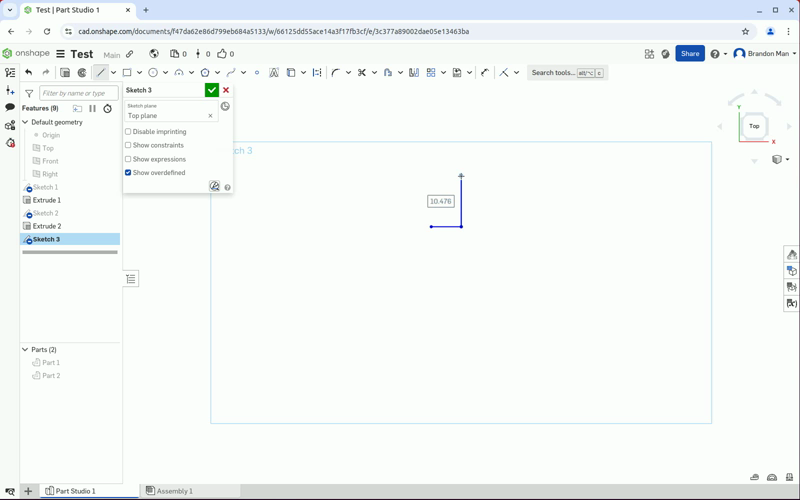
mouse_move(491, 175)
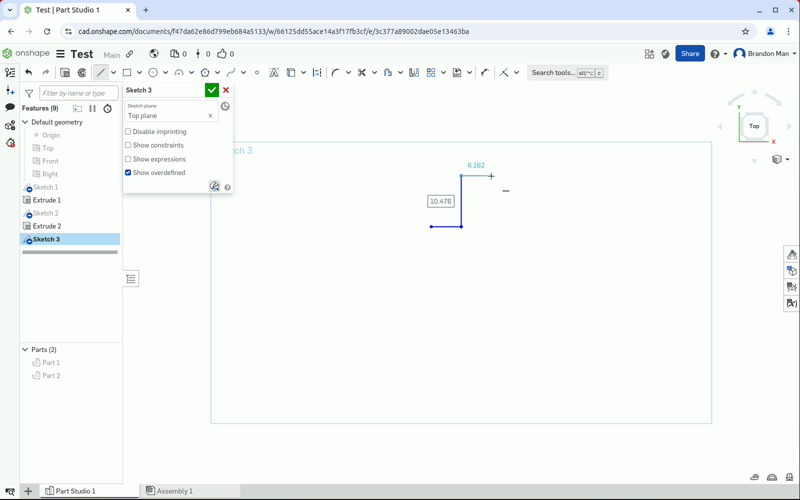
key_down(shift)
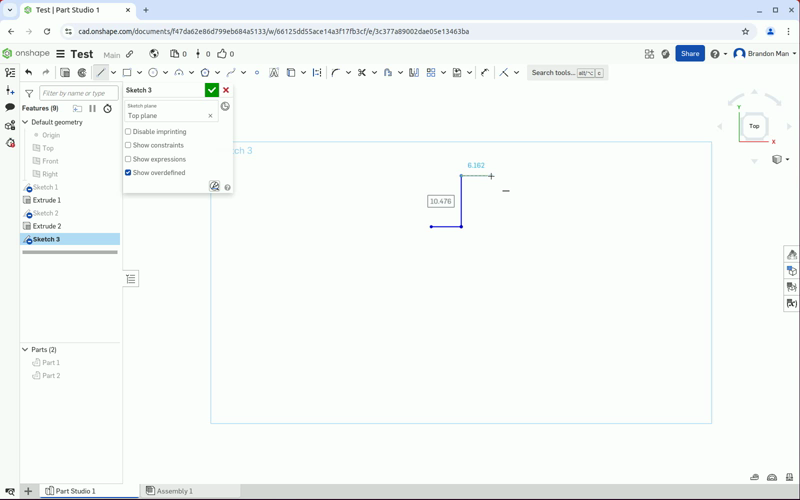
mouse_move(431, 226)
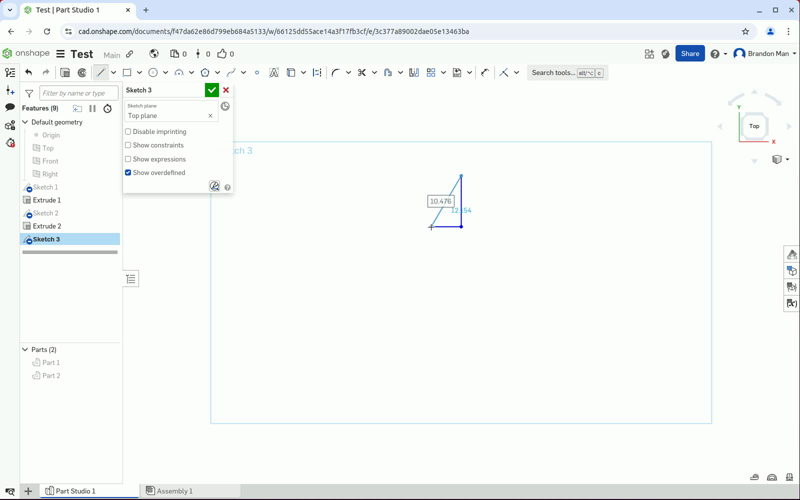
key_up(shift)
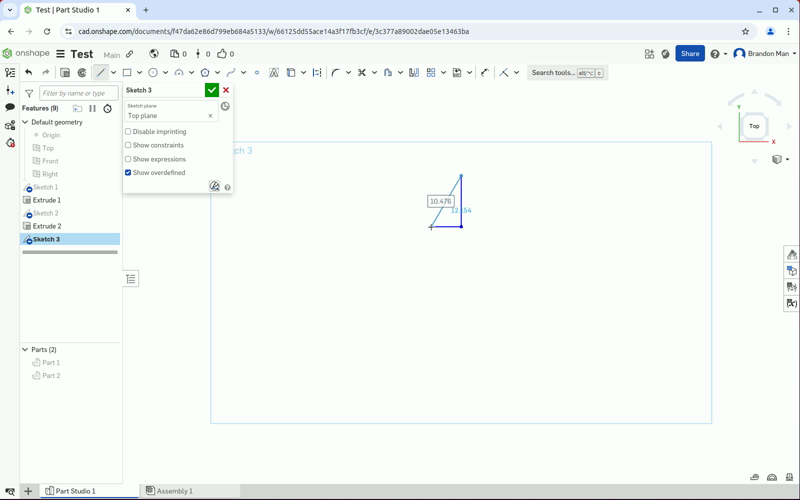
click(431, 226)
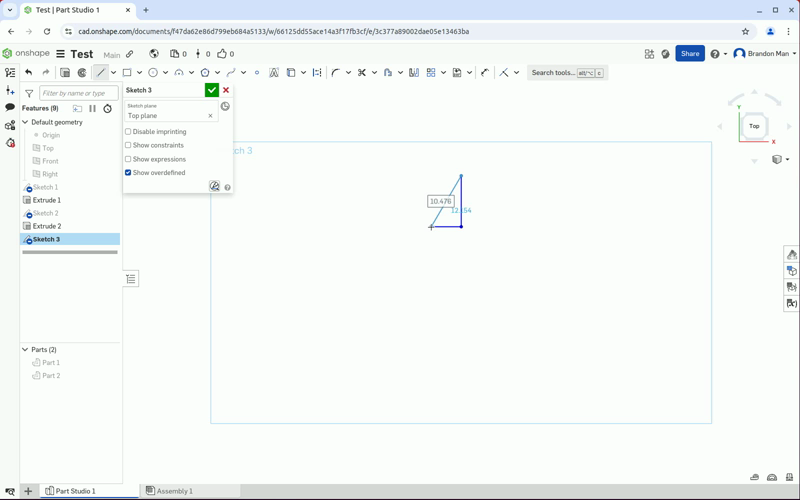
key(esc)
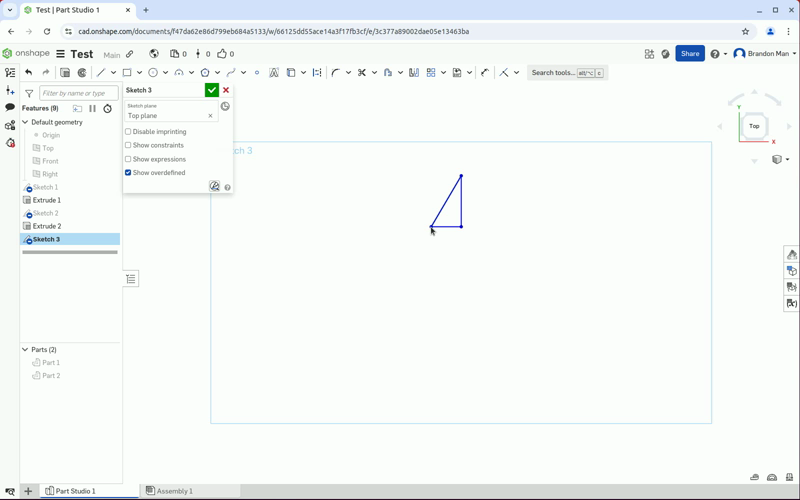
mouse_move(435, 221)
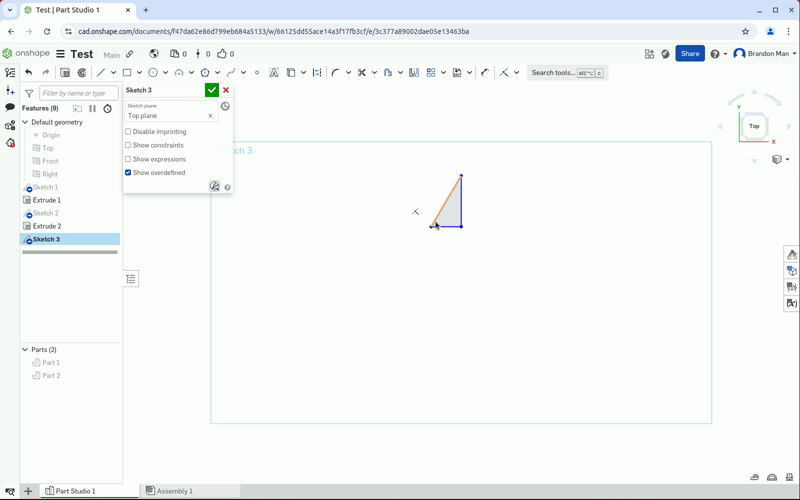
scroll(6)
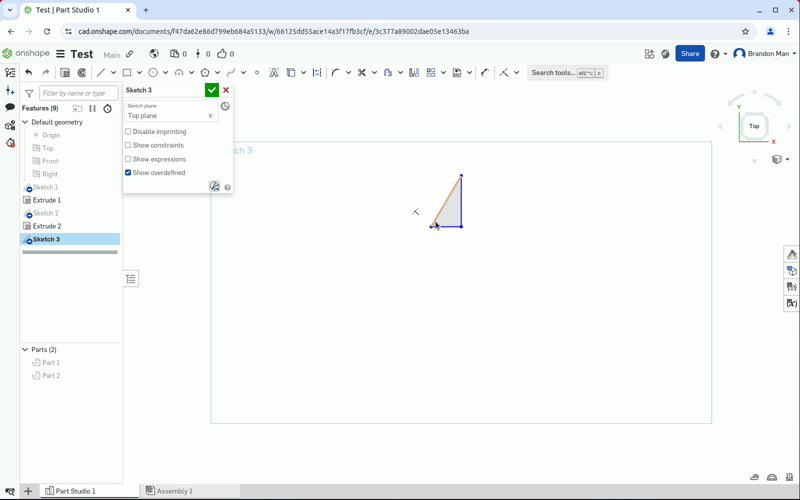
scroll(6)
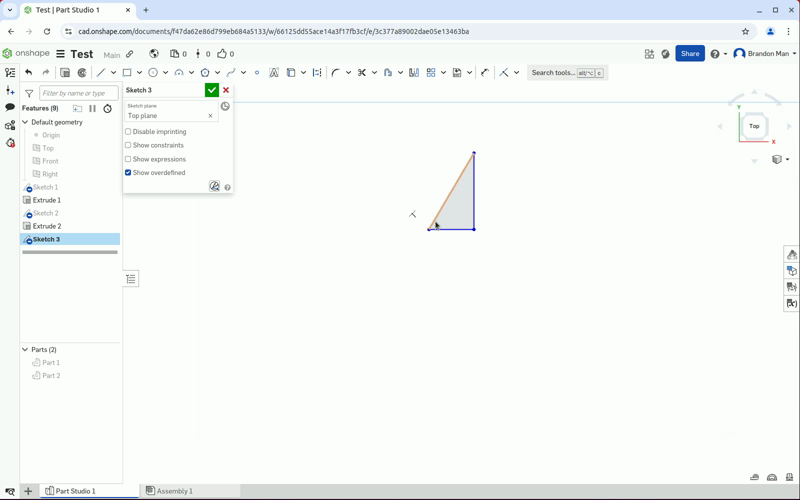
scroll(6)
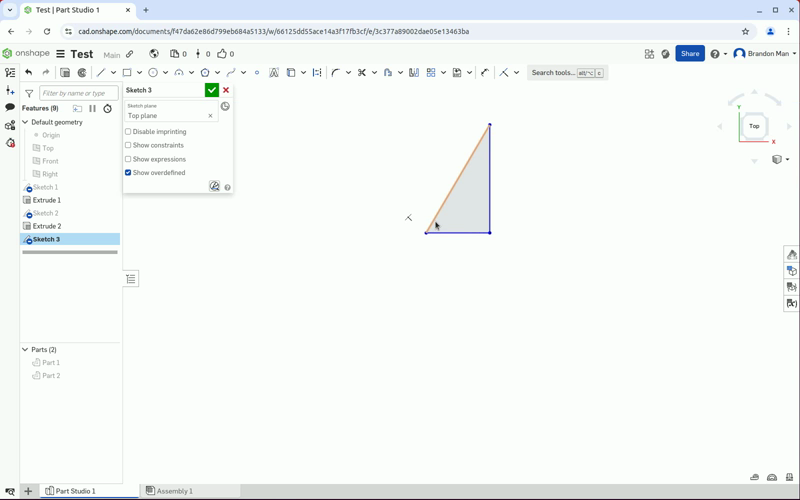
scroll(6)
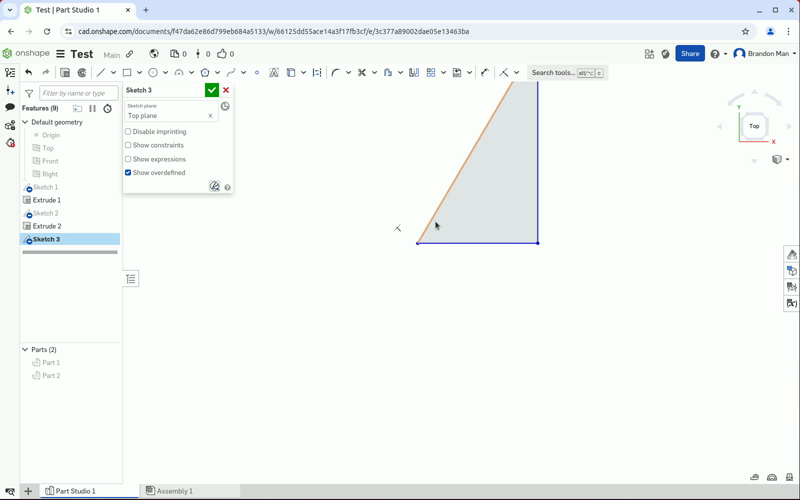
scroll(6)
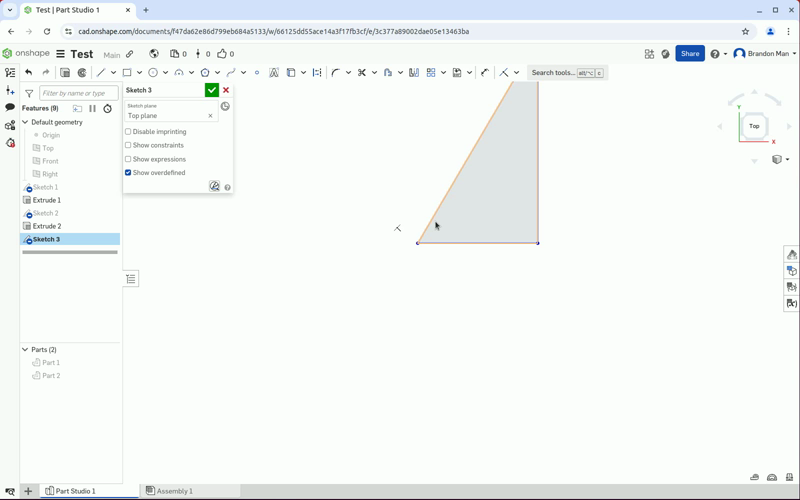
scroll(6)
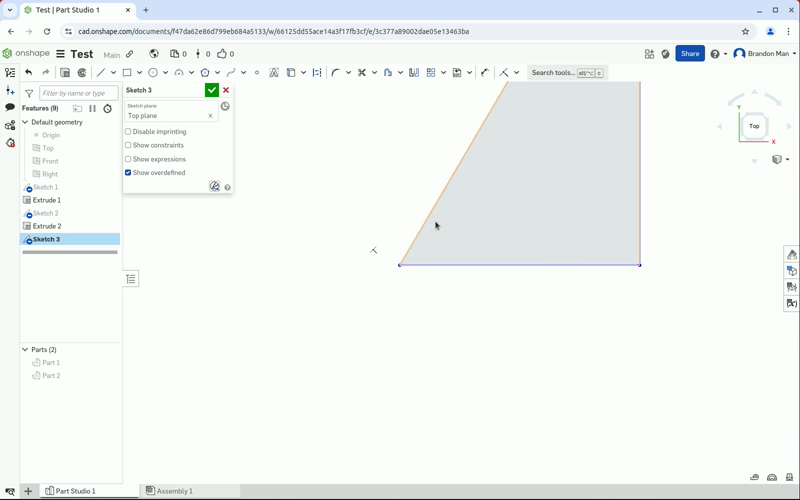
scroll(6)
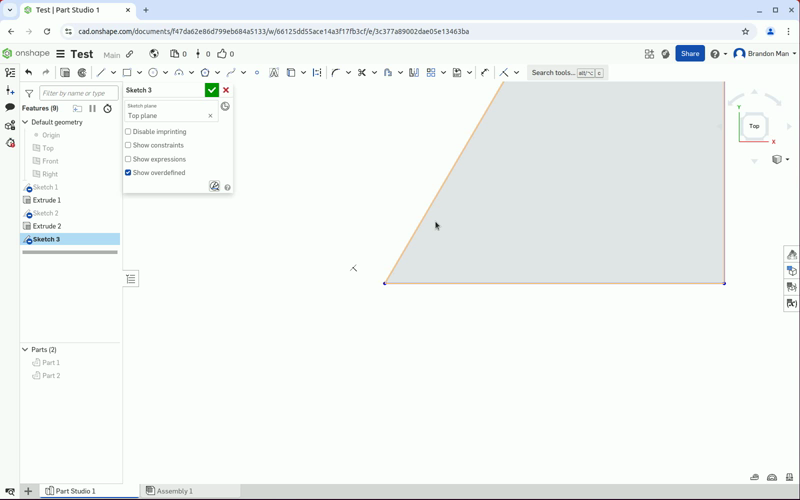
click(435, 221)
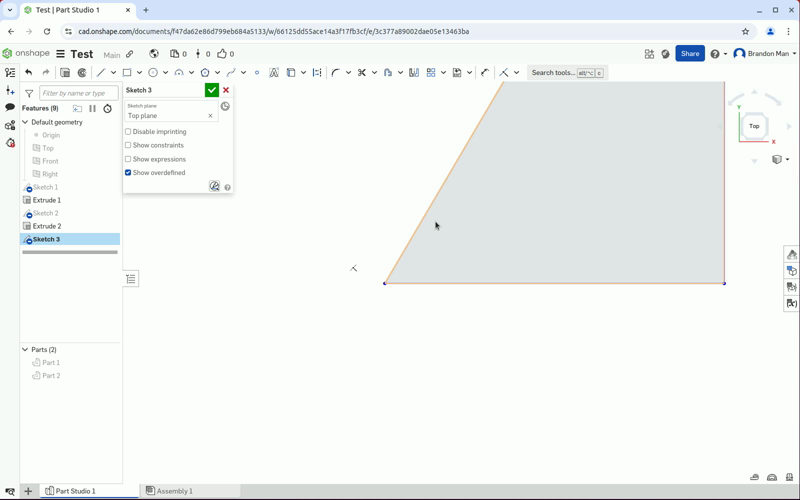
scroll(-6)
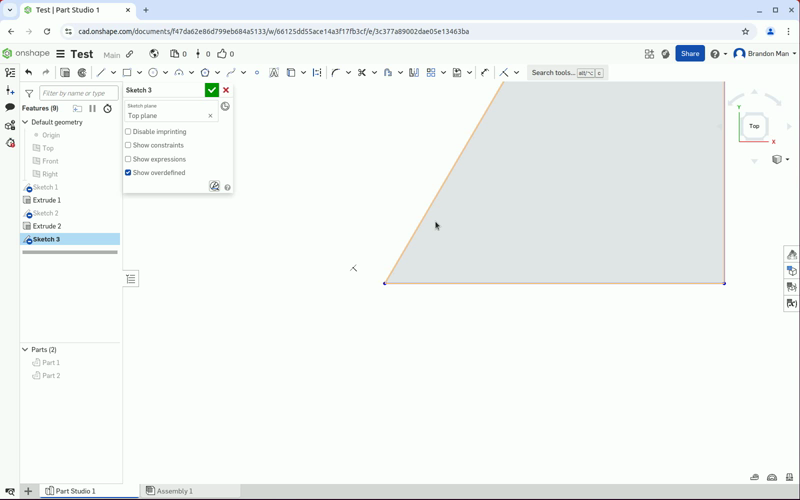
scroll(-6)
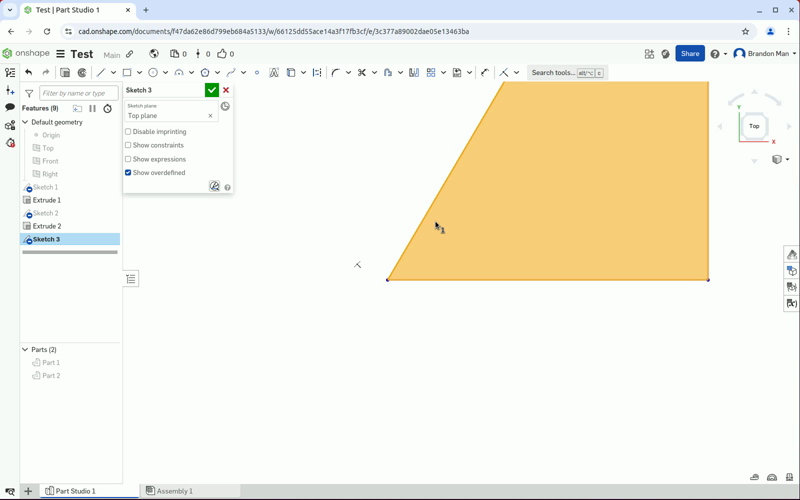
scroll(-6)
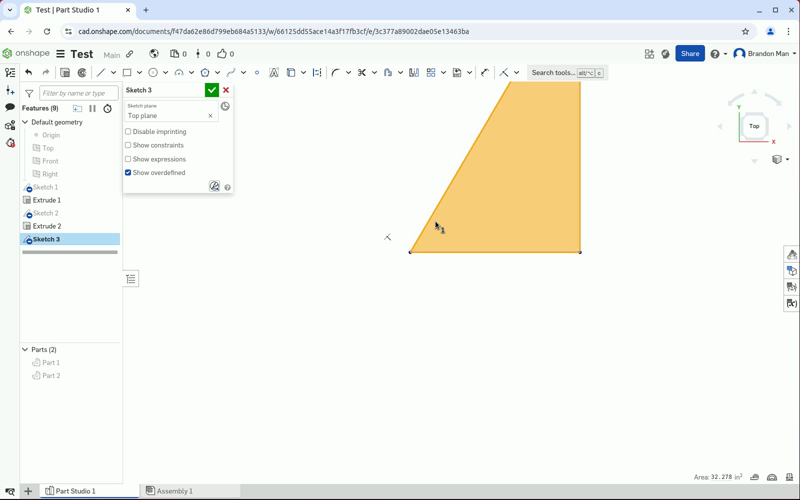
scroll(-6)
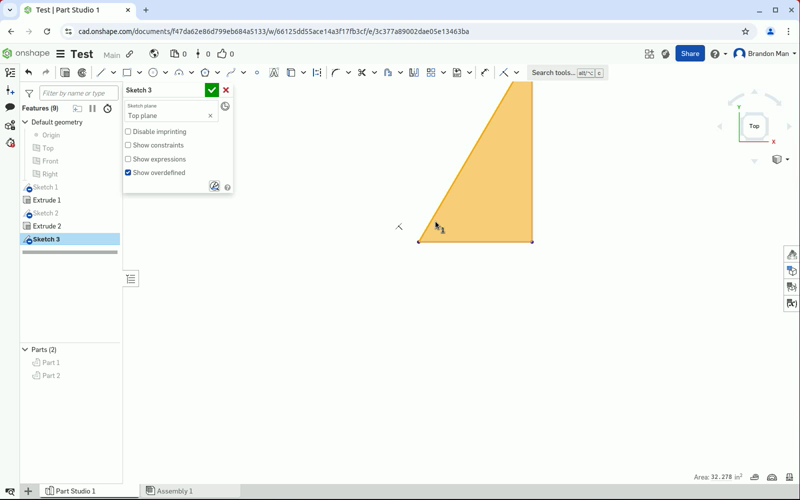
scroll(-6)
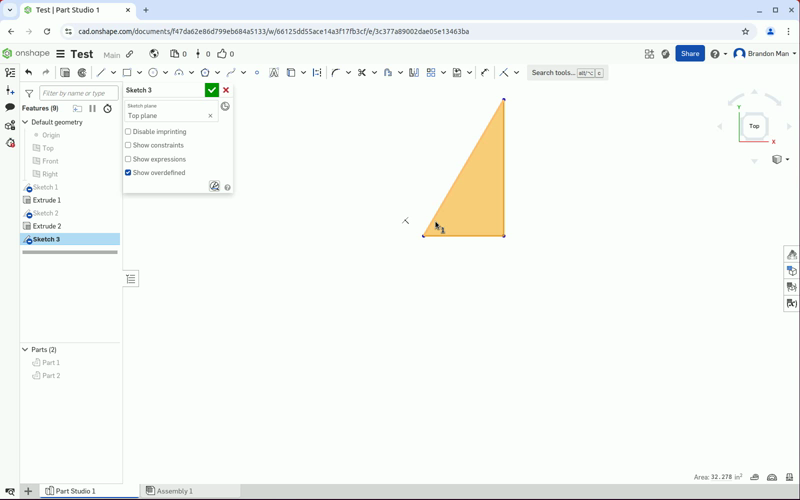
scroll(-6)
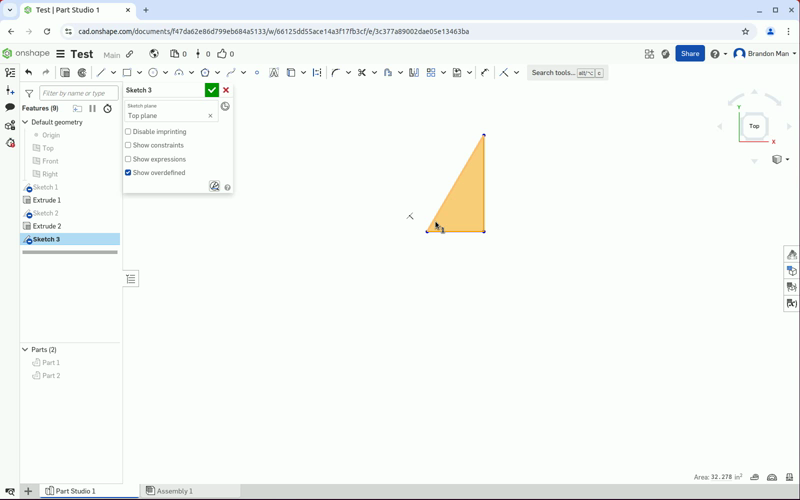
scroll(-6)
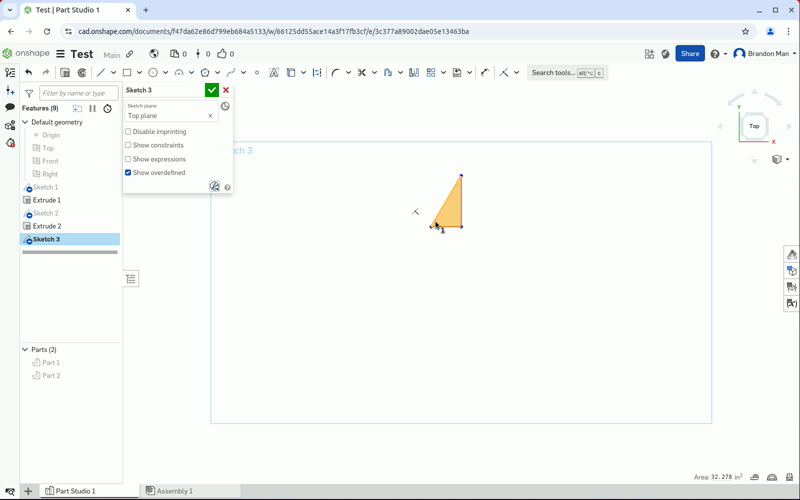
mouse_move(73, 352)
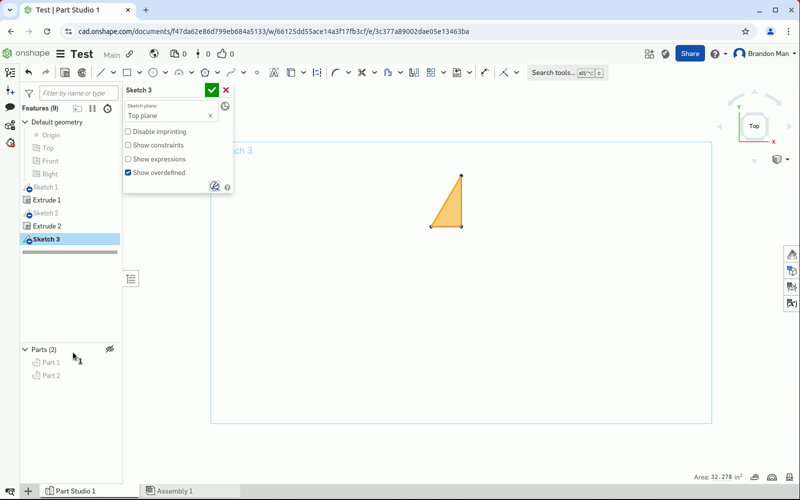
key(shift+y)
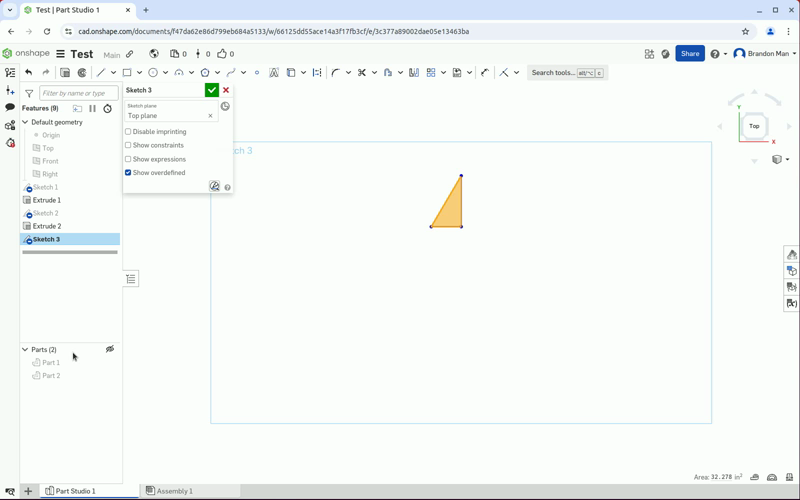
key(shift+e)
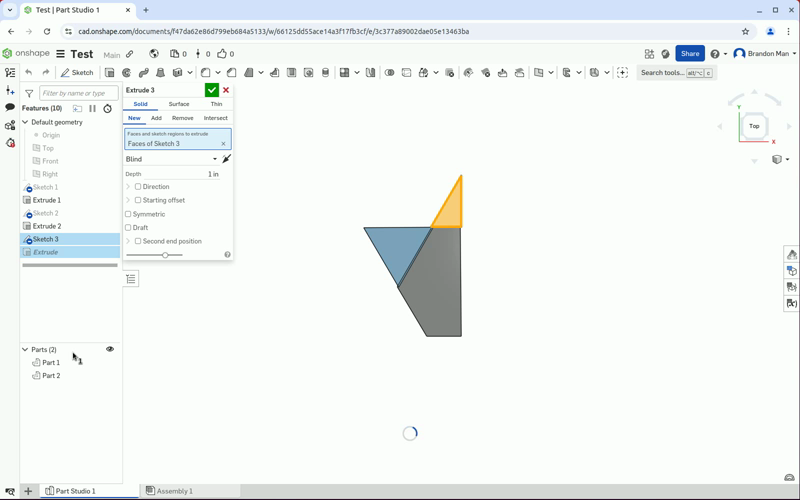
mouse_move(143, 106)
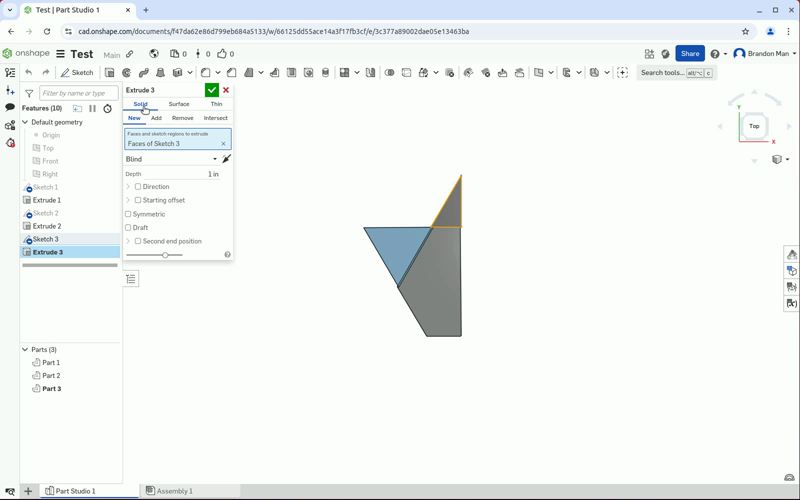
click(143, 106)
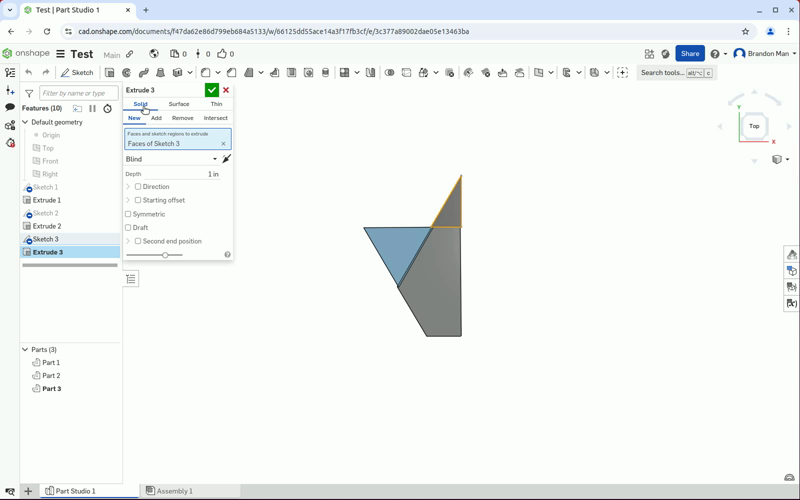
mouse_move(137, 120)
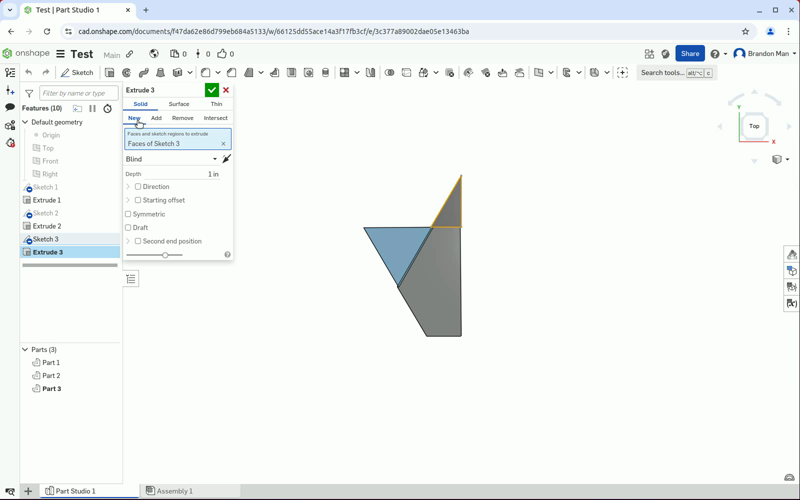
click(137, 120)
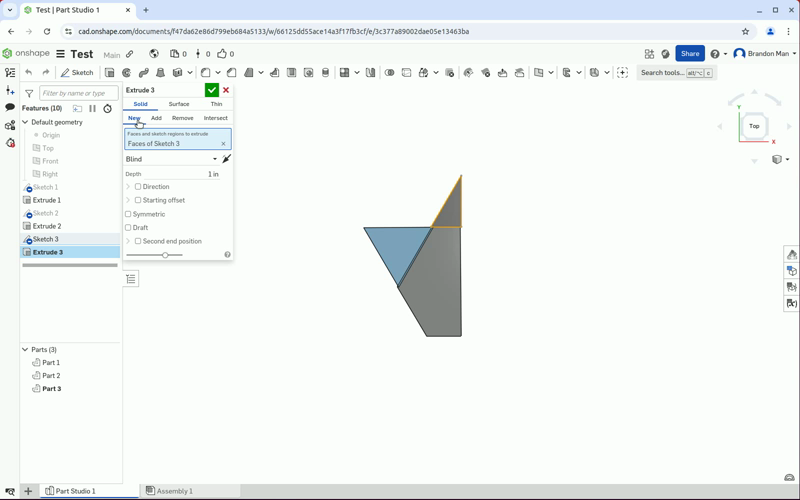
key(tab, 4)
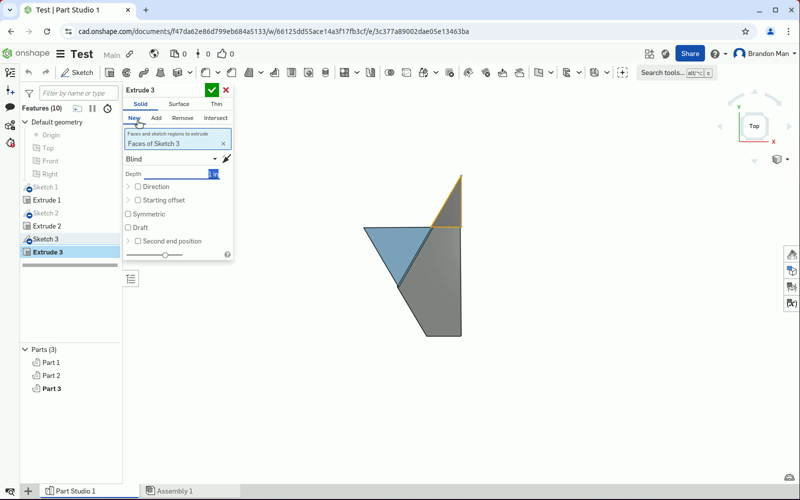
text(15.405)
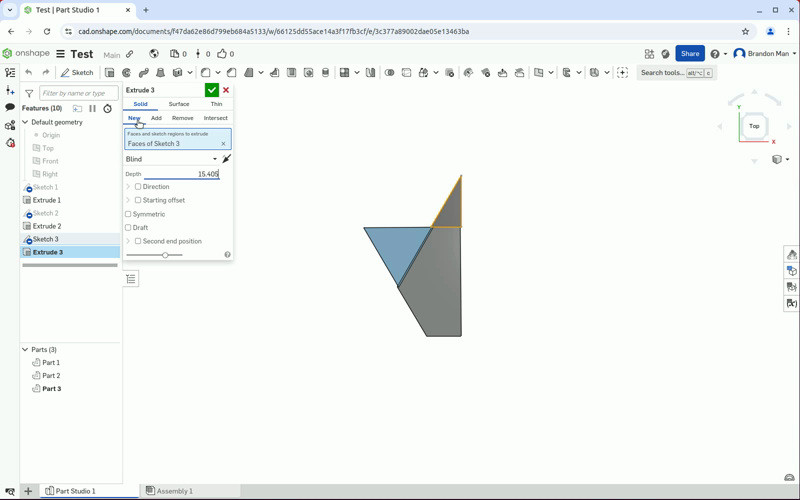
key(enter)
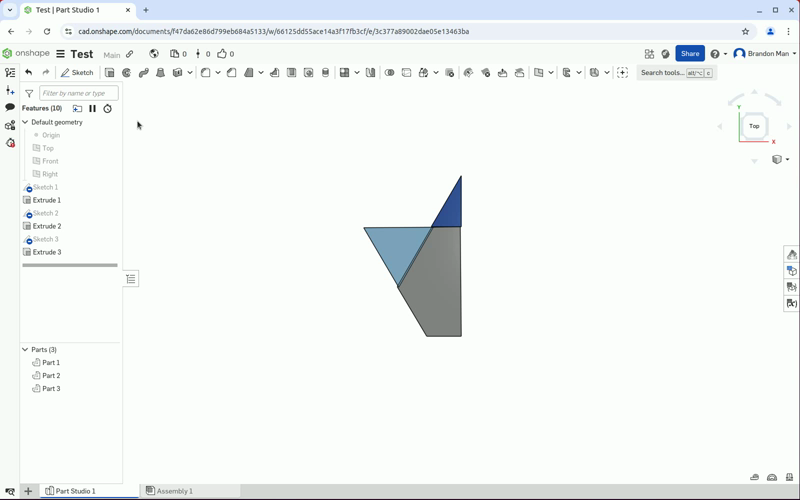
key(shift+h)
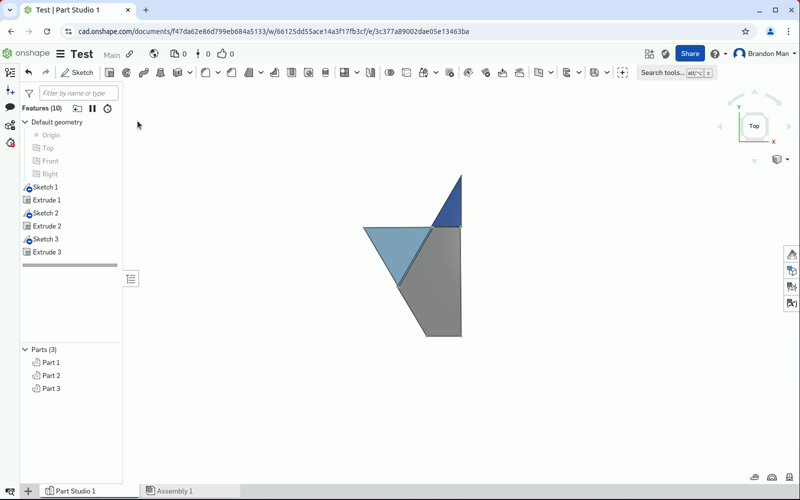
key(shift+h)
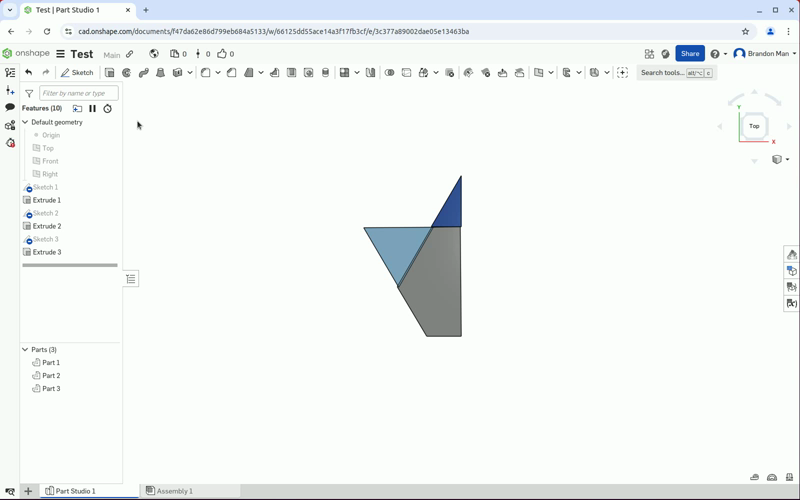
mouse_move(73, 189)
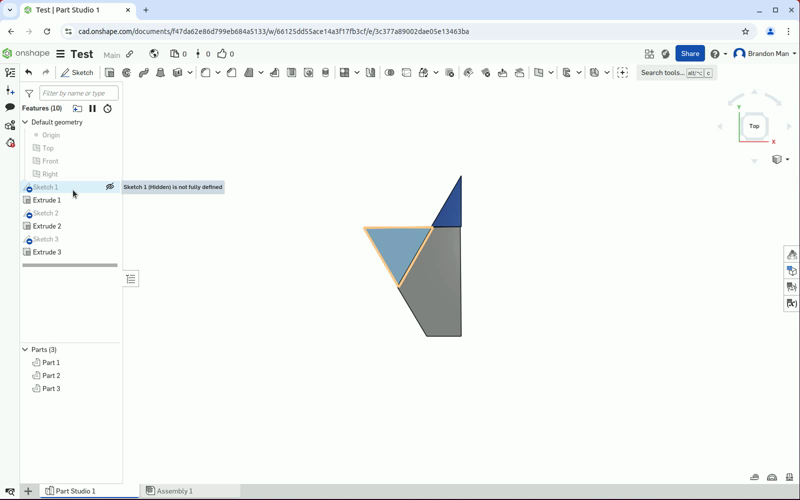
click(73, 189)
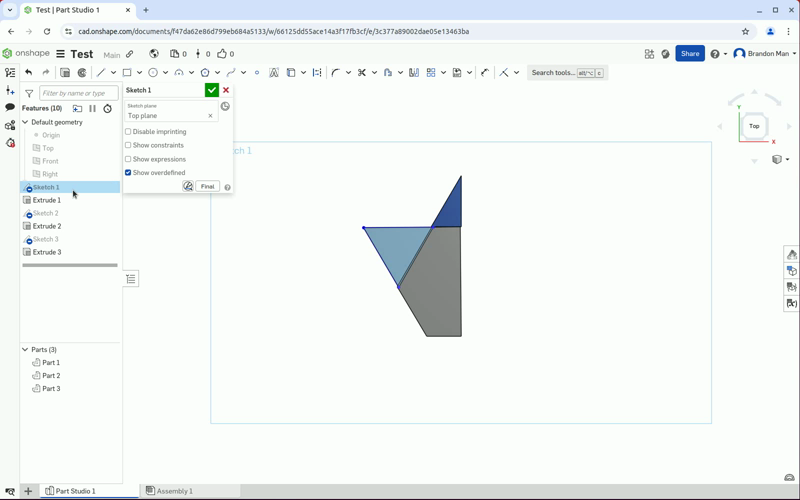
mouse_move(229, 92)
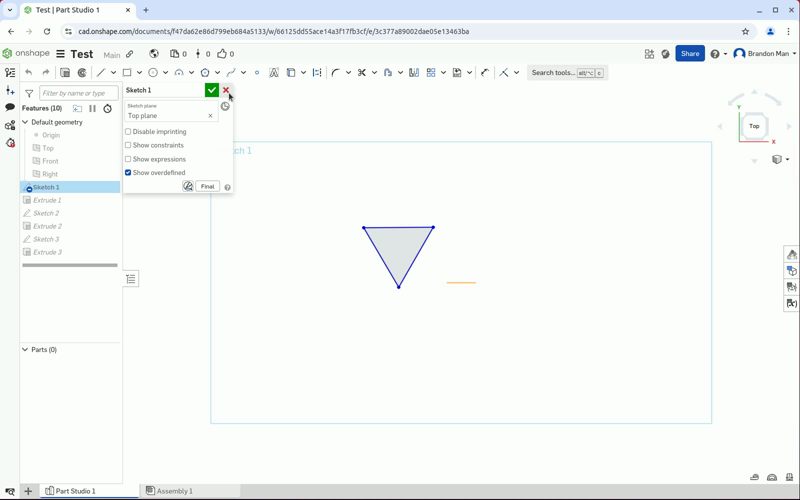
click(229, 92)
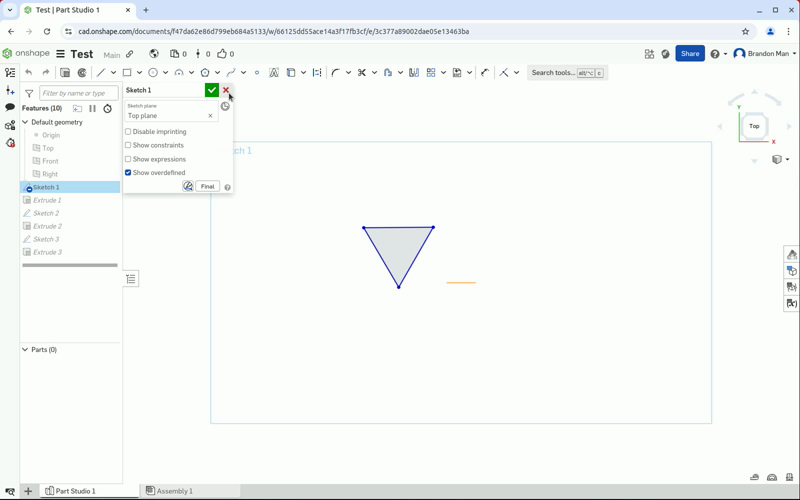
key(shift+s)
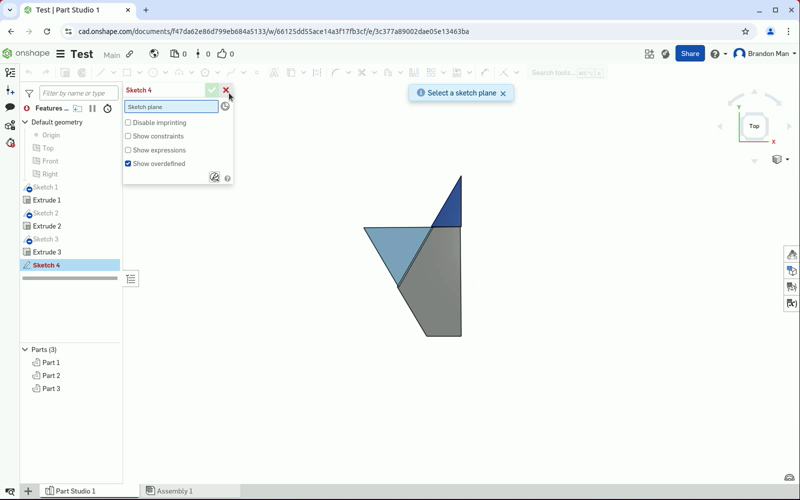
mouse_move(73, 150)
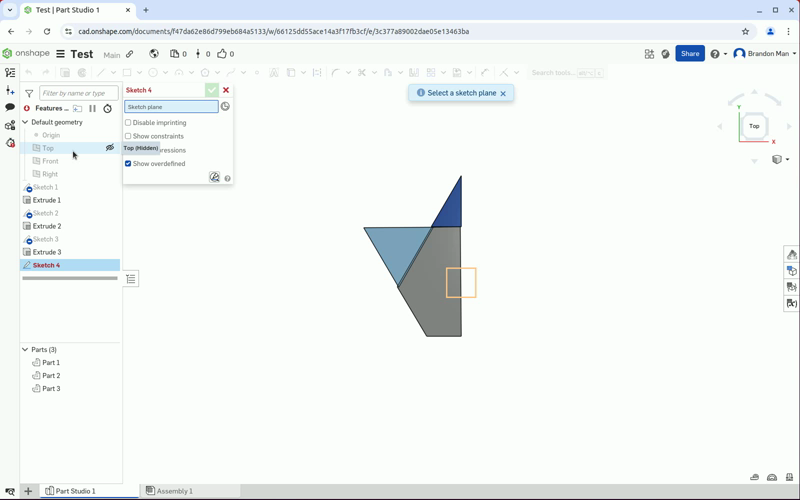
click(73, 150)
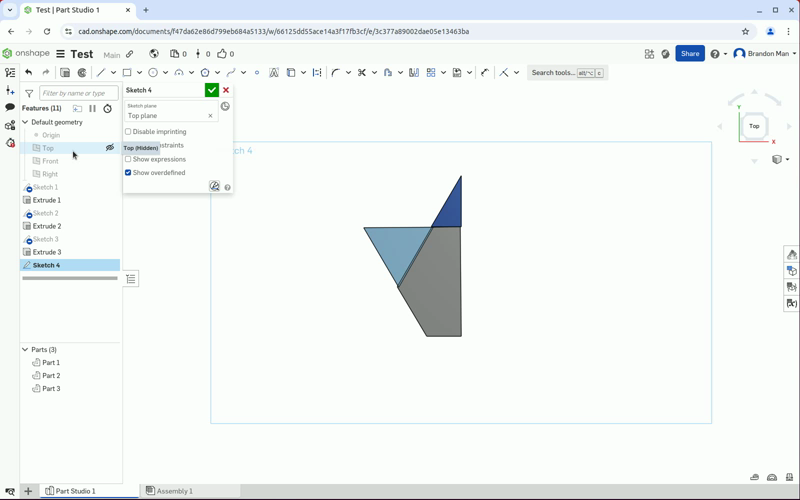
mouse_move(73, 352)
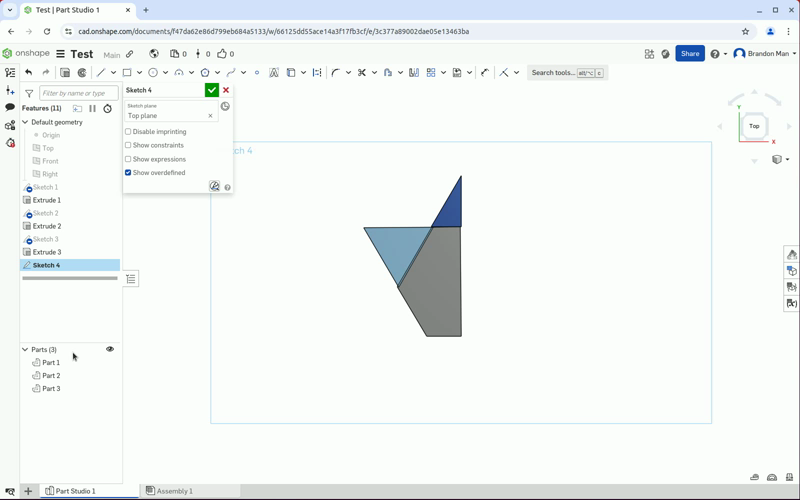
key(y)
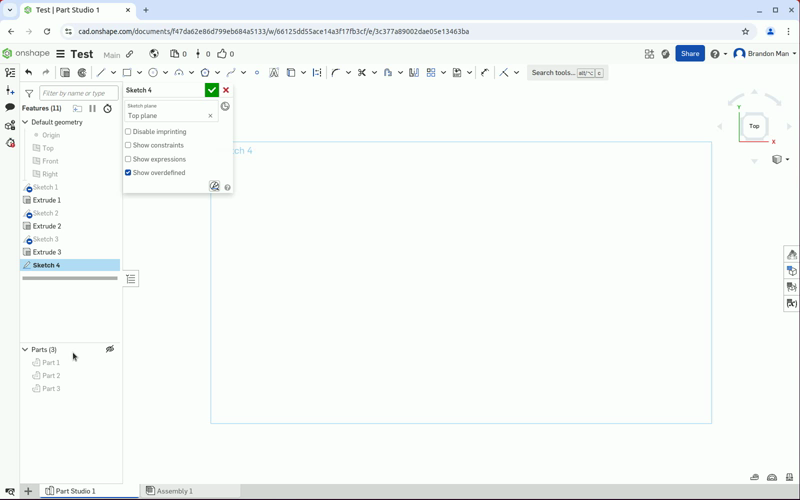
key(l)
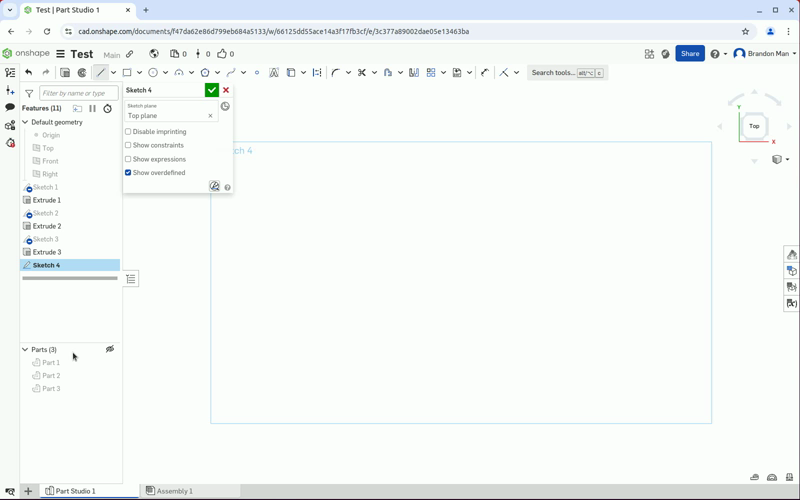
key_down(shift)
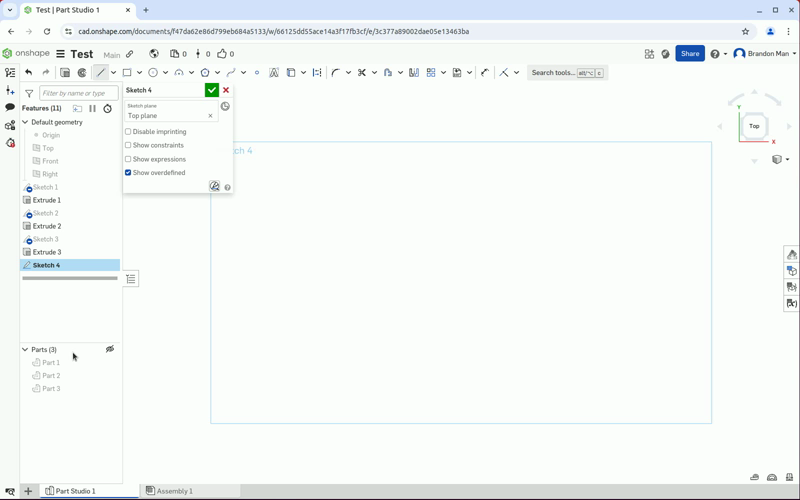
mouse_move(460, 227)
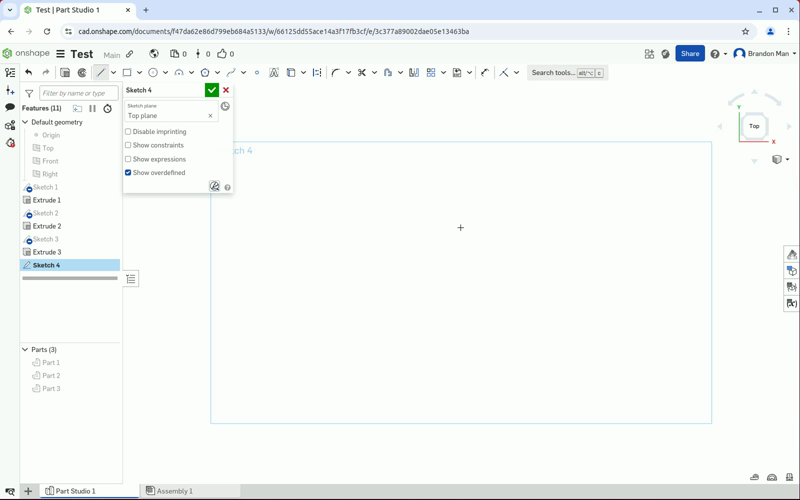
click(460, 227)
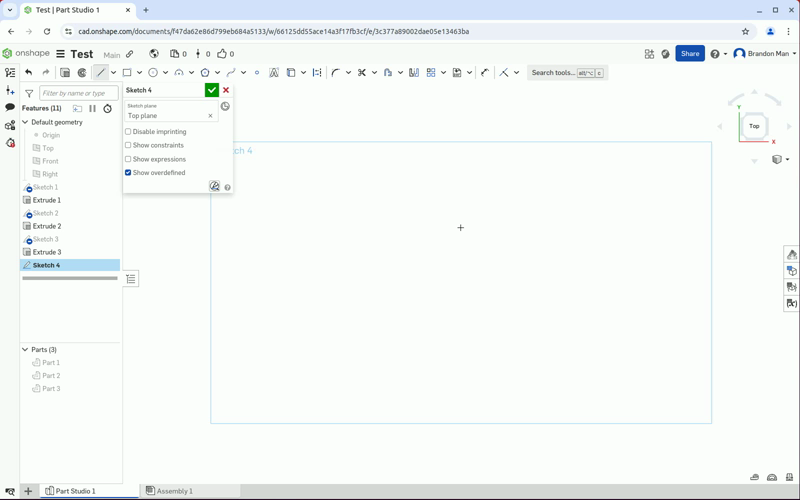
key_up(shift)
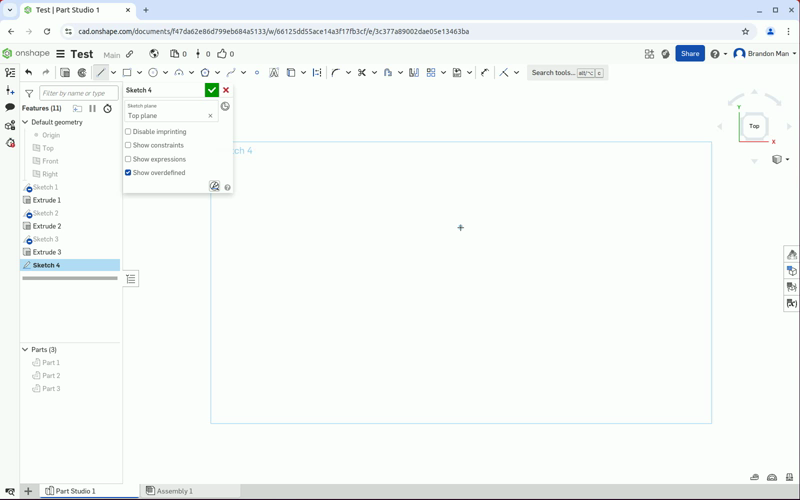
key_down(shift)
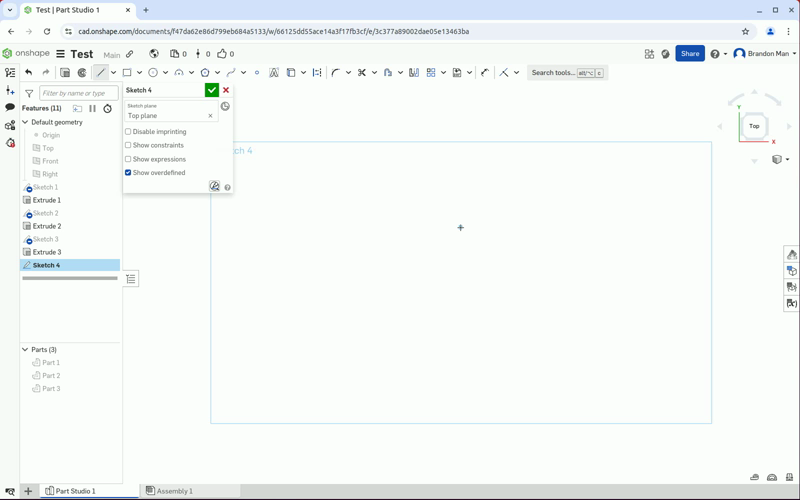
mouse_move(490, 227)
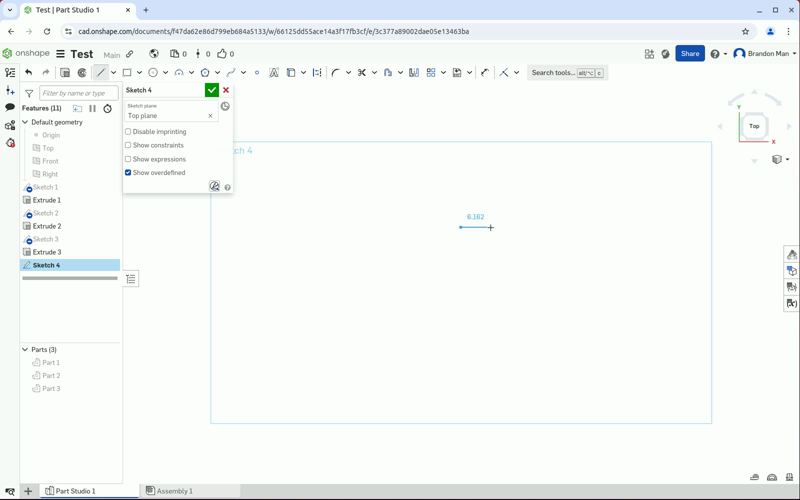
mouse_move(490, 227)
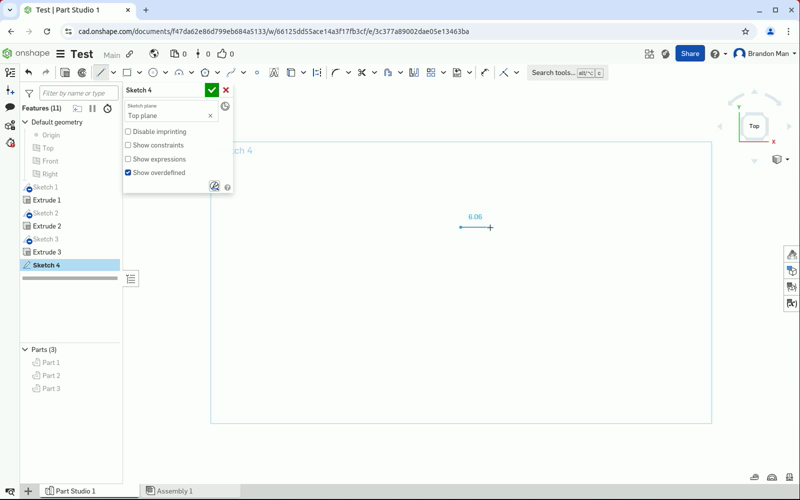
click(490, 227)
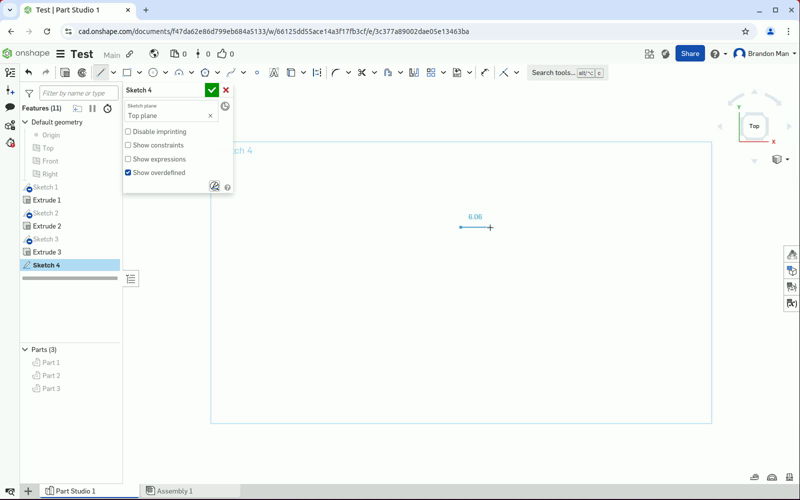
key_up(shift)
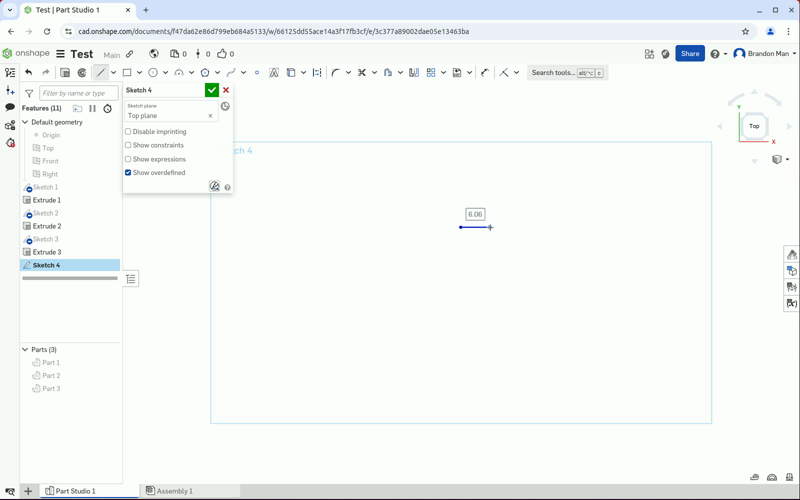
key_down(shift)
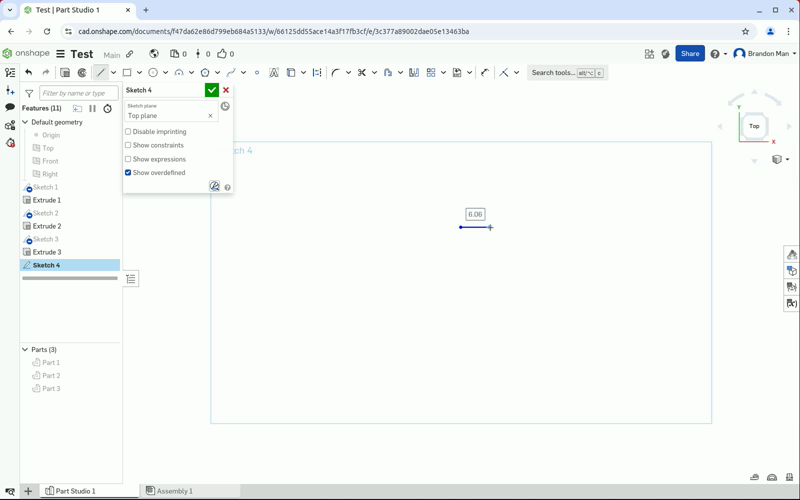
mouse_move(520, 227)
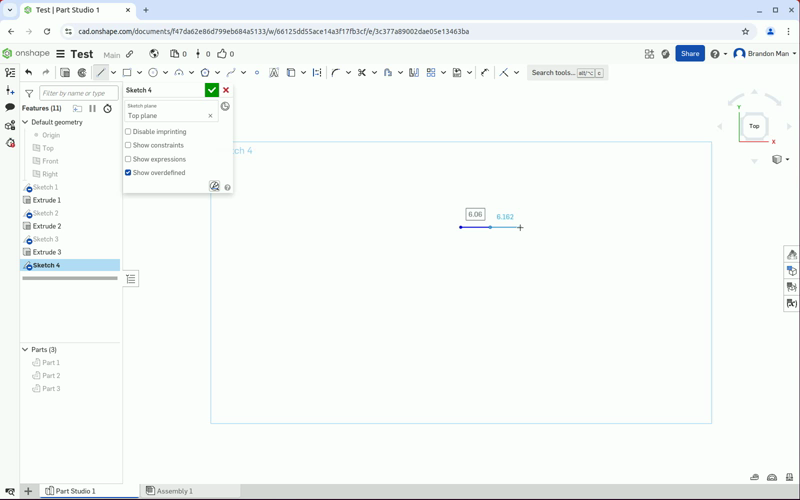
mouse_move(460, 176)
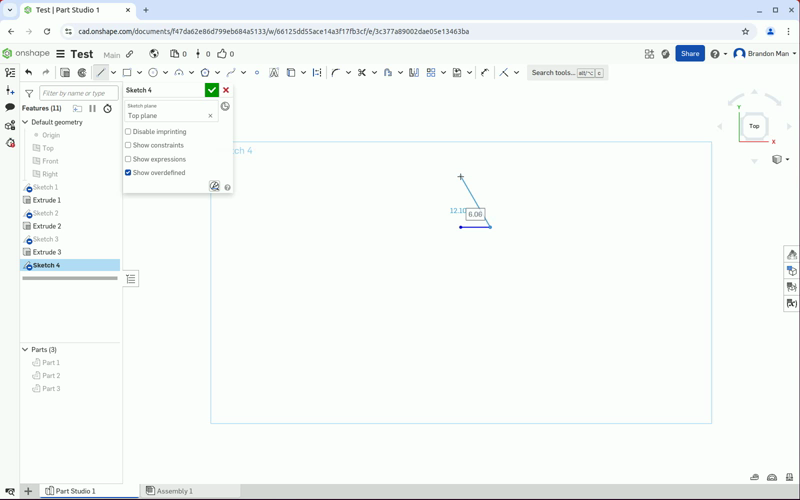
click(460, 176)
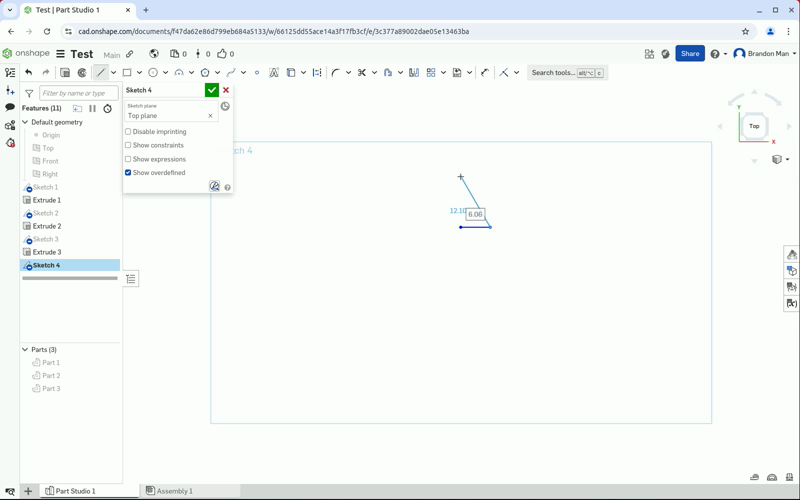
key_up(shift)
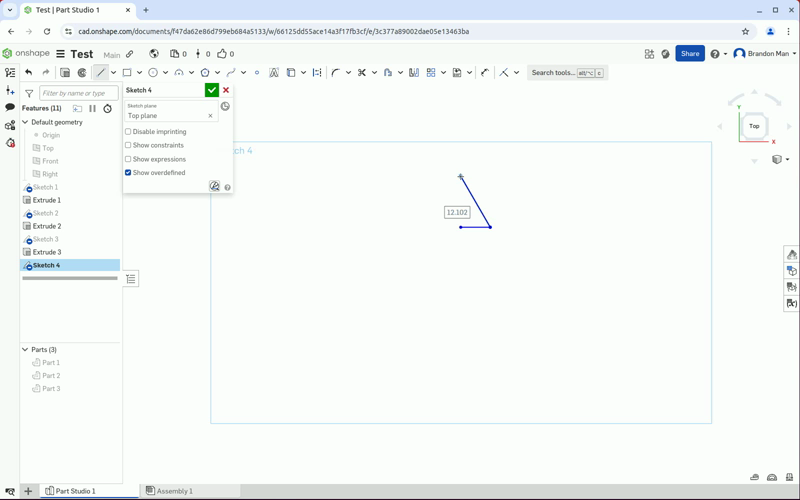
mouse_move(490, 176)
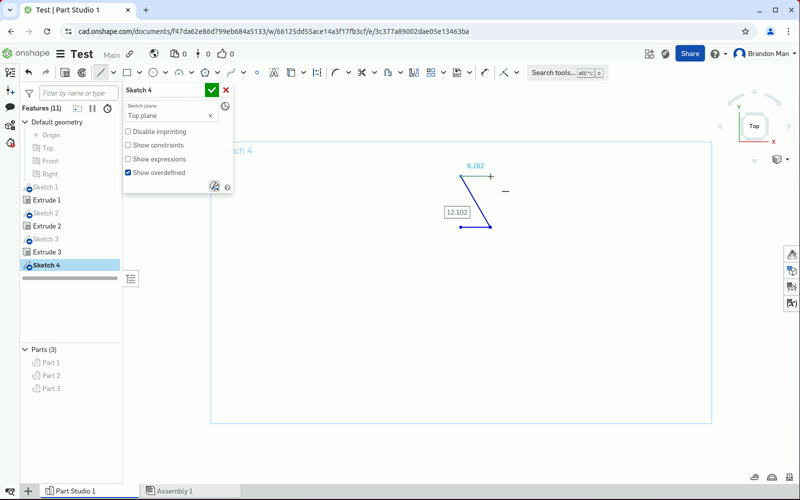
key_down(shift)
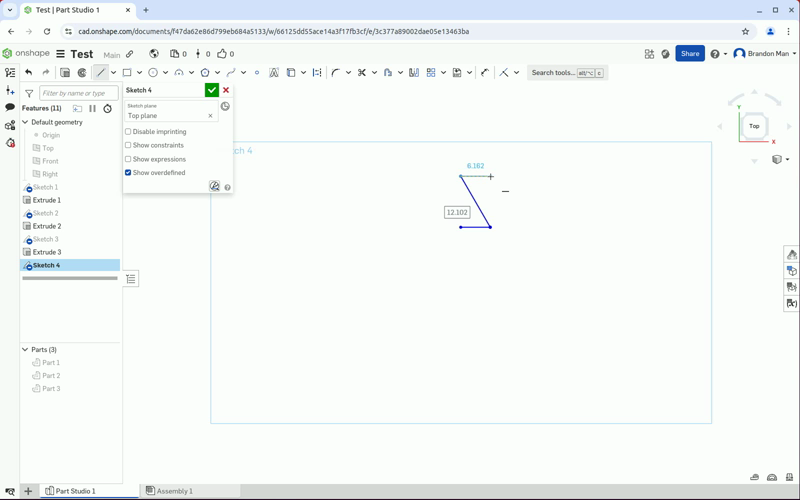
mouse_move(460, 227)
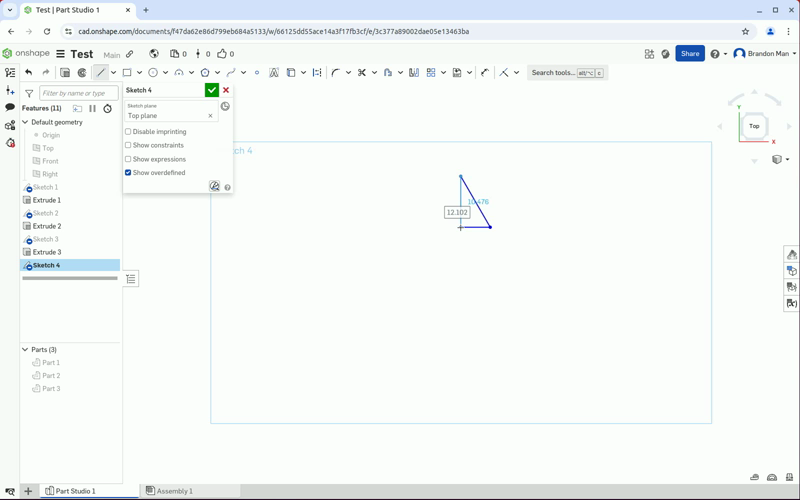
key_up(shift)
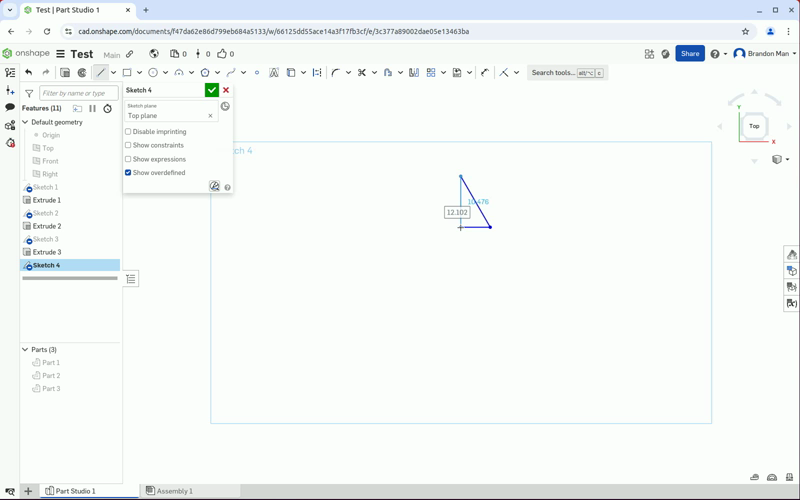
click(460, 227)
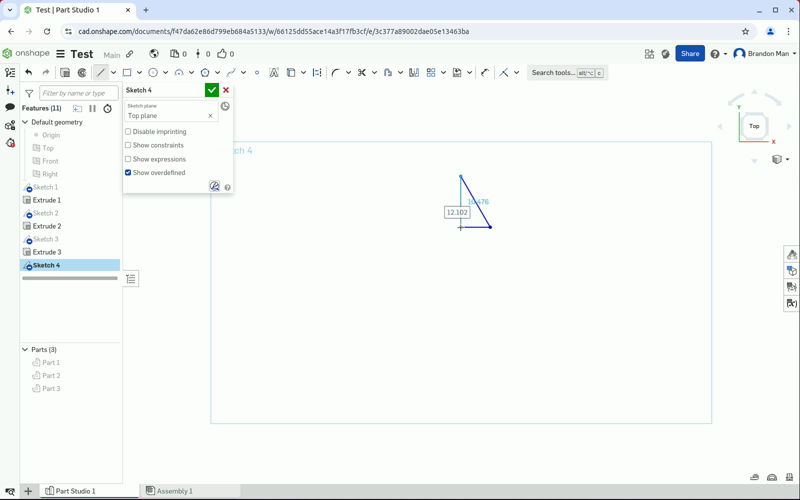
key(esc)
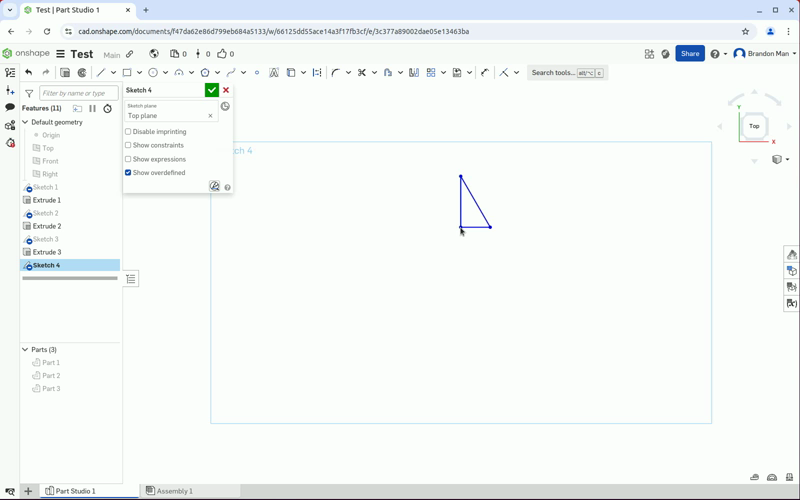
mouse_move(470, 211)
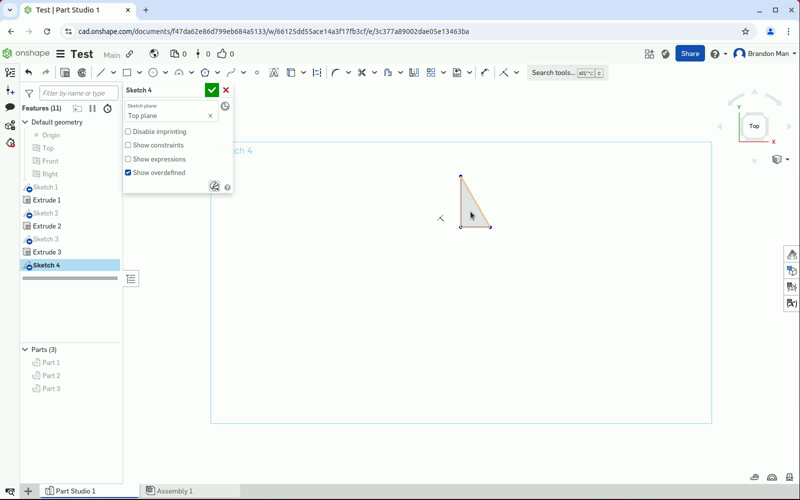
scroll(6)
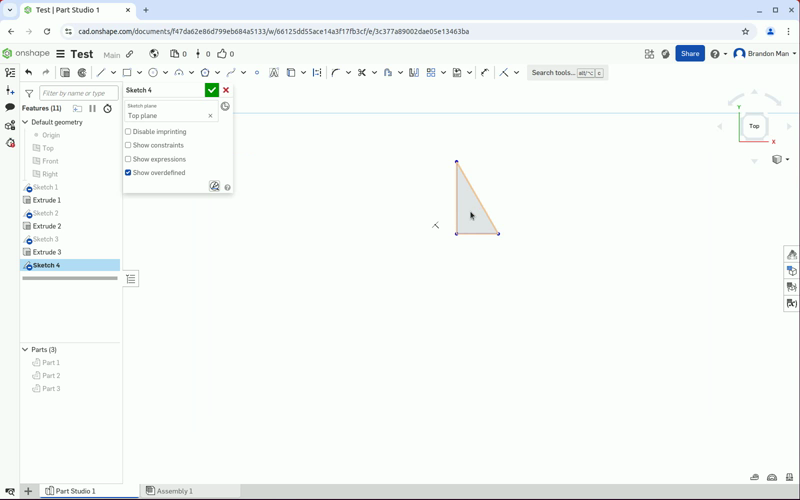
scroll(6)
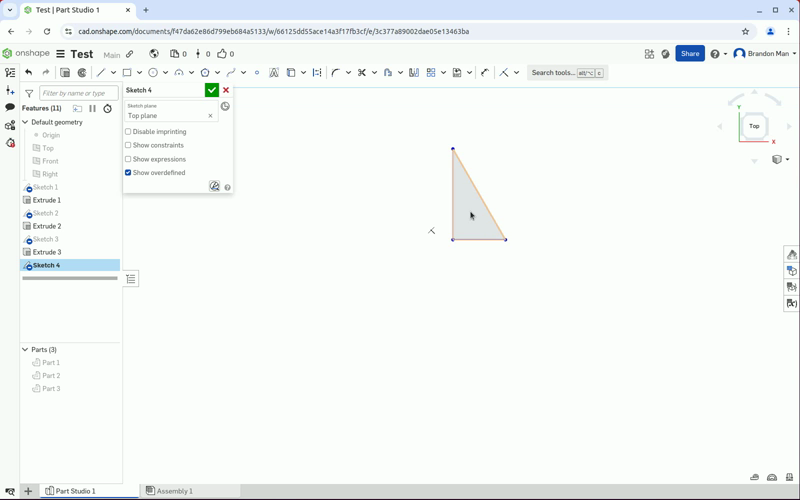
scroll(6)
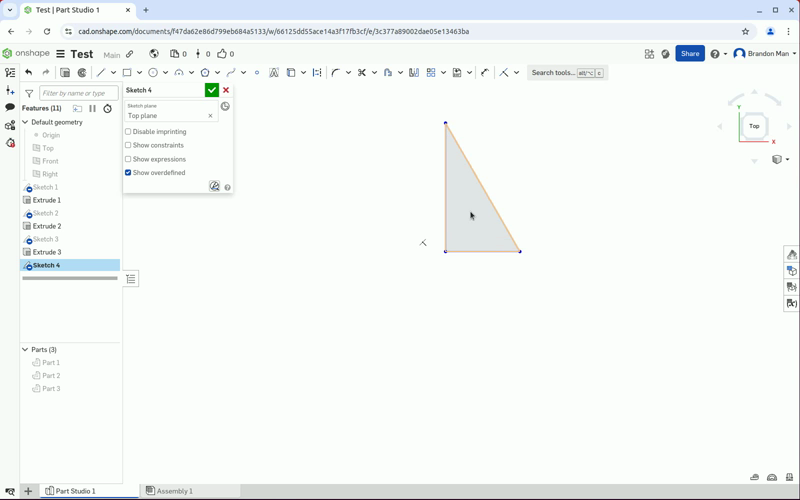
scroll(6)
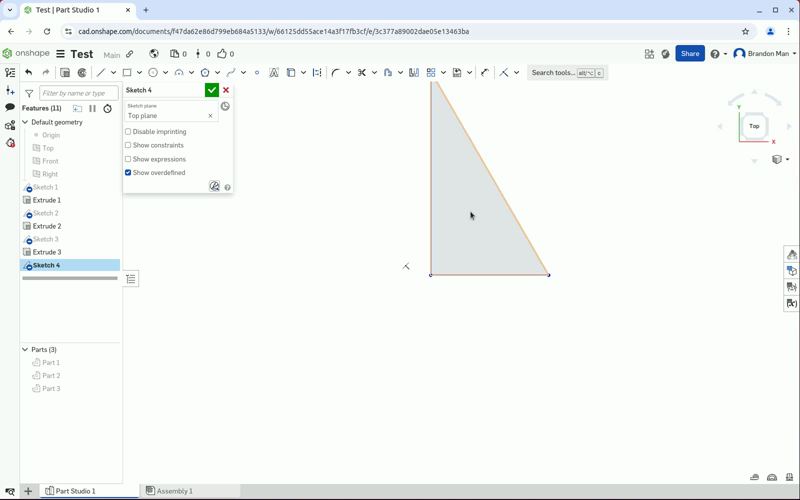
scroll(6)
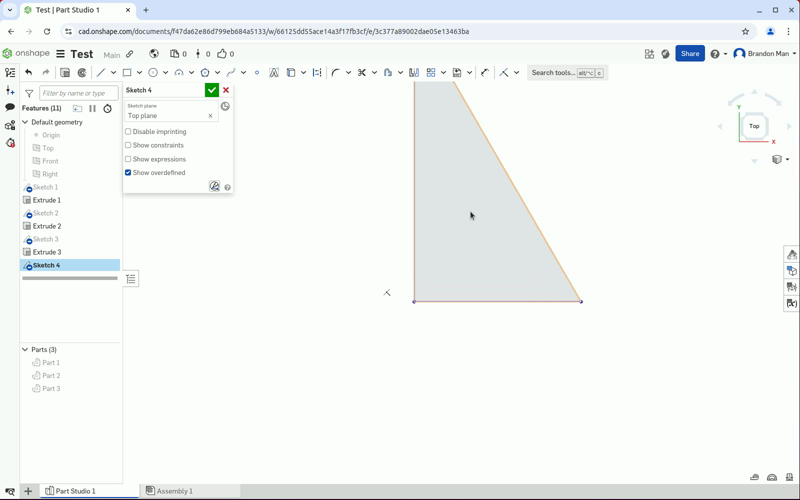
scroll(6)
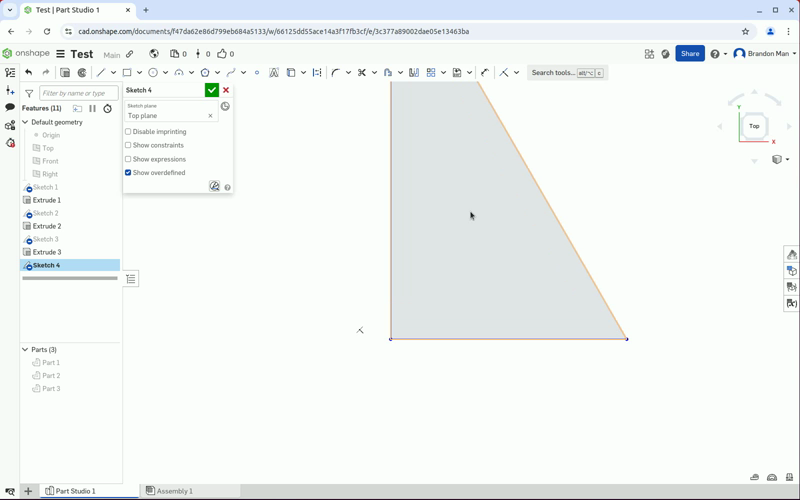
scroll(6)
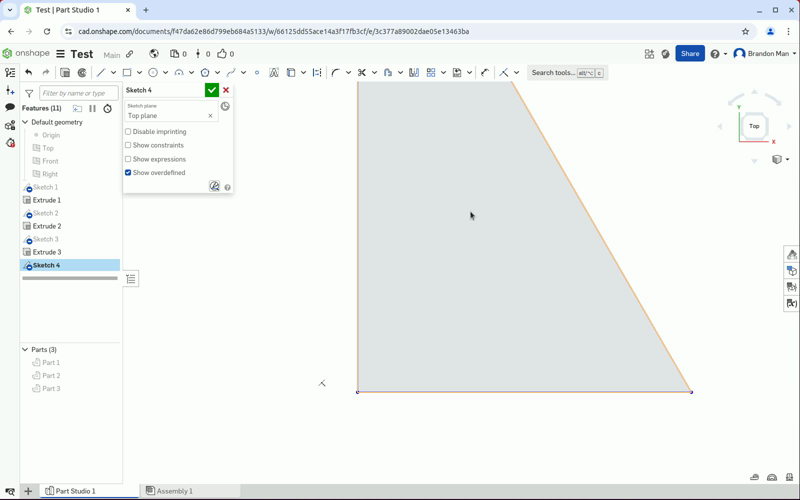
click(470, 211)
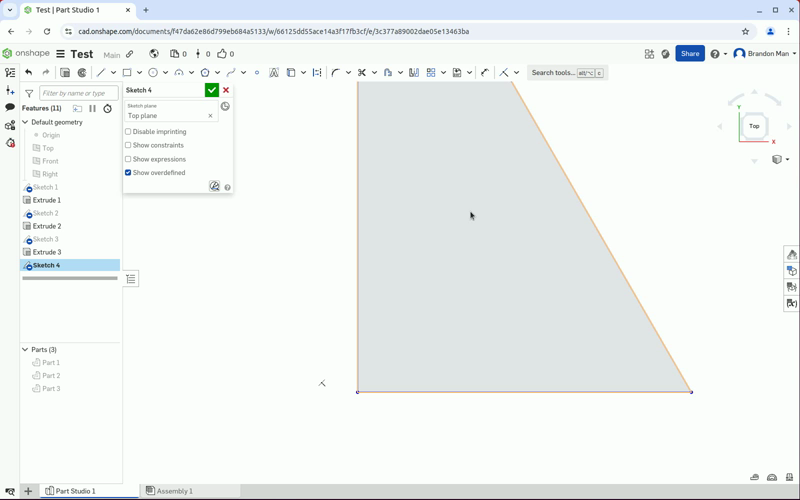
scroll(-6)
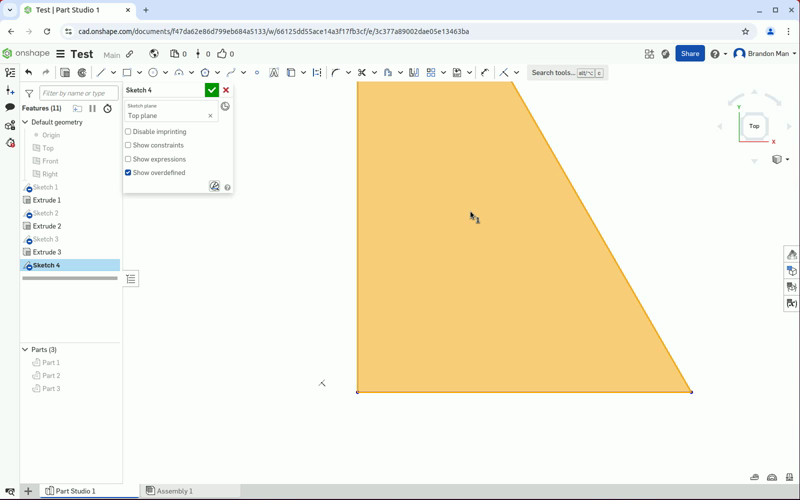
scroll(-6)
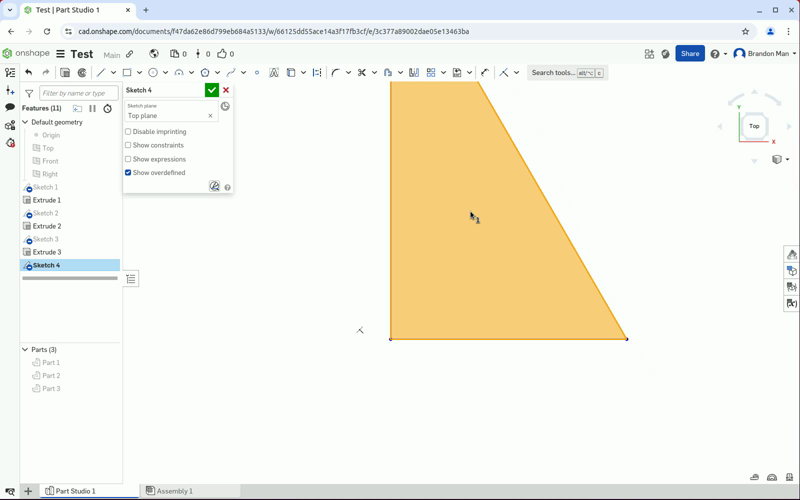
scroll(-6)
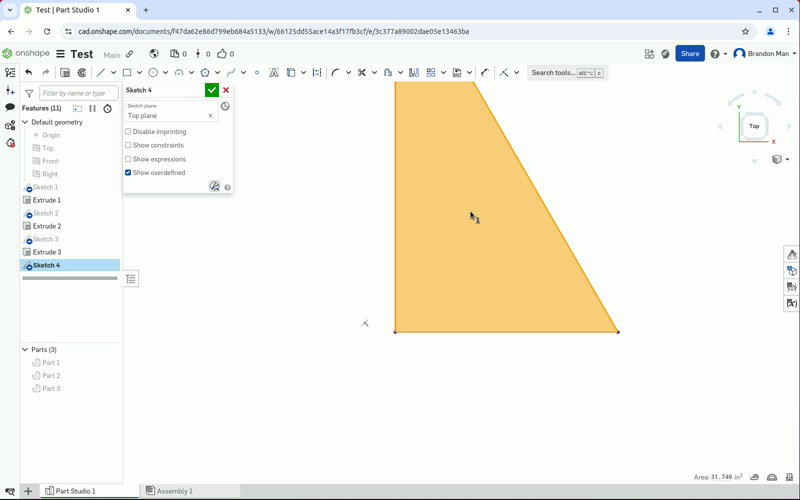
scroll(-6)
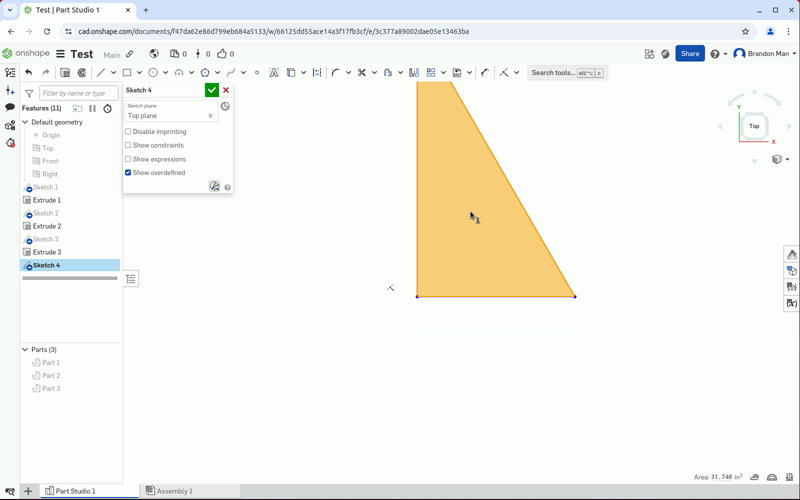
scroll(-6)
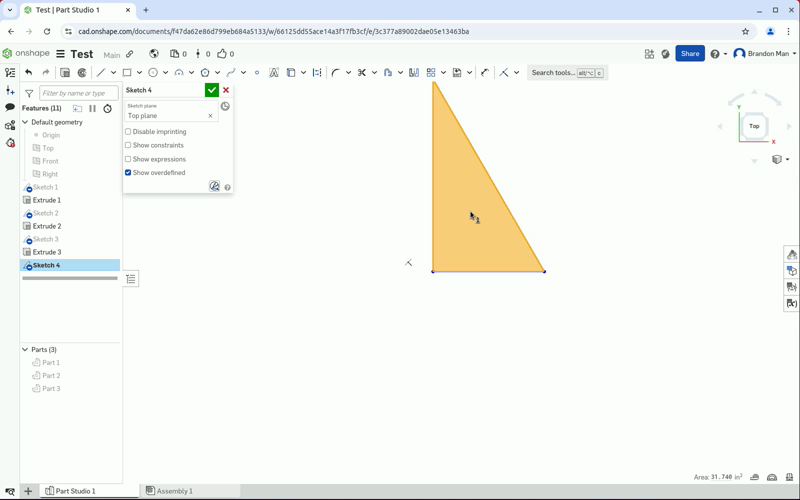
scroll(-6)
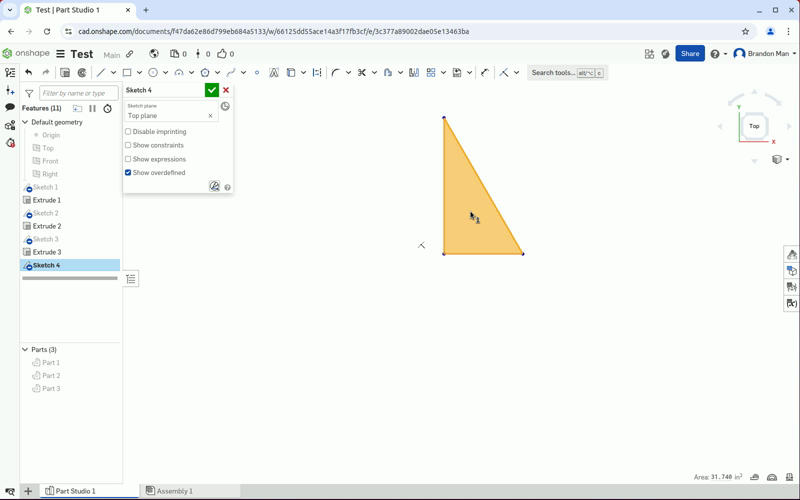
scroll(-6)
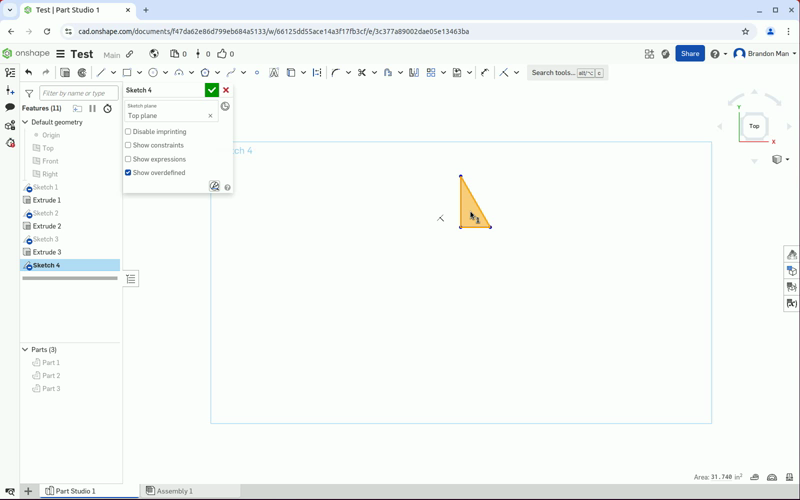
mouse_move(73, 352)
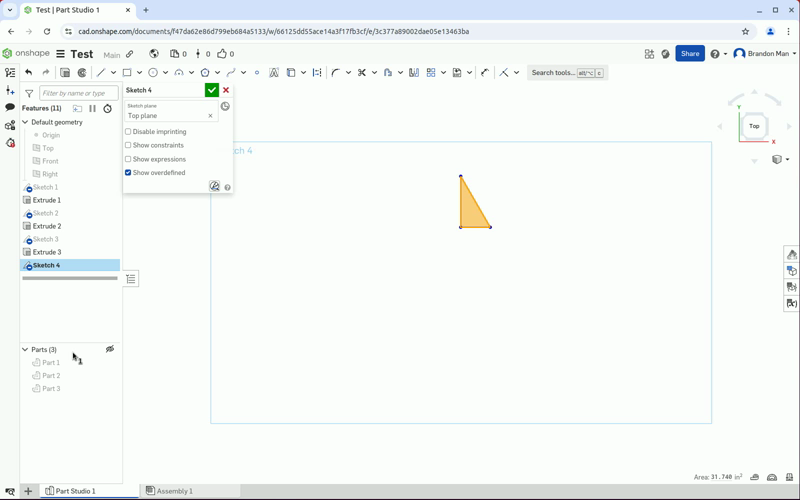
key(shift+y)
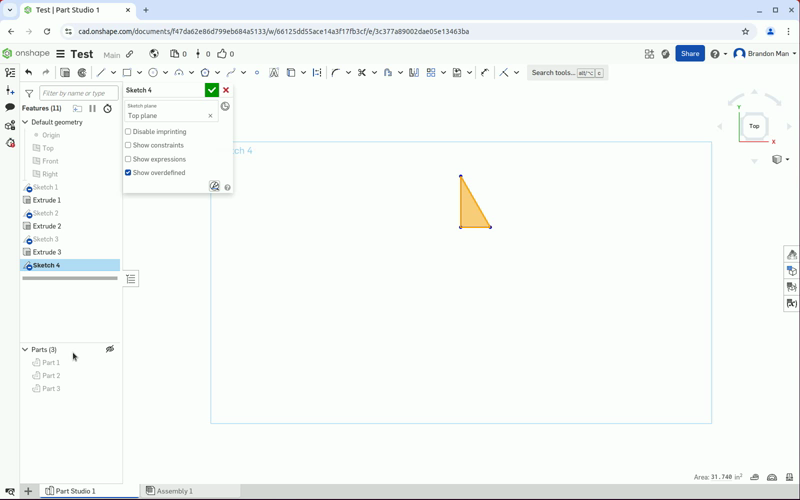
key(shift+e)
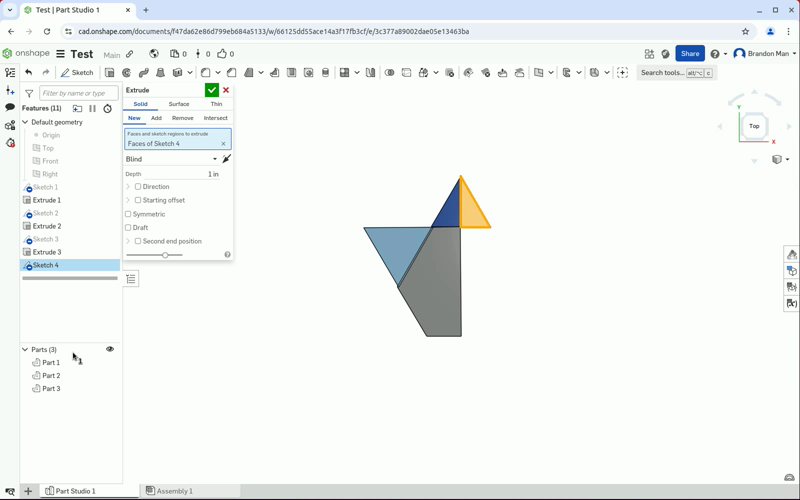
mouse_move(143, 106)
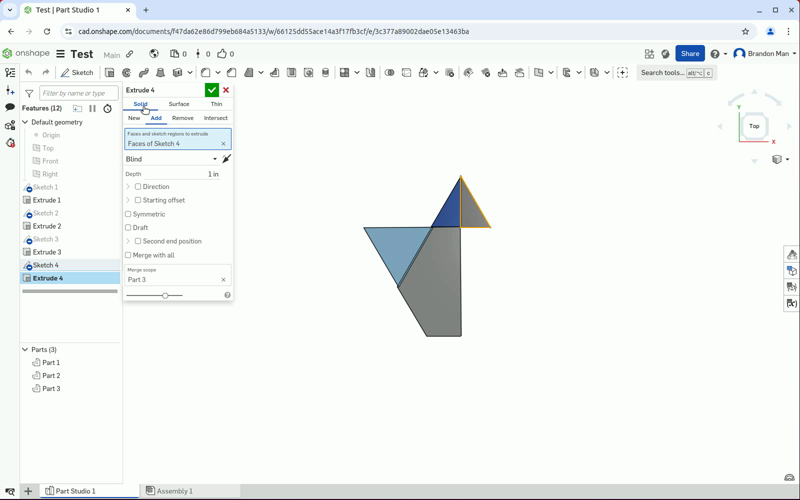
click(143, 106)
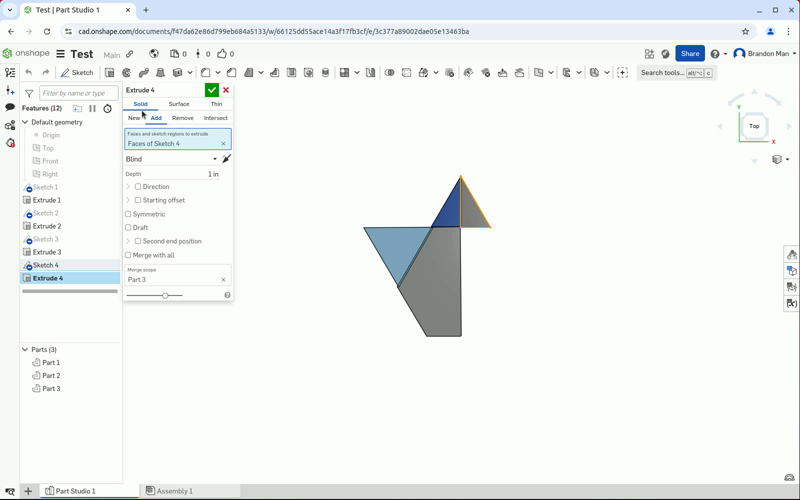
mouse_move(137, 120)
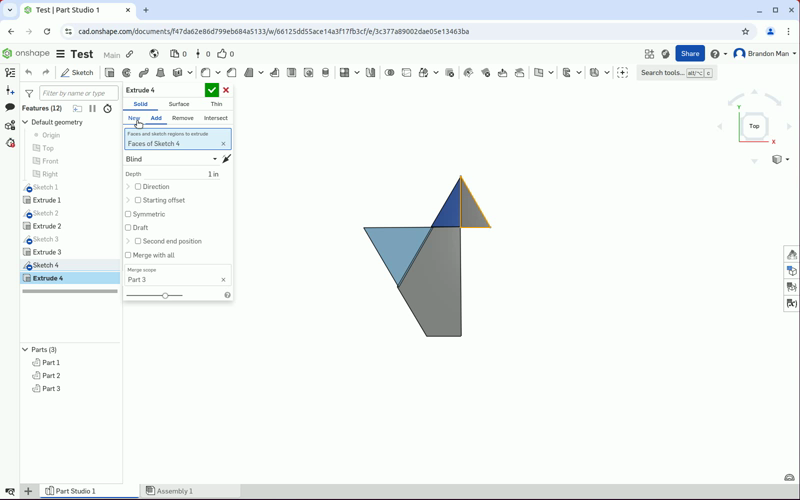
click(137, 120)
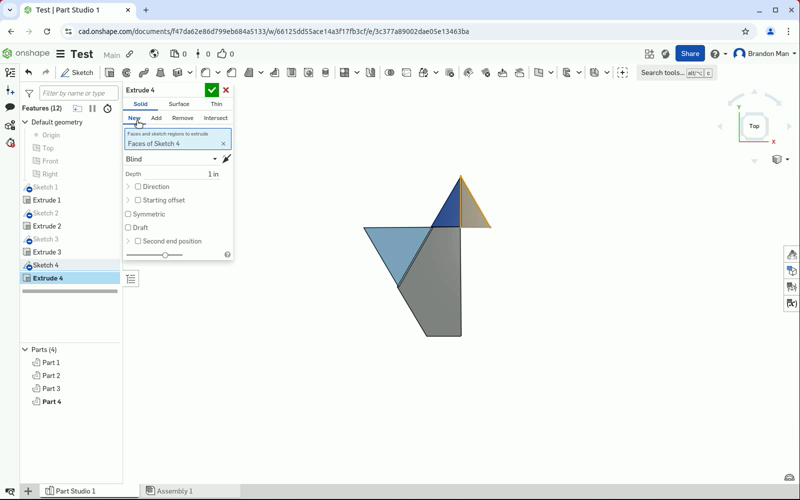
key(tab, 4)
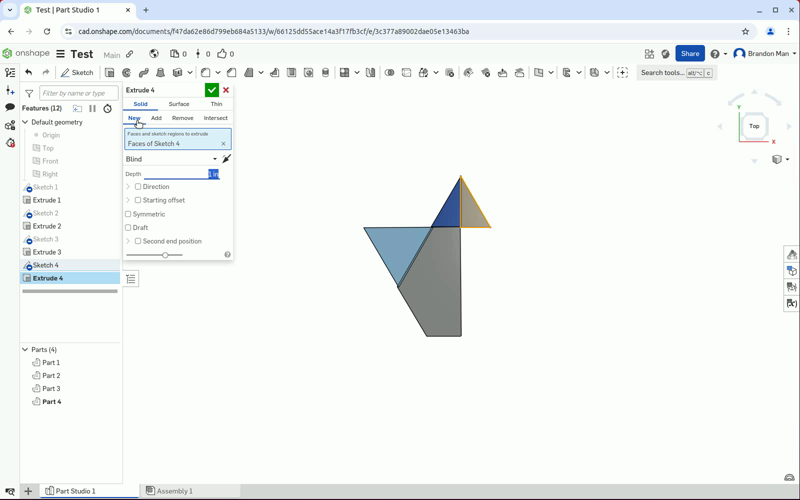
text(15.405)
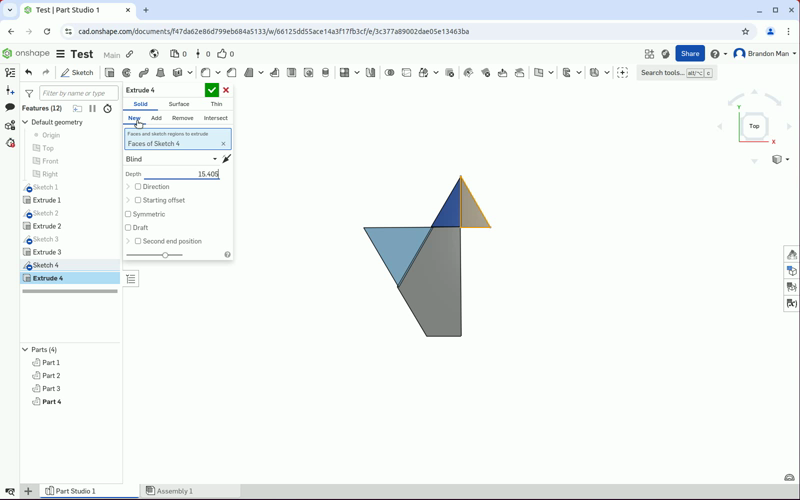
key(enter)
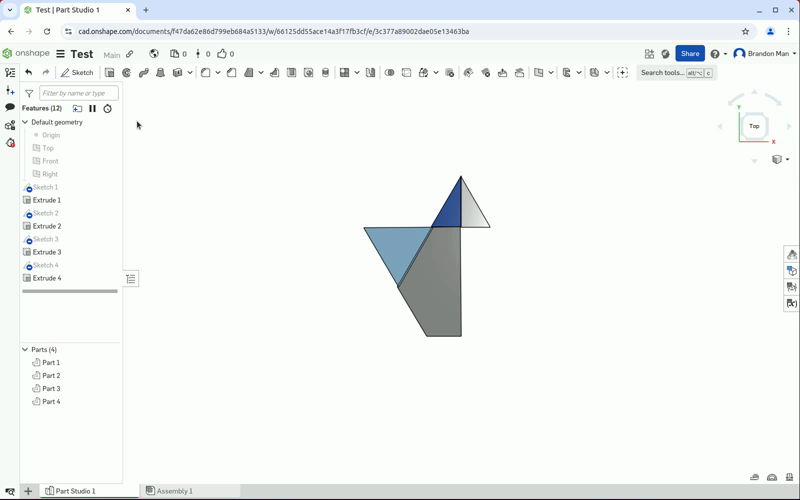
key(shift+h)
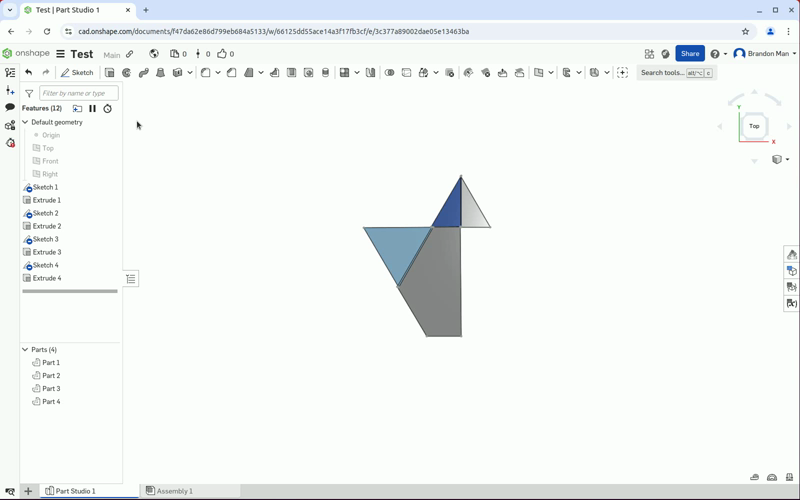
key(shift+h)
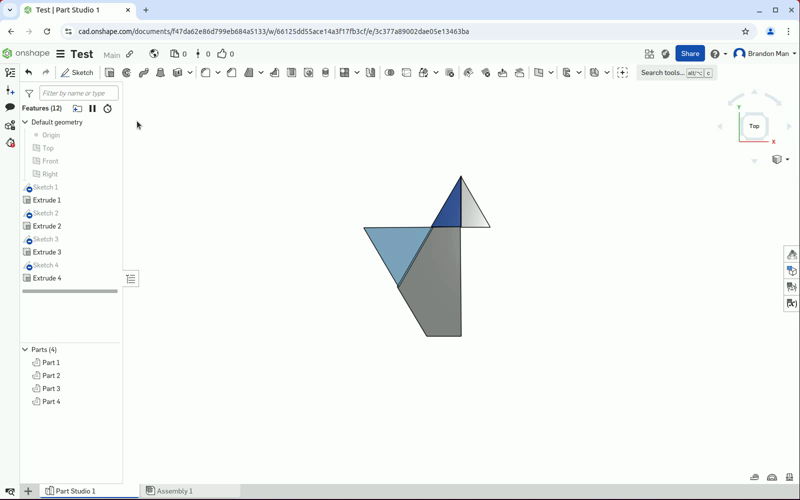
mouse_move(73, 189)
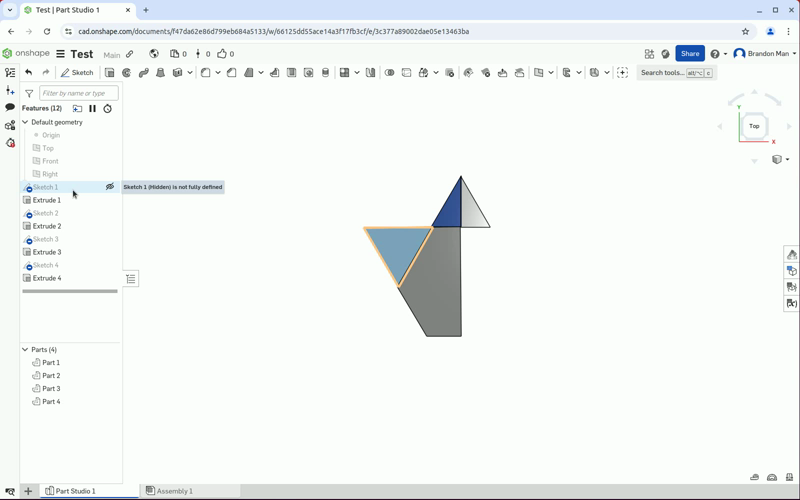
click(73, 189)
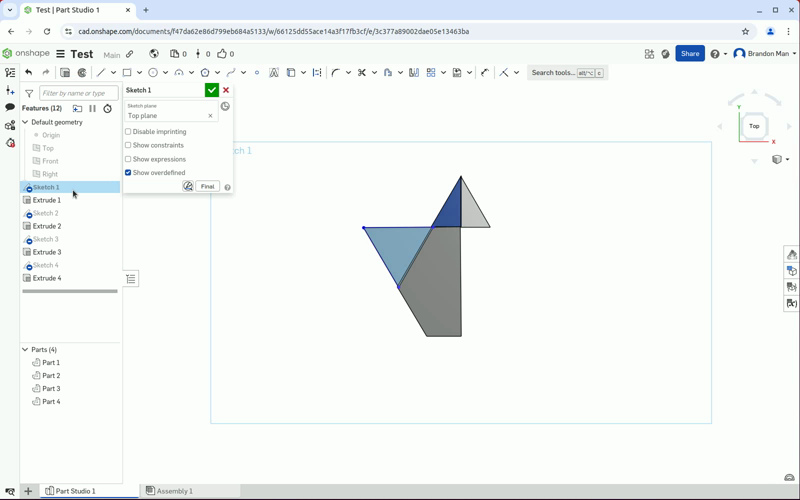
mouse_move(229, 92)
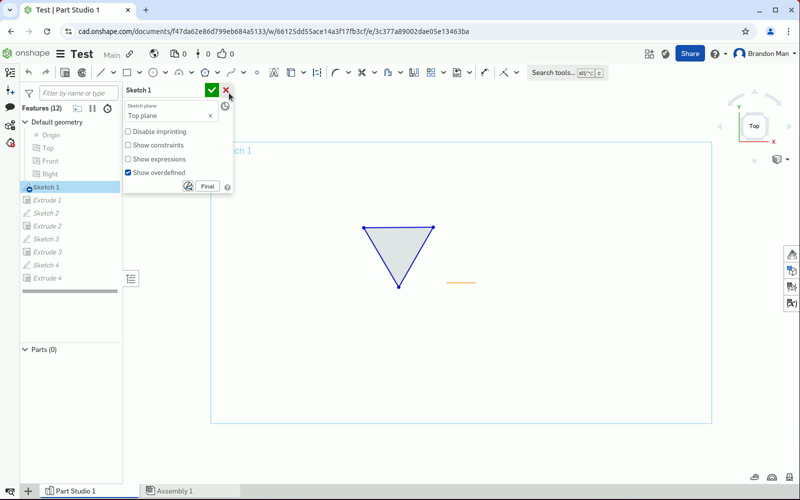
click(229, 92)
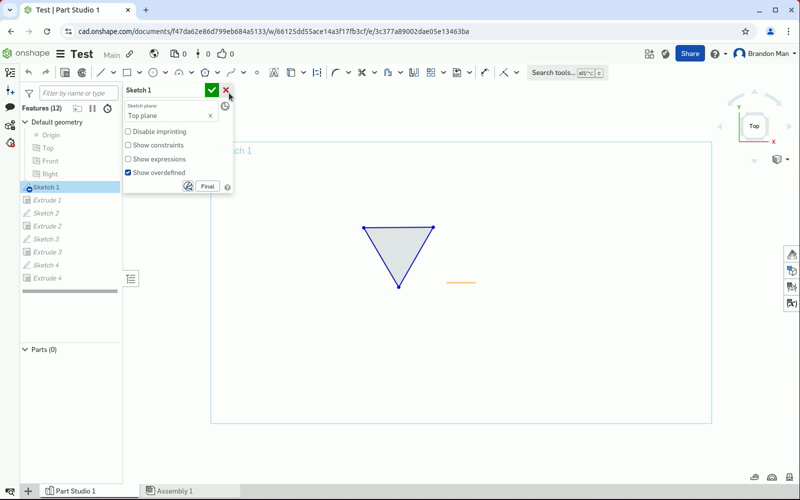
key(shift+s)
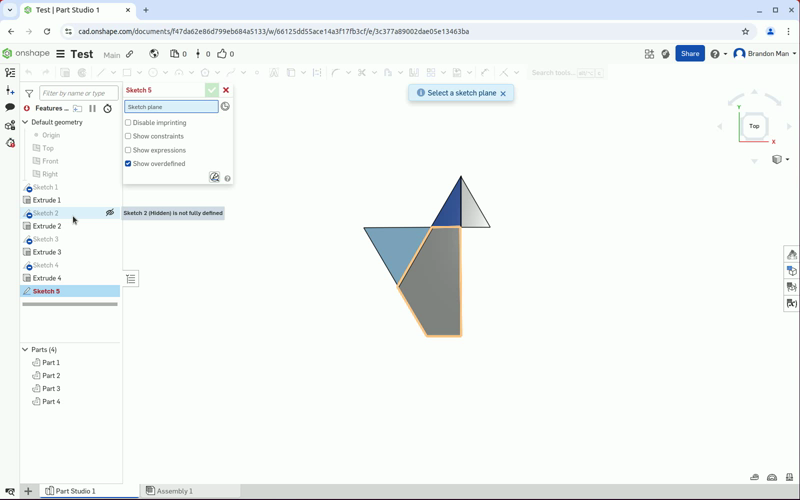
scroll(3)
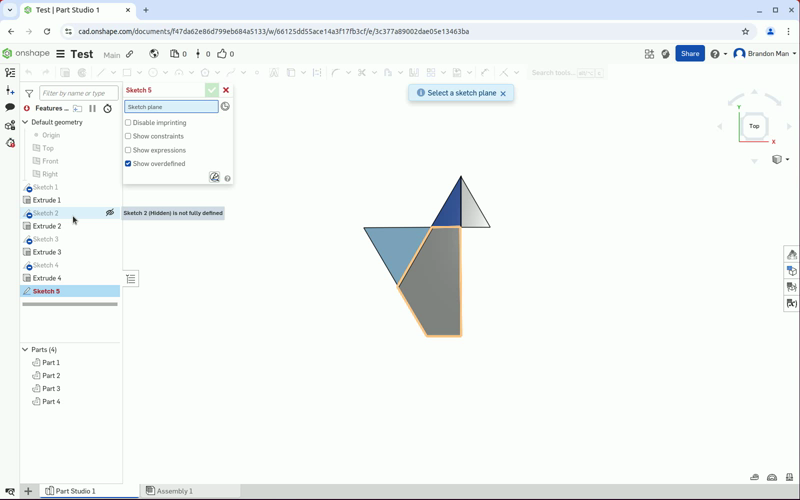
mouse_move(73, 150)
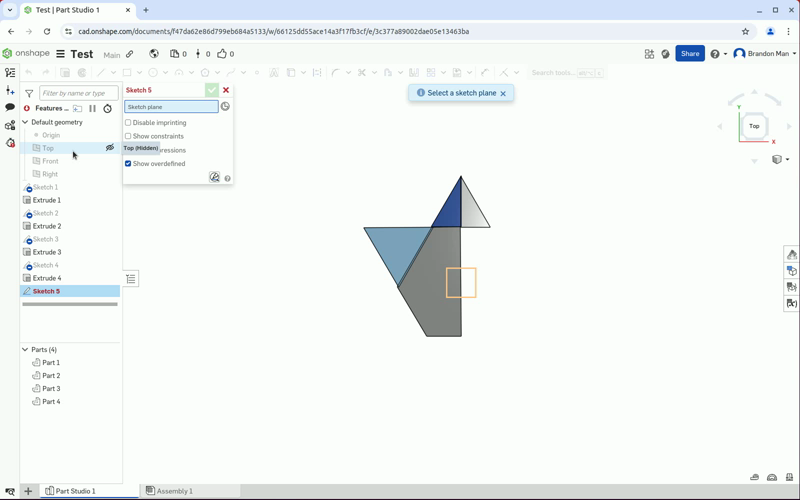
click(73, 150)
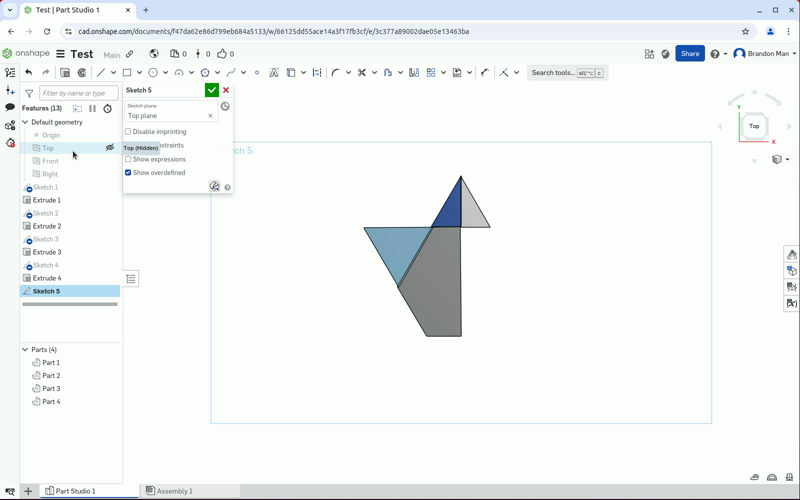
mouse_move(73, 352)
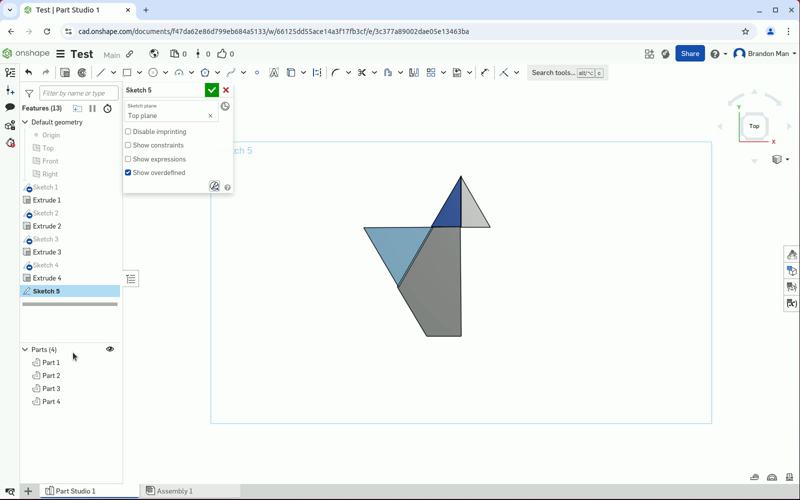
key(y)
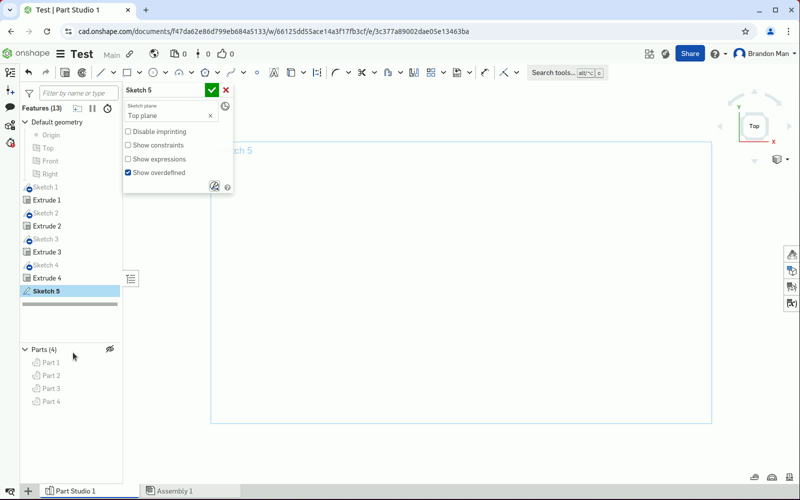
key(l)
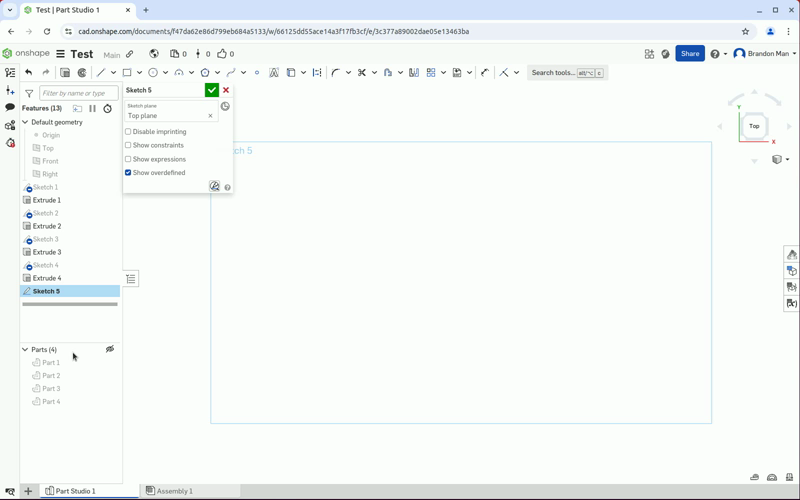
key_down(shift)
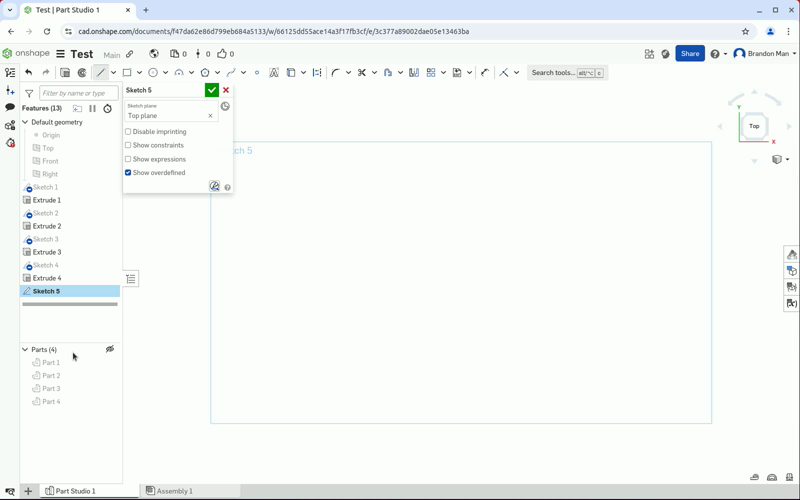
mouse_move(460, 335)
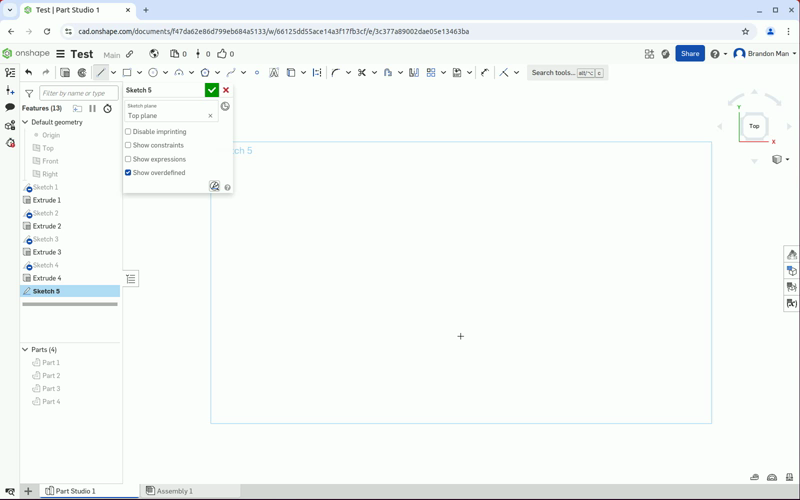
click(460, 335)
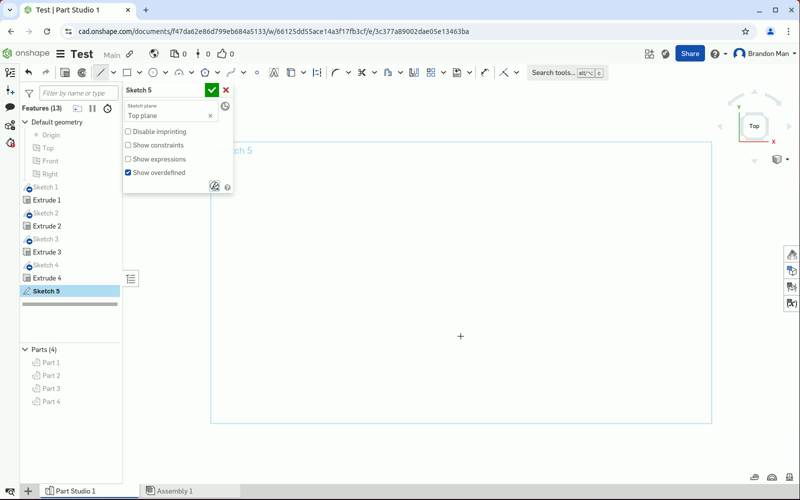
key_up(shift)
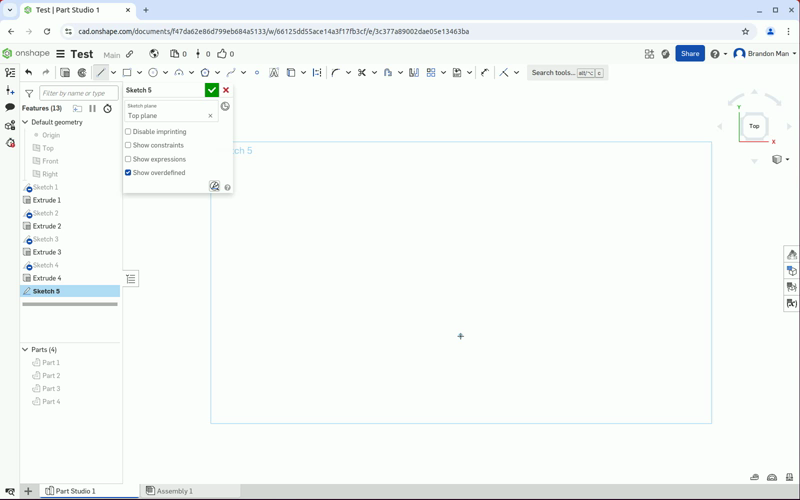
key_down(shift)
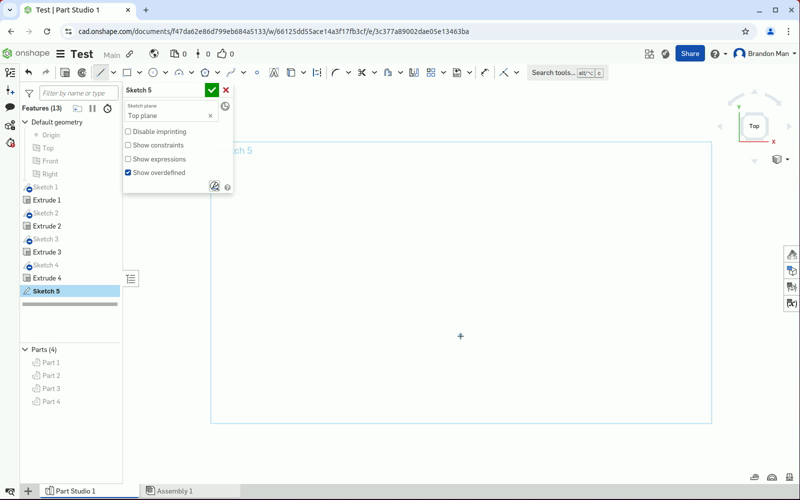
mouse_move(490, 335)
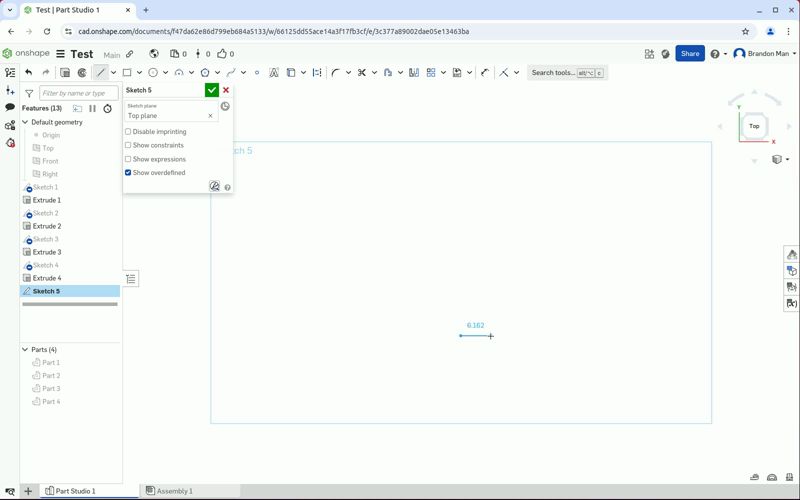
mouse_move(495, 335)
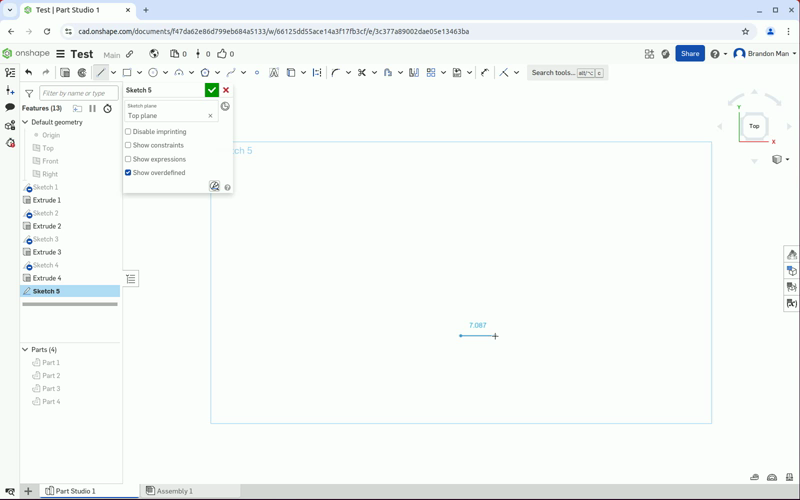
click(495, 335)
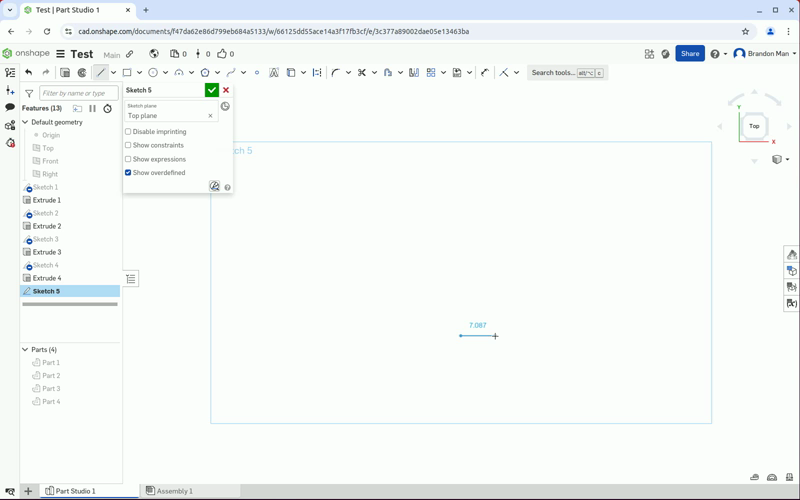
key_up(shift)
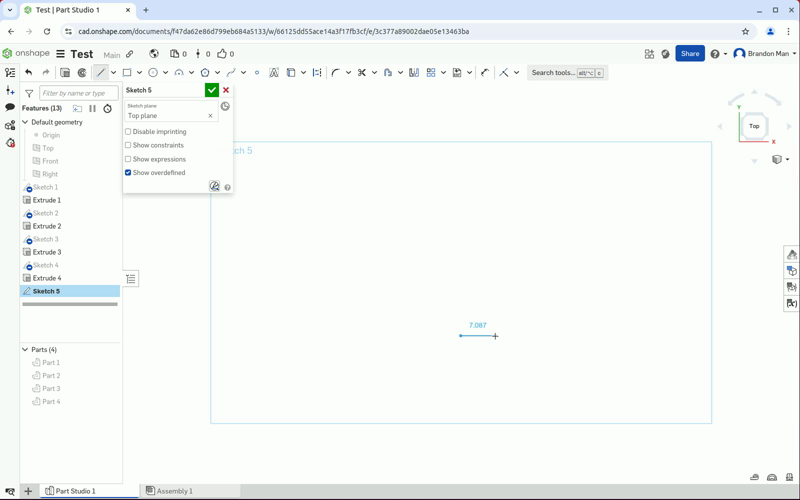
key_down(shift)
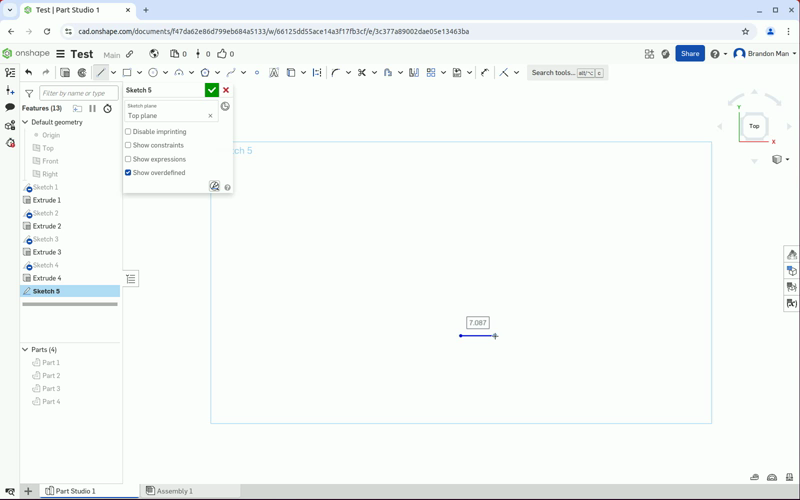
mouse_move(525, 335)
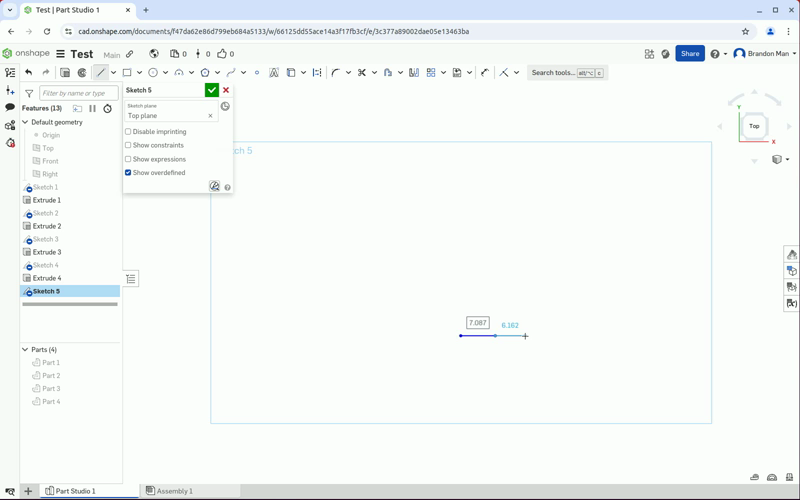
mouse_move(523, 285)
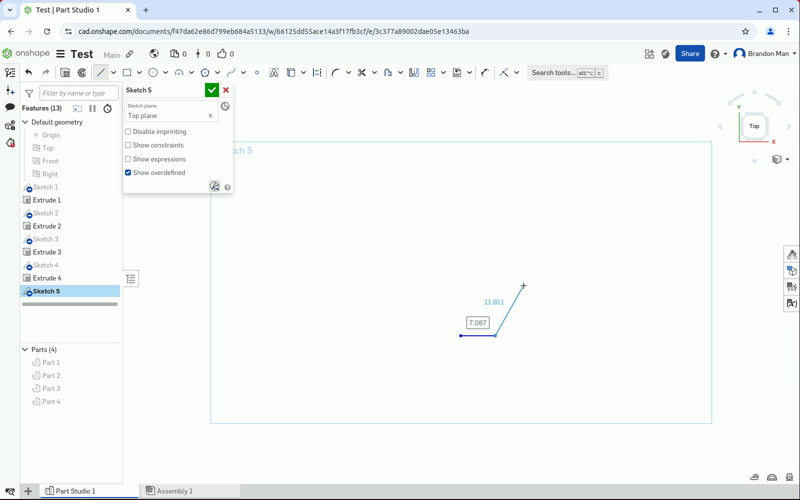
click(523, 285)
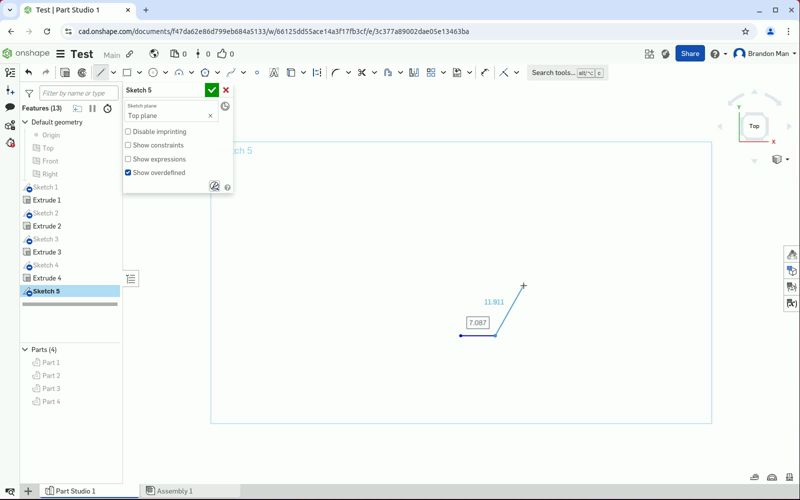
key_up(shift)
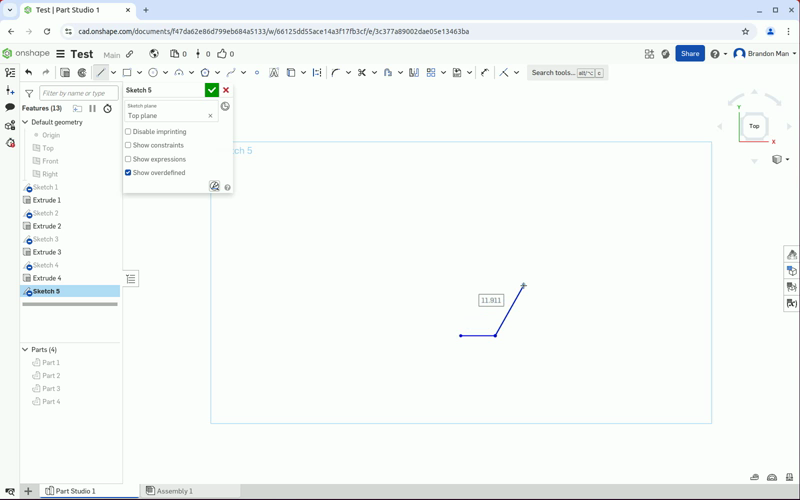
key_down(shift)
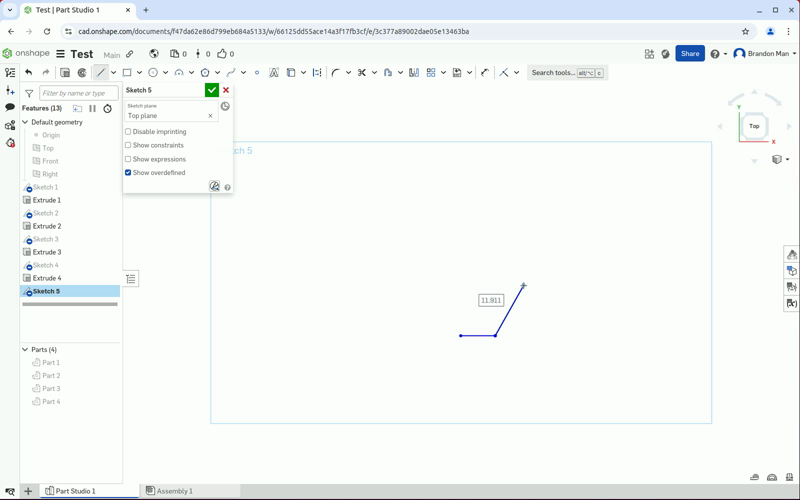
mouse_move(489, 226)
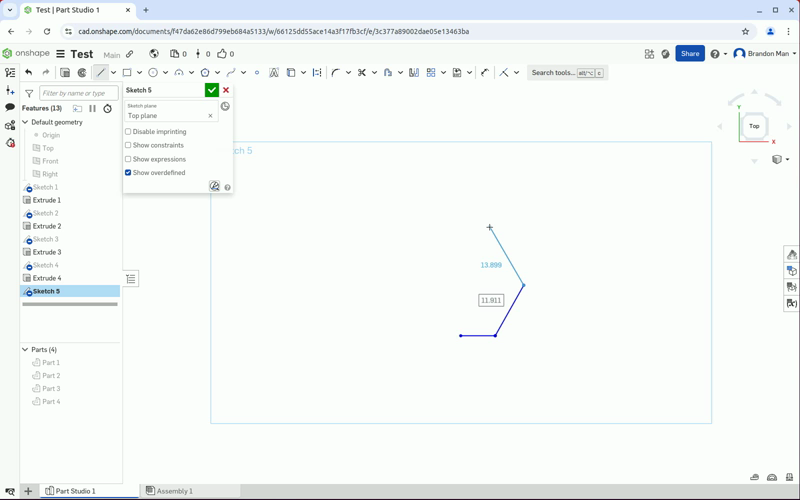
click(489, 226)
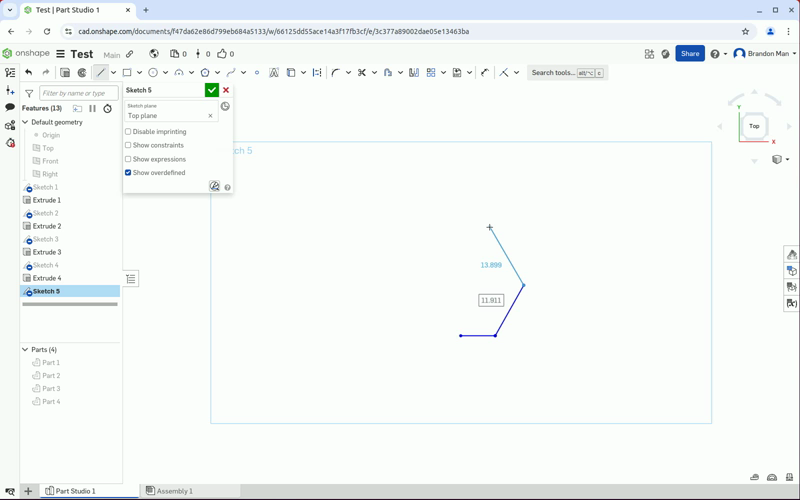
key_up(shift)
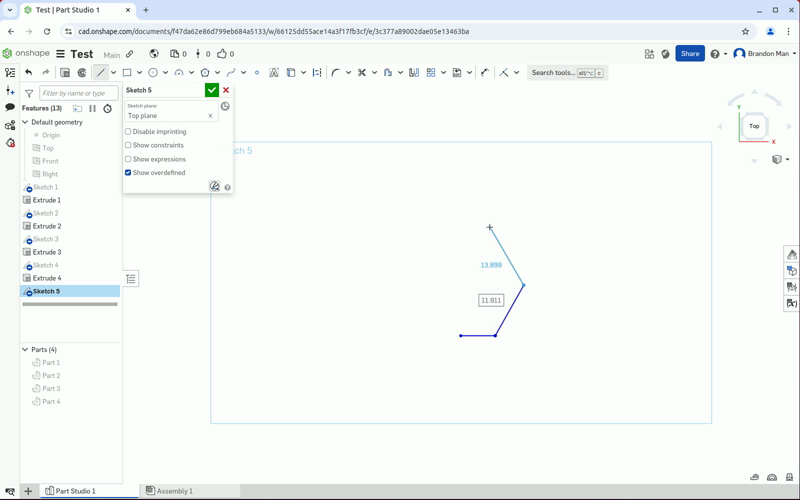
key_down(shift)
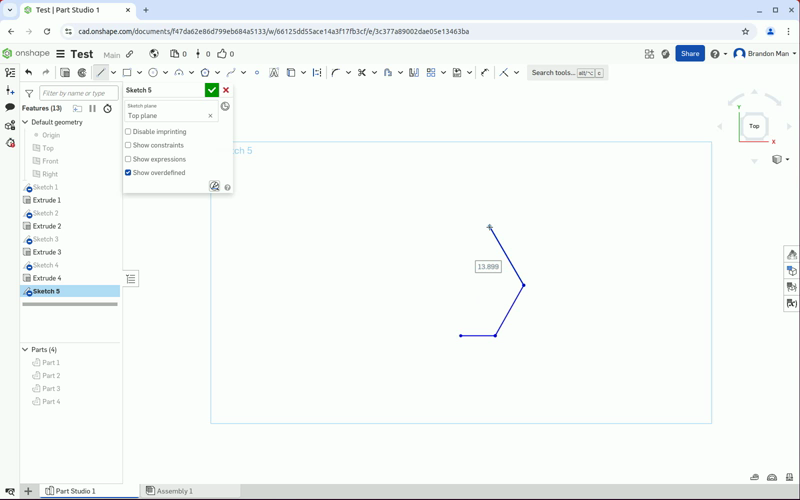
mouse_move(519, 226)
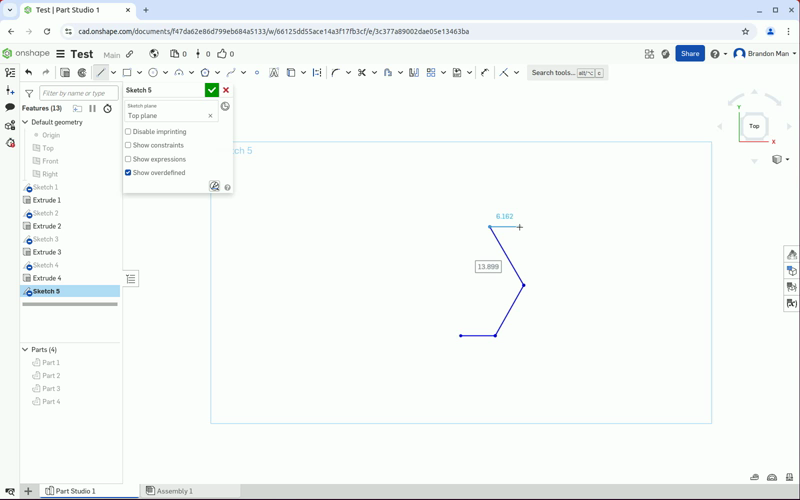
mouse_move(460, 226)
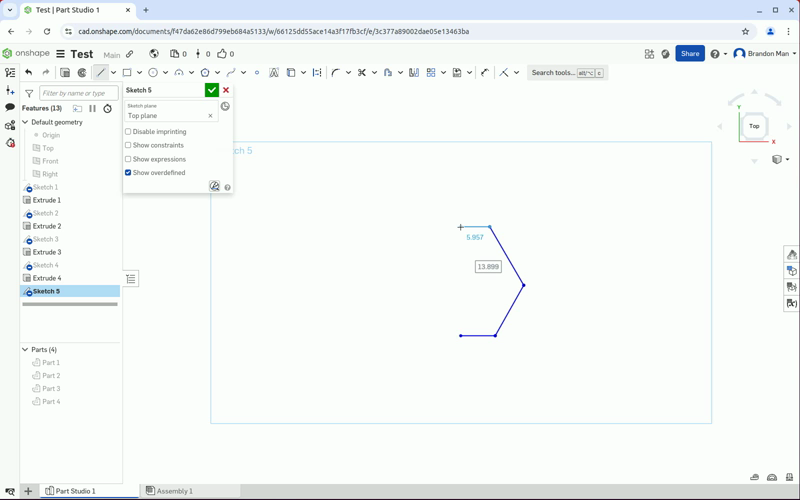
click(460, 226)
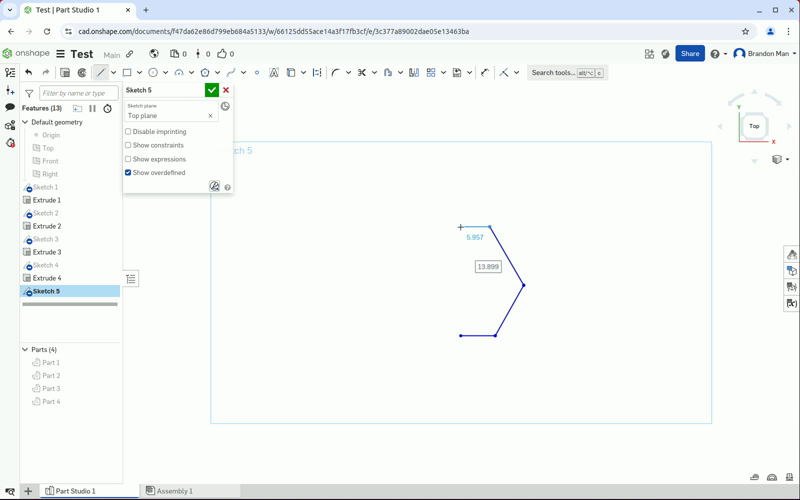
key_up(shift)
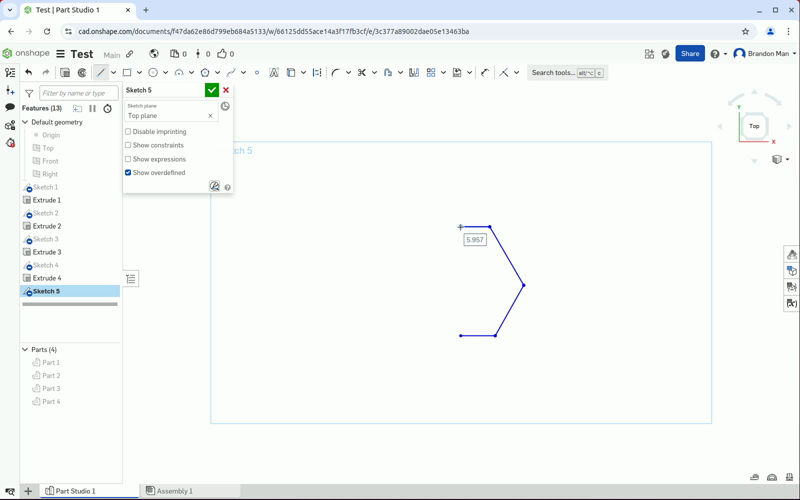
key_down(shift)
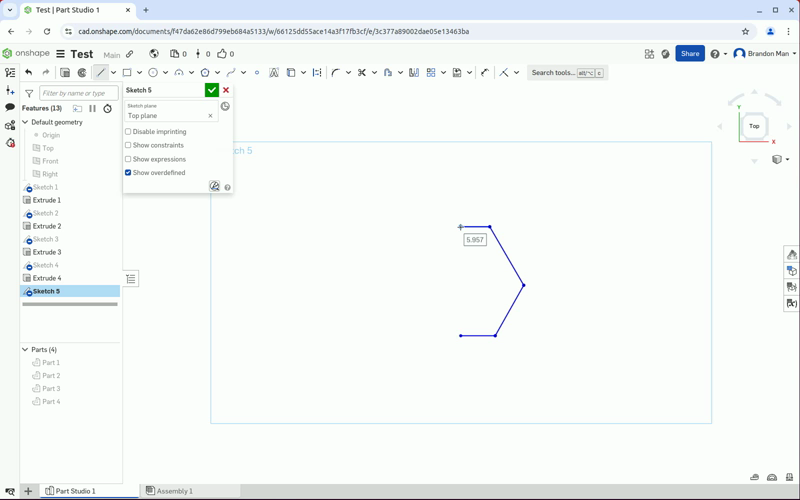
mouse_move(460, 335)
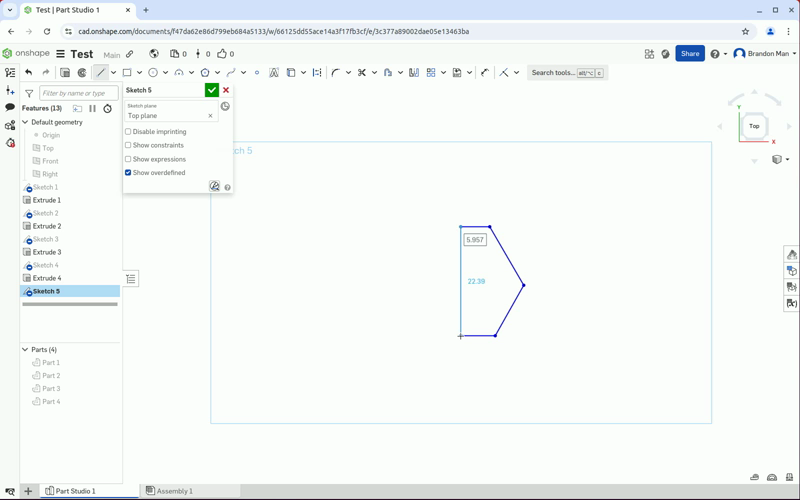
key_up(shift)
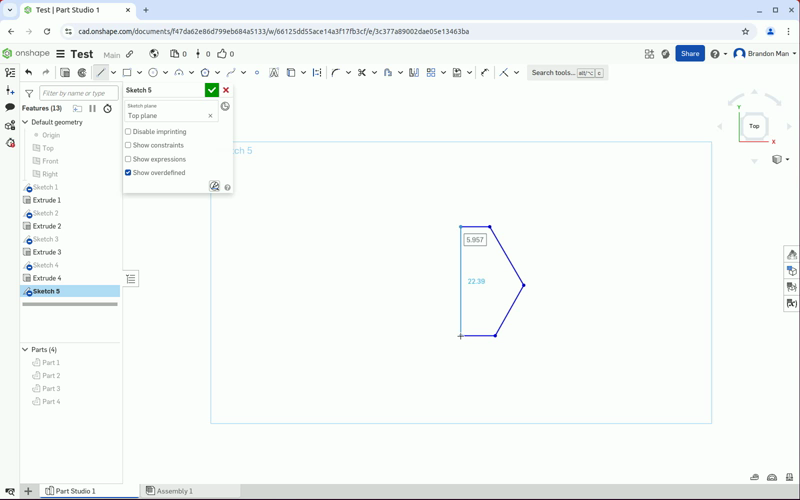
click(460, 335)
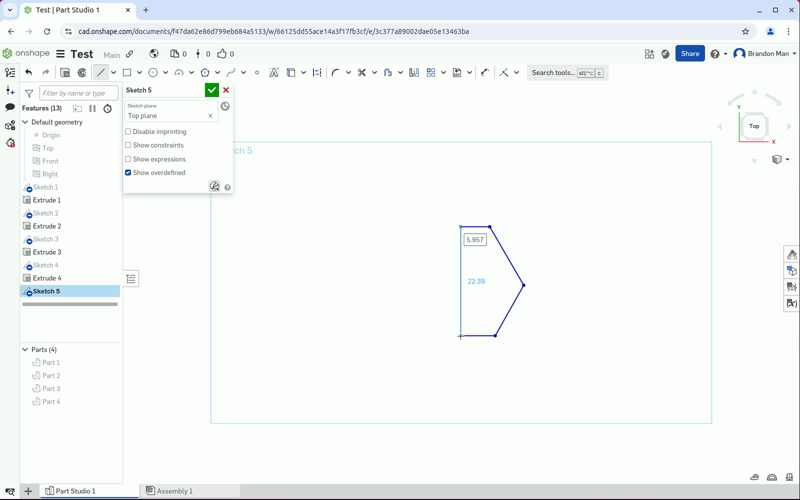
key(esc)
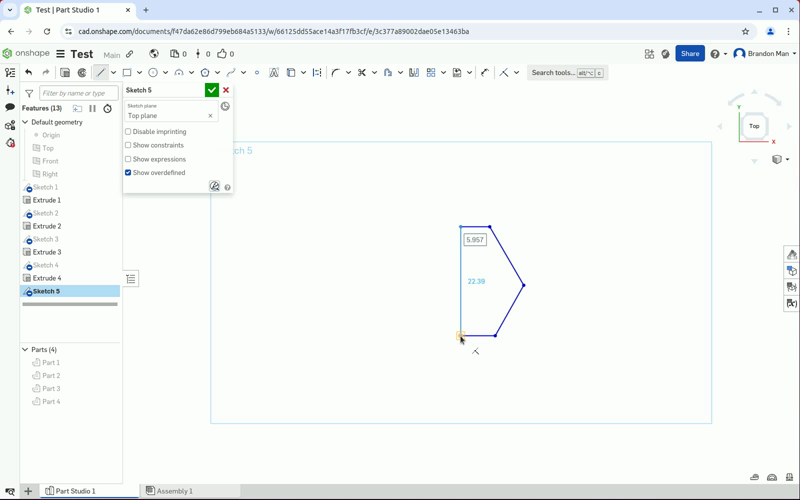
mouse_move(469, 233)
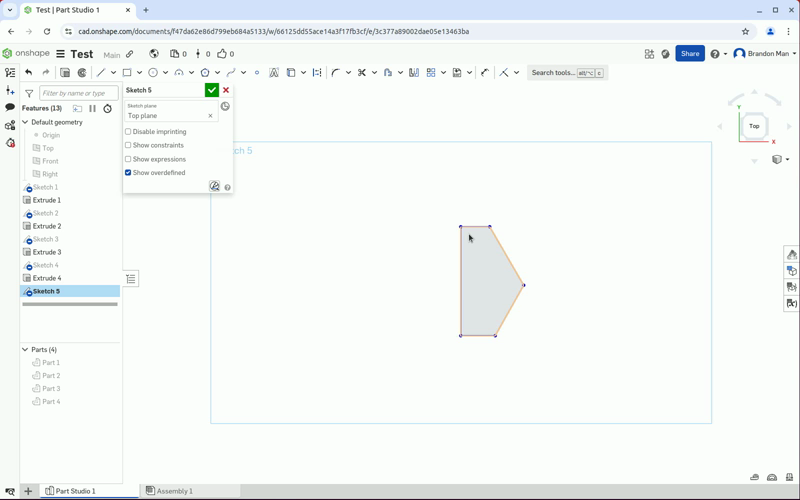
click(469, 233)
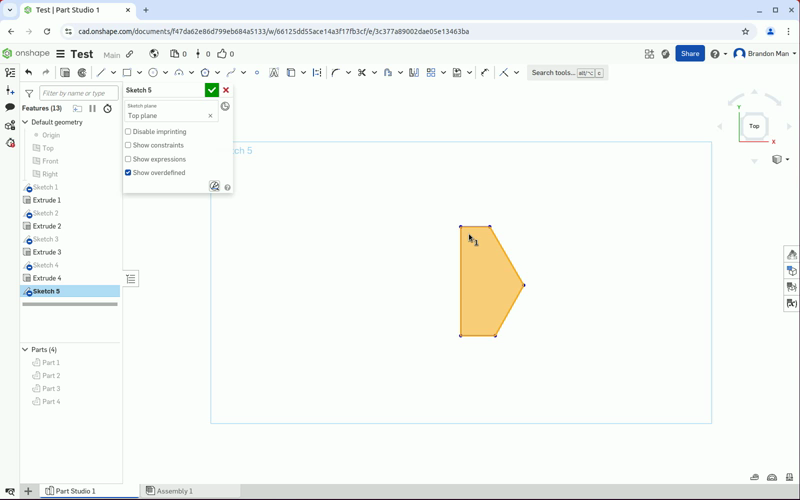
mouse_move(73, 352)
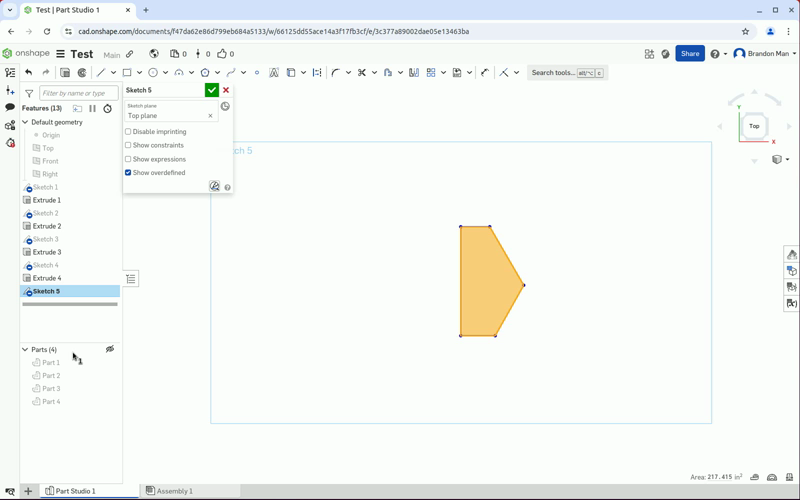
key(shift+y)
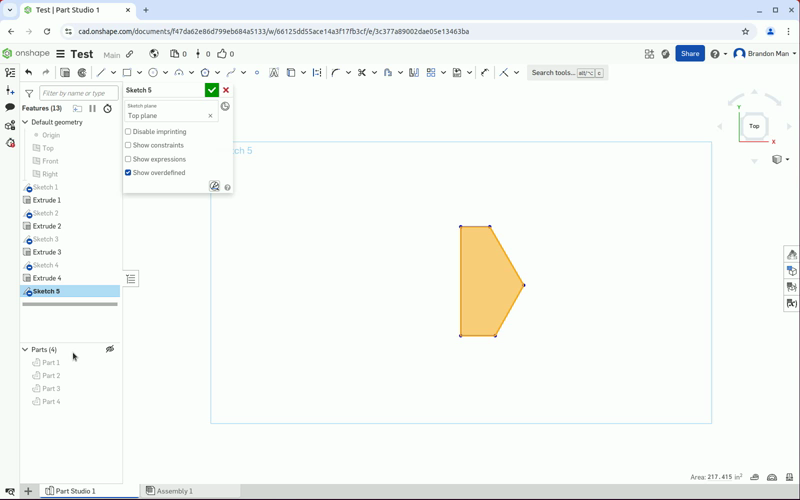
key(shift+e)
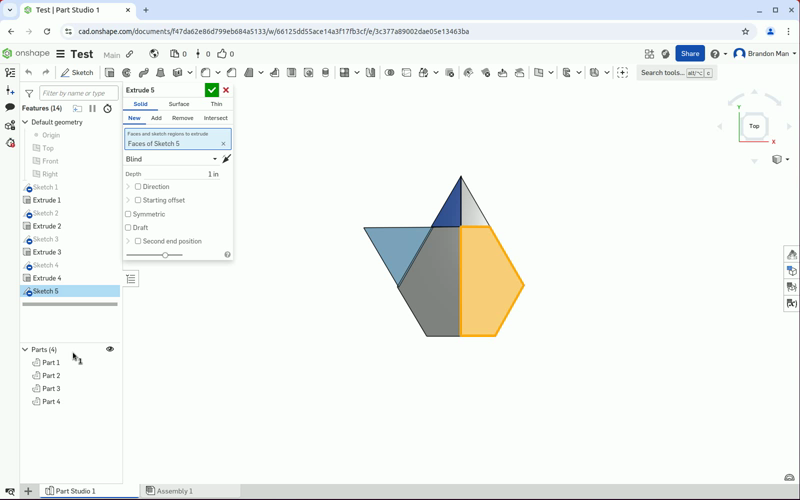
mouse_move(143, 106)
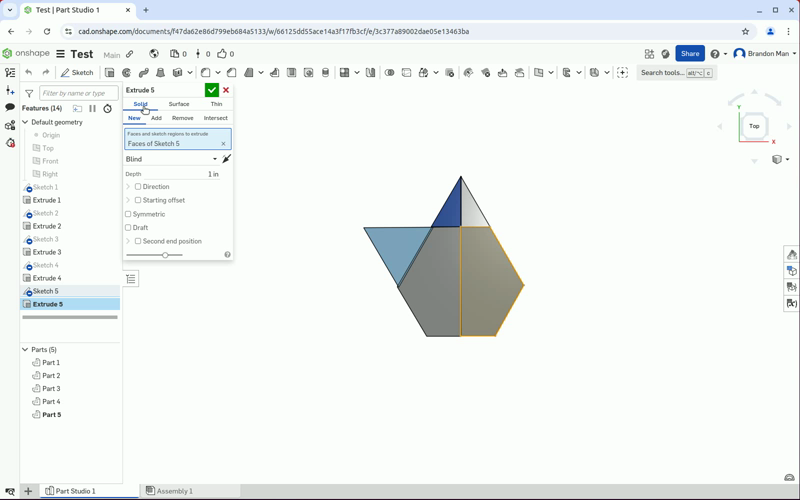
click(143, 106)
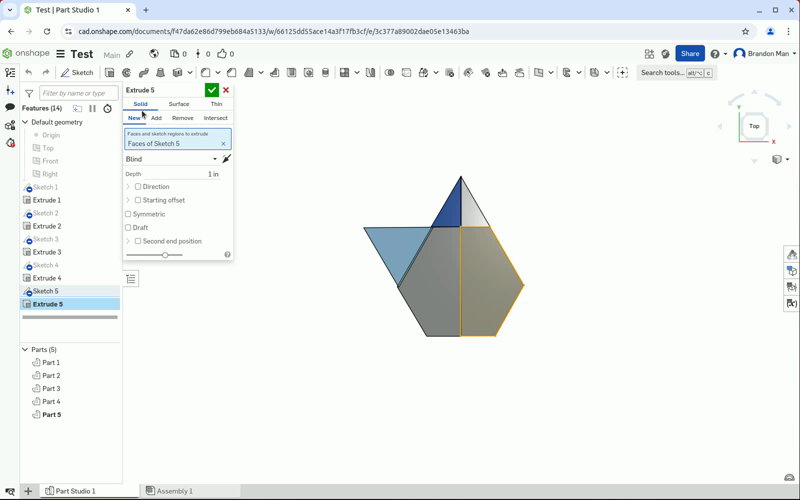
mouse_move(137, 120)
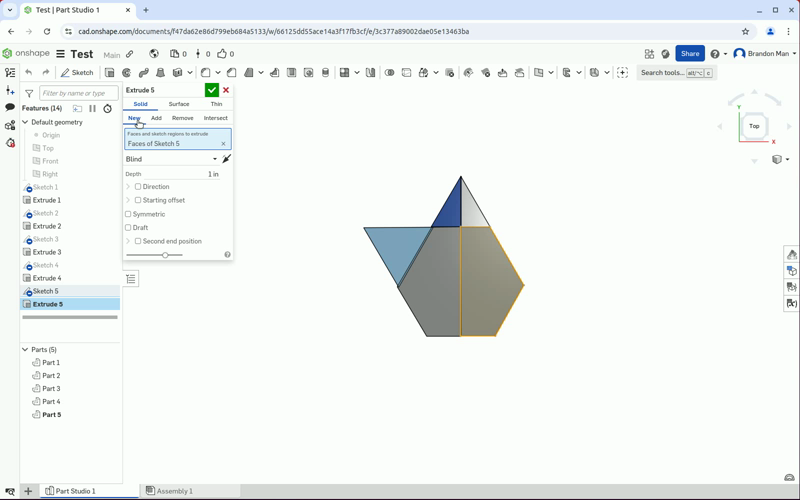
click(137, 120)
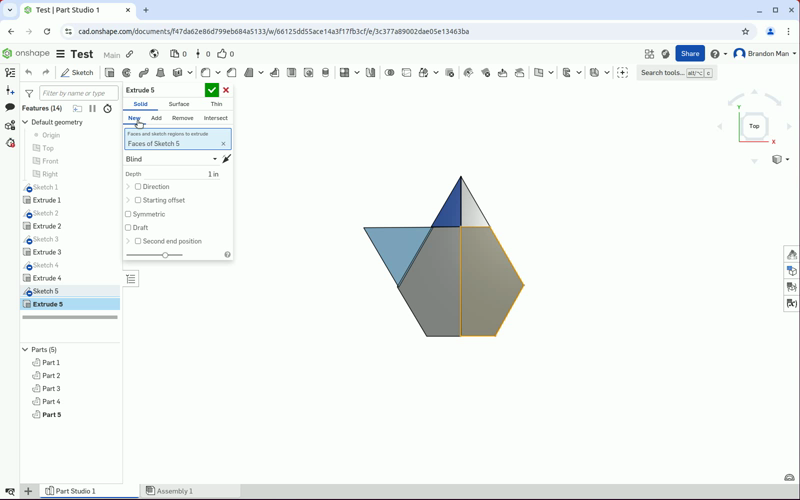
key(tab, 4)
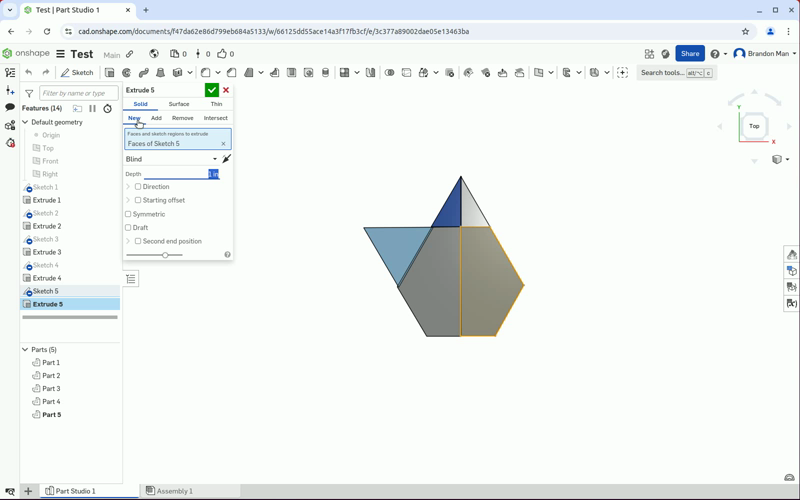
text(15.405)
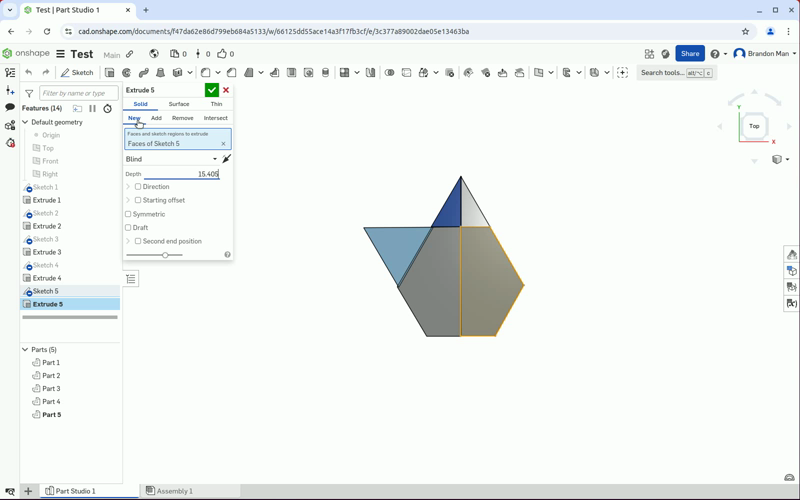
key(enter)
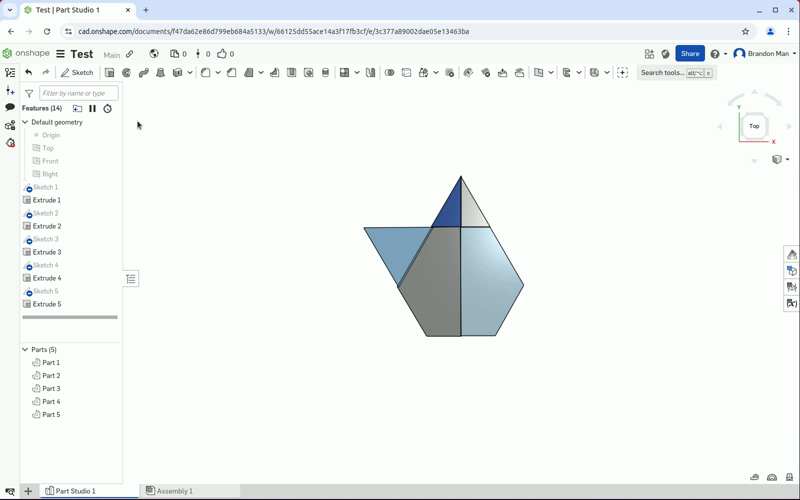
key(shift+h)
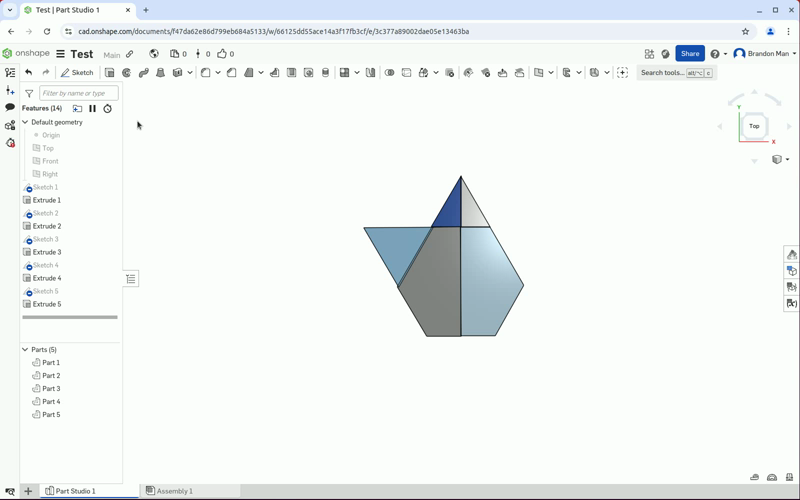
key(shift+h)
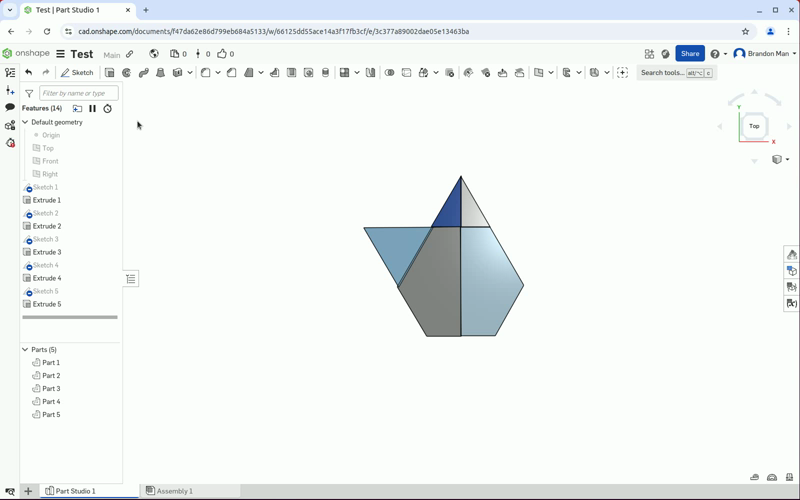
mouse_move(73, 189)
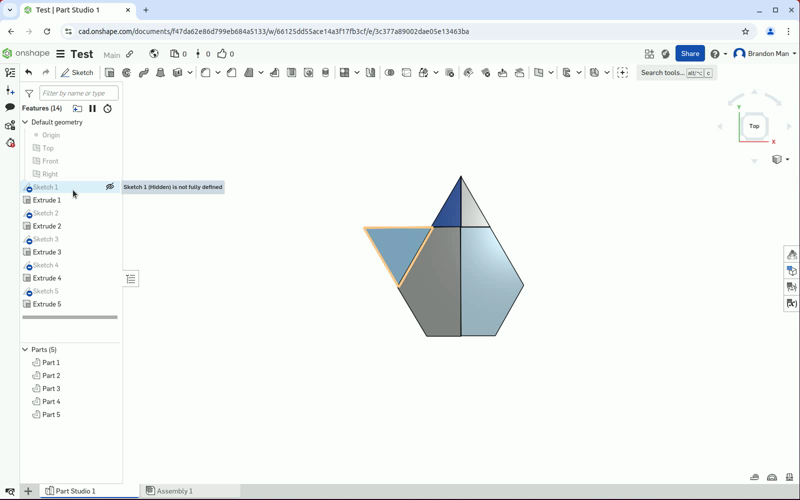
click(73, 189)
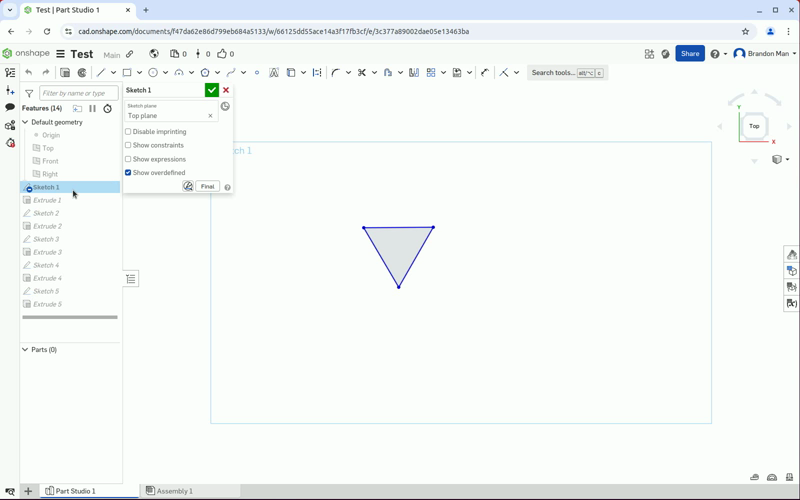
mouse_move(229, 92)
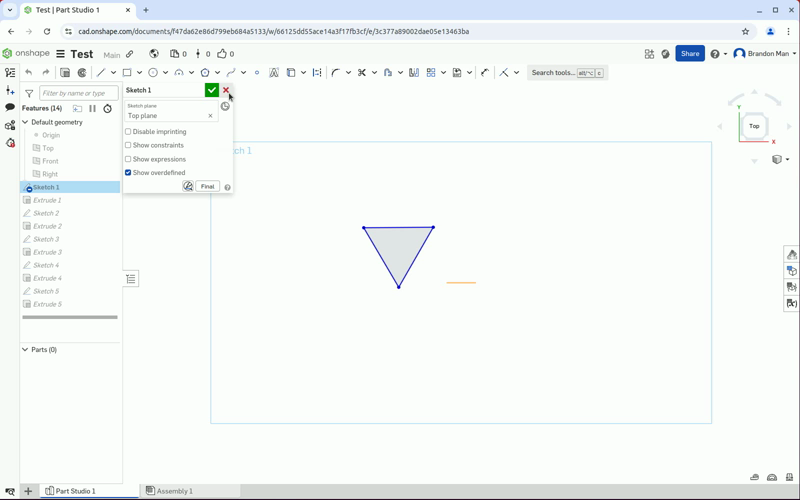
click(229, 92)
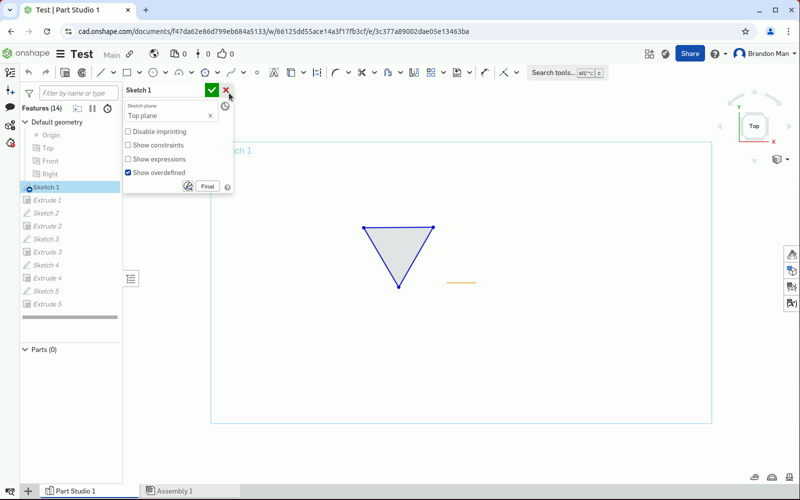
key(shift+s)
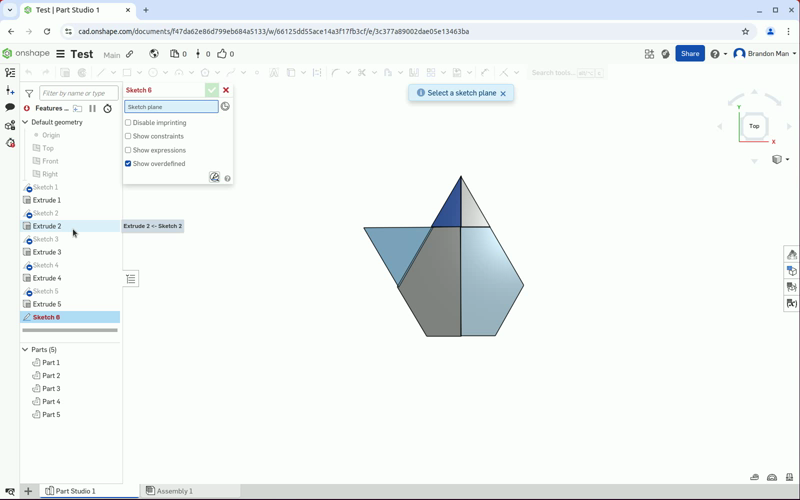
scroll(3)
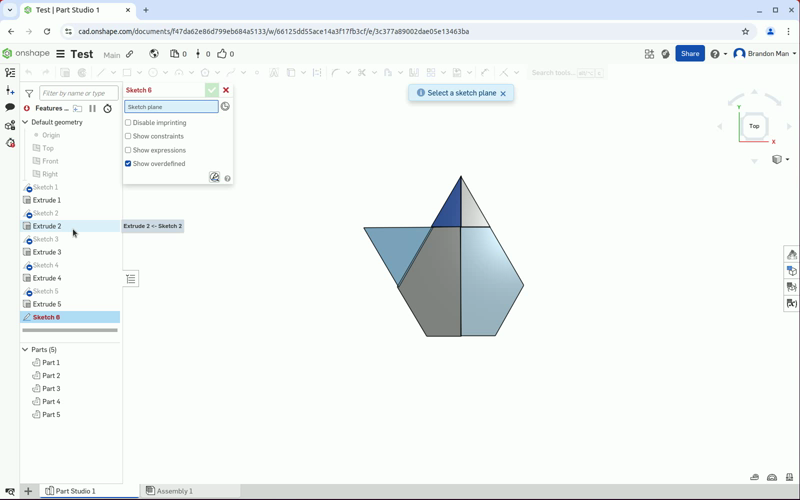
mouse_move(73, 150)
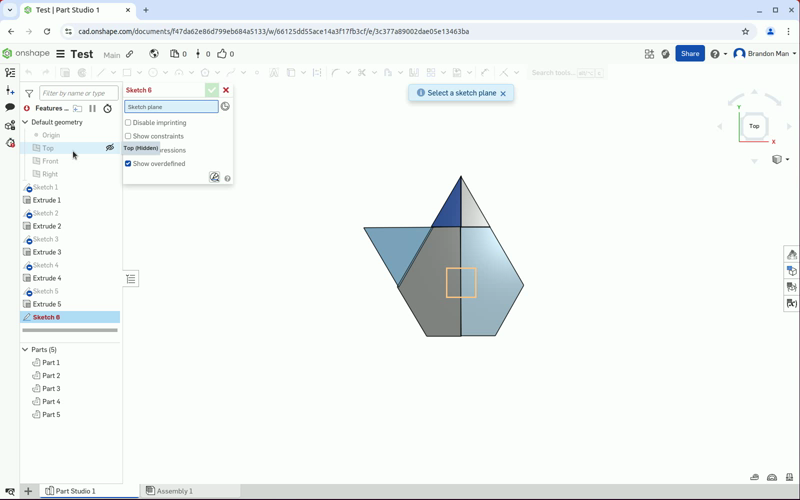
click(73, 150)
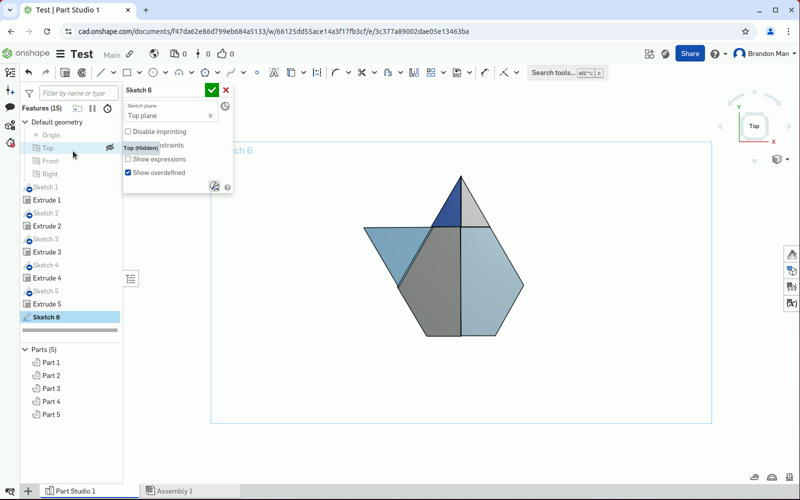
mouse_move(73, 352)
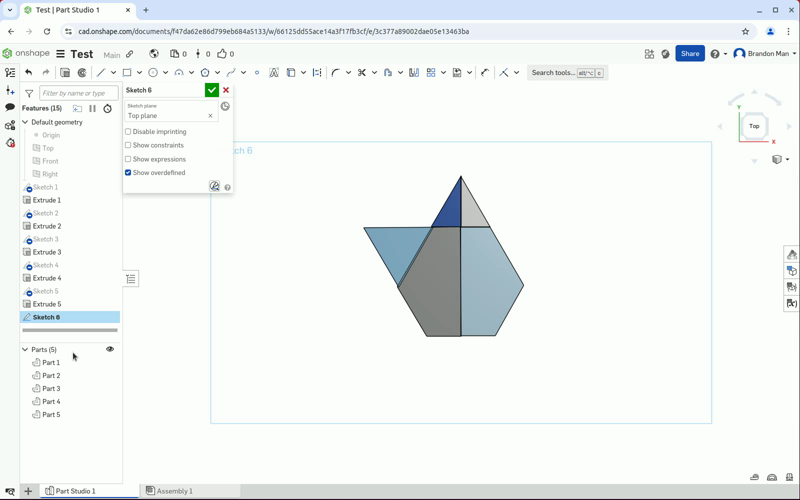
key(y)
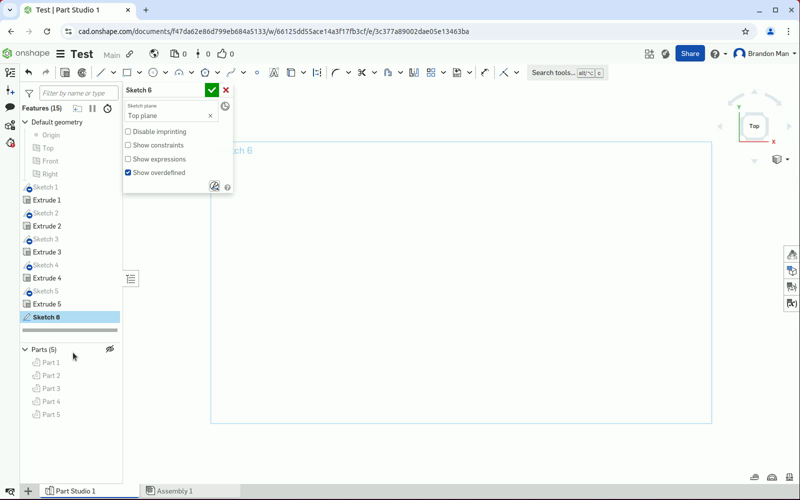
key(l)
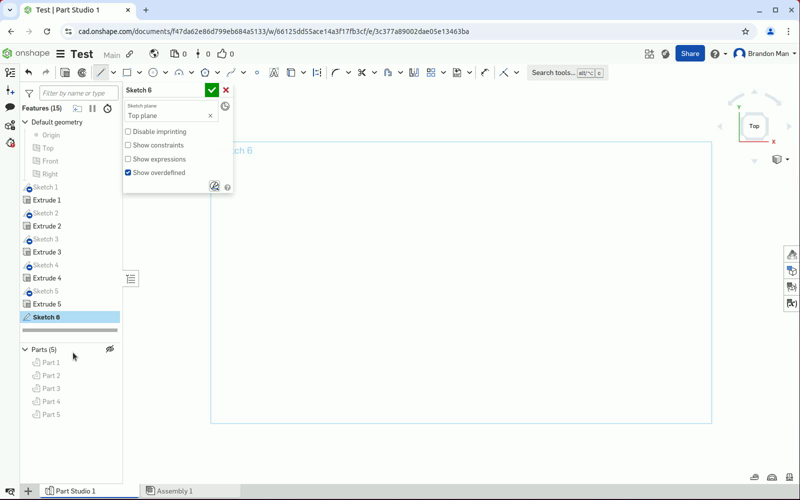
key_down(shift)
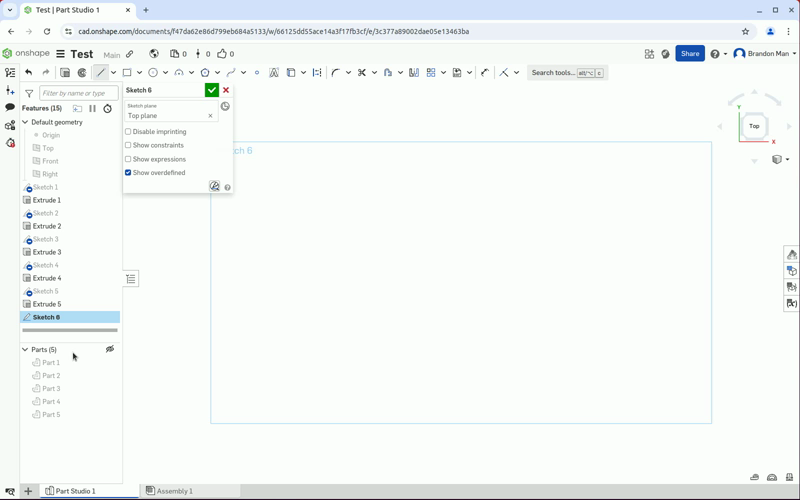
mouse_move(489, 226)
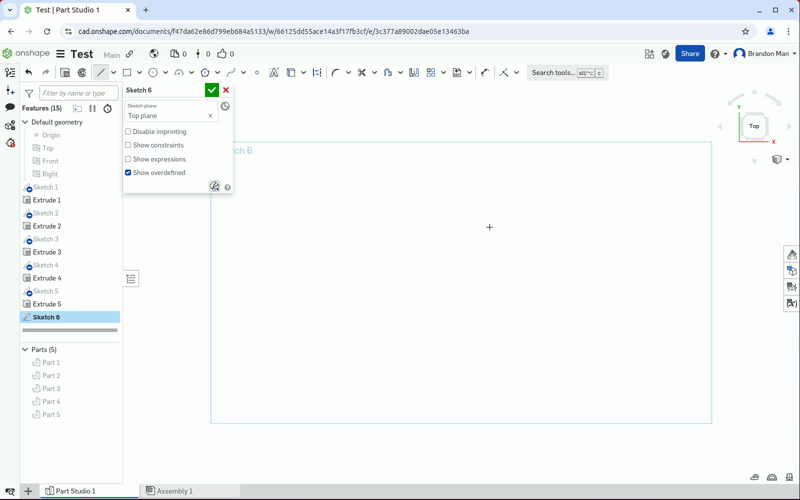
click(489, 226)
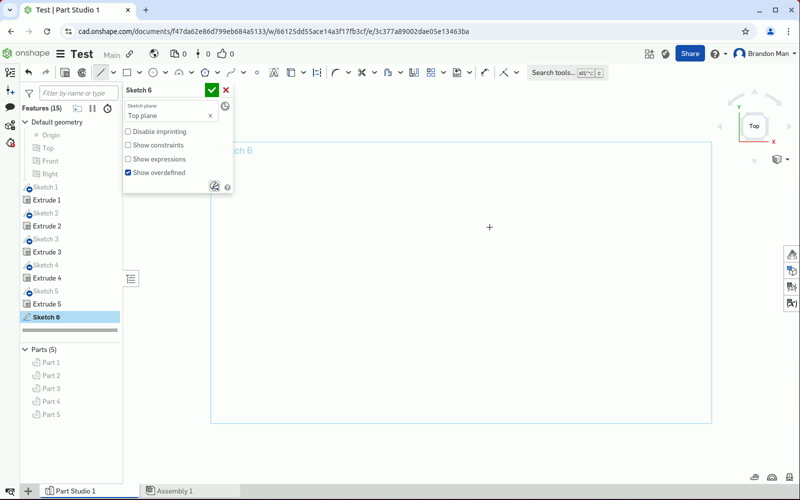
key_up(shift)
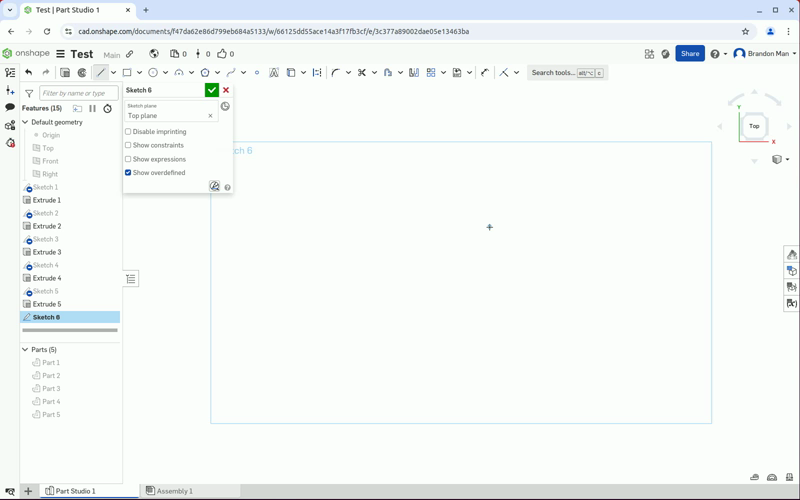
key_down(shift)
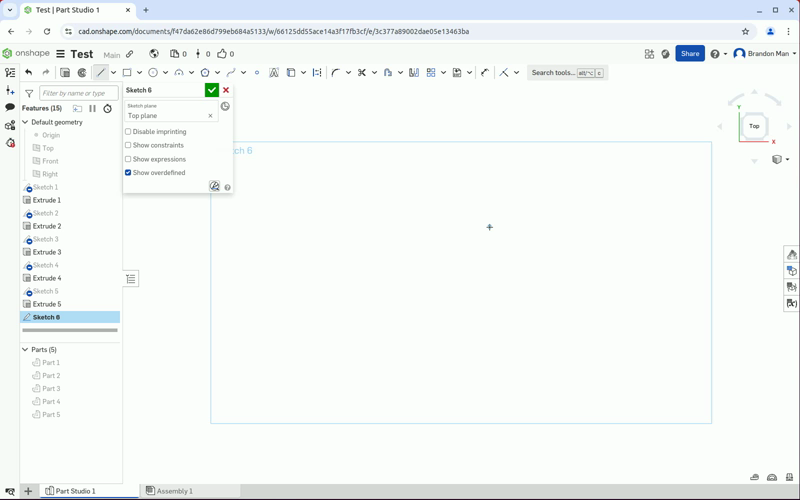
mouse_move(524, 286)
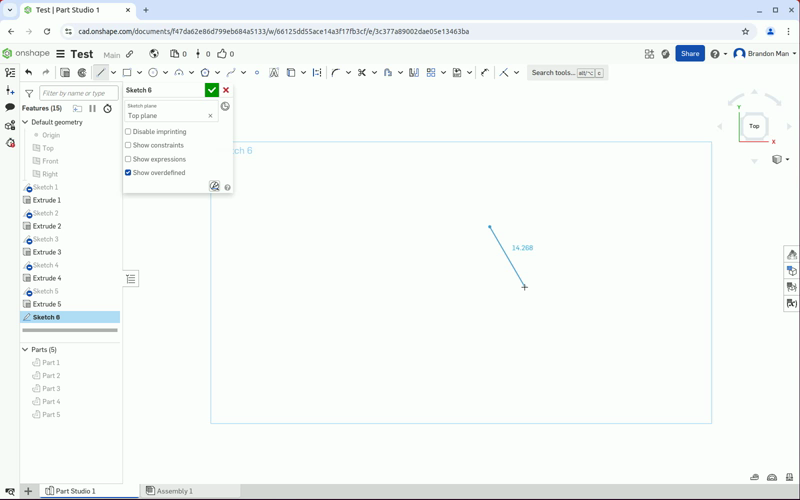
click(524, 286)
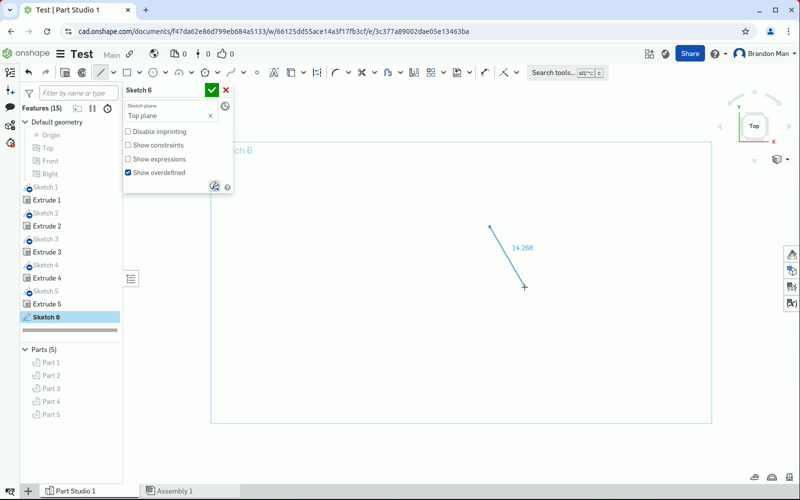
key_up(shift)
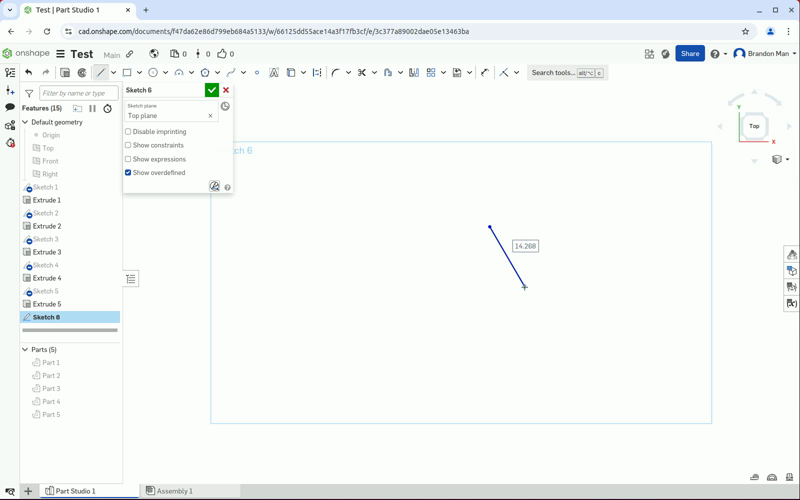
key_down(shift)
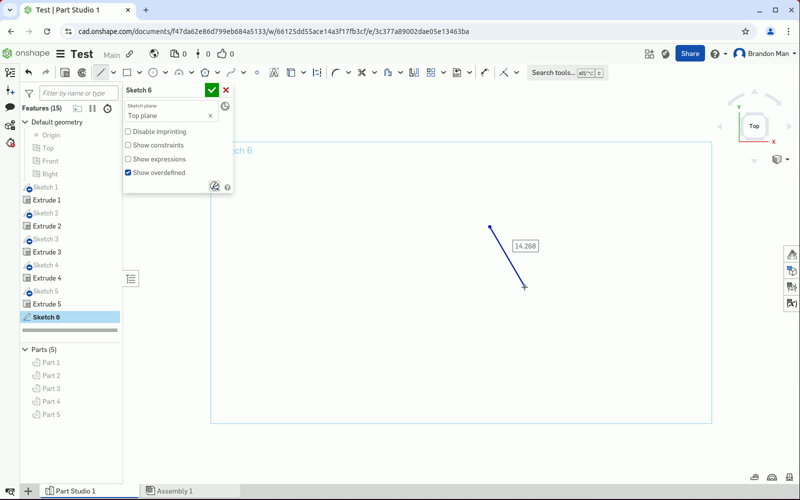
mouse_move(558, 225)
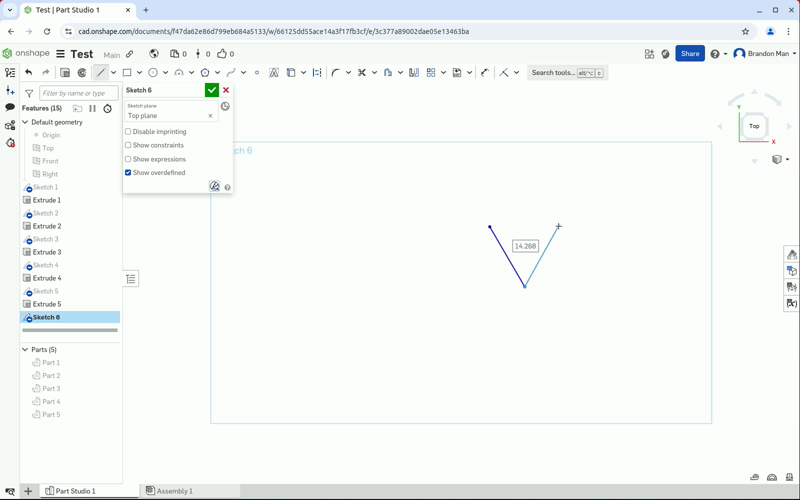
click(558, 225)
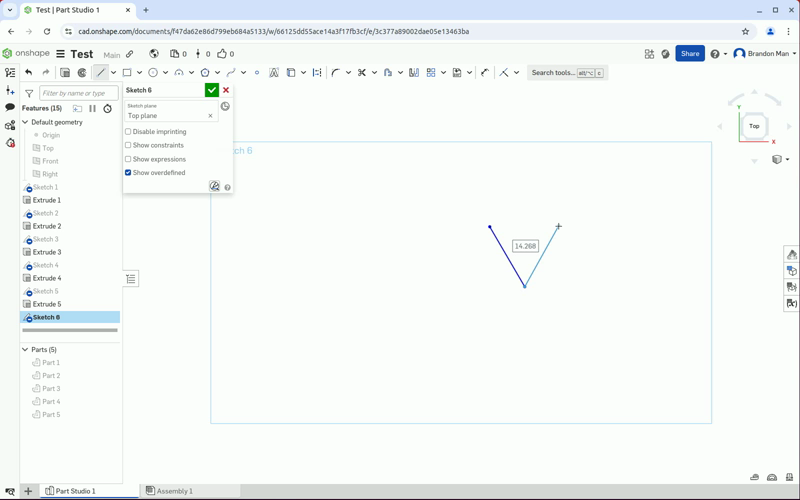
key_up(shift)
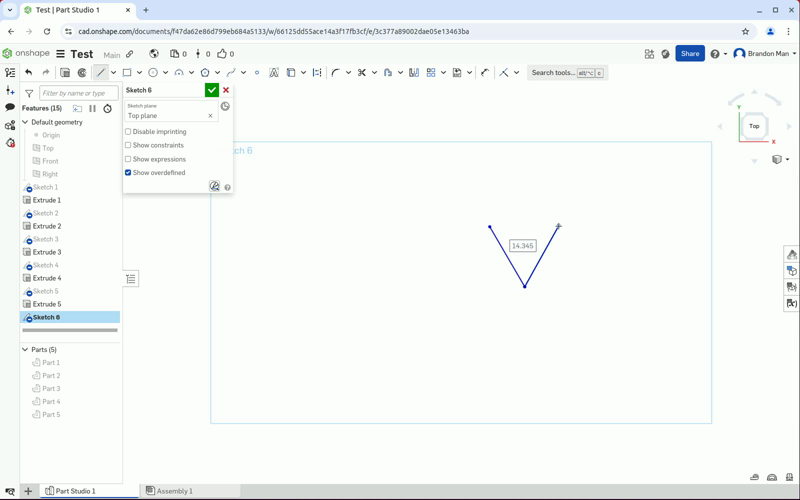
key_down(shift)
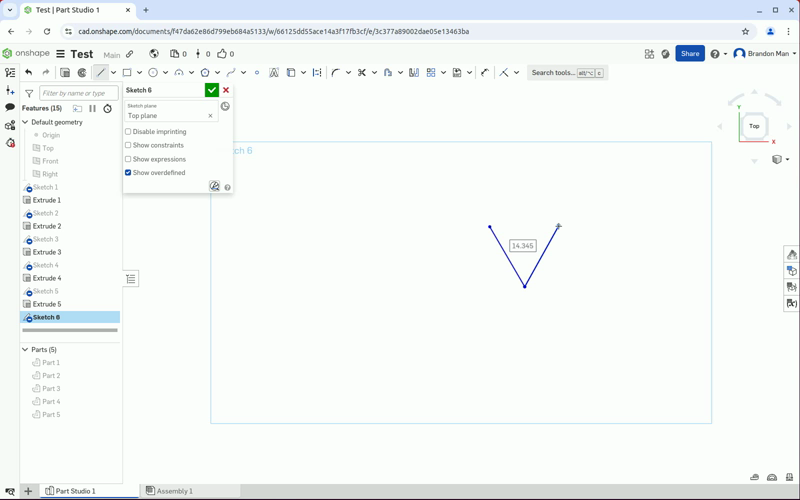
mouse_move(489, 226)
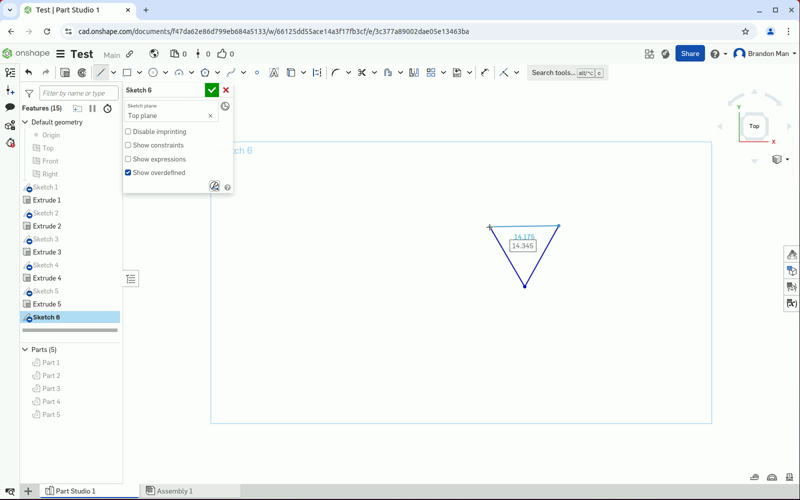
key_up(shift)
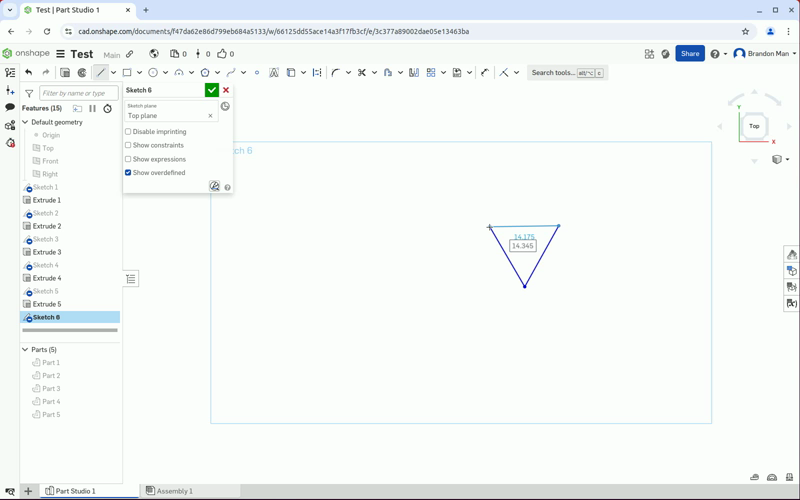
click(489, 226)
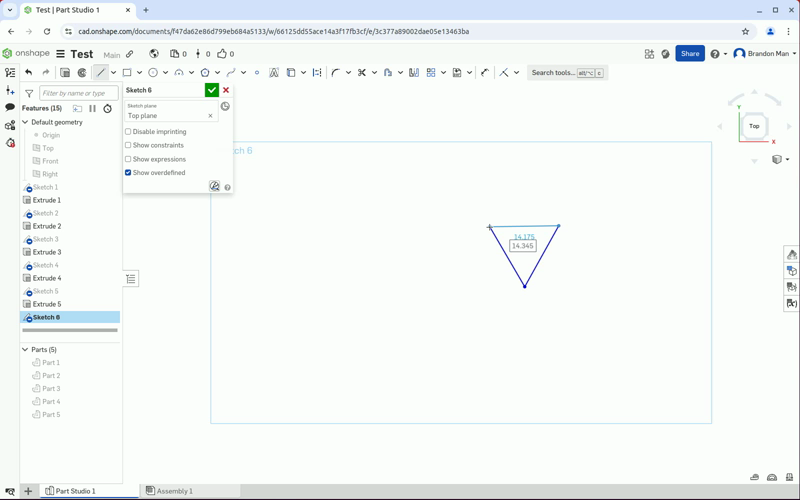
key(esc)
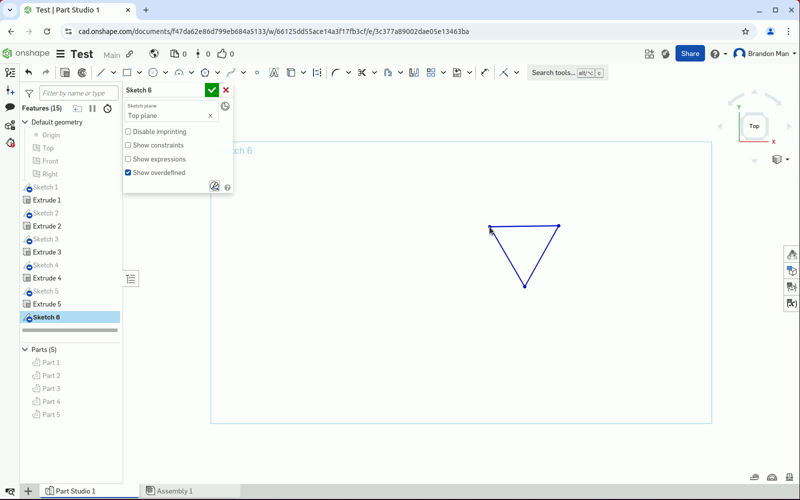
mouse_move(517, 261)
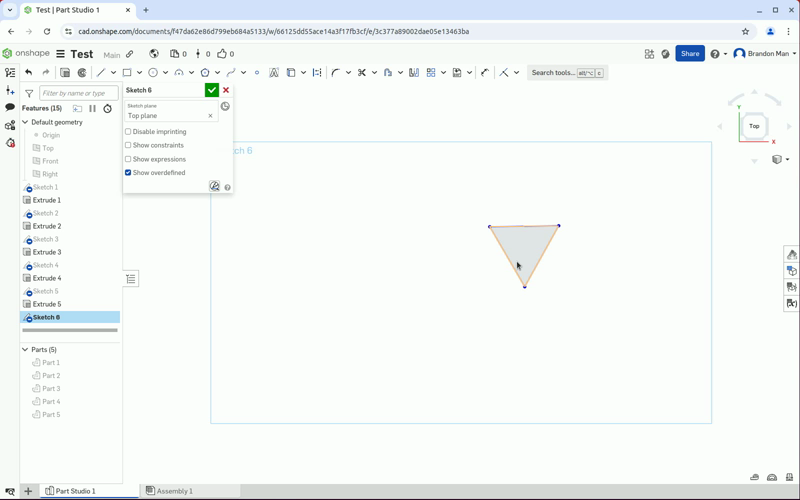
click(517, 261)
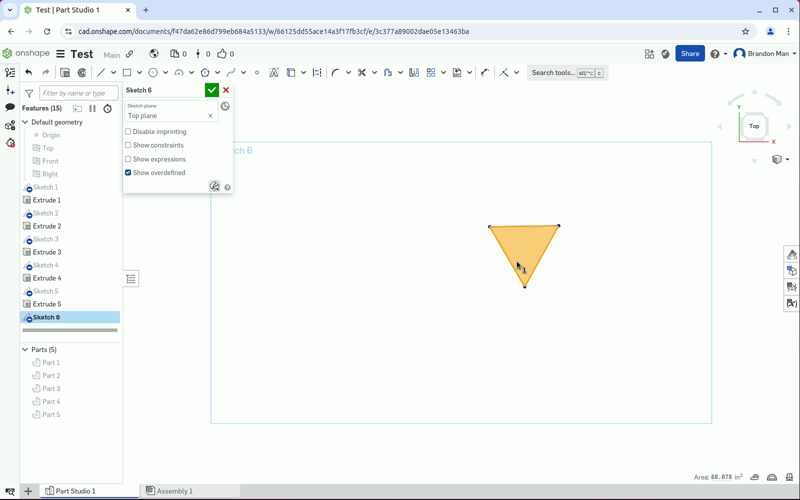
mouse_move(73, 352)
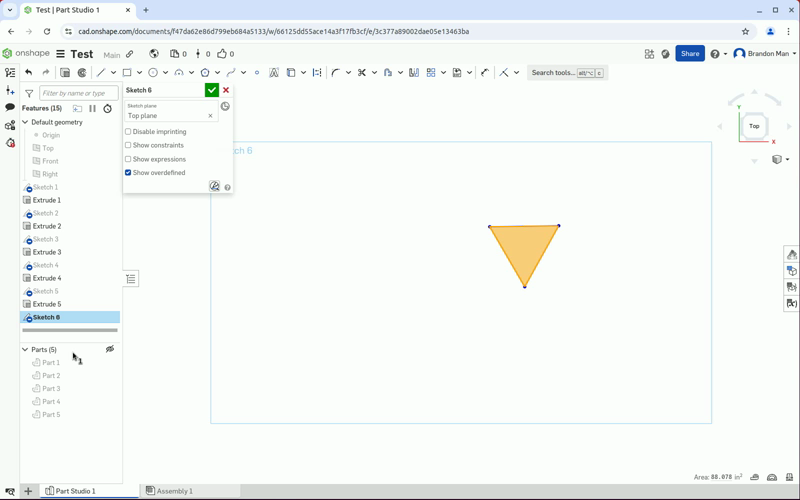
key(shift+y)
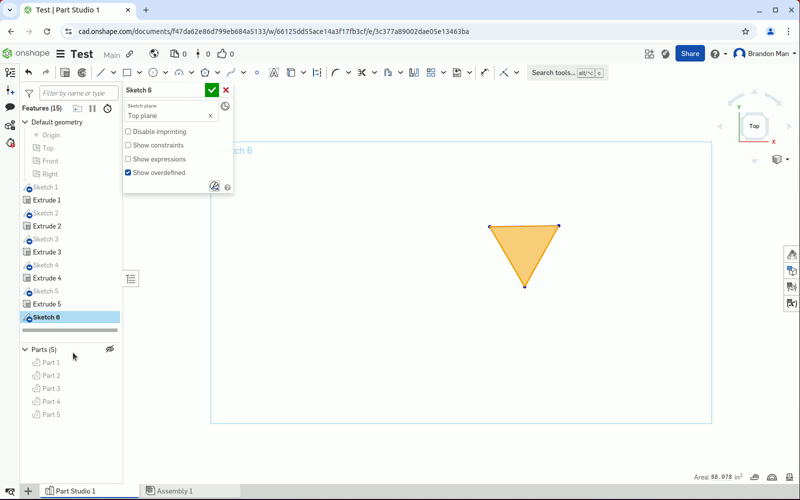
key(shift+e)
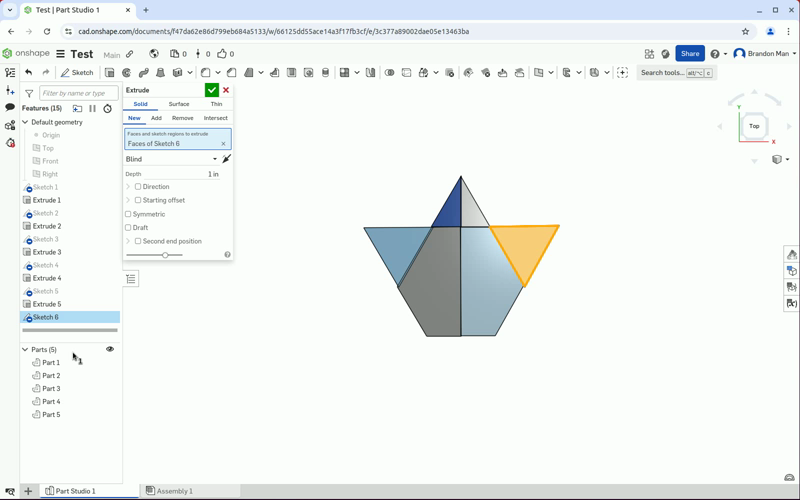
mouse_move(143, 106)
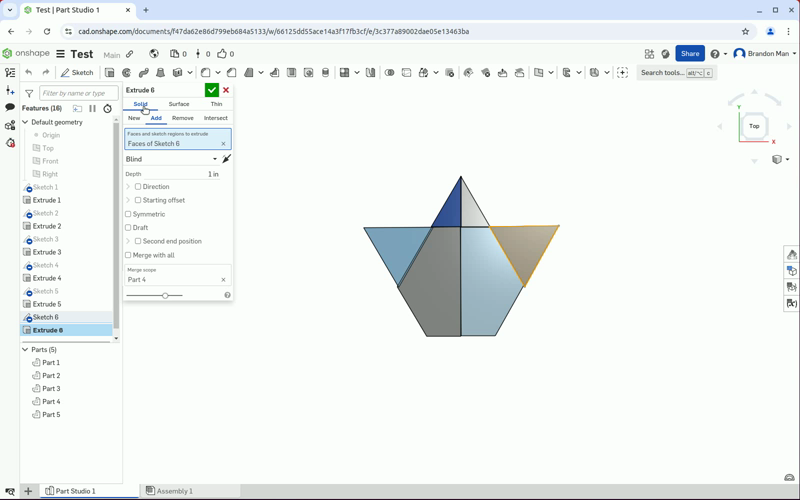
click(143, 106)
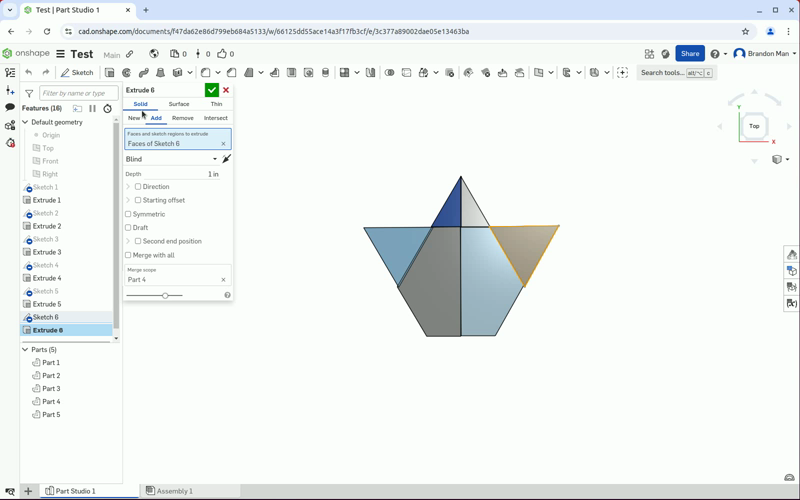
mouse_move(137, 120)
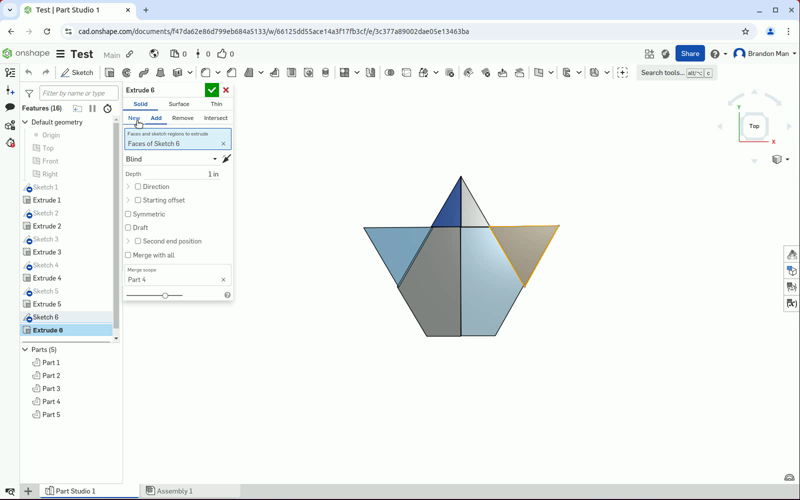
click(137, 120)
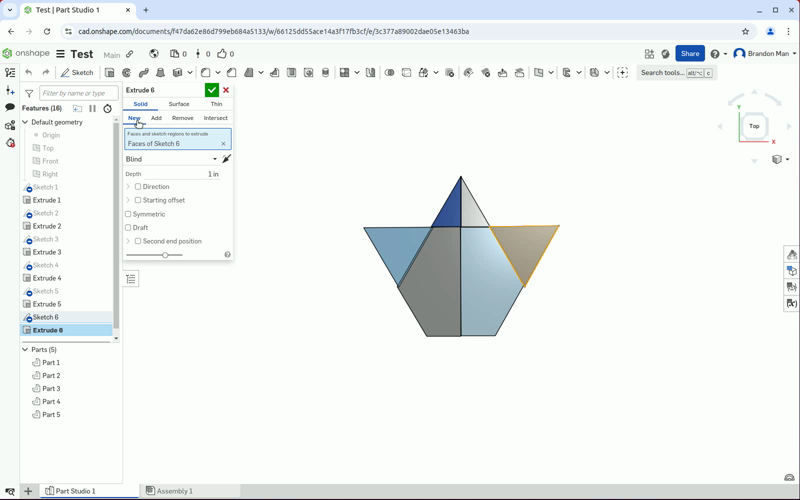
key(tab, 4)
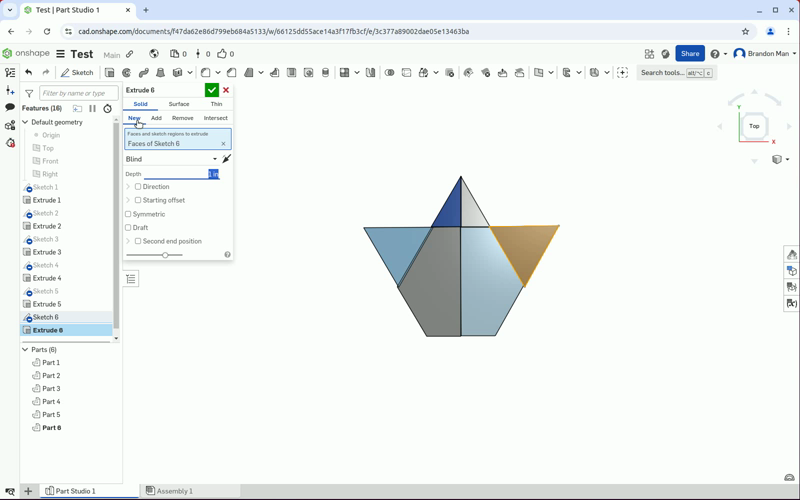
text(15.405)
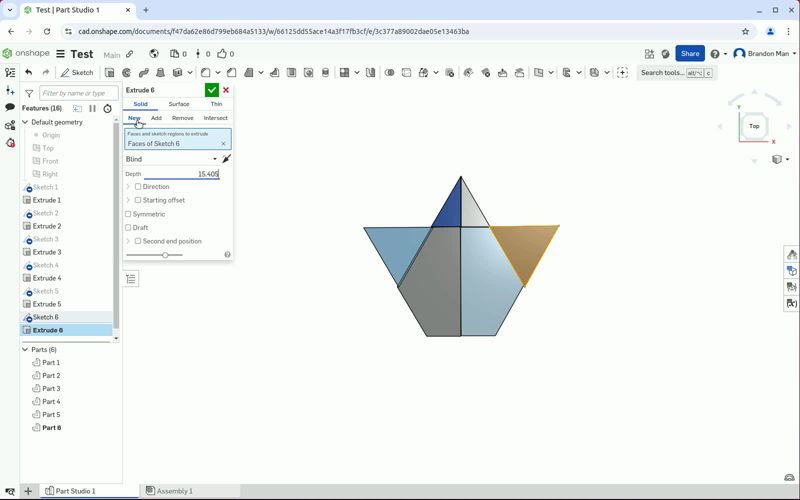
key(enter)
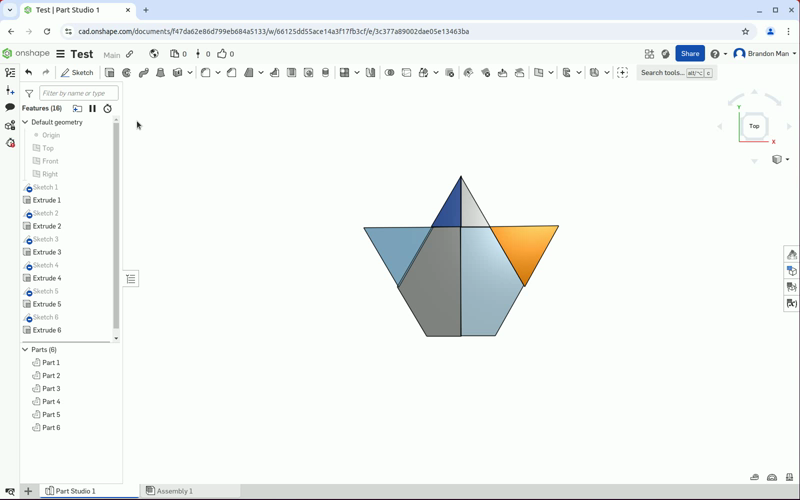
key(shift+h)
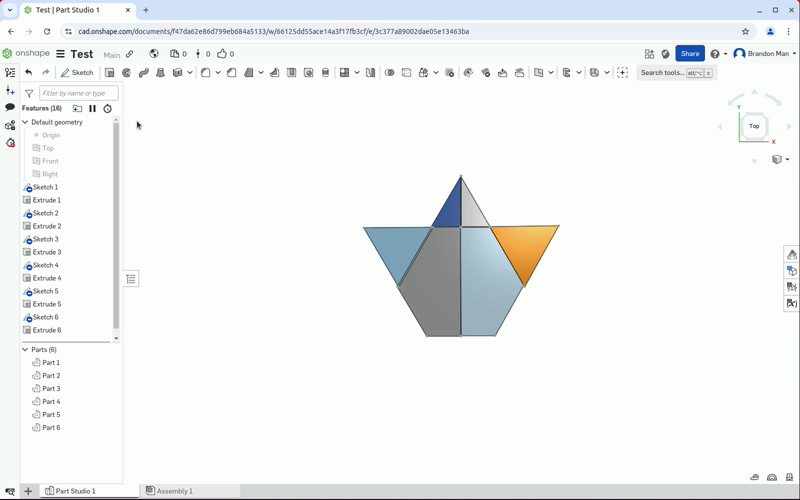
key(shift+h)
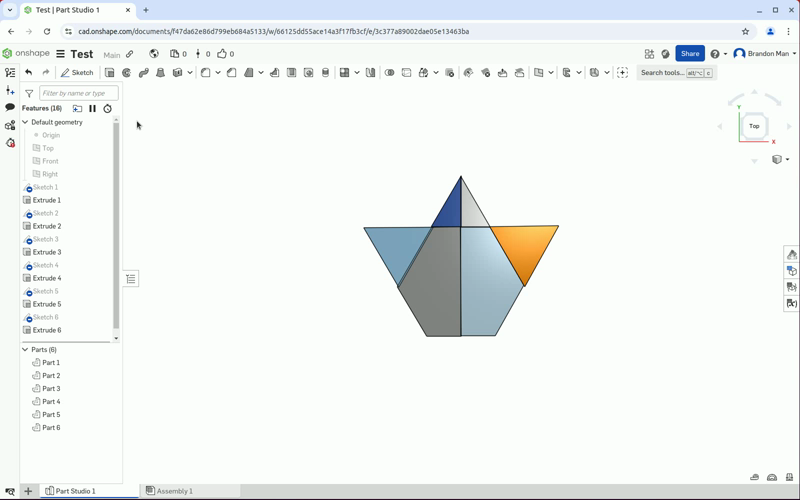
mouse_move(69, 189)
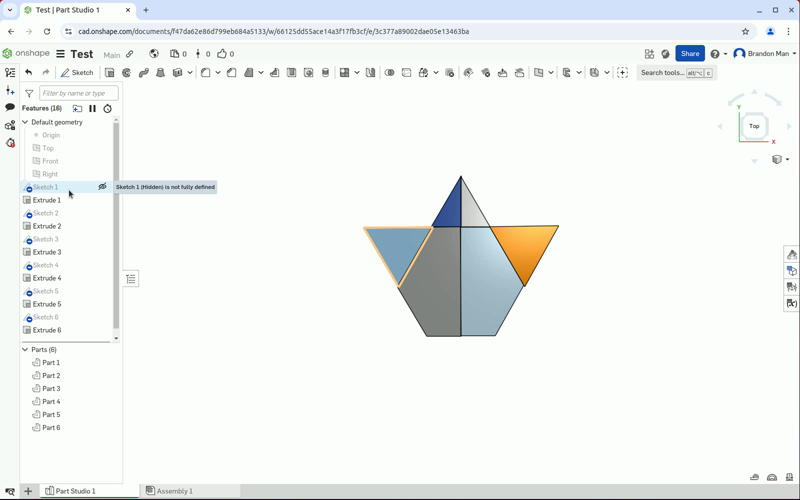
click(69, 189)
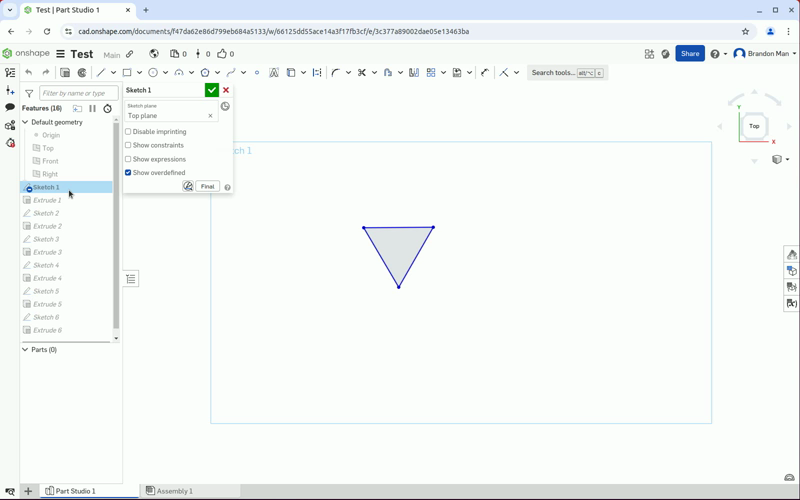
mouse_move(229, 92)
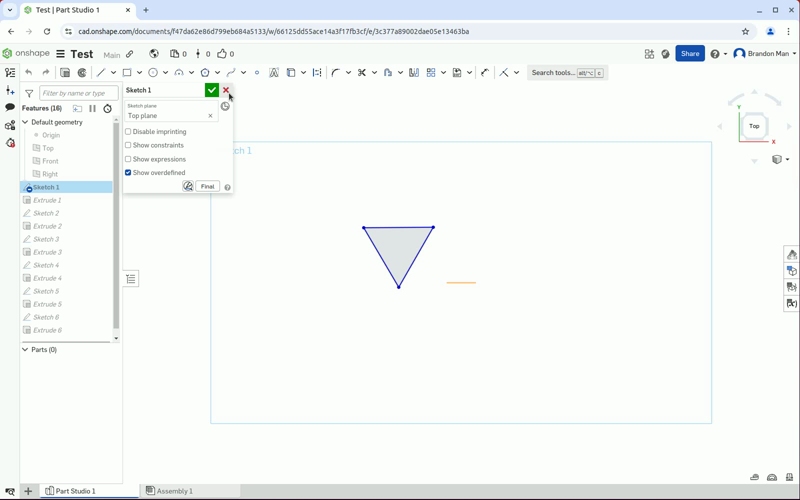
click(229, 92)
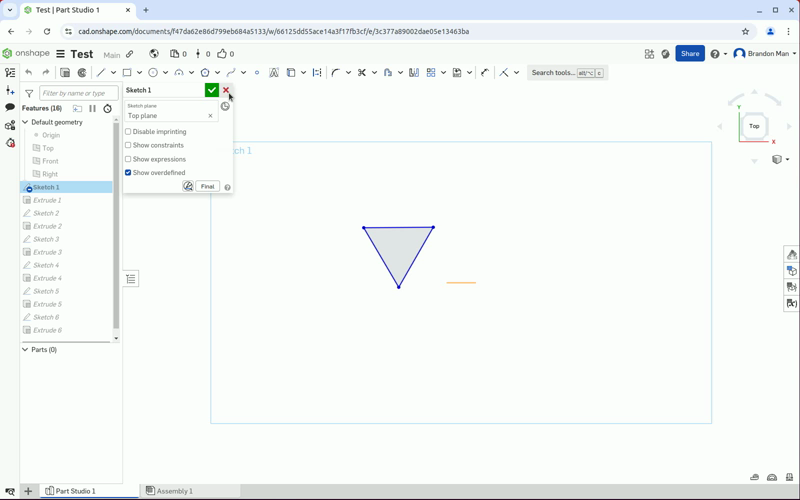
key(shift+s)
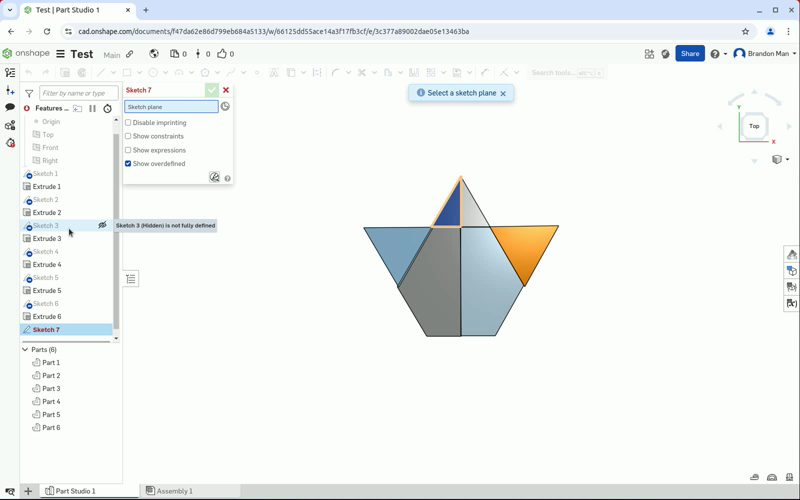
scroll(3)
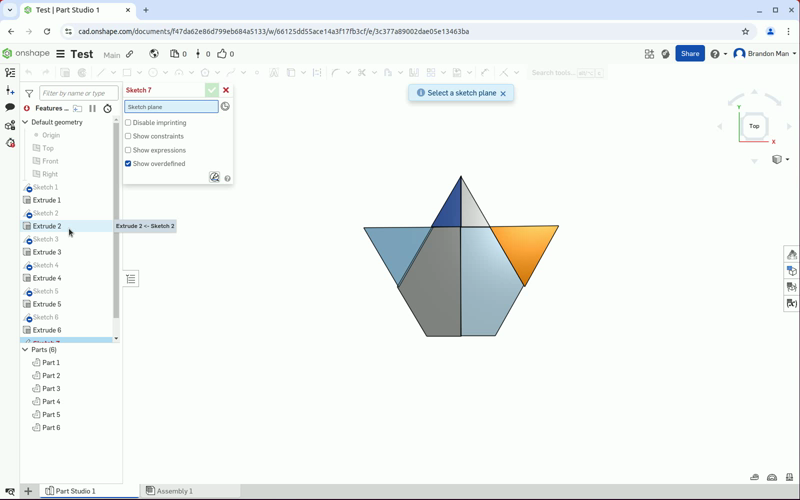
mouse_move(69, 150)
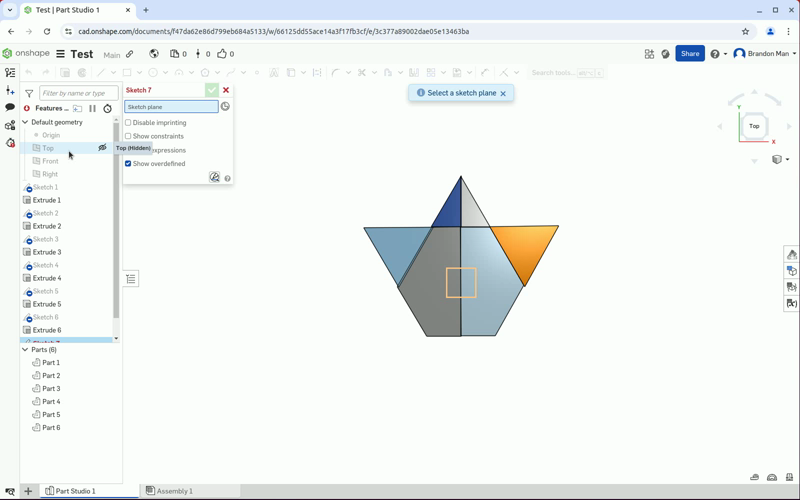
click(69, 150)
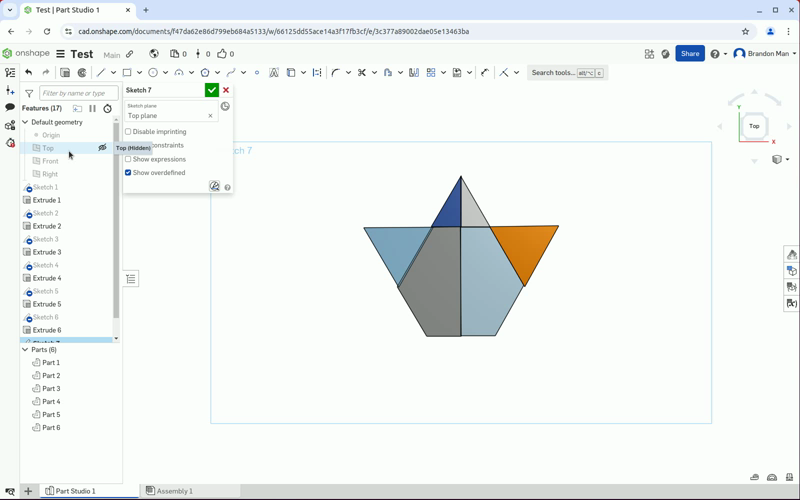
mouse_move(73, 352)
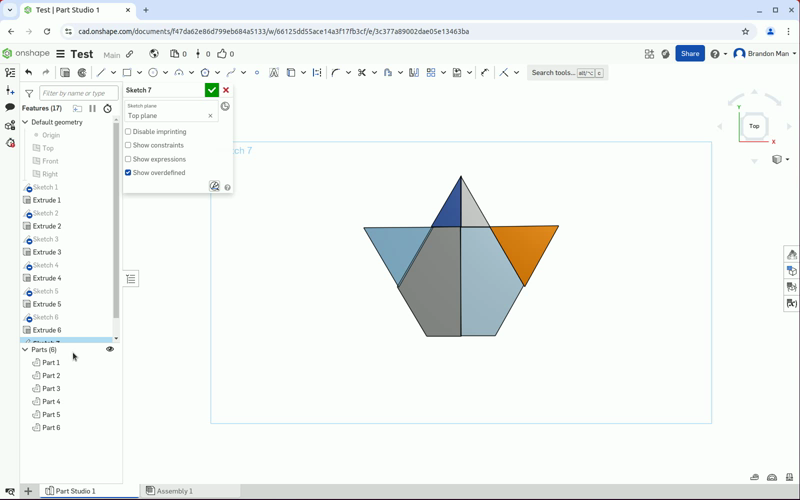
key(y)
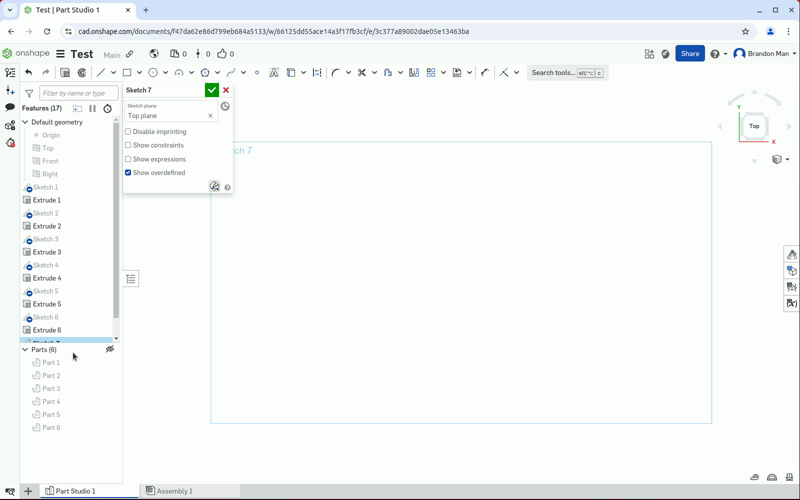
key(l)
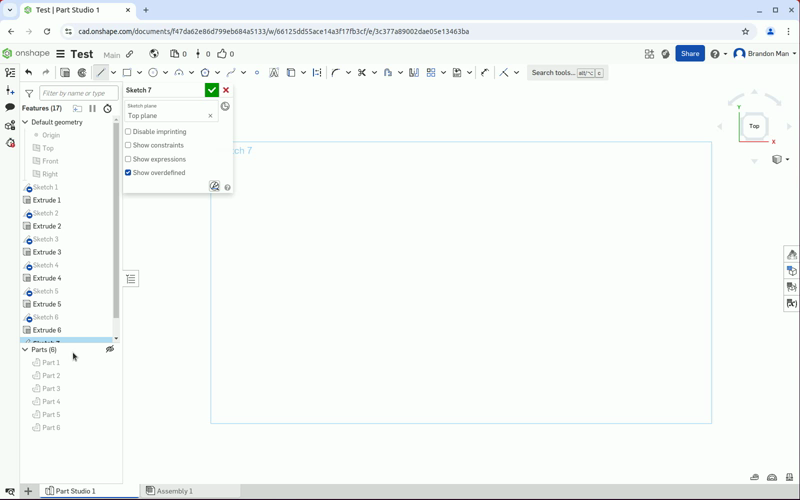
key_down(shift)
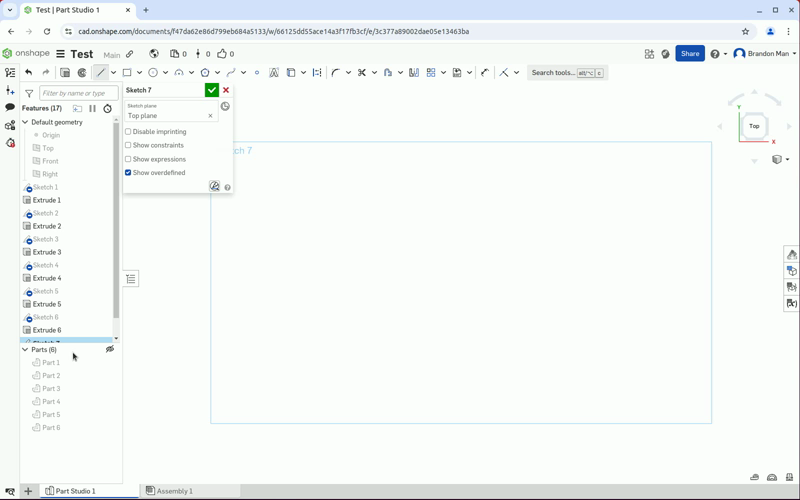
mouse_move(494, 335)
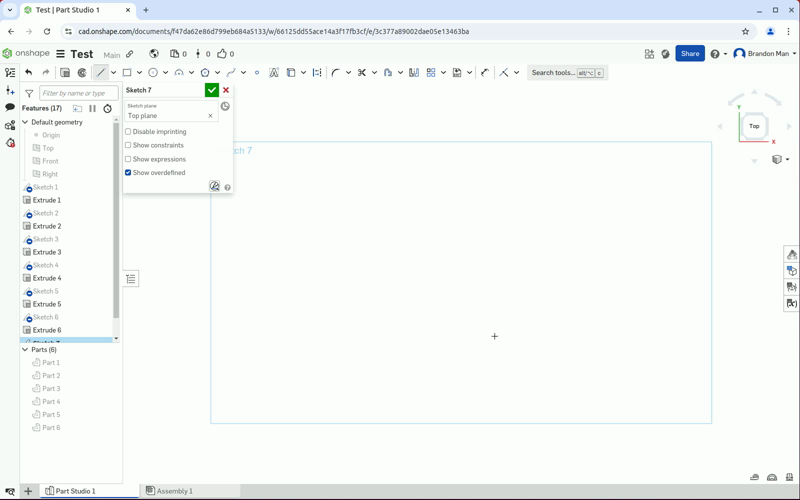
click(494, 335)
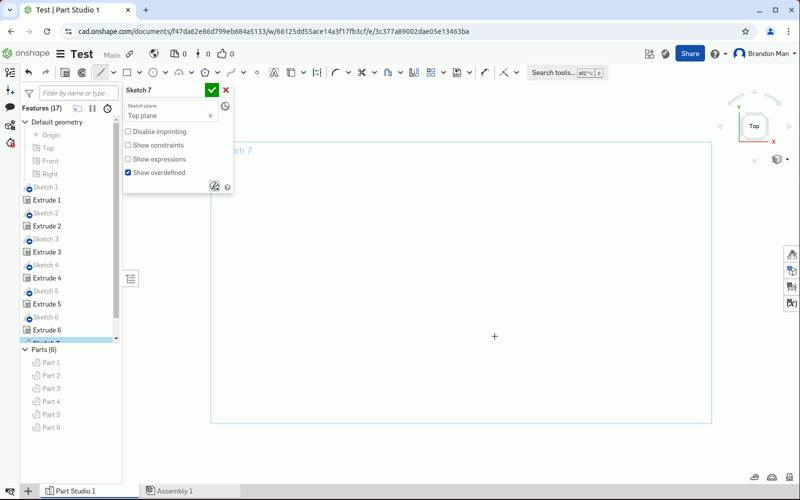
key_up(shift)
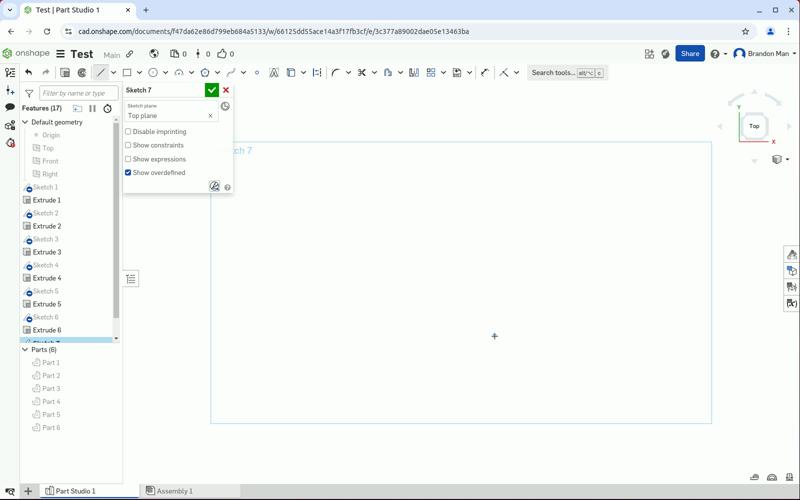
key_down(shift)
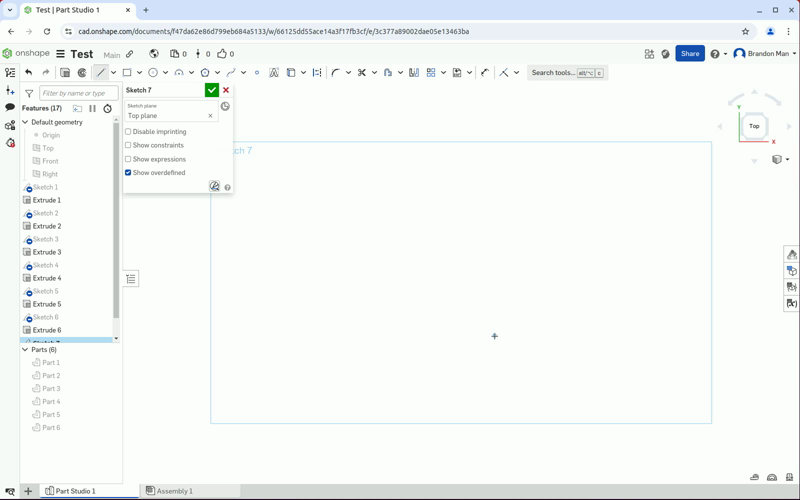
mouse_move(524, 335)
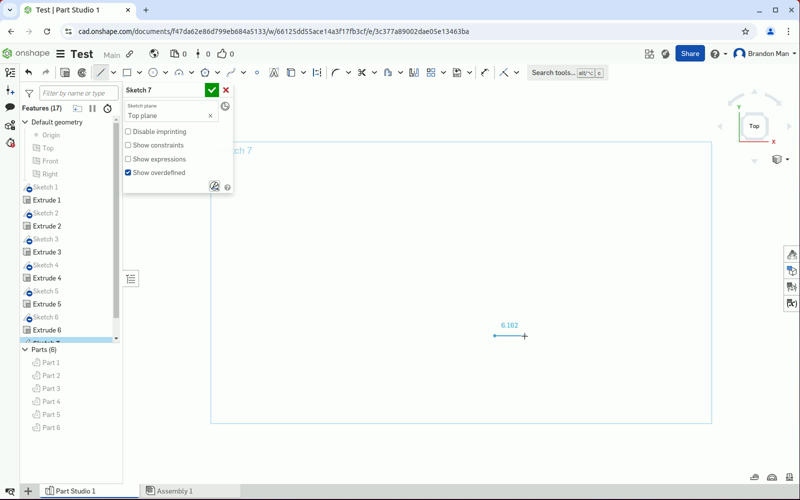
mouse_move(552, 335)
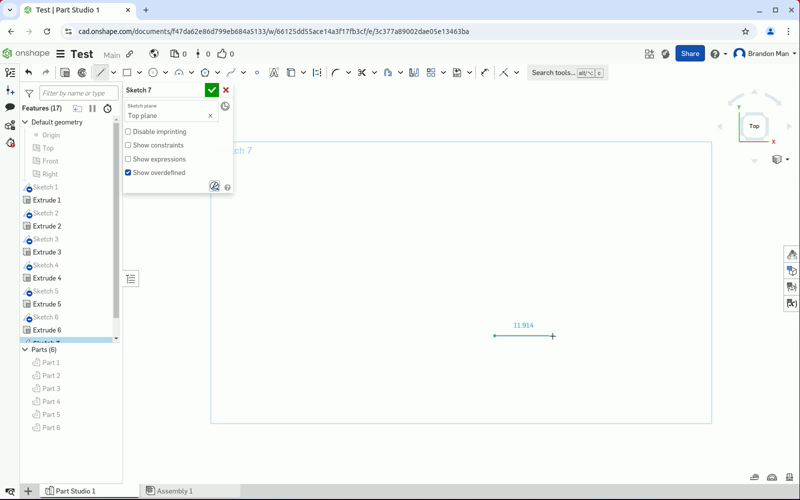
click(552, 335)
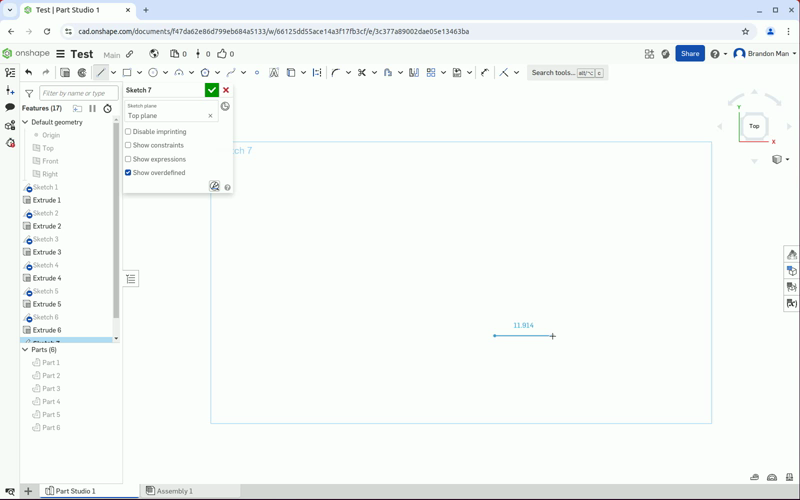
key_up(shift)
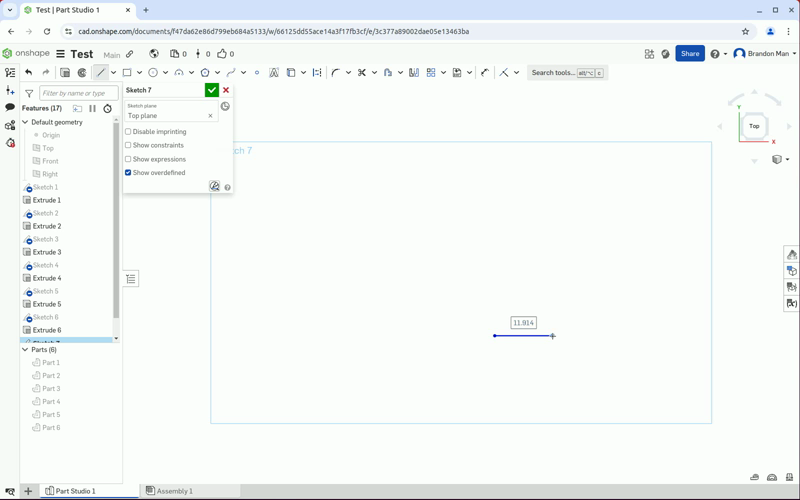
key_down(shift)
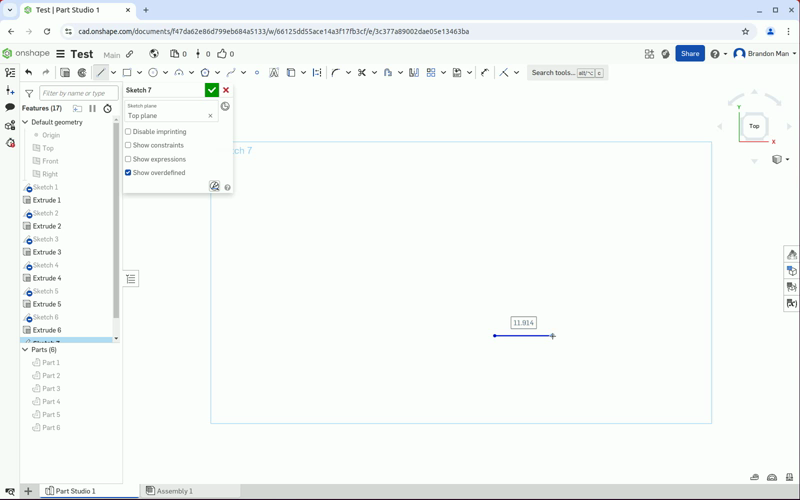
mouse_move(582, 335)
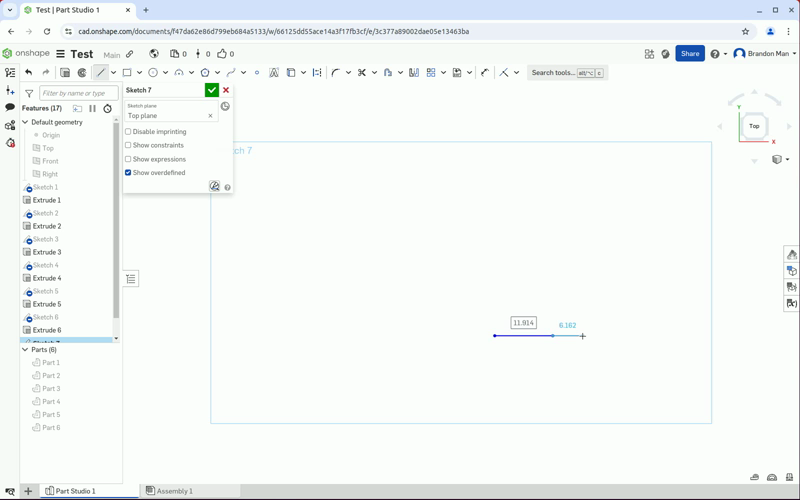
mouse_move(523, 285)
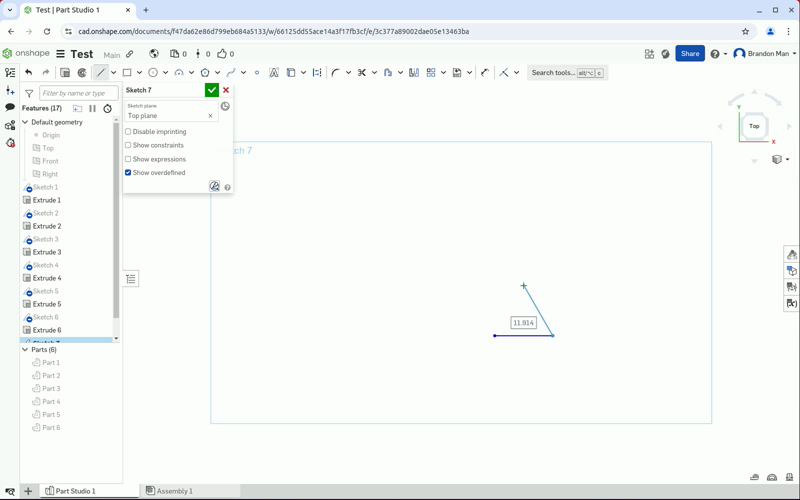
click(523, 285)
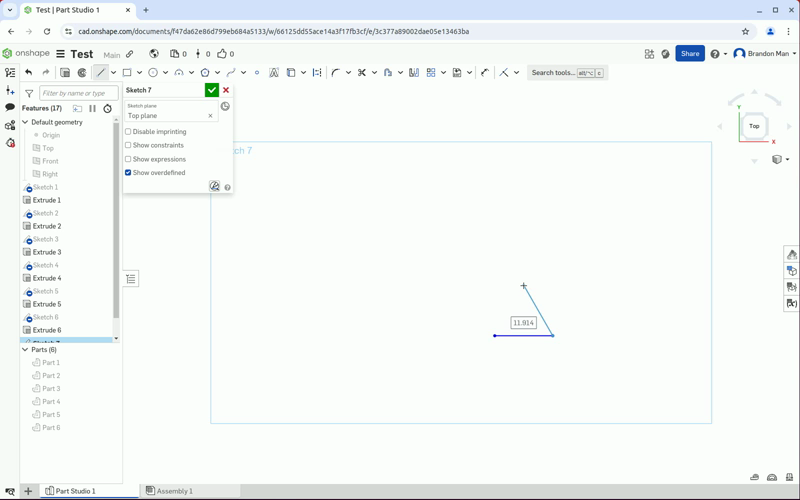
key_up(shift)
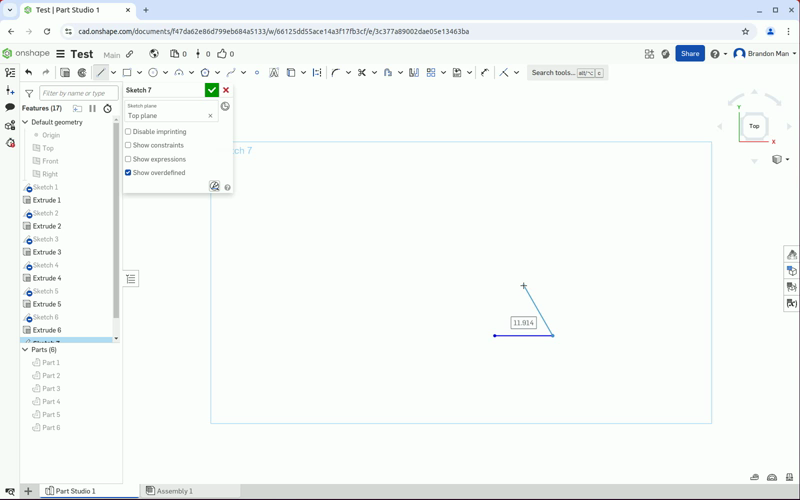
mouse_move(553, 285)
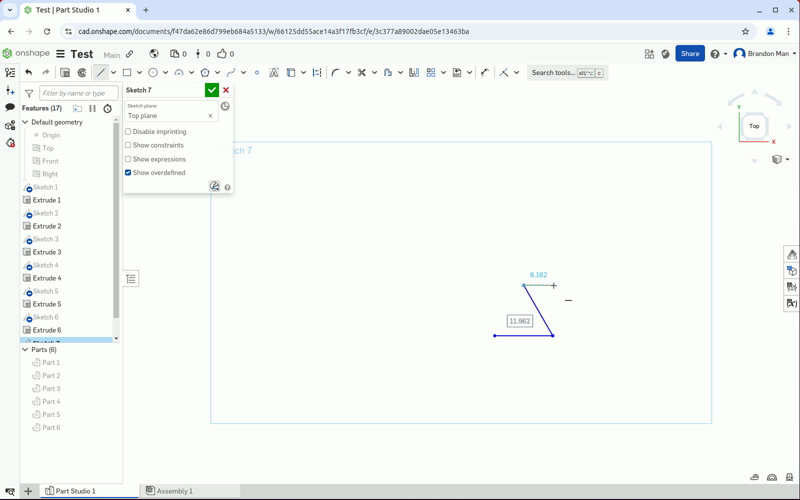
key_down(shift)
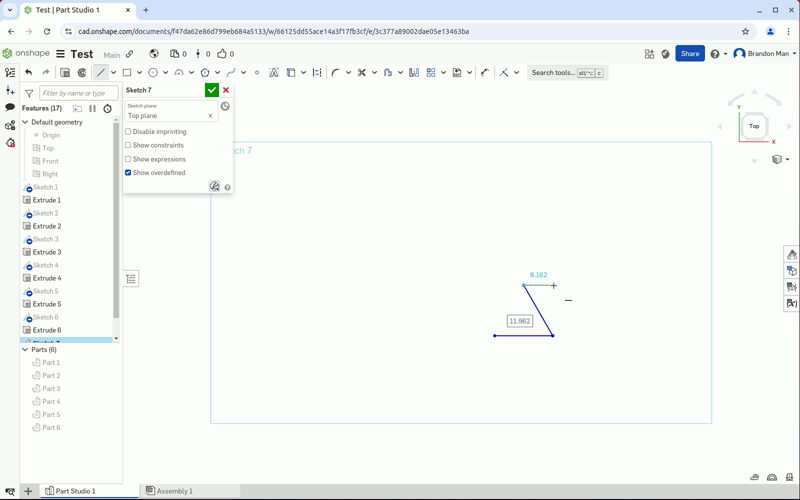
mouse_move(494, 335)
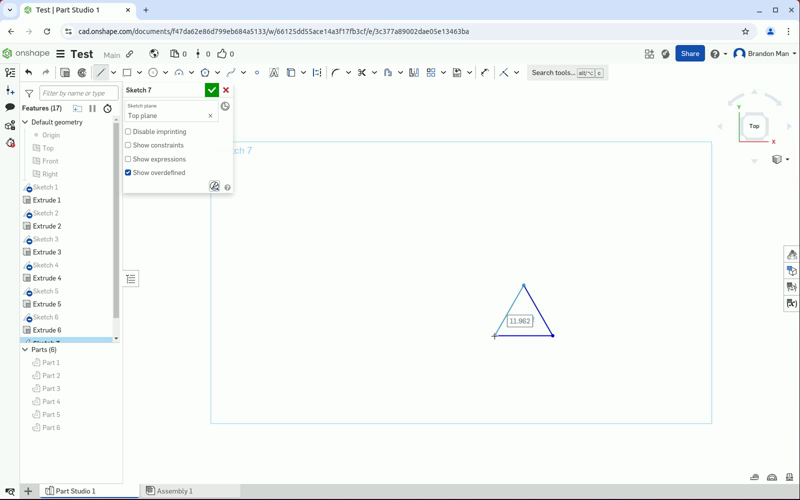
key_up(shift)
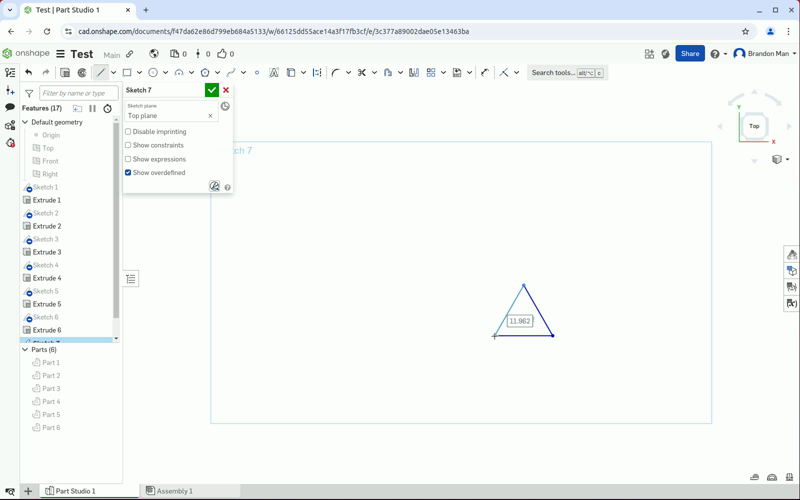
click(494, 335)
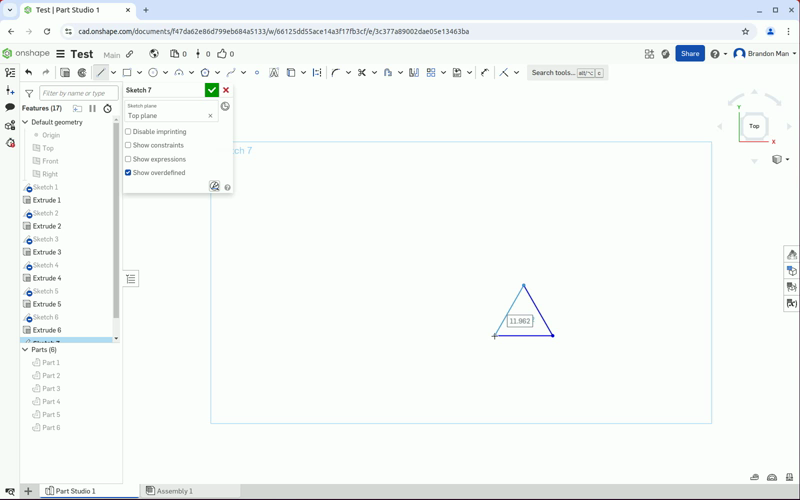
key(esc)
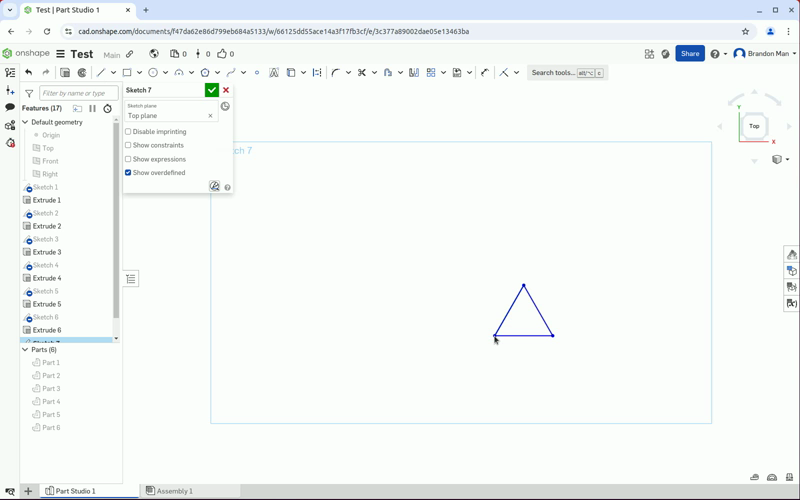
mouse_move(525, 317)
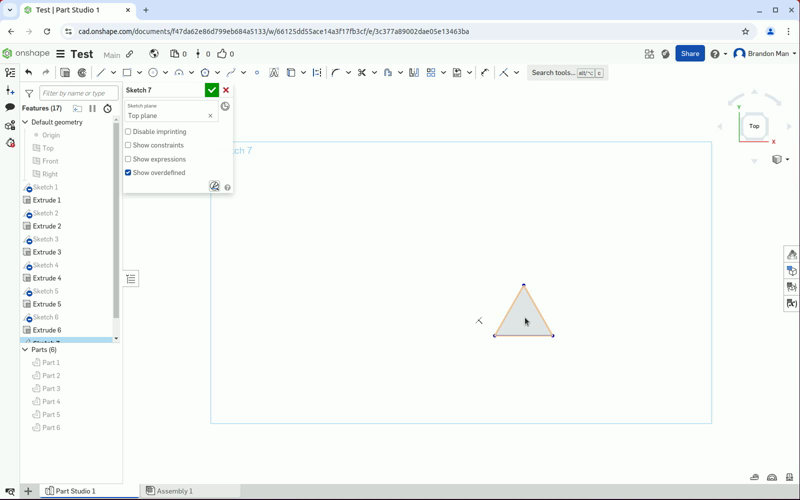
scroll(6)
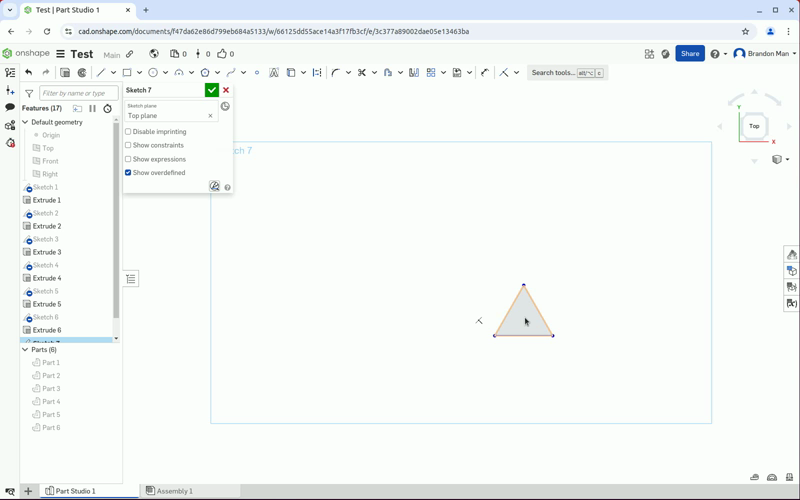
scroll(6)
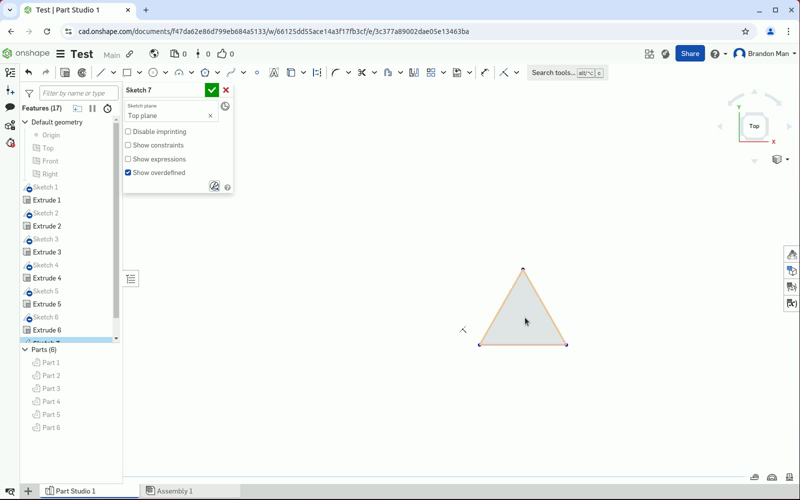
scroll(6)
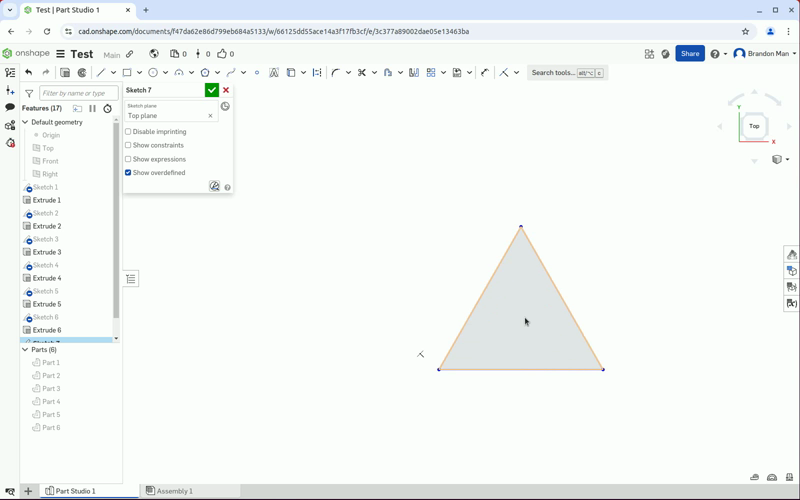
scroll(6)
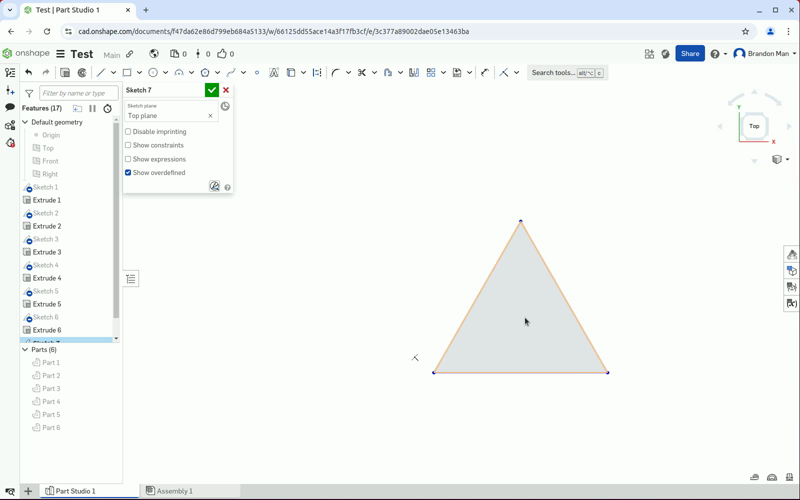
scroll(6)
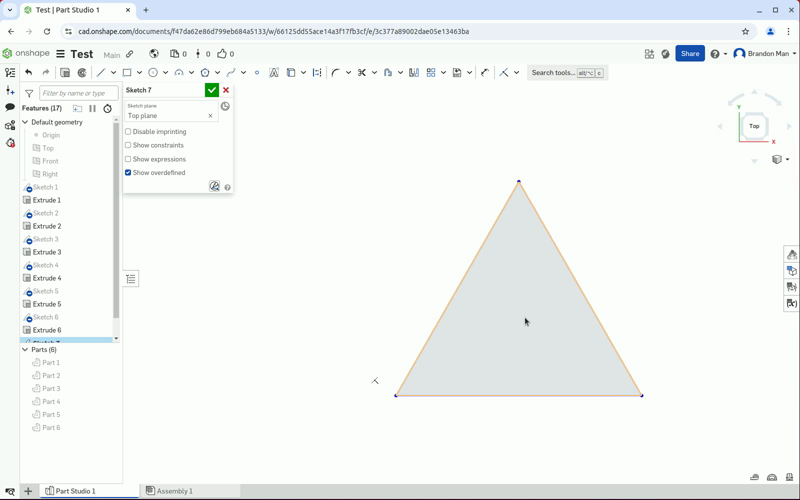
scroll(6)
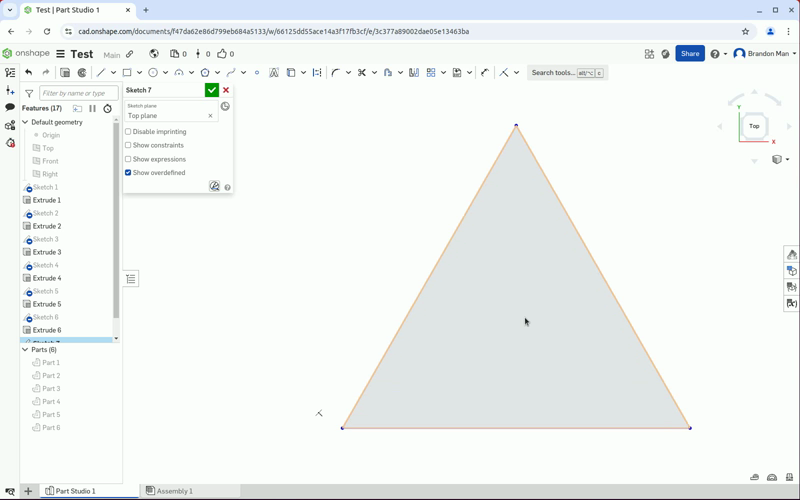
scroll(6)
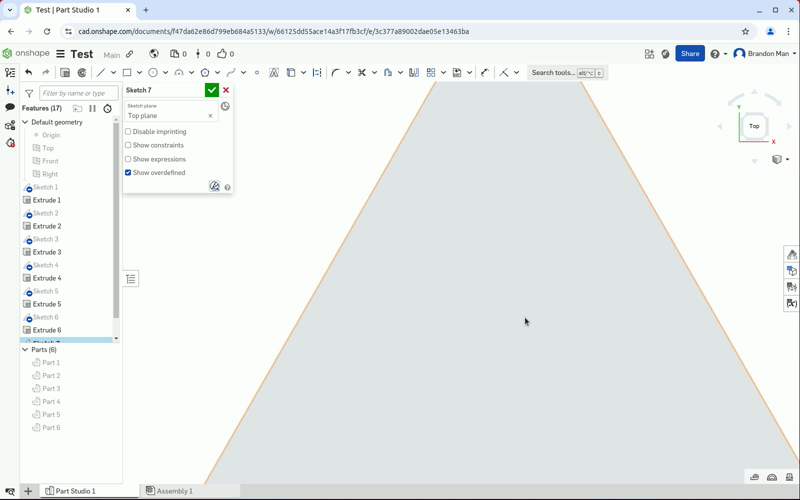
click(525, 317)
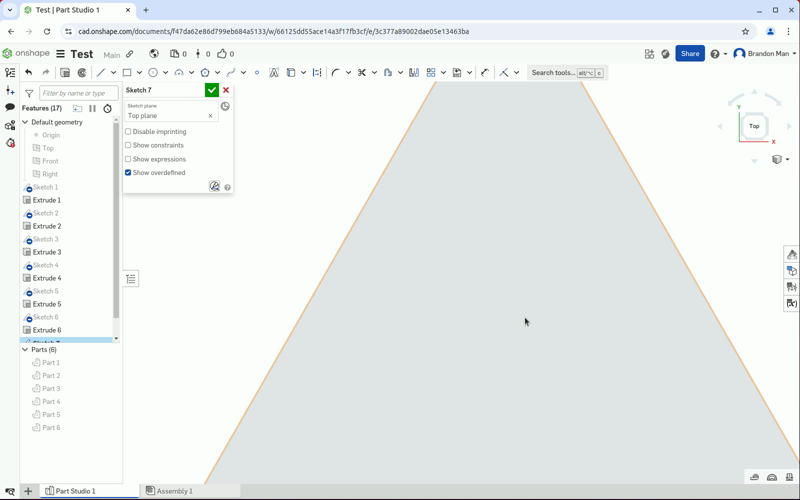
scroll(-6)
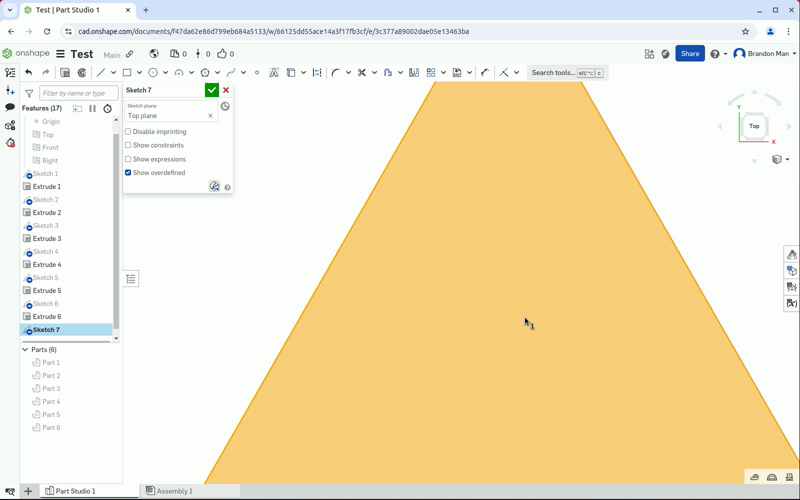
scroll(-6)
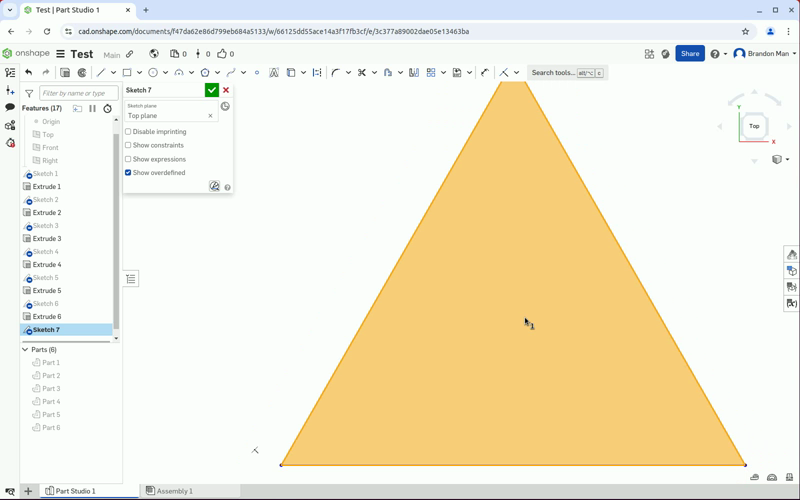
scroll(-6)
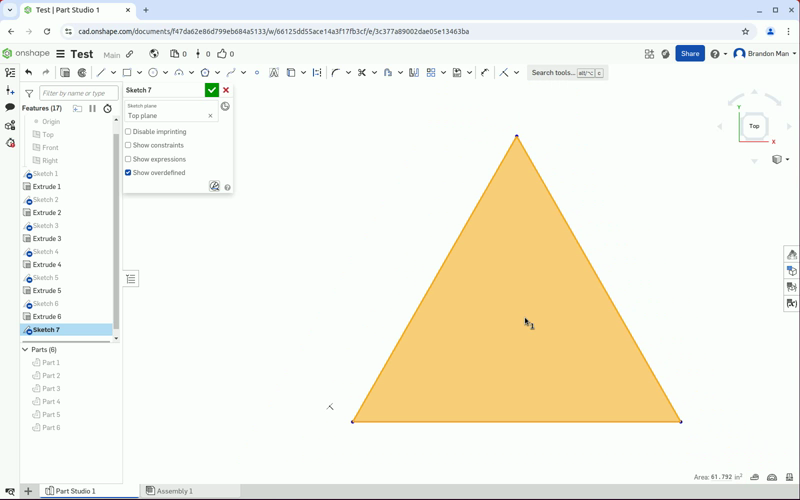
scroll(-6)
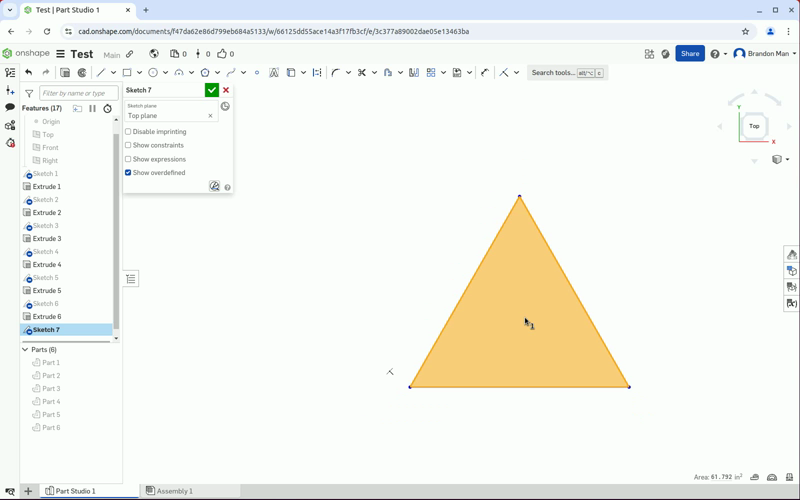
scroll(-6)
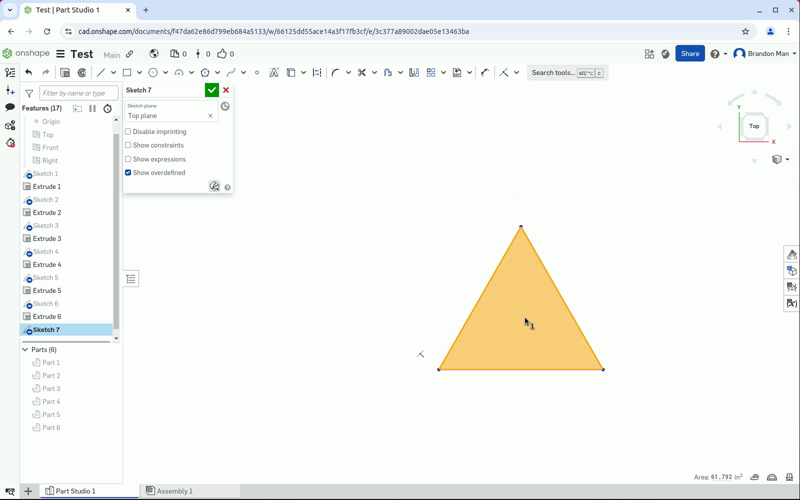
scroll(-6)
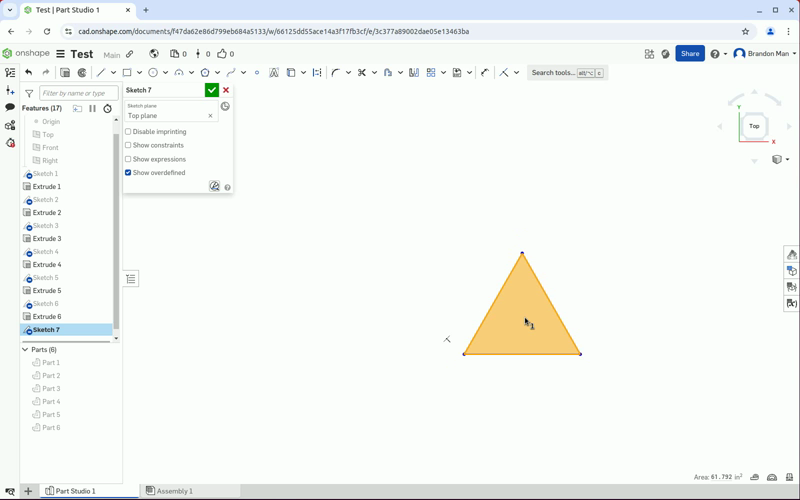
scroll(-6)
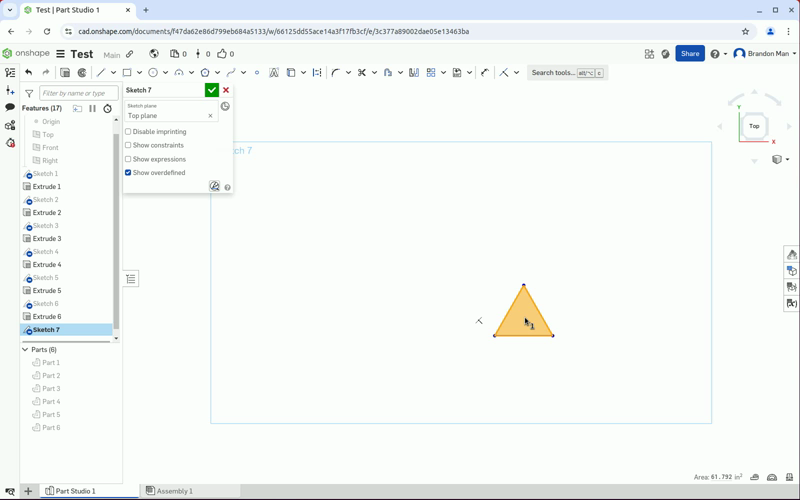
mouse_move(73, 352)
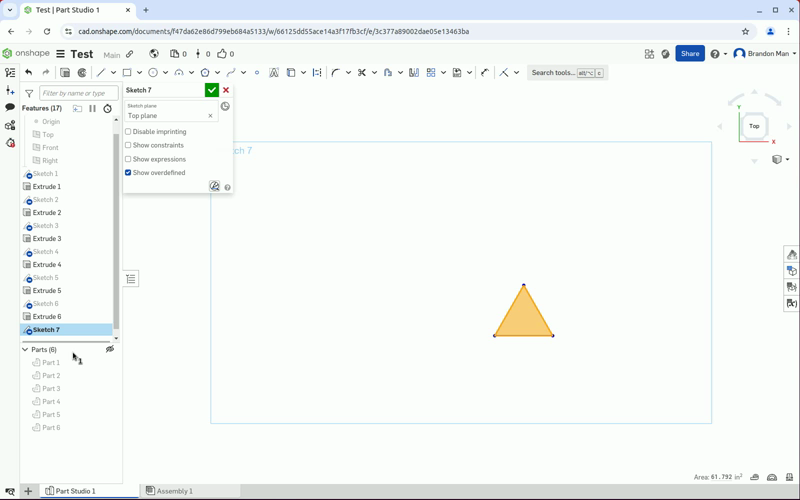
key(shift+y)
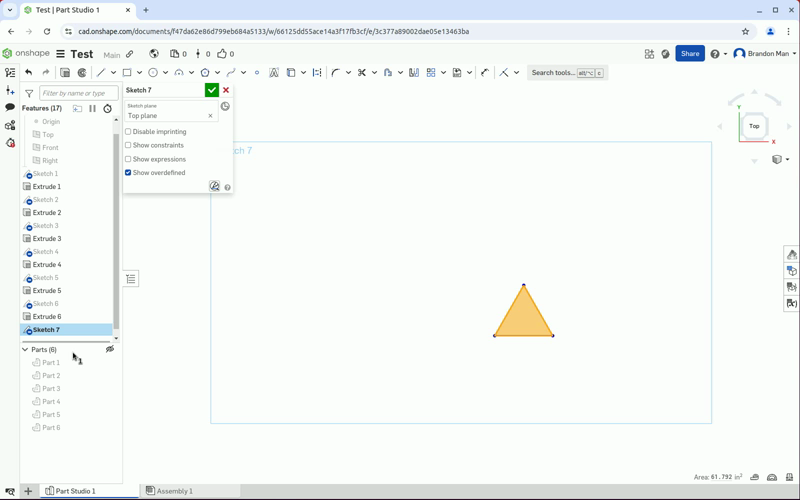
key(shift+e)
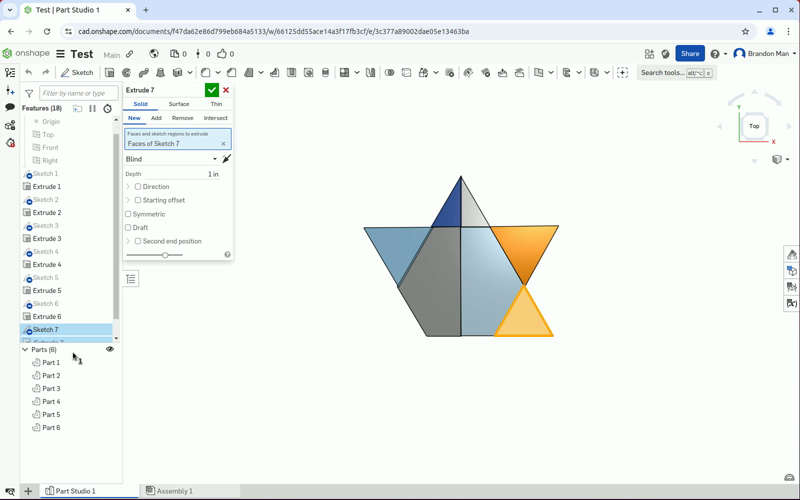
mouse_move(143, 106)
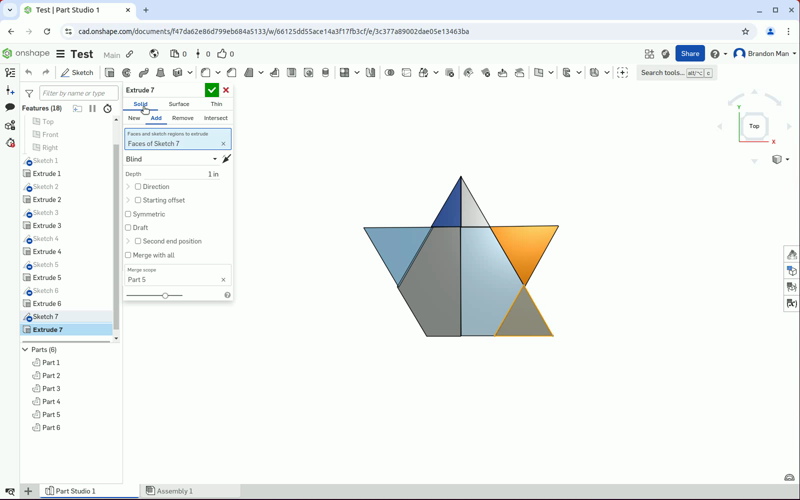
click(143, 106)
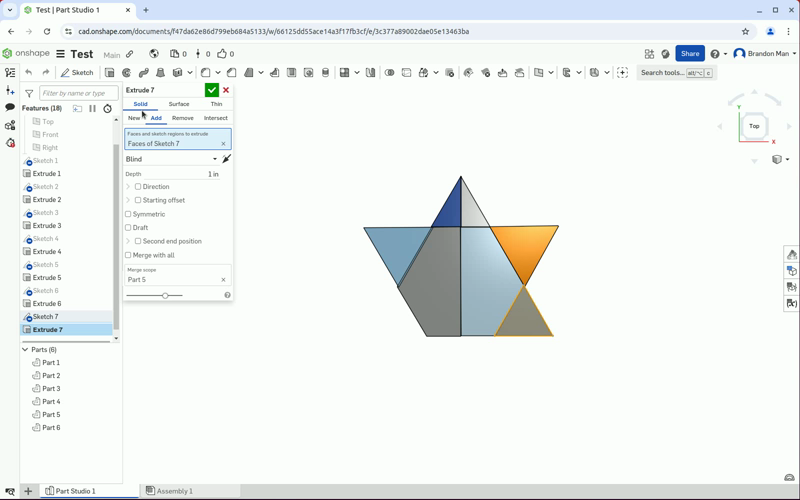
mouse_move(137, 120)
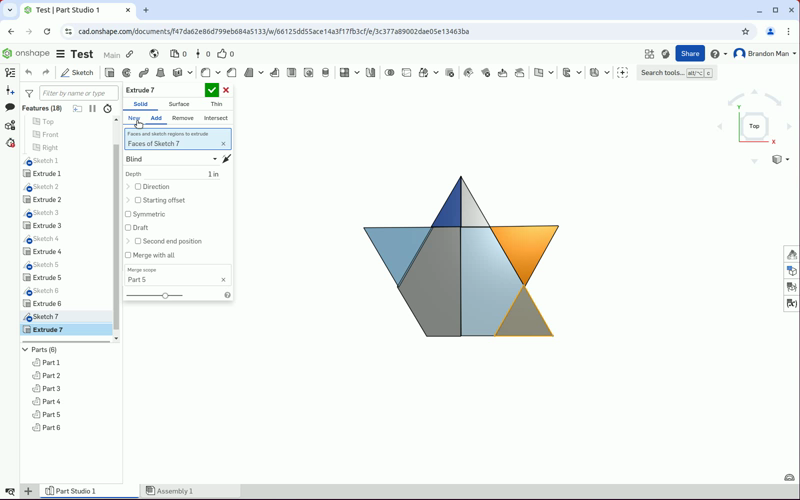
click(137, 120)
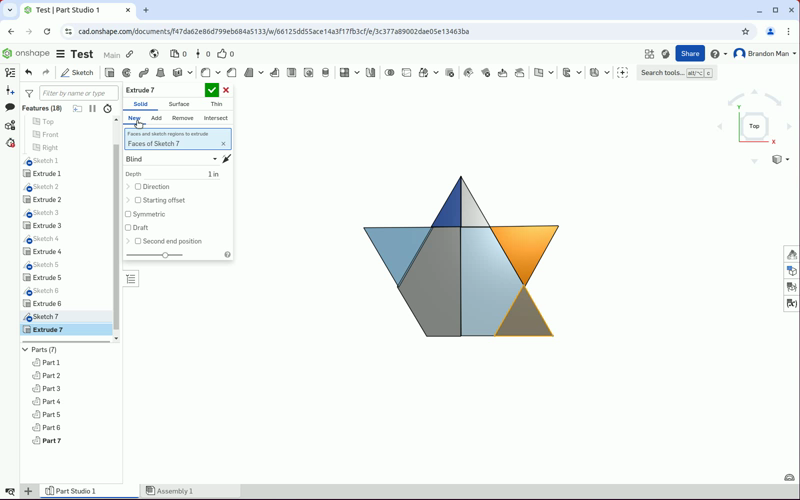
key(tab, 4)
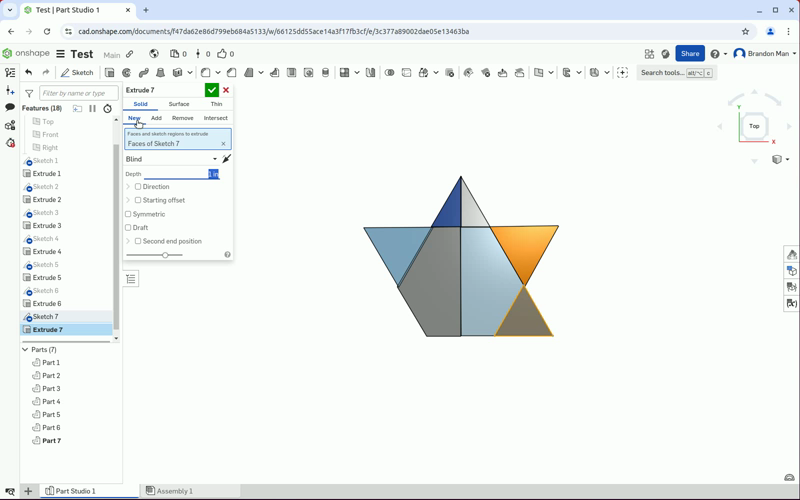
text(15.405)
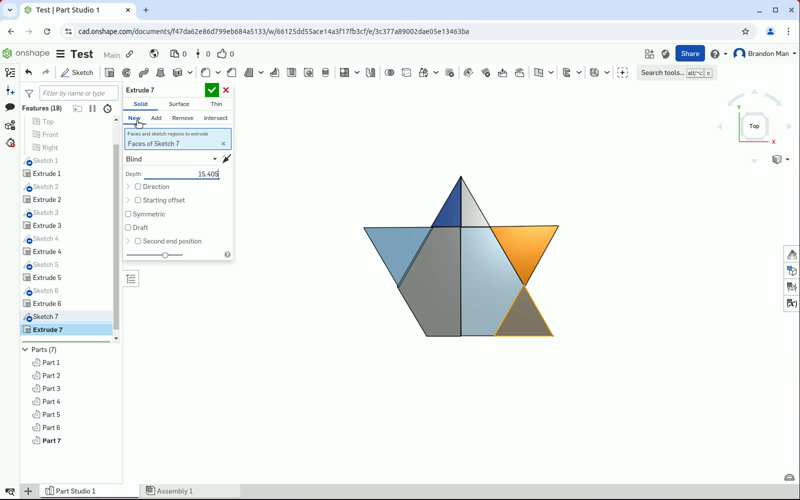
key(enter)
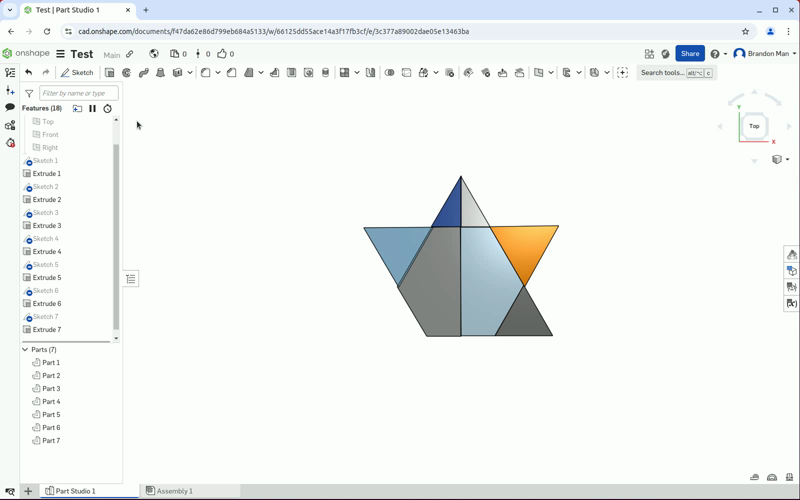
key(shift+h)
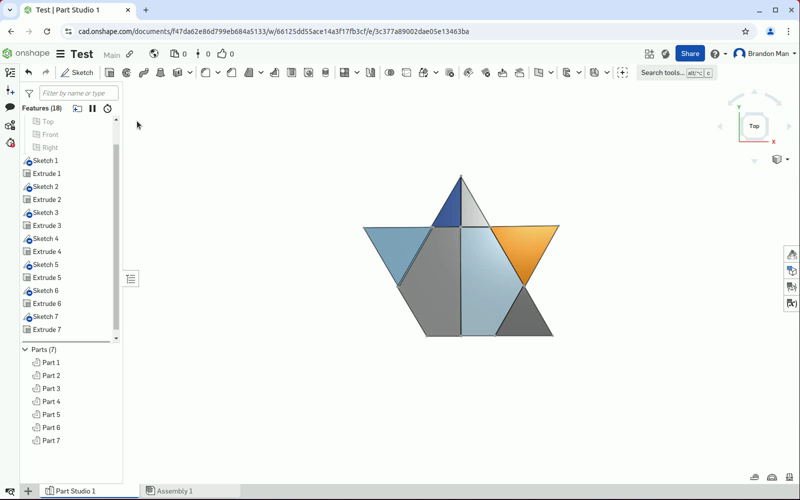
key(shift+h)
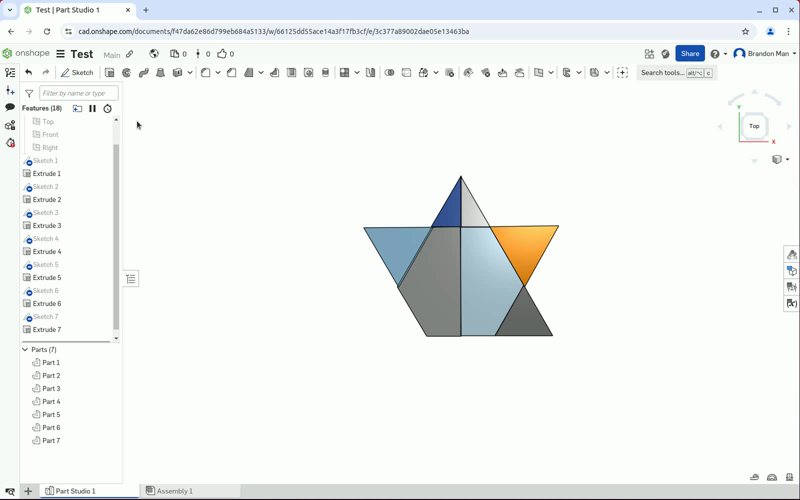
mouse_move(69, 163)
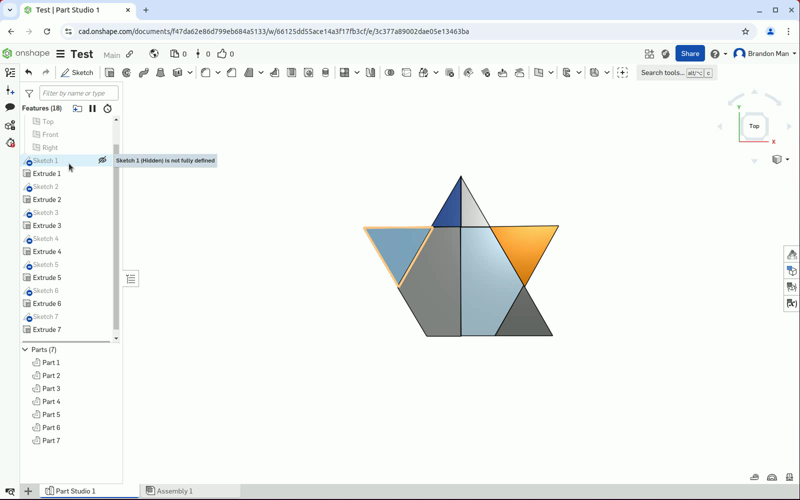
click(69, 163)
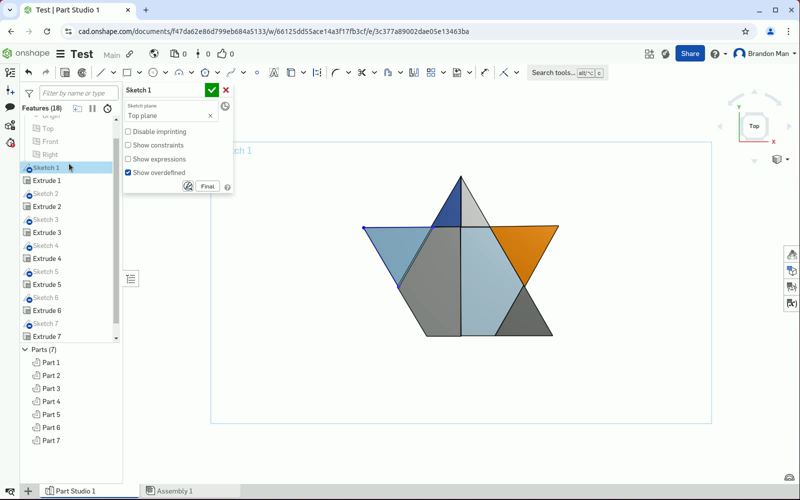
mouse_move(229, 92)
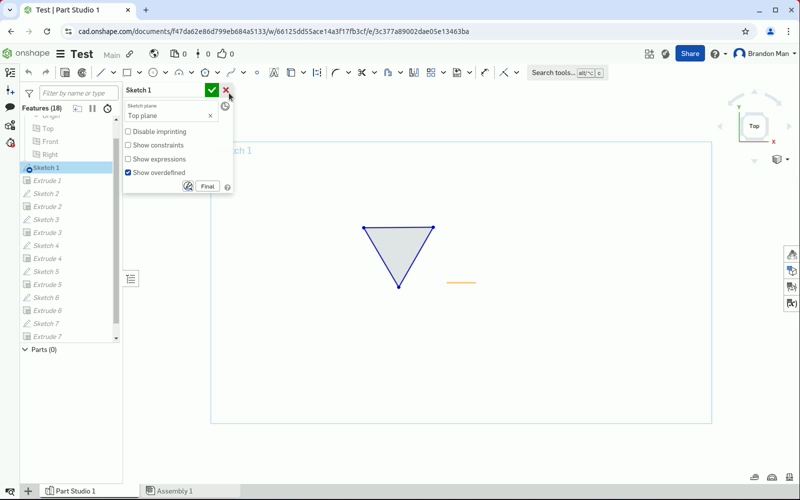
click(229, 92)
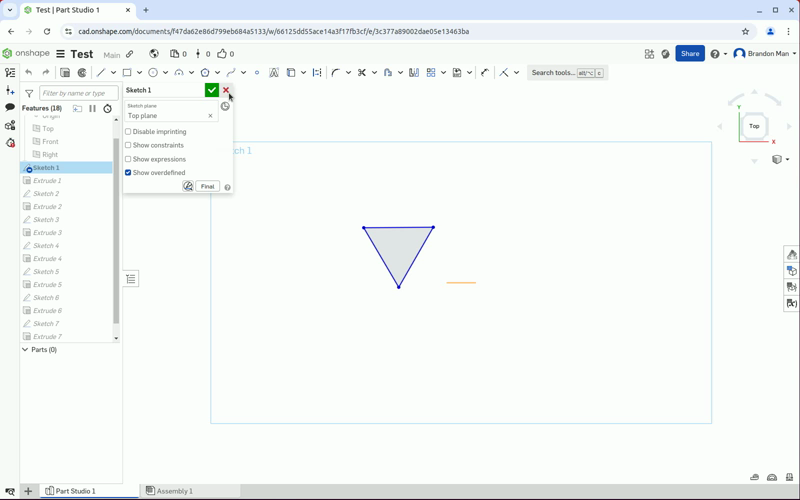
key(shift+s)
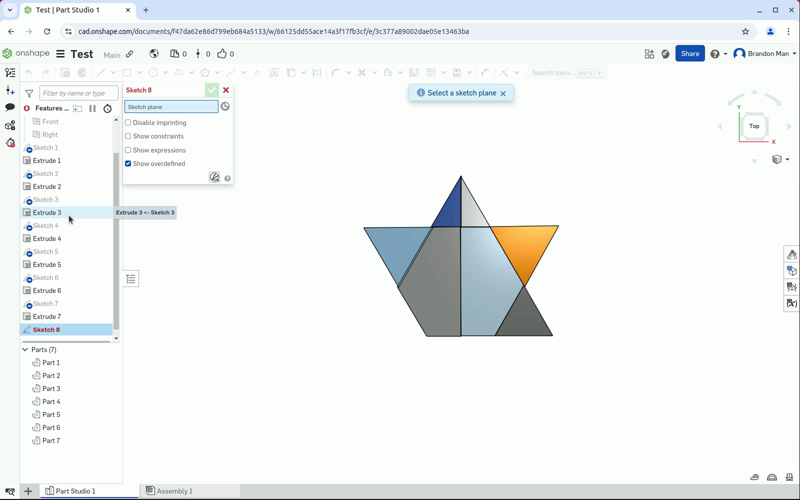
scroll(3)
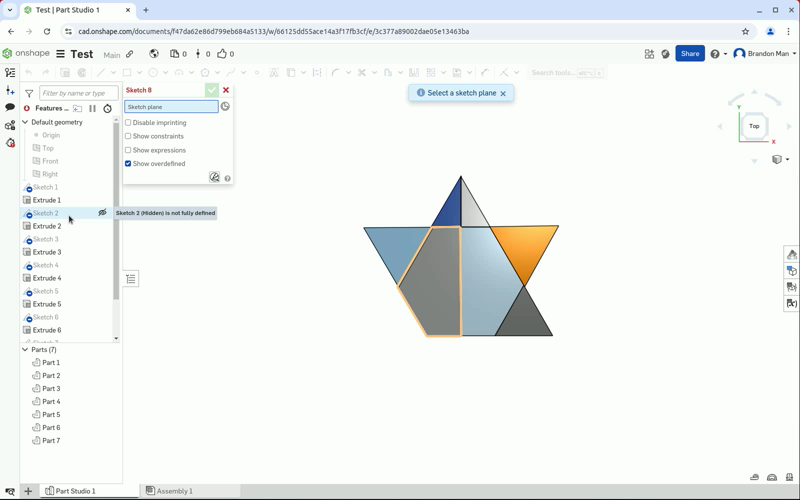
mouse_move(69, 150)
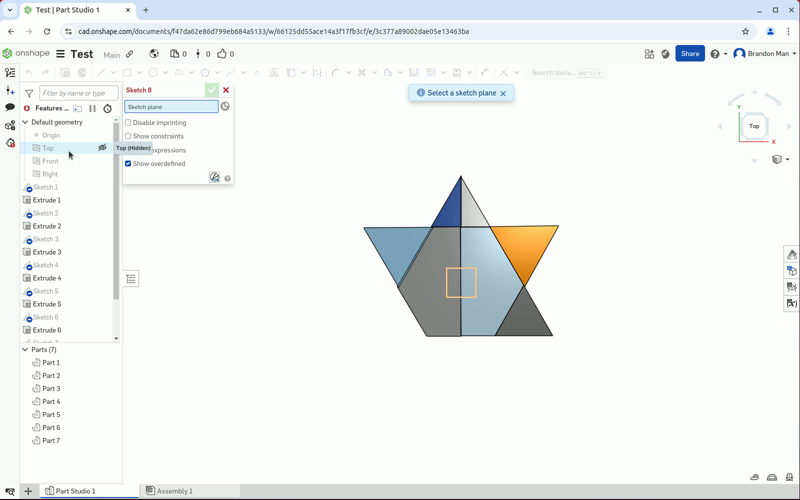
click(69, 150)
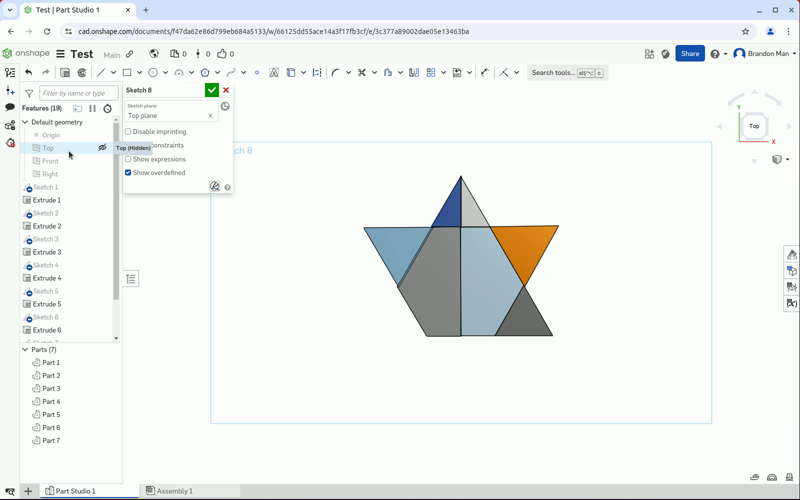
mouse_move(73, 352)
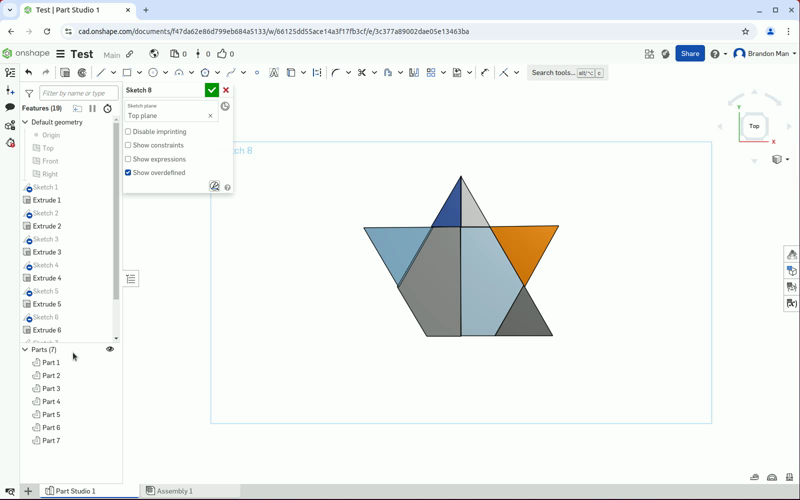
key(y)
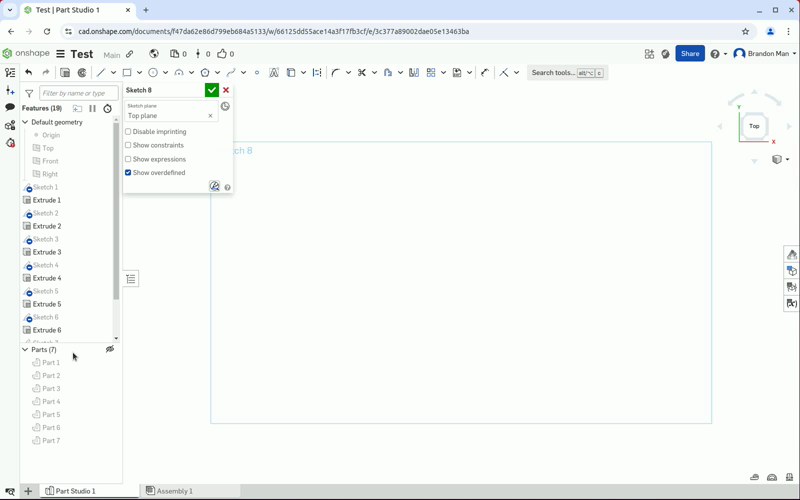
key(l)
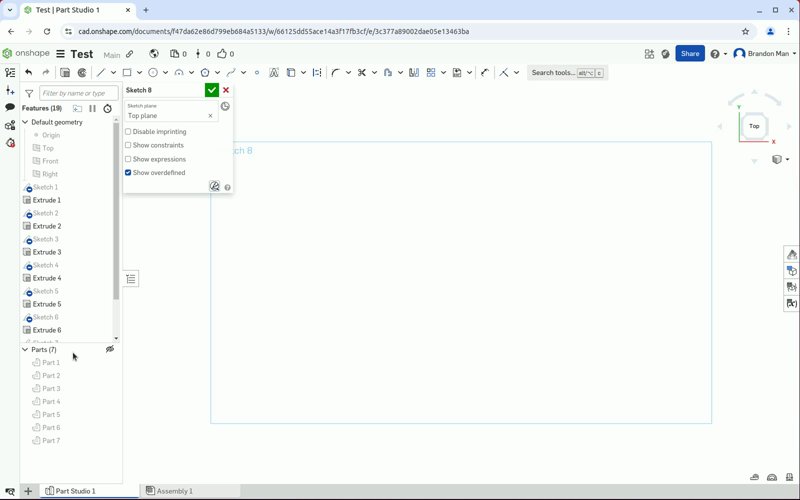
key_down(shift)
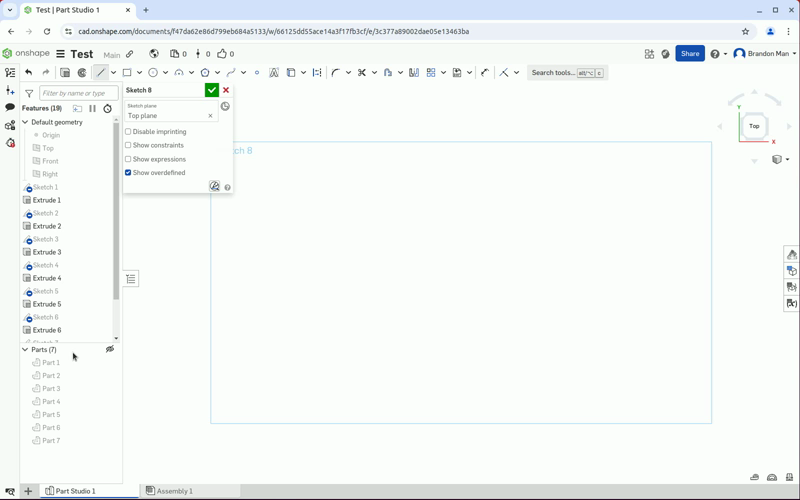
mouse_move(426, 335)
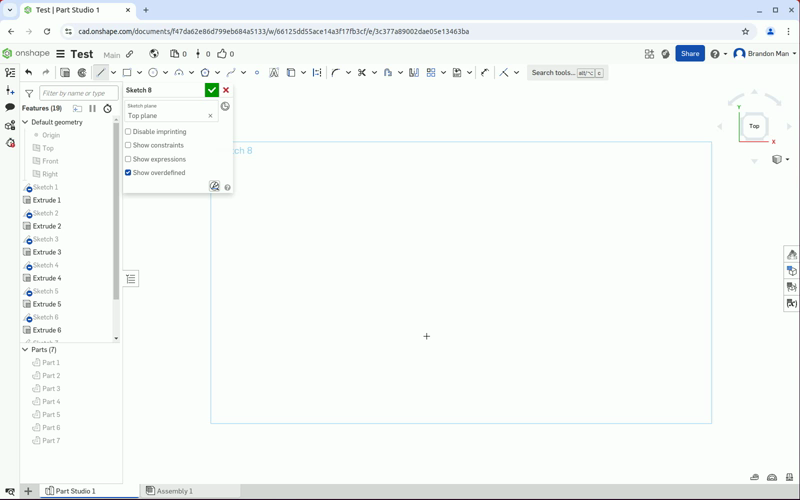
click(426, 335)
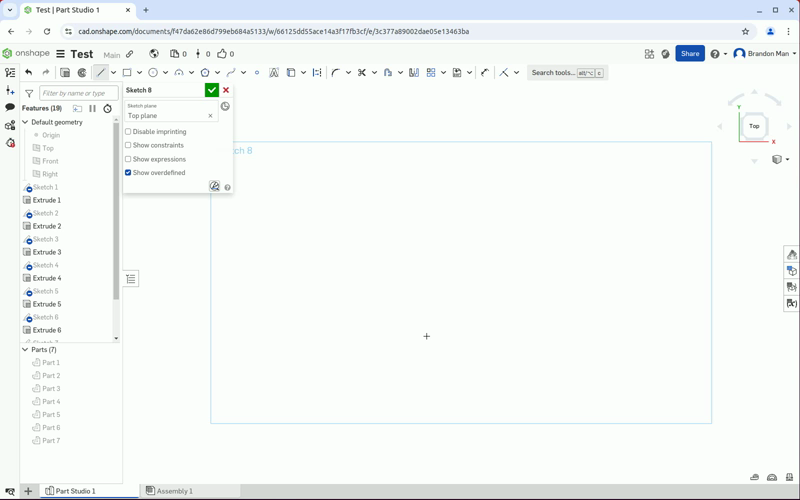
key_up(shift)
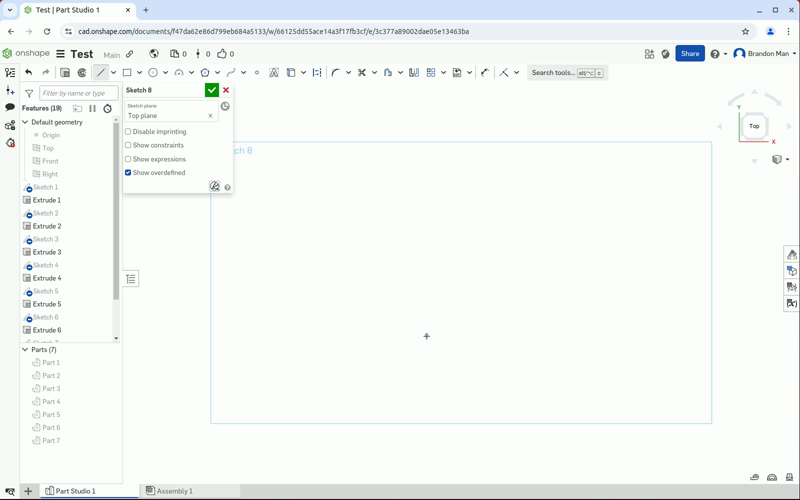
key_down(shift)
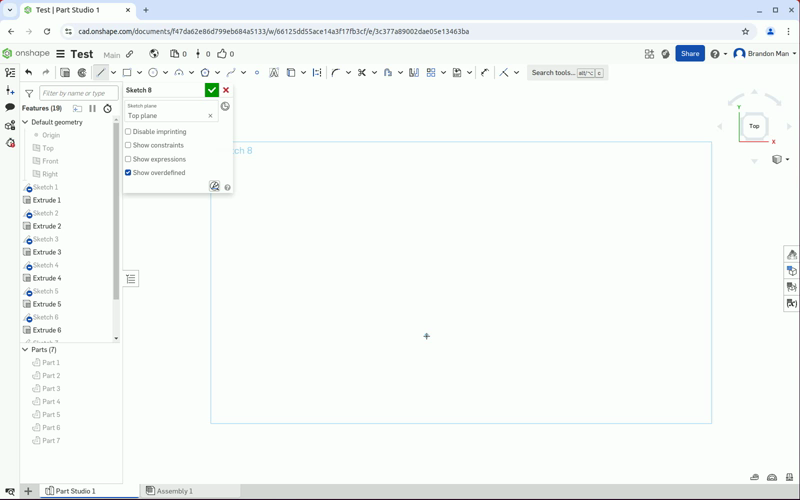
mouse_move(462, 396)
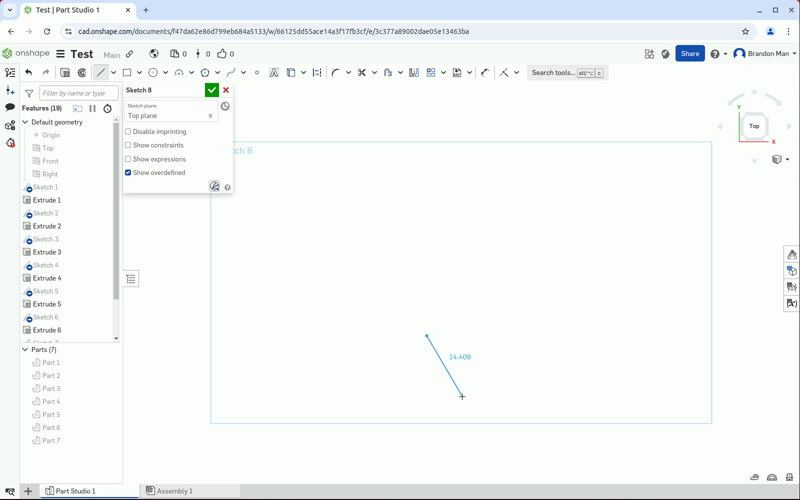
click(462, 396)
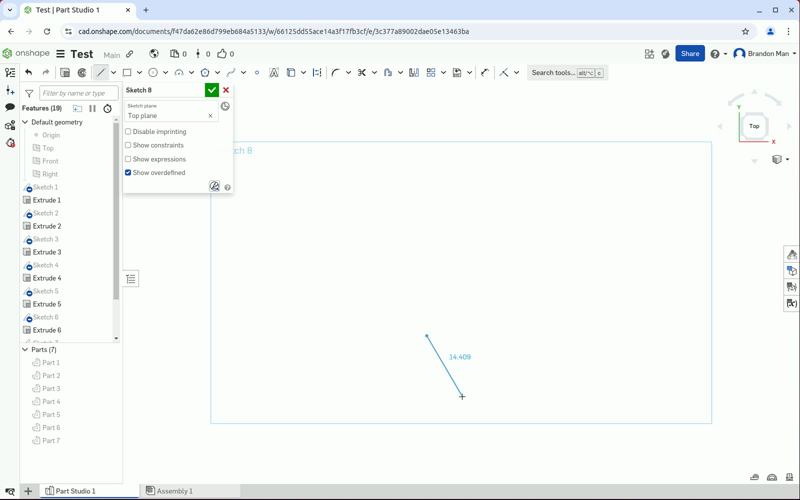
key_up(shift)
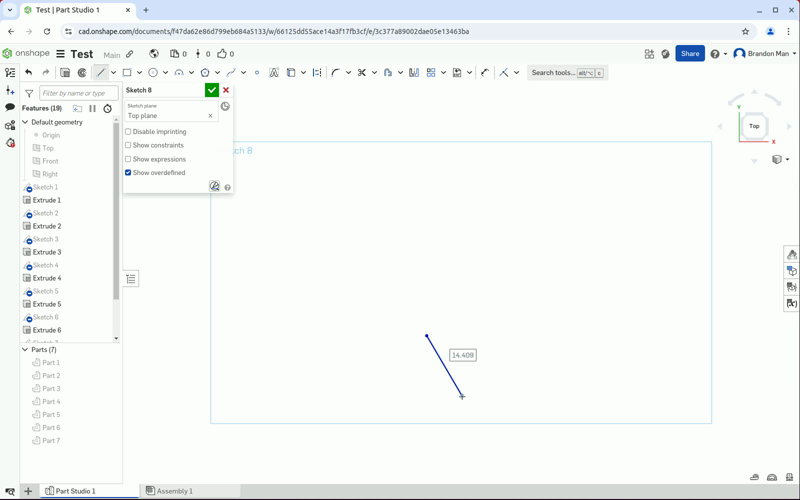
key_down(shift)
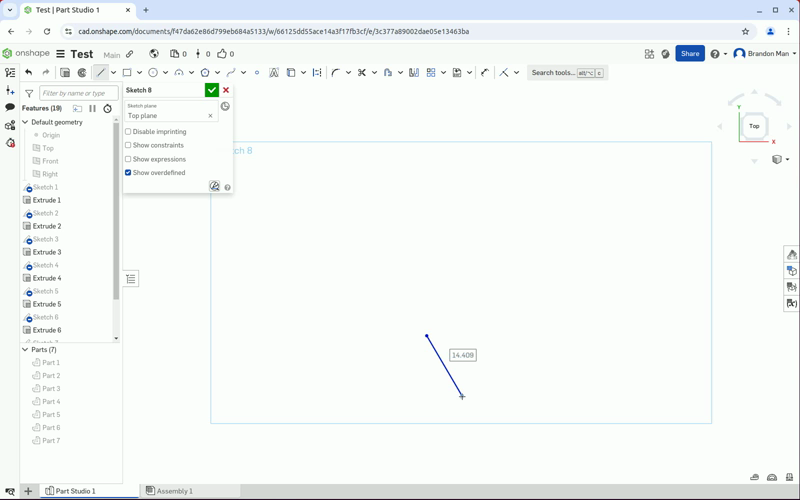
mouse_move(461, 335)
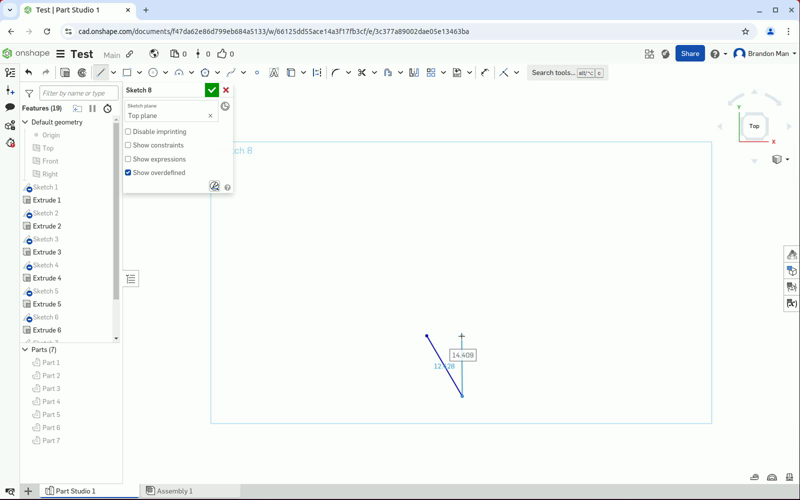
click(461, 335)
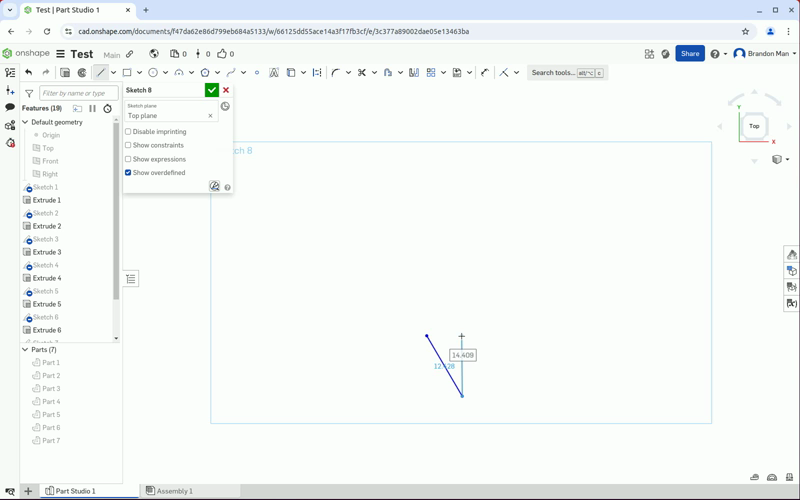
key_up(shift)
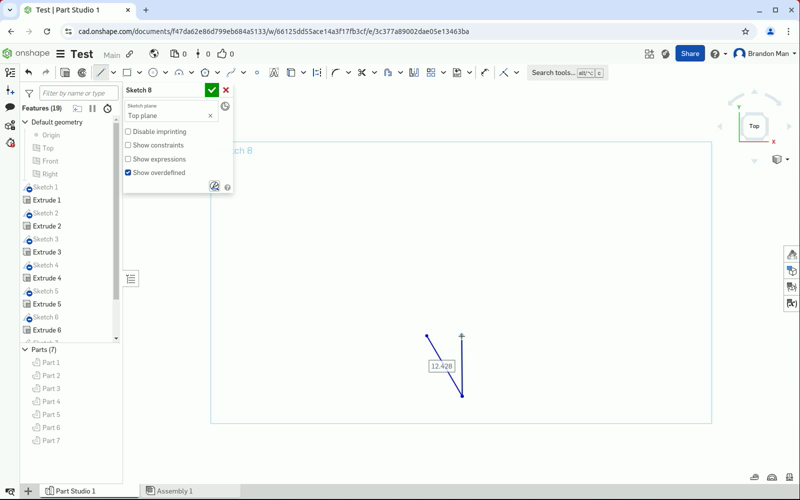
mouse_move(491, 335)
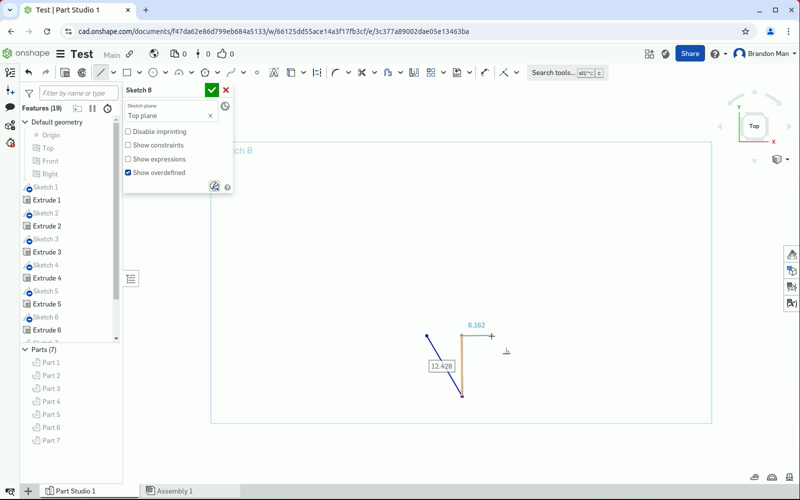
key_down(shift)
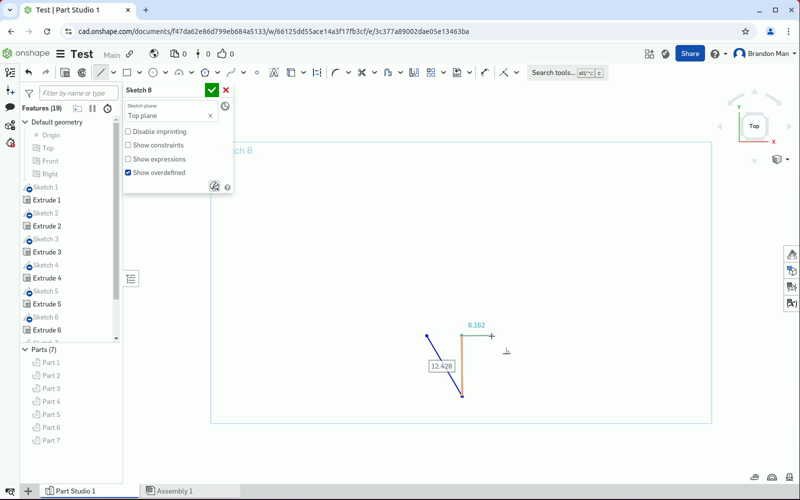
mouse_move(426, 335)
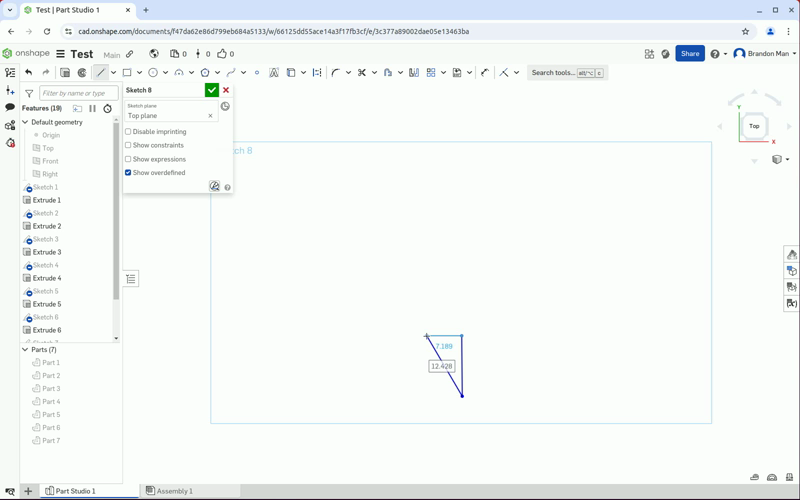
key_up(shift)
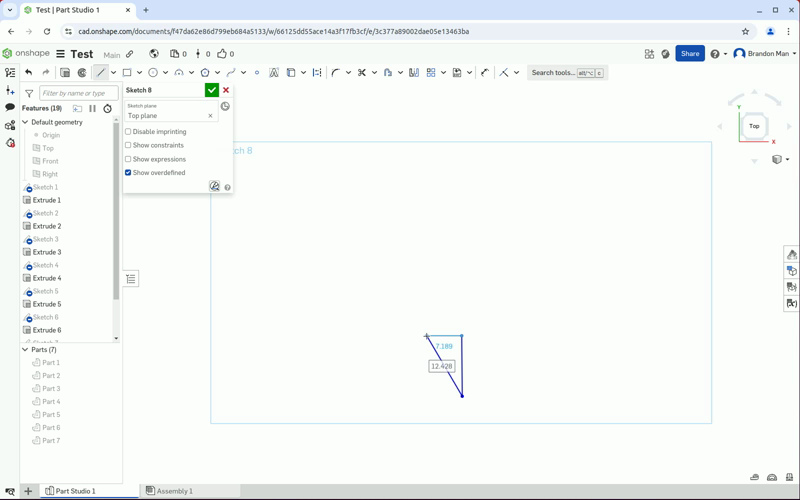
click(426, 335)
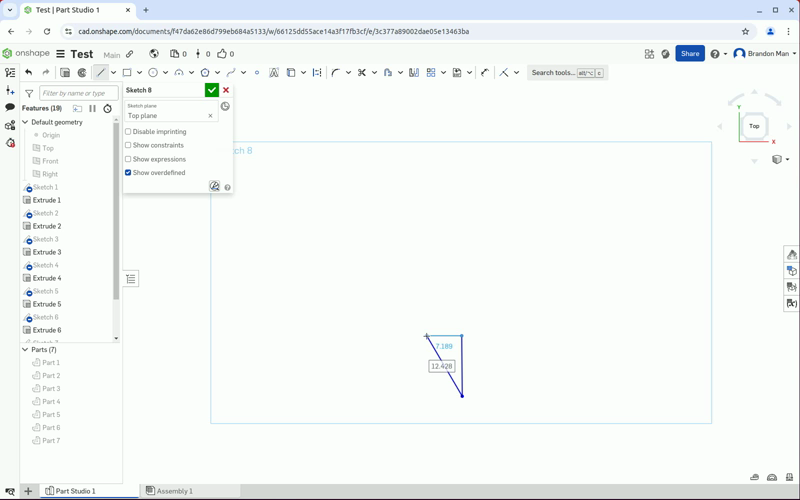
key(esc)
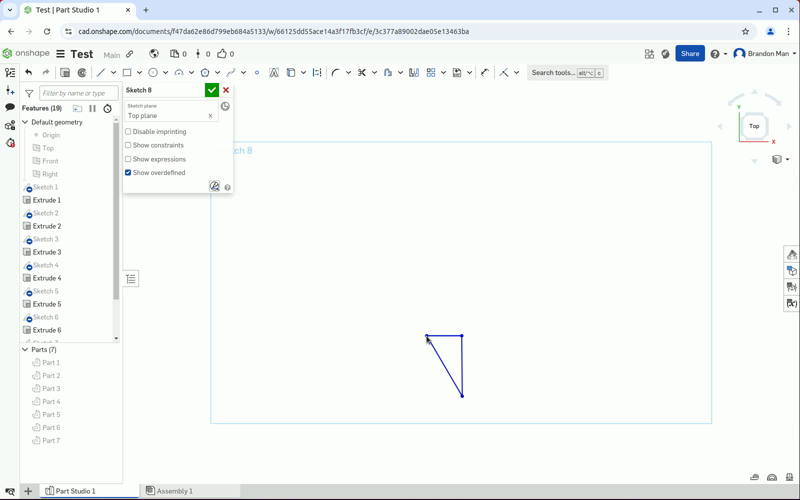
mouse_move(461, 376)
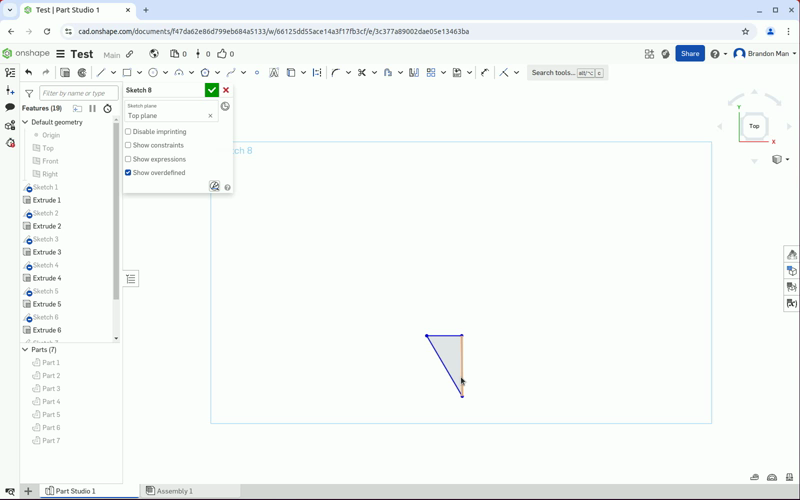
scroll(6)
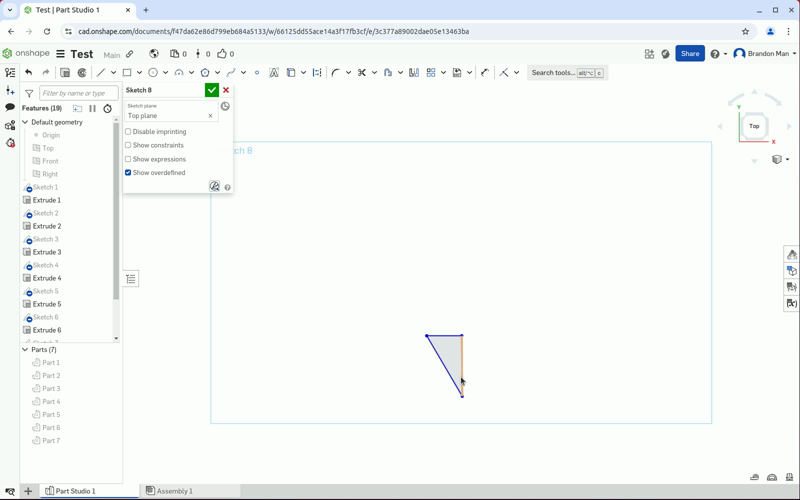
scroll(6)
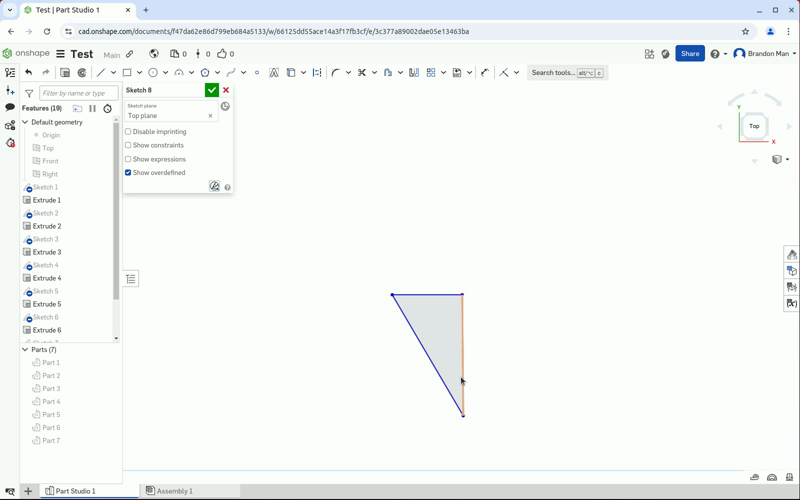
scroll(6)
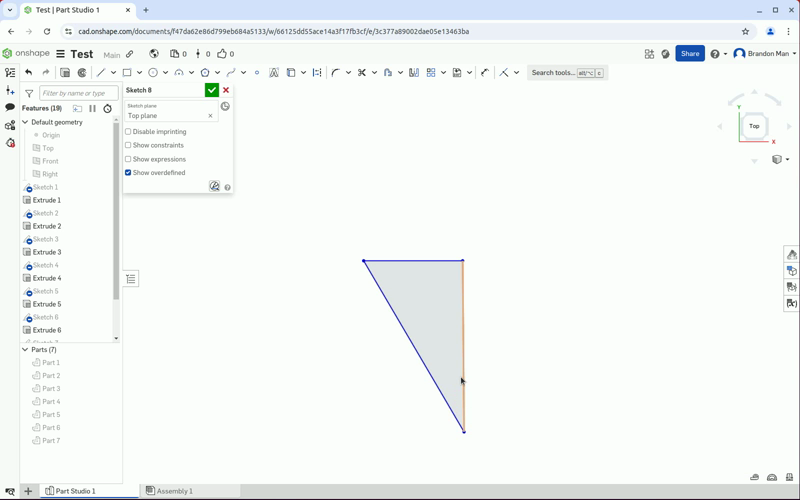
scroll(6)
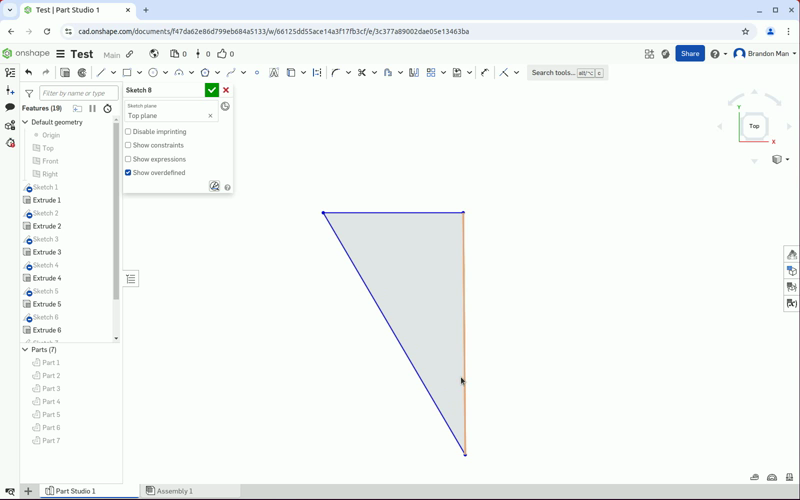
scroll(6)
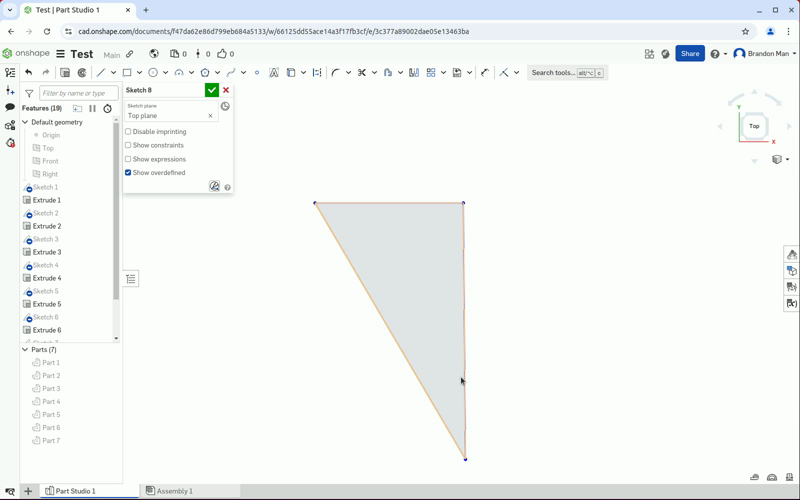
scroll(6)
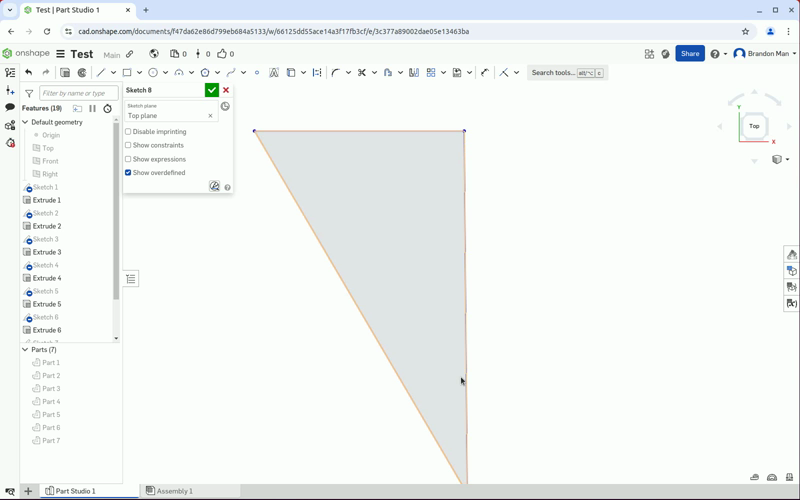
scroll(6)
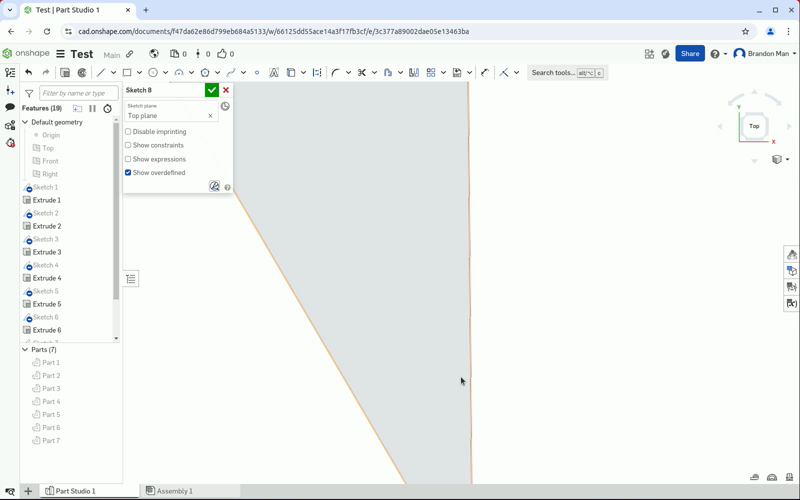
click(461, 376)
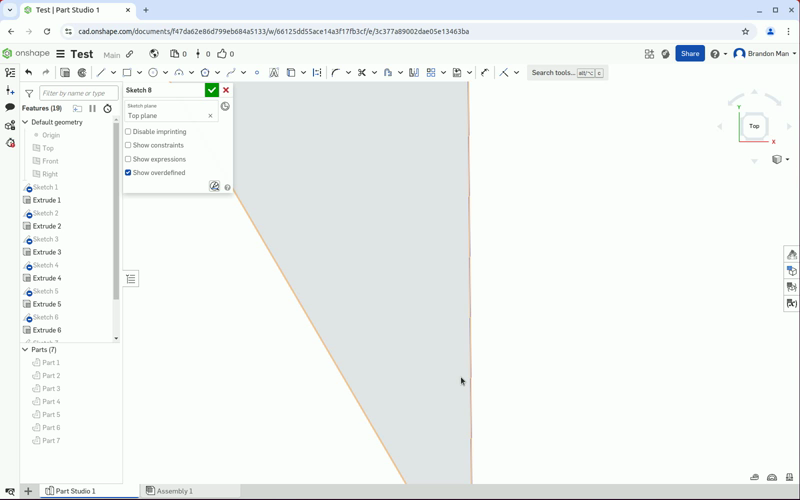
scroll(-6)
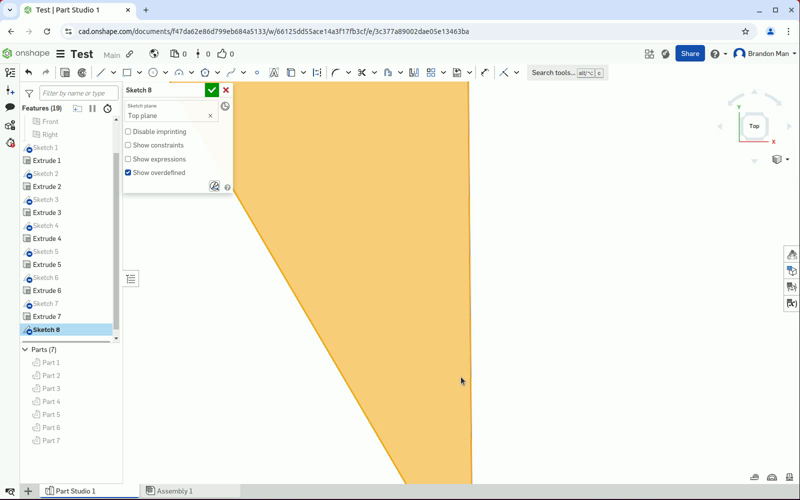
scroll(-6)
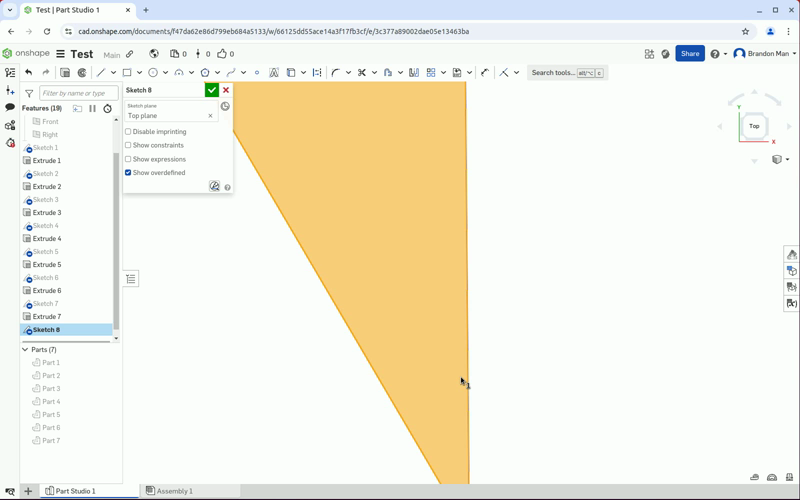
scroll(-6)
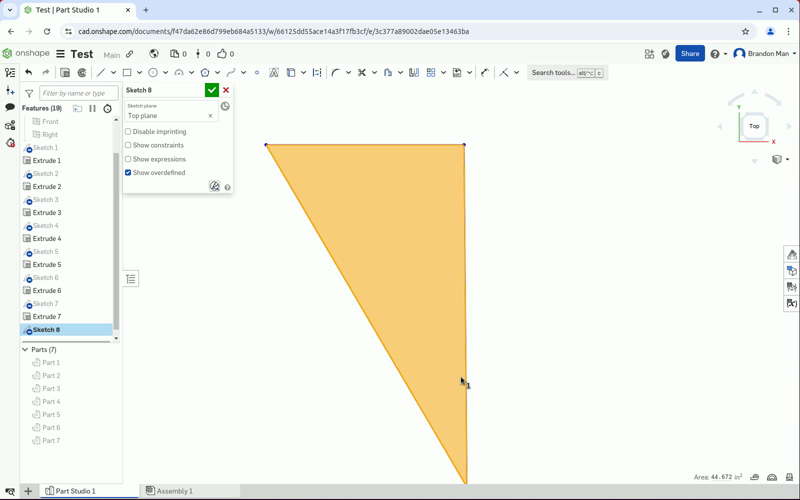
scroll(-6)
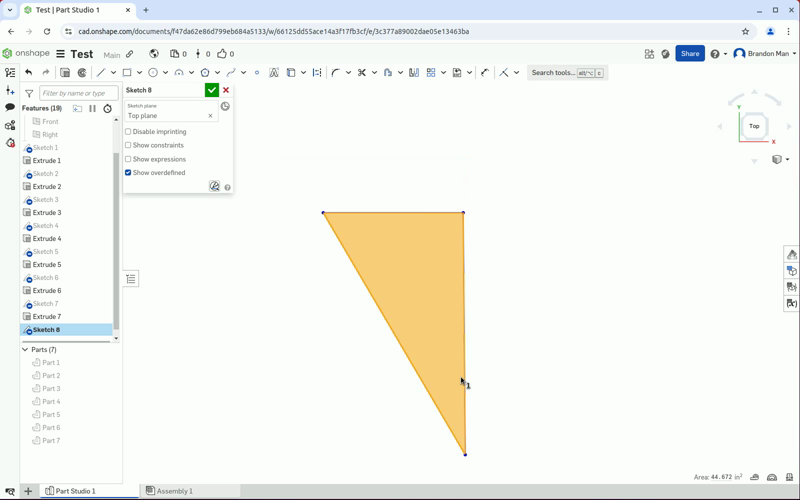
scroll(-6)
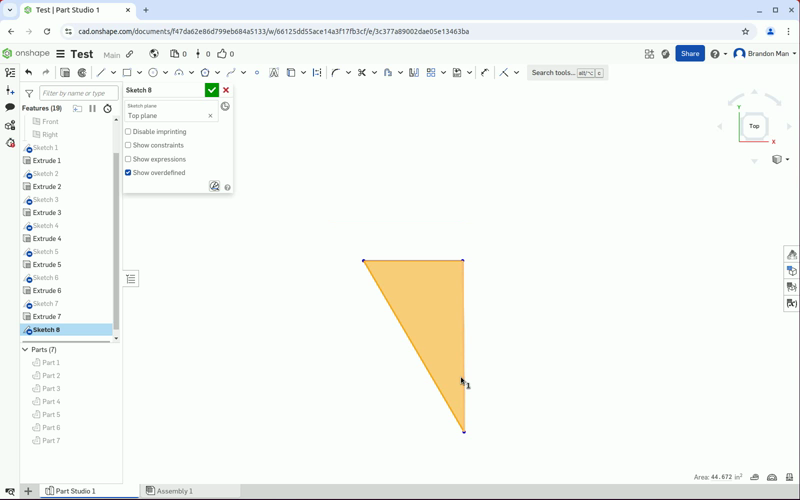
scroll(-6)
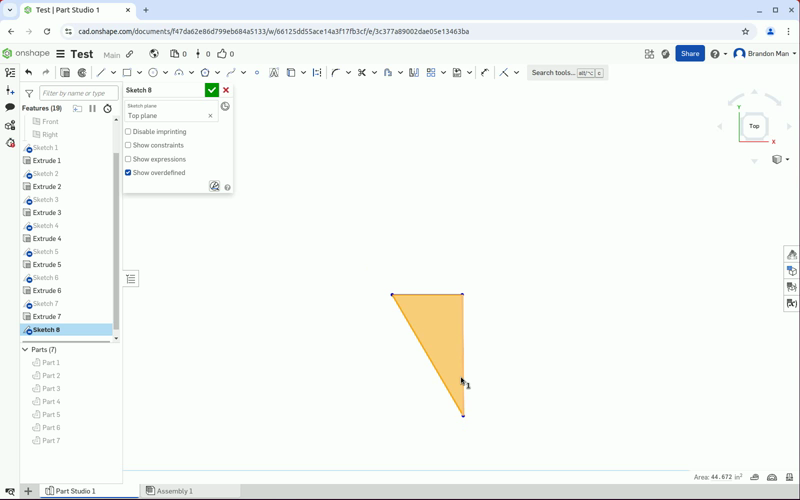
scroll(-6)
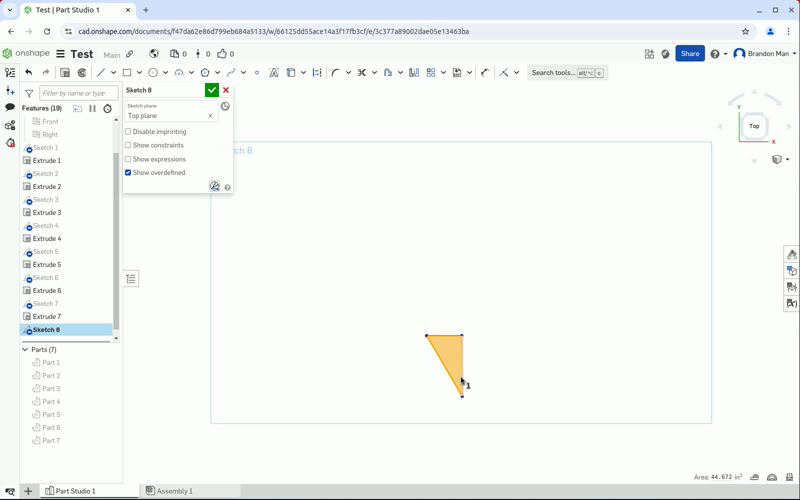
mouse_move(73, 352)
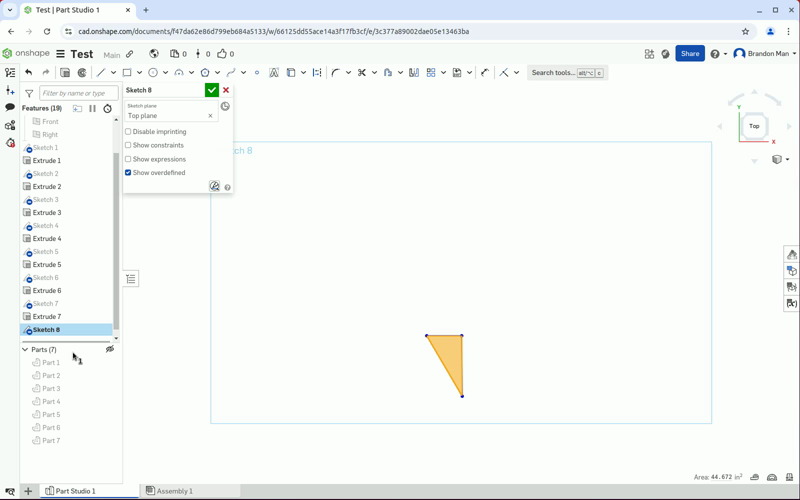
key(shift+y)
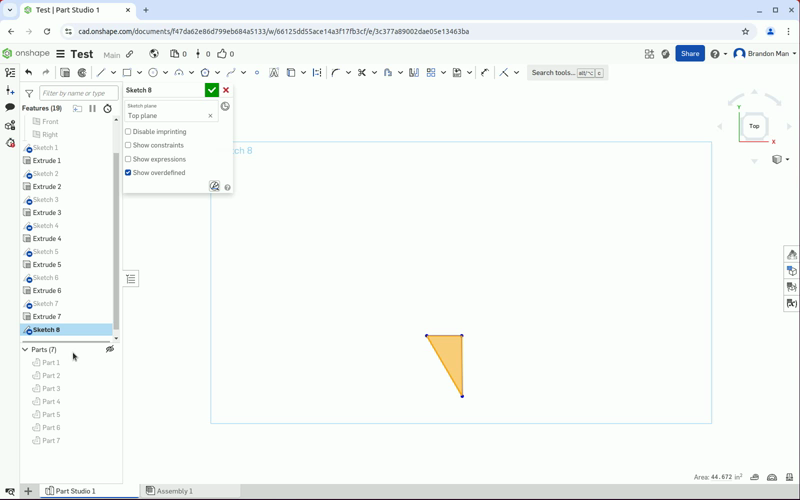
key(shift+e)
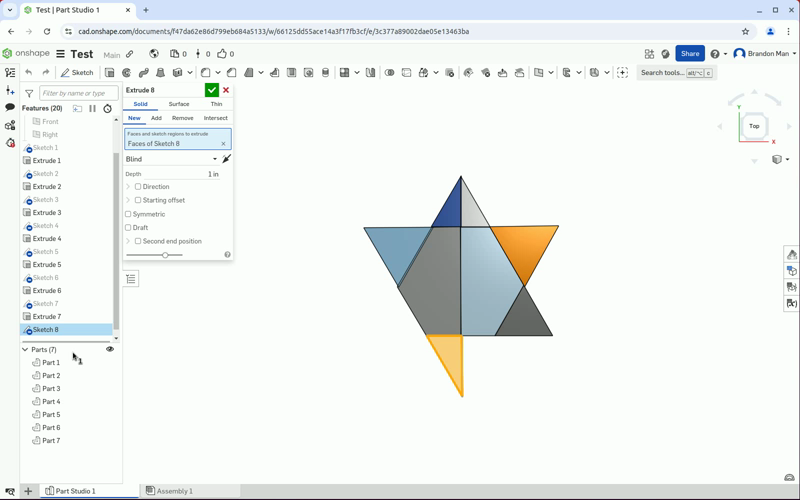
mouse_move(143, 106)
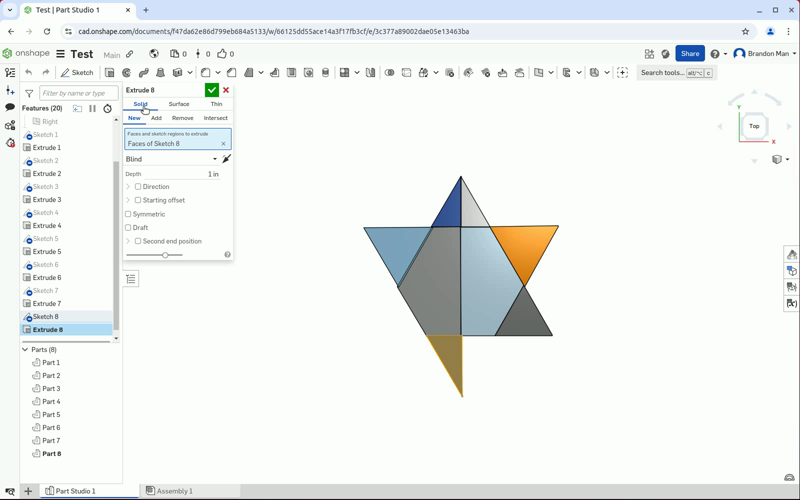
click(143, 106)
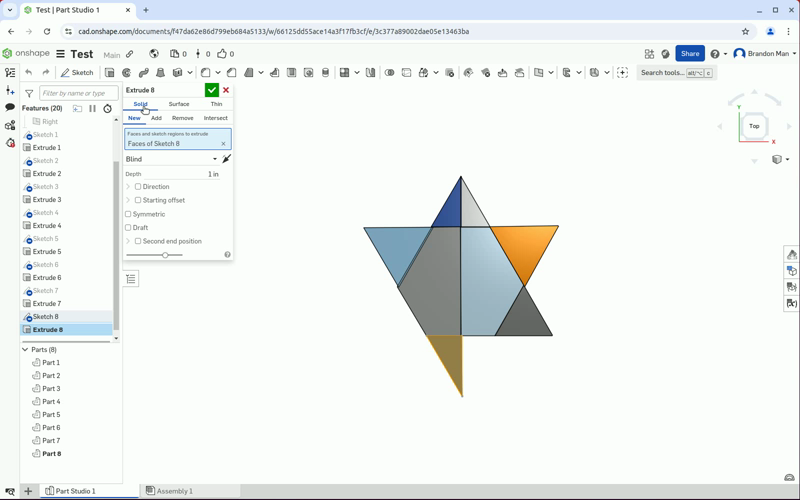
mouse_move(137, 120)
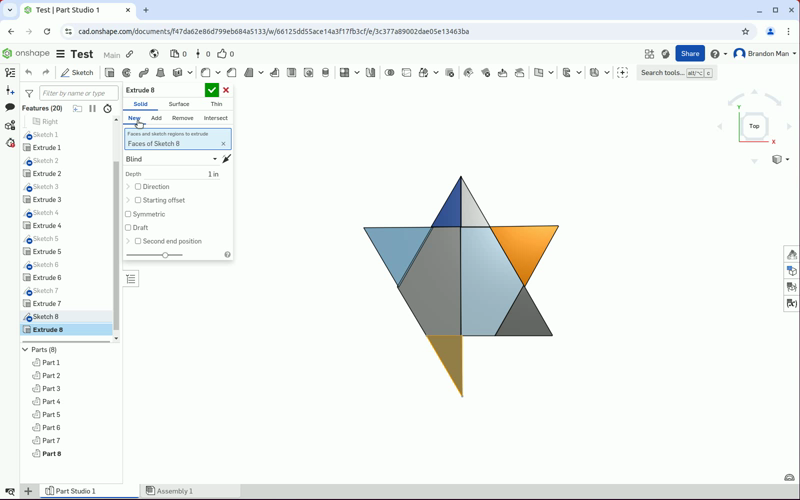
click(137, 120)
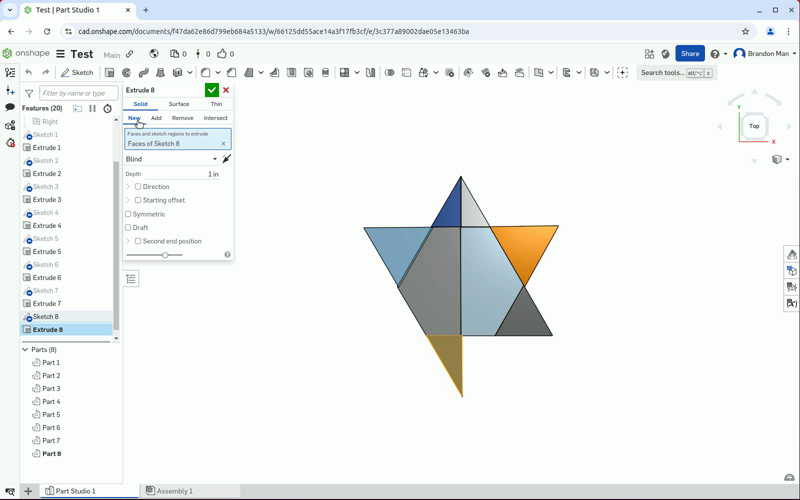
key(tab, 4)
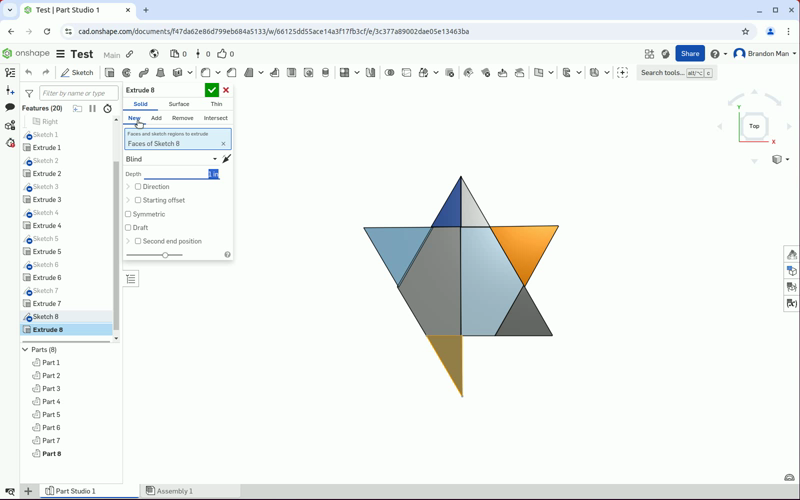
text(15.405)
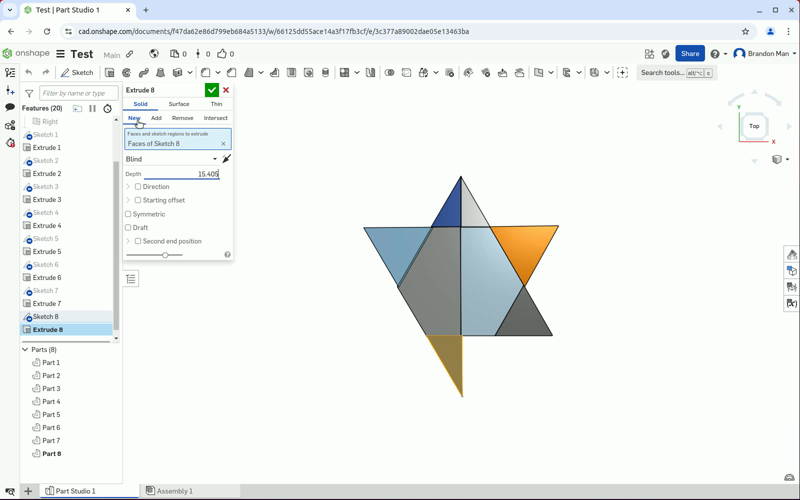
key(enter)
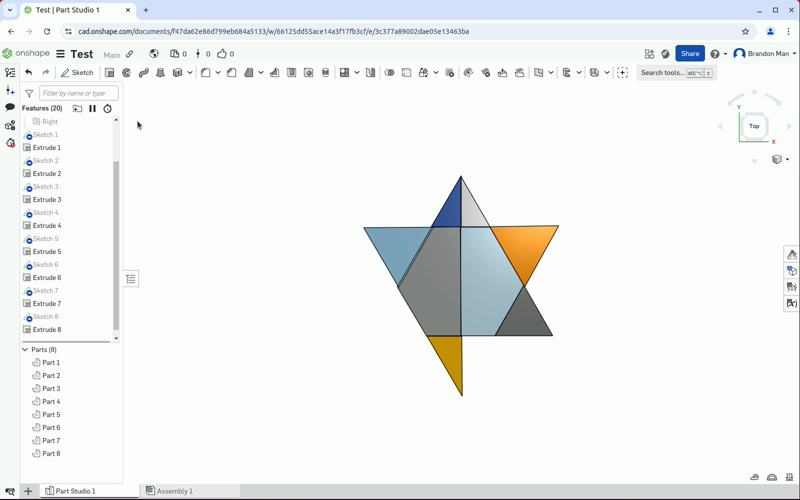
key(shift+h)
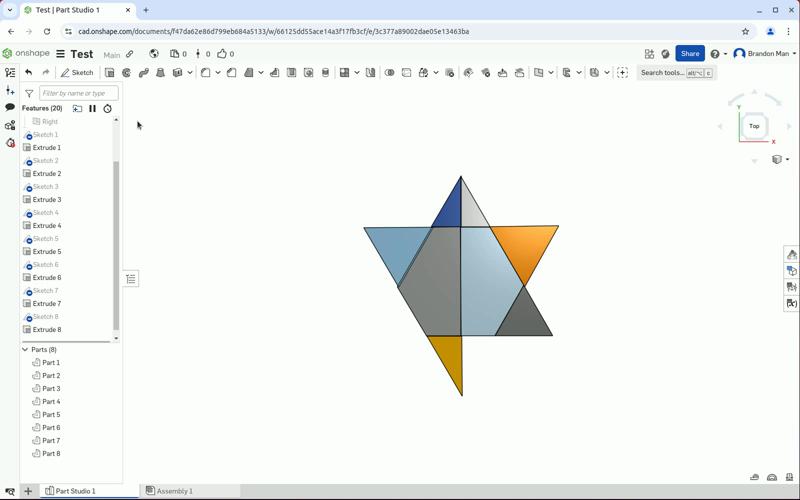
key(shift+h)
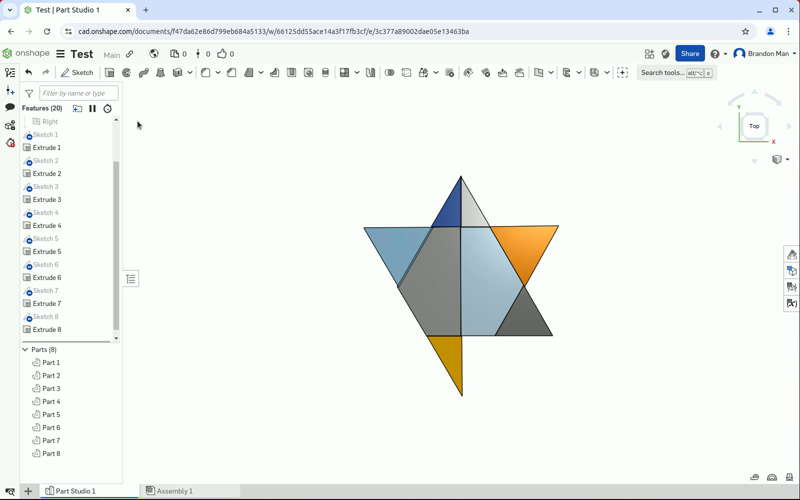
mouse_move(69, 137)
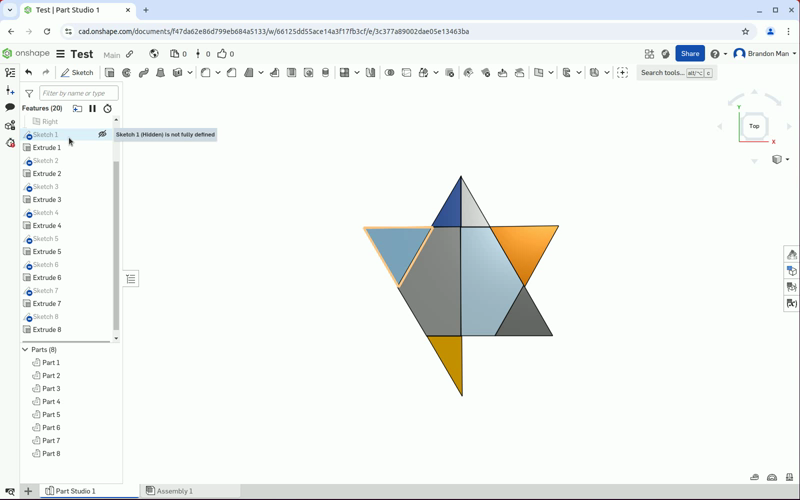
click(69, 137)
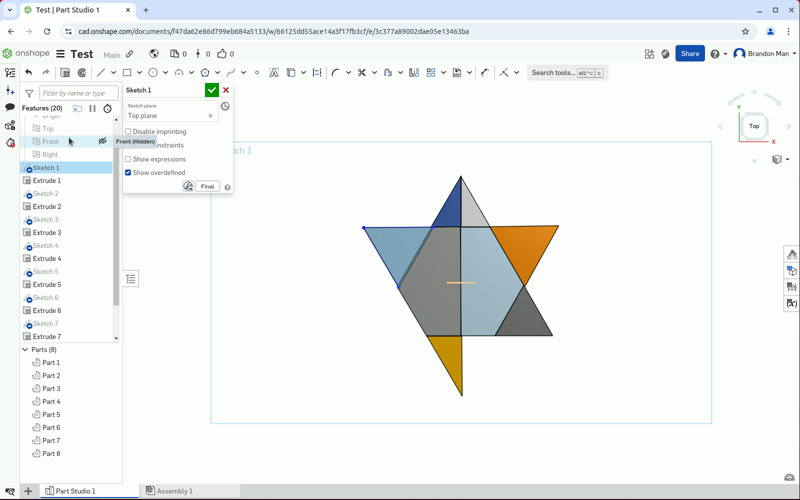
mouse_move(229, 92)
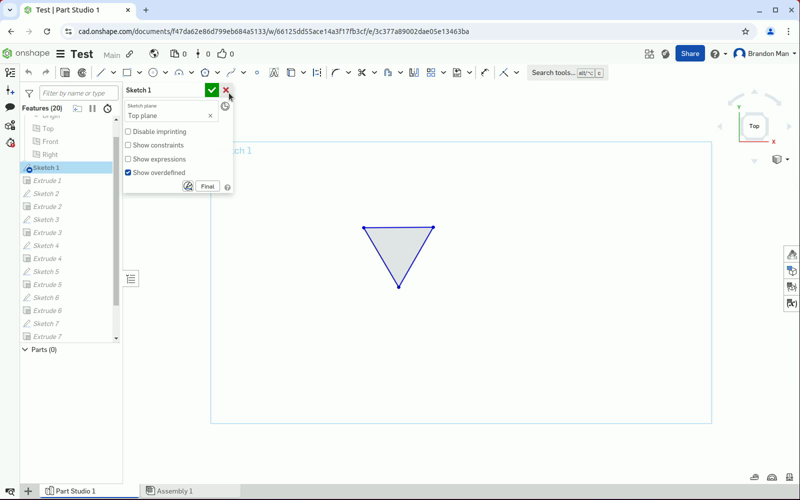
click(229, 92)
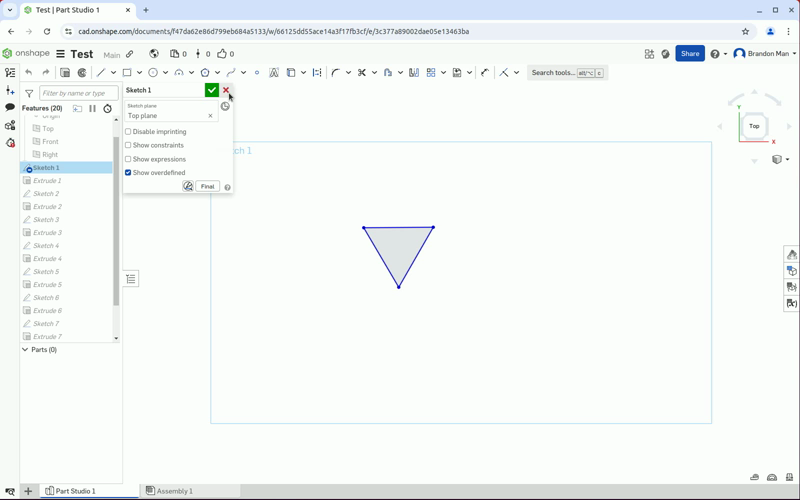
key(shift+s)
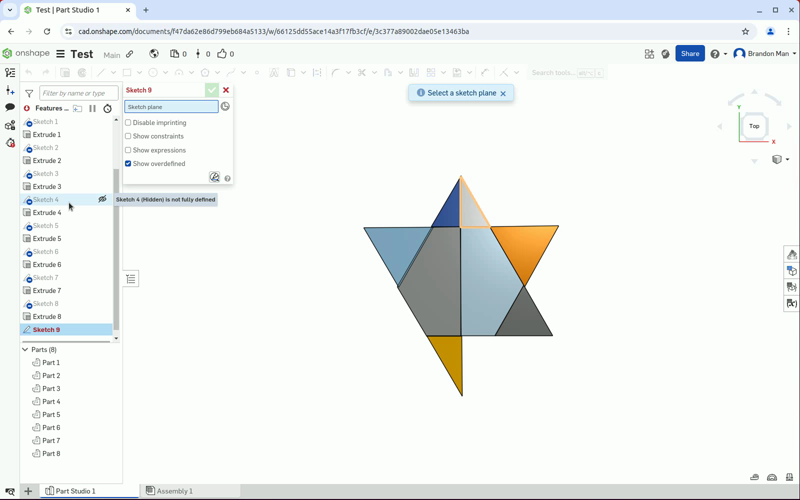
scroll(3)
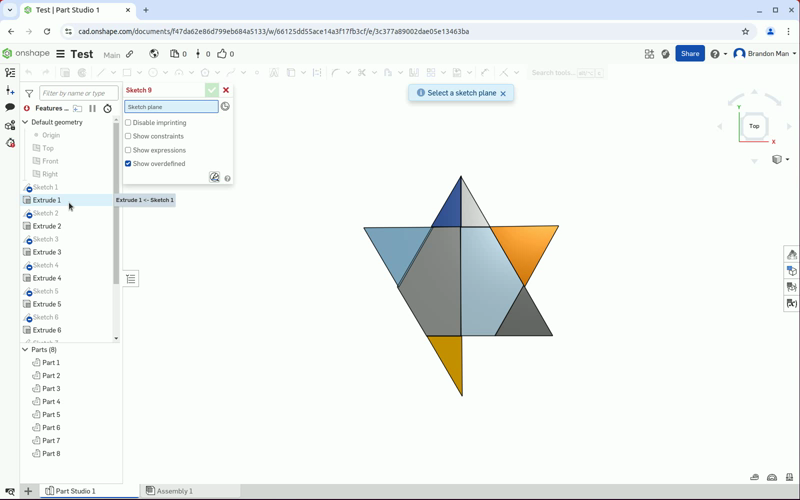
mouse_move(69, 150)
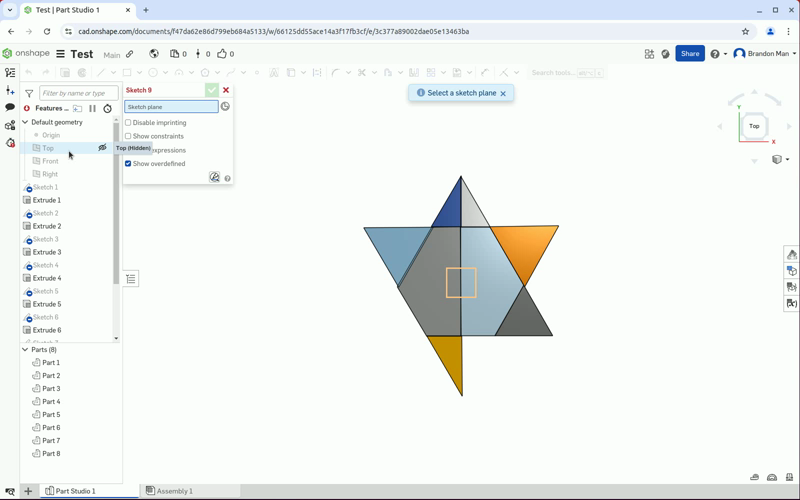
click(69, 150)
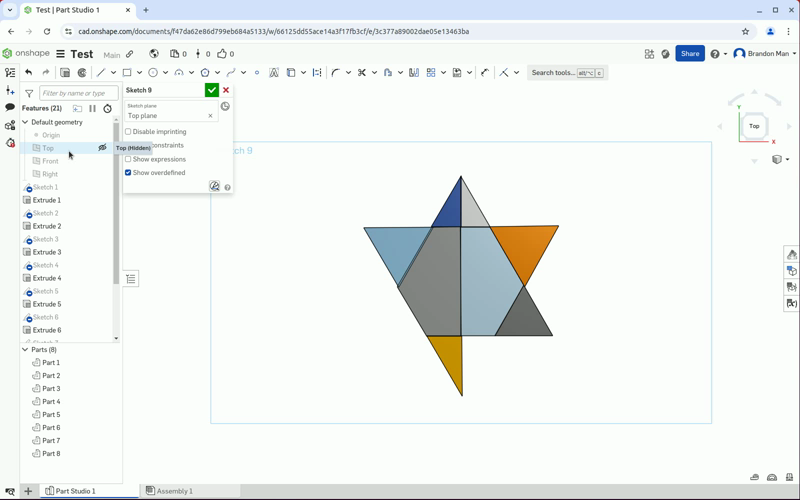
mouse_move(73, 352)
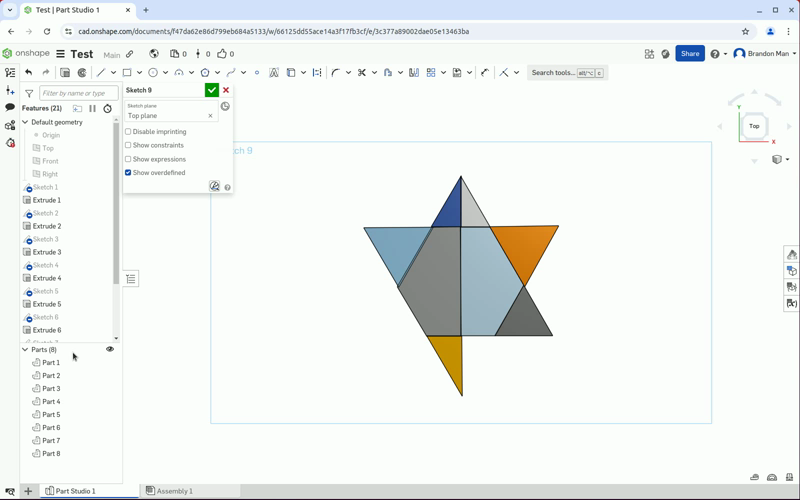
key(y)
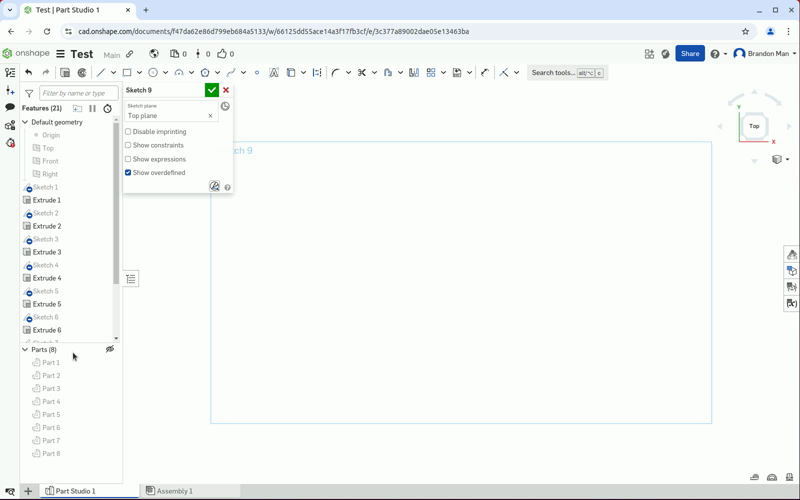
key(l)
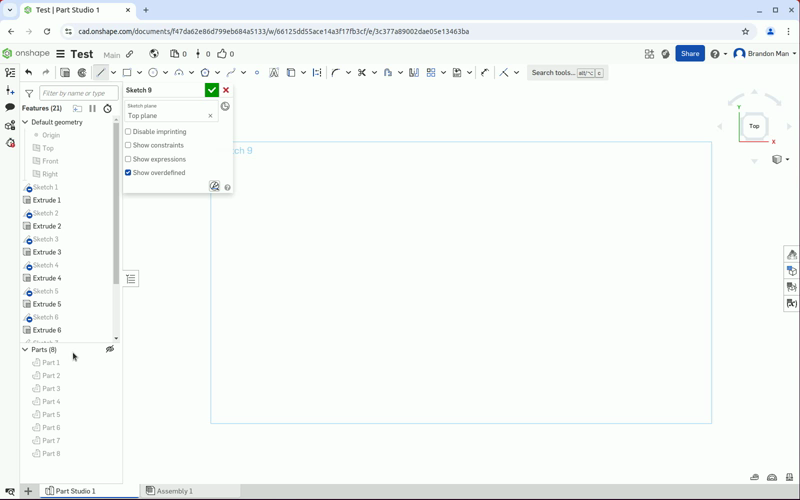
key_down(shift)
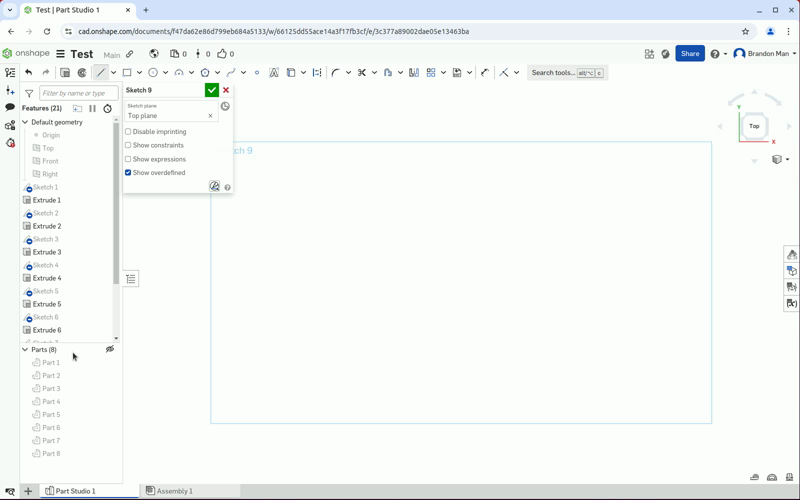
mouse_move(460, 396)
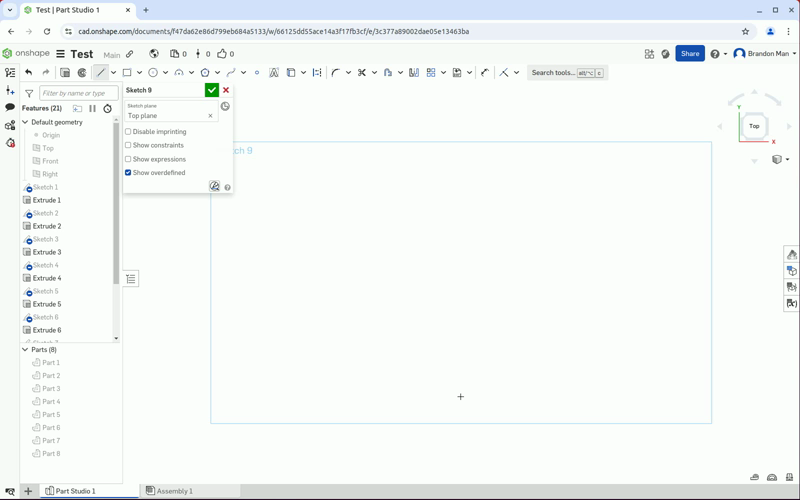
click(460, 396)
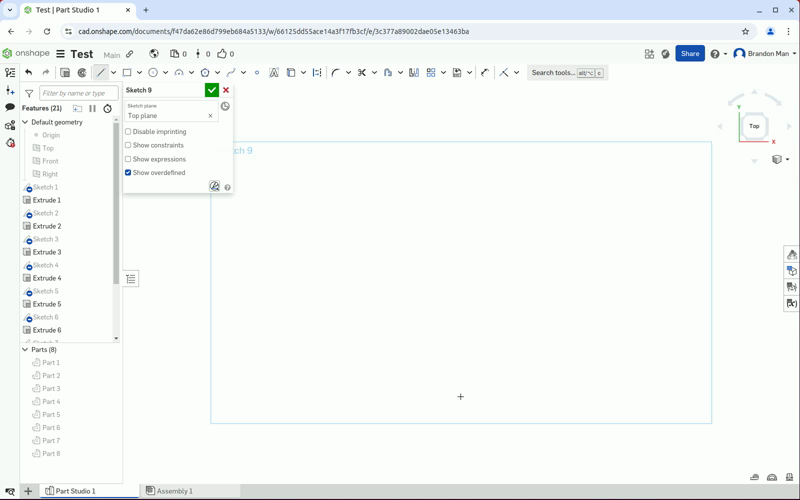
key_up(shift)
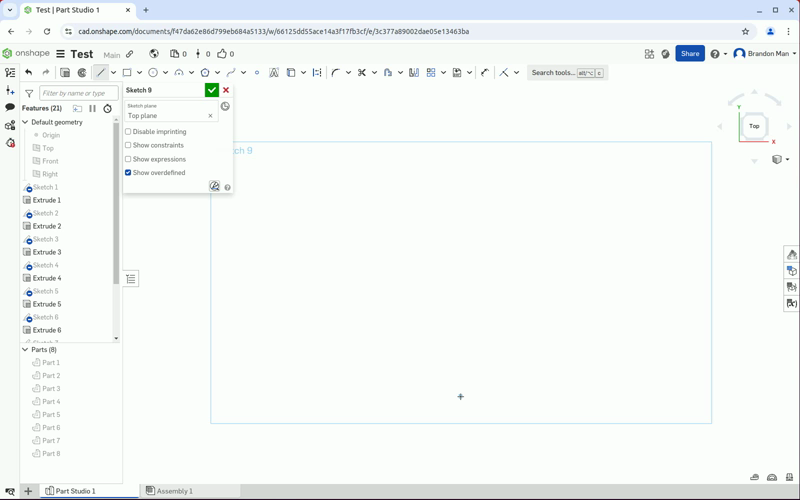
key_down(shift)
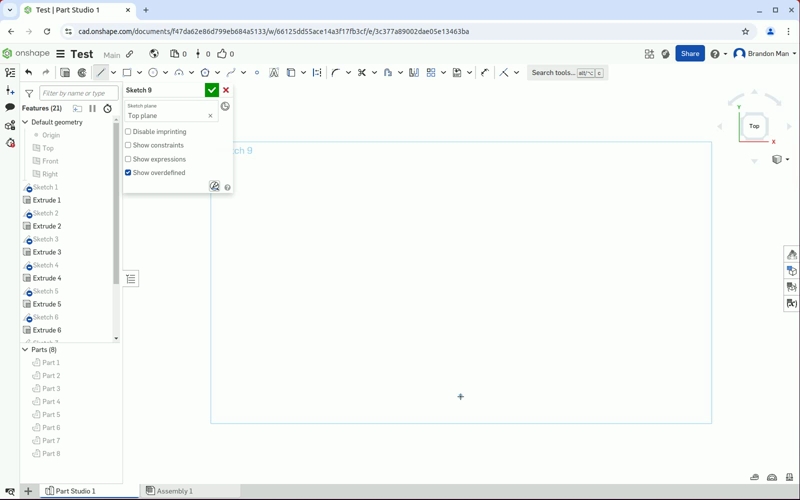
mouse_move(495, 335)
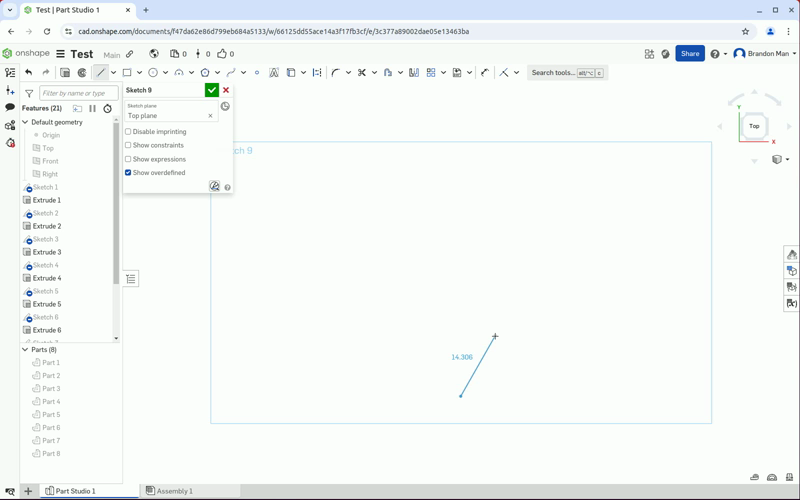
click(495, 335)
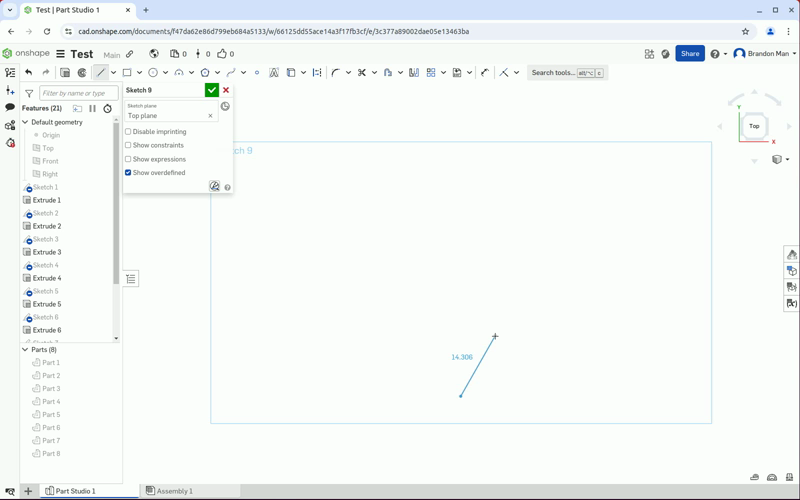
key_up(shift)
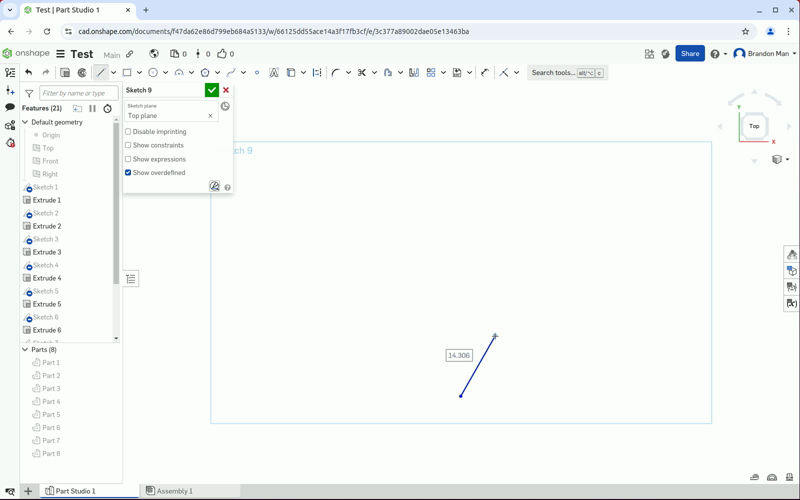
key_down(shift)
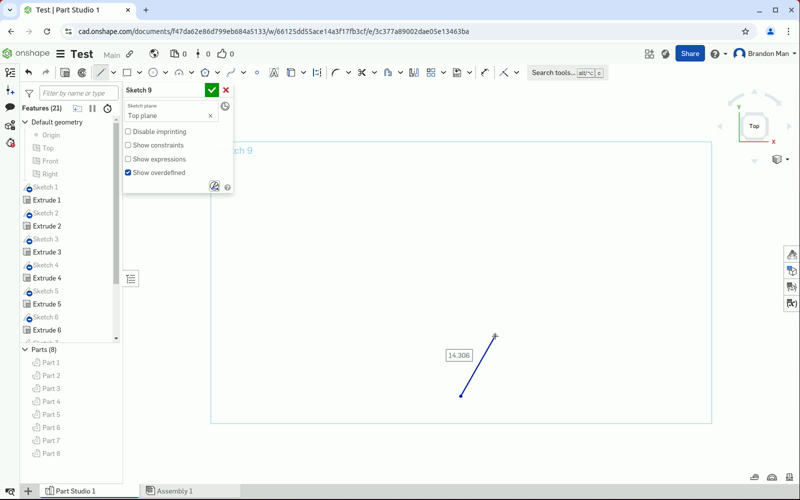
mouse_move(525, 335)
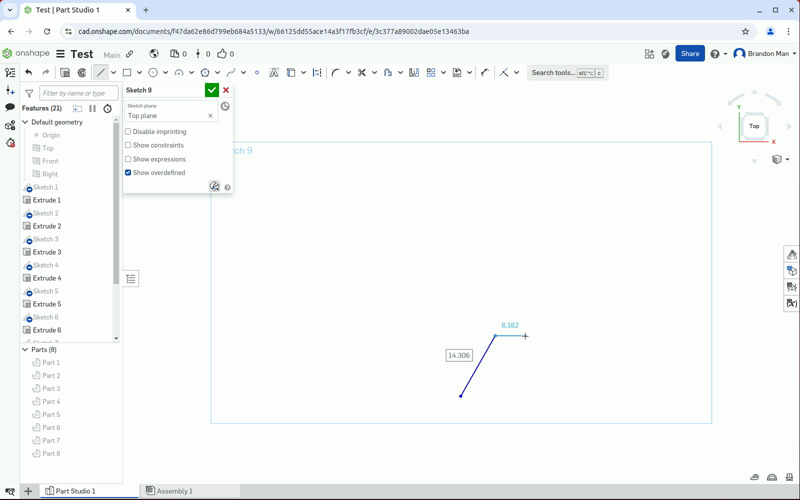
mouse_move(460, 335)
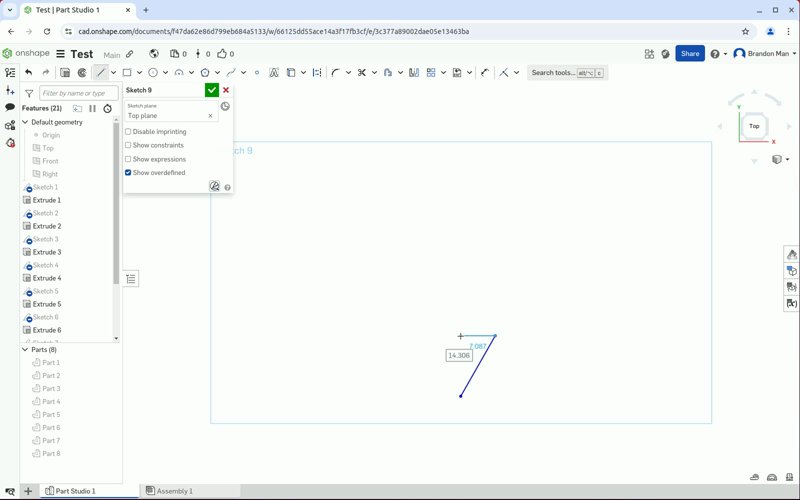
click(460, 335)
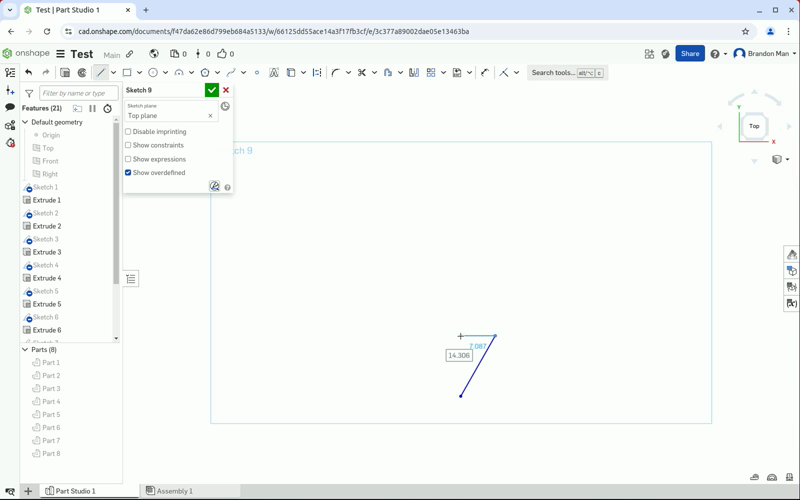
key_up(shift)
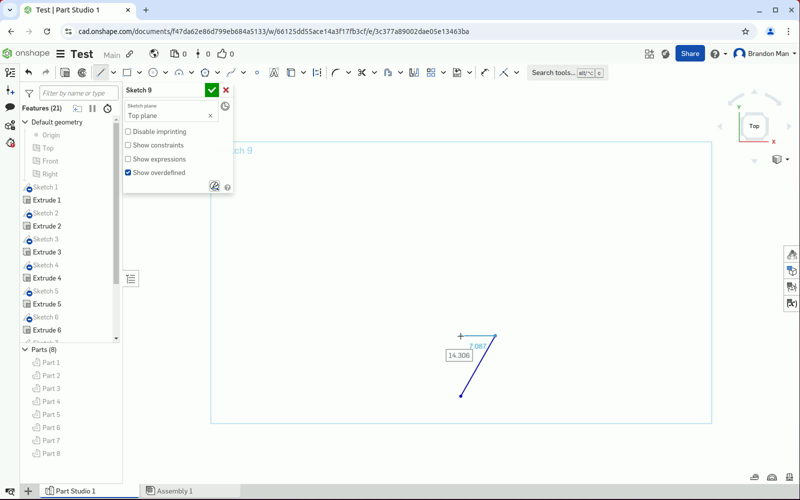
key_down(shift)
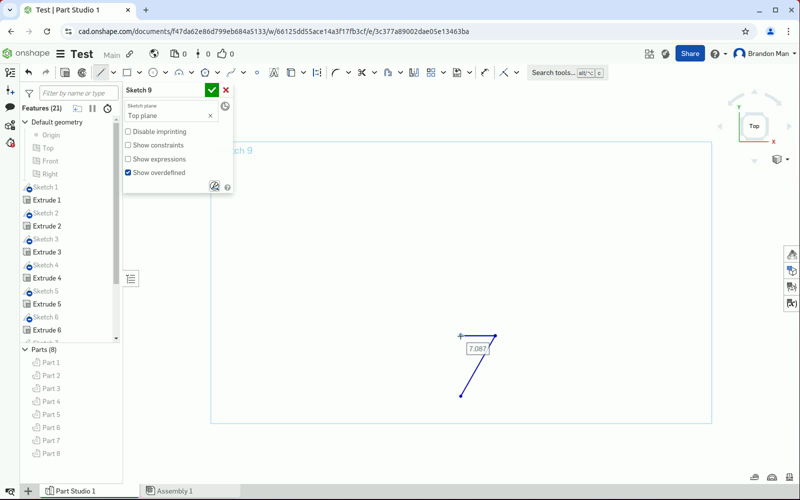
mouse_move(460, 396)
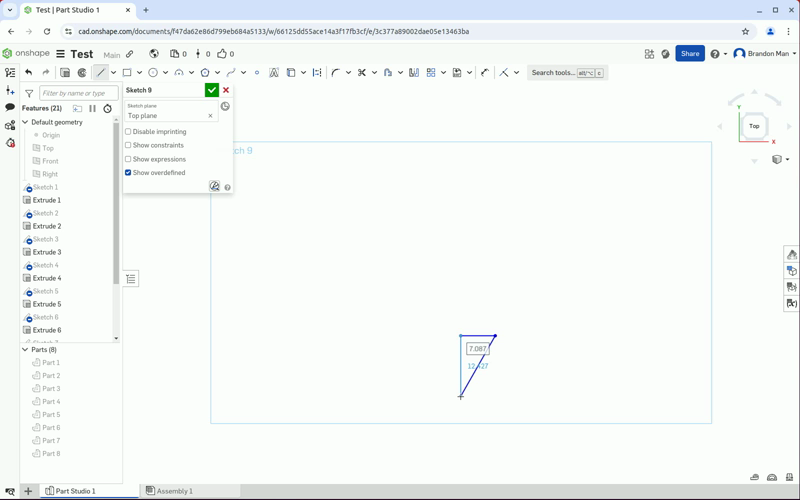
key_up(shift)
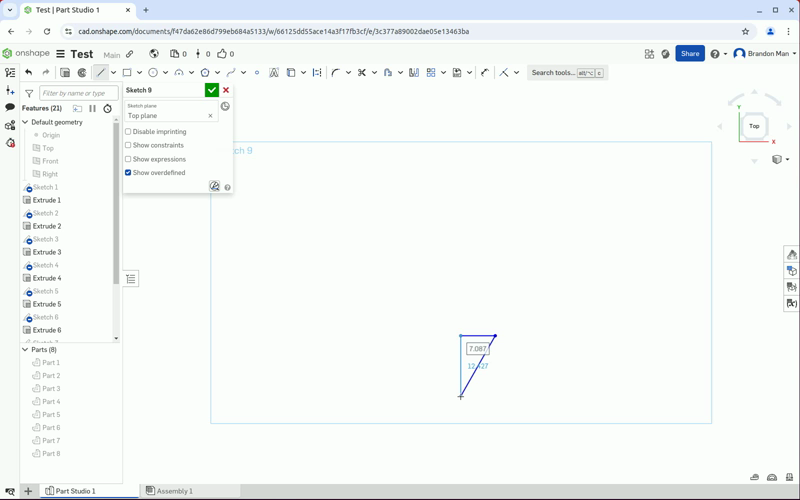
click(460, 396)
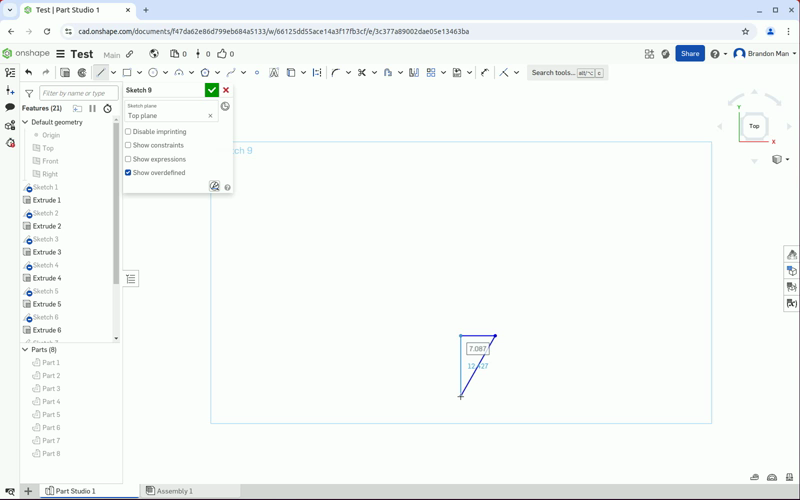
key(esc)
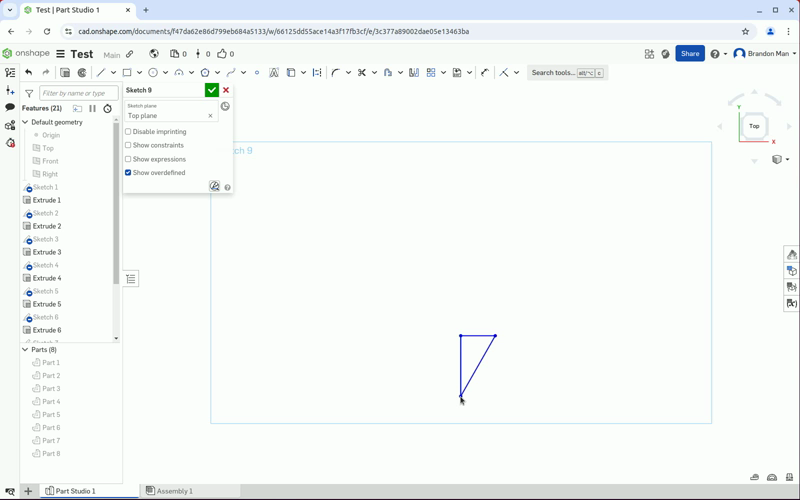
mouse_move(464, 370)
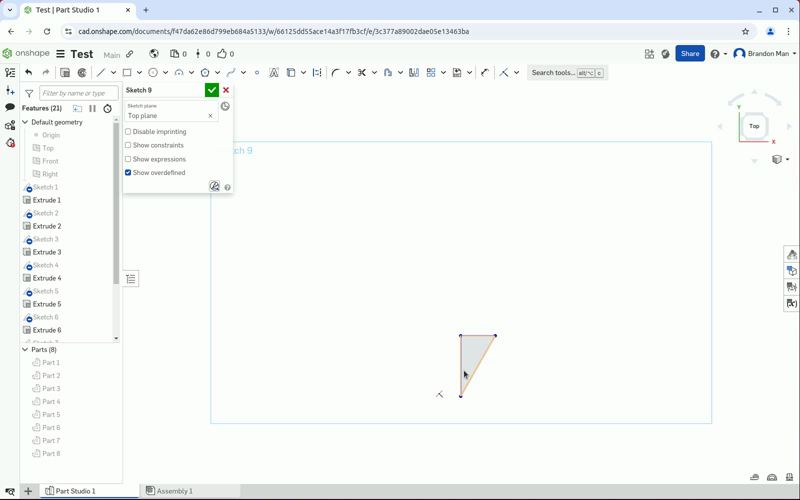
scroll(6)
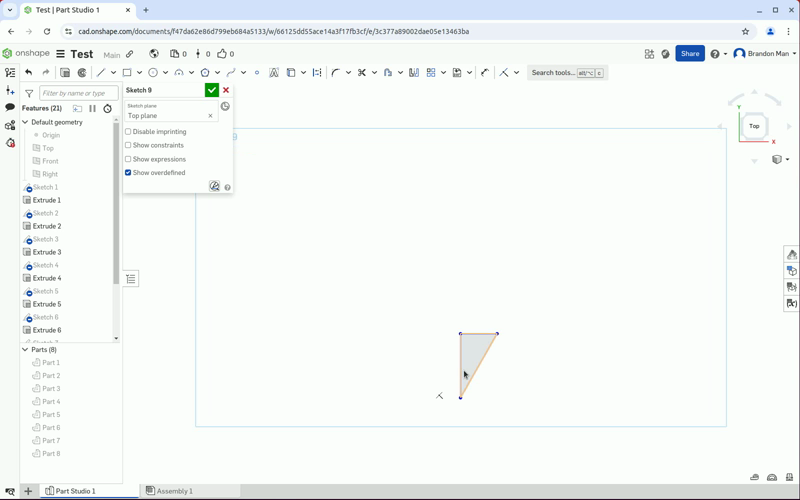
scroll(6)
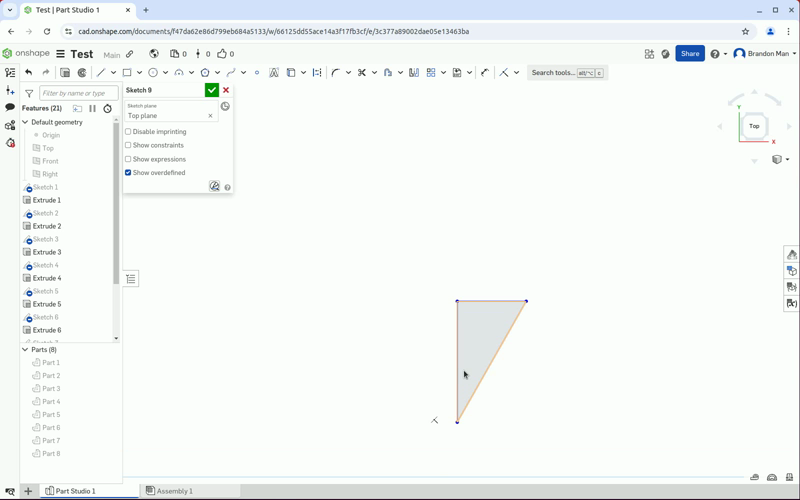
scroll(6)
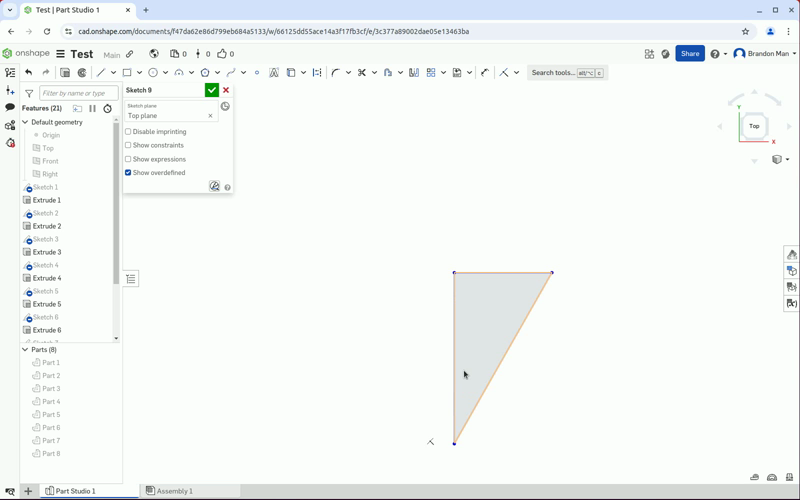
scroll(6)
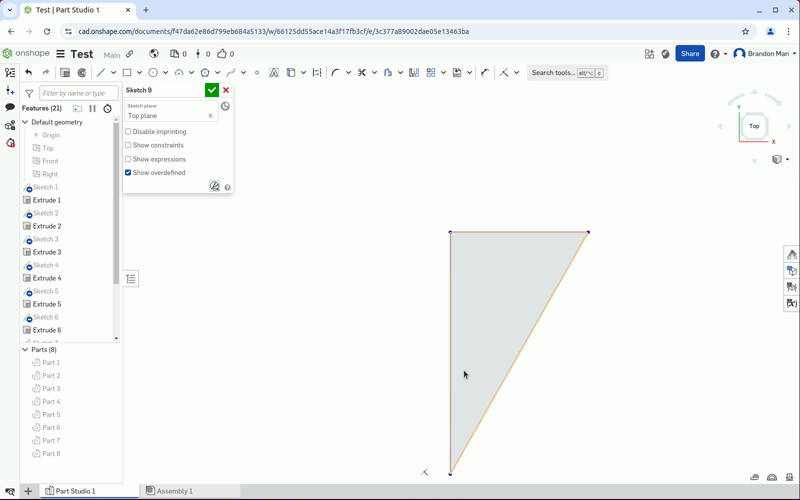
scroll(6)
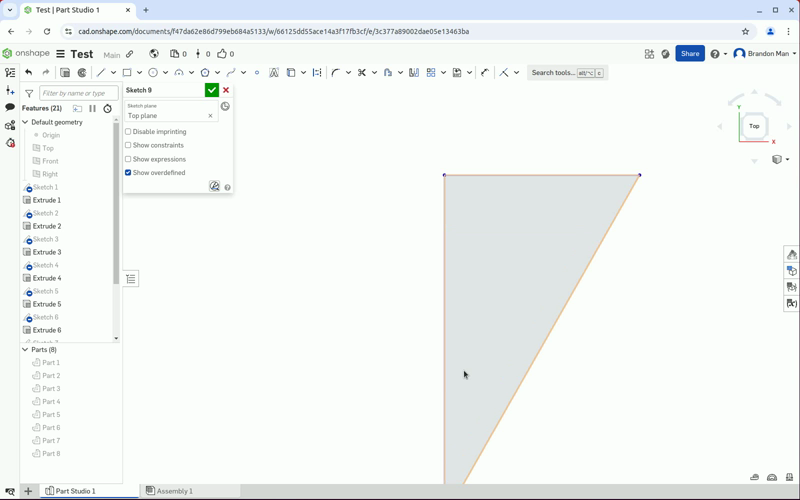
scroll(6)
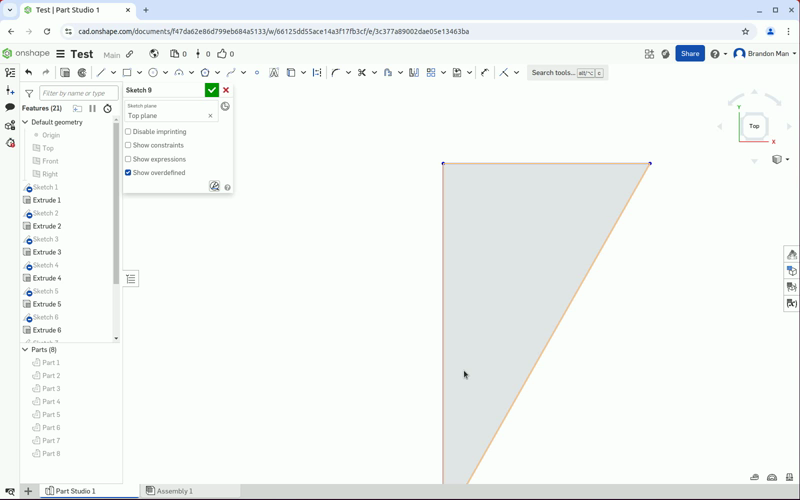
scroll(6)
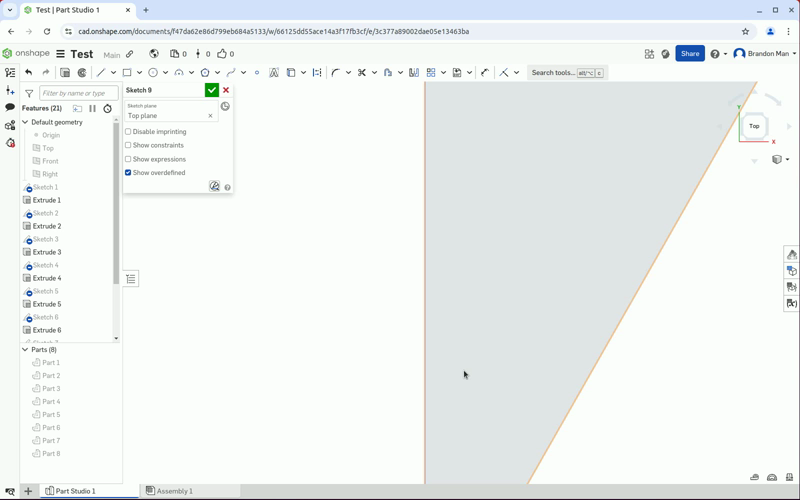
click(464, 370)
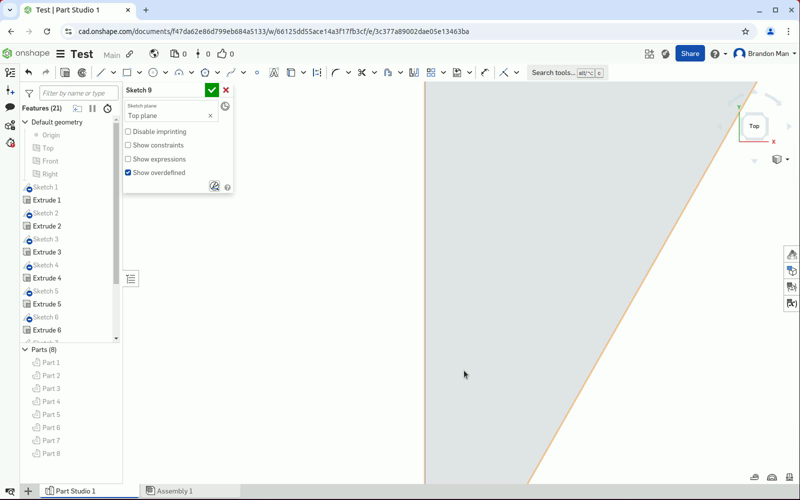
scroll(-6)
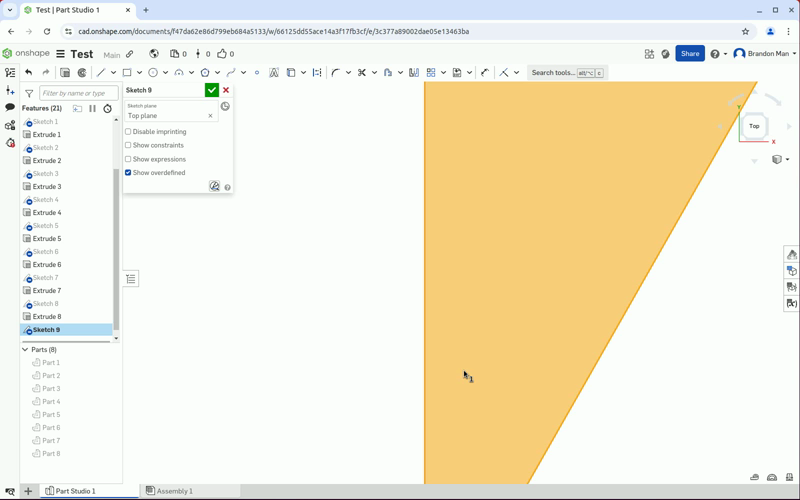
scroll(-6)
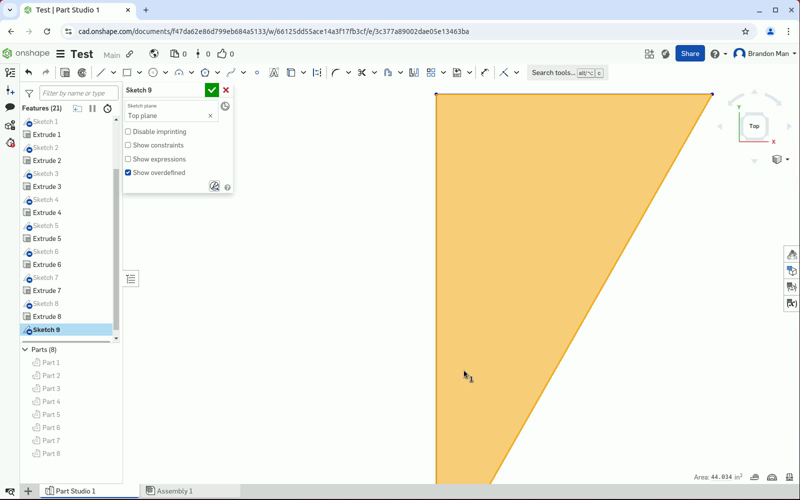
scroll(-6)
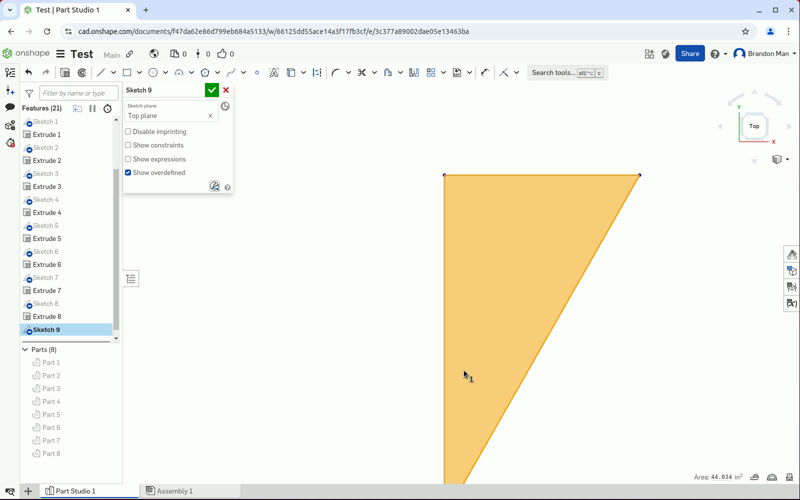
scroll(-6)
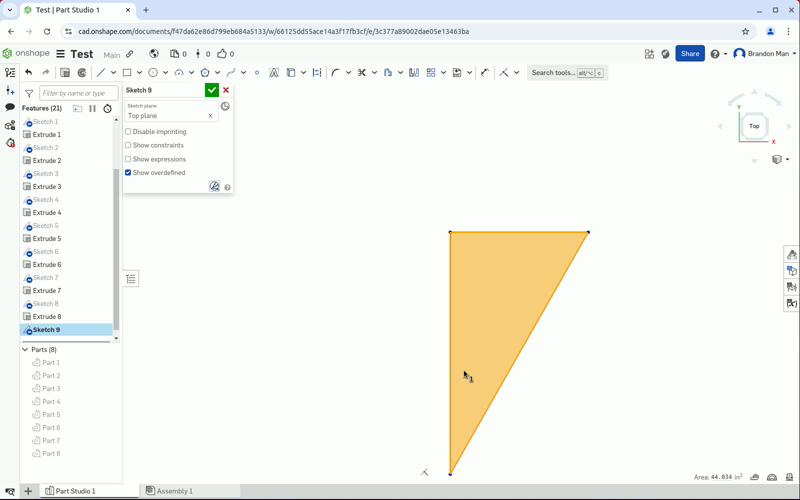
scroll(-6)
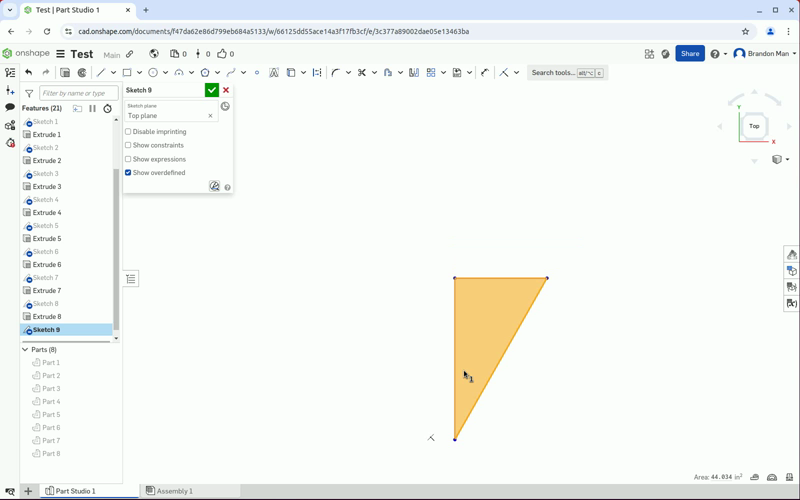
scroll(-6)
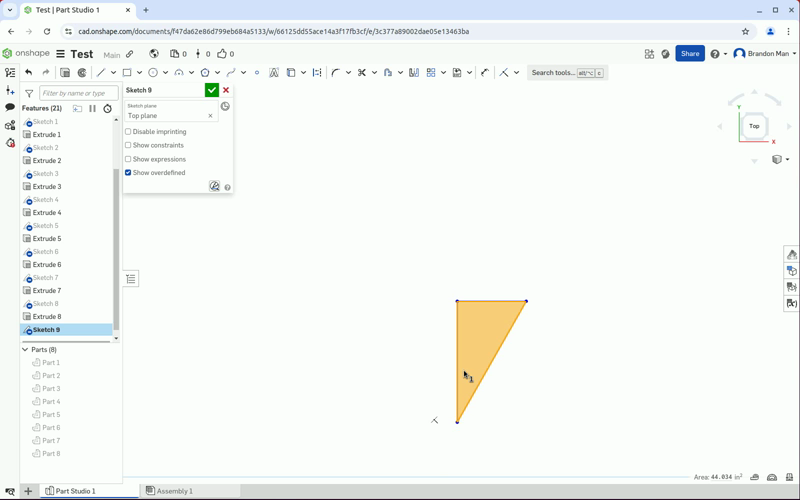
scroll(-6)
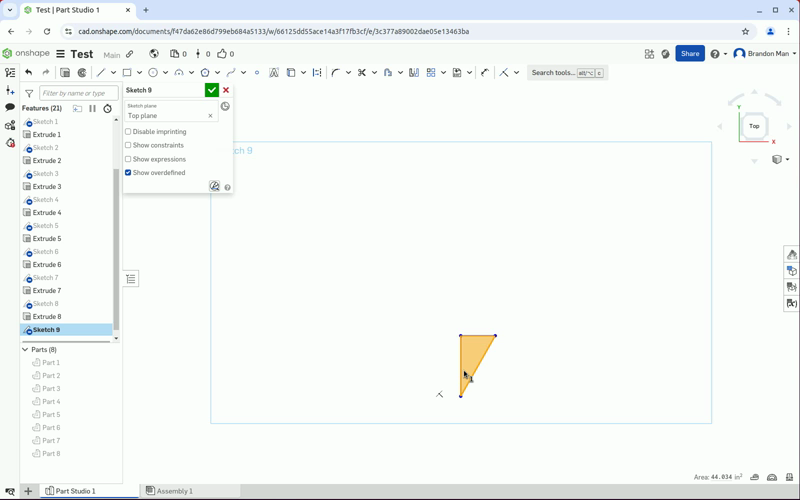
mouse_move(73, 352)
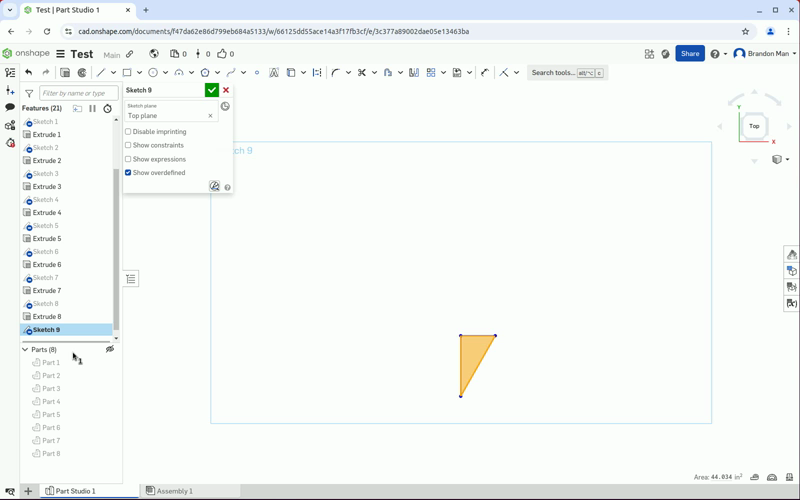
key(shift+y)
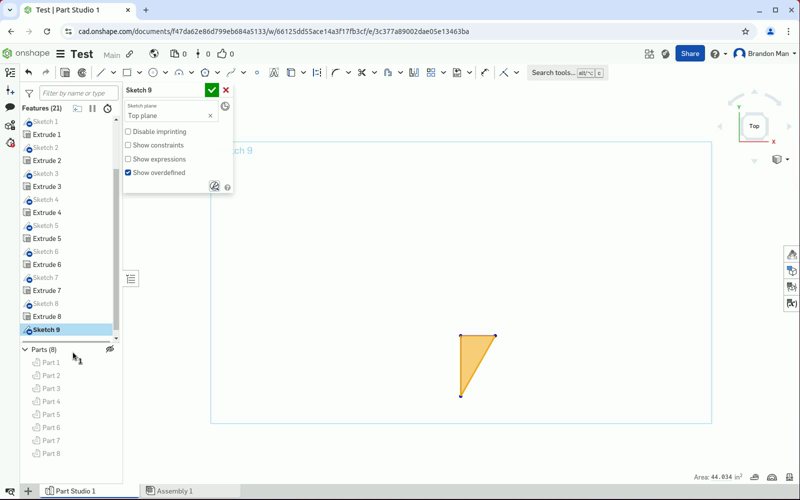
key(shift+e)
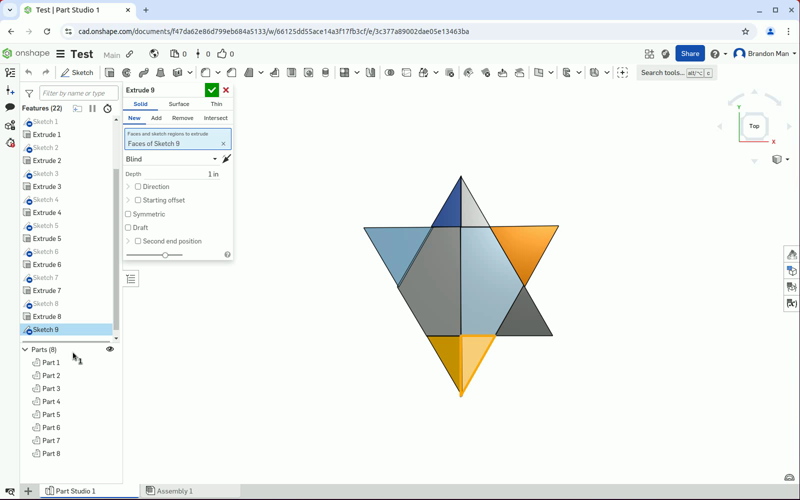
mouse_move(143, 106)
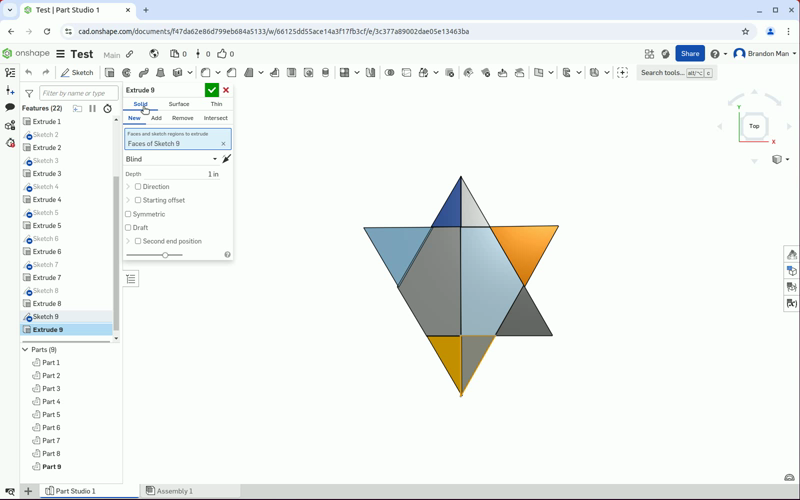
click(143, 106)
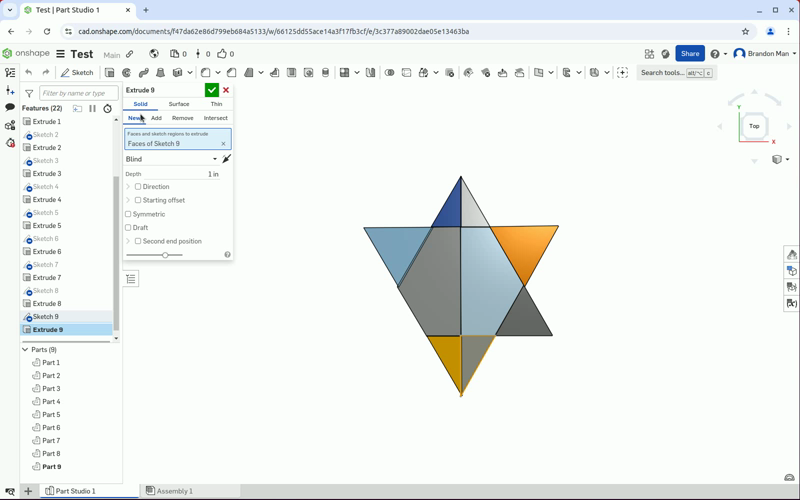
mouse_move(137, 120)
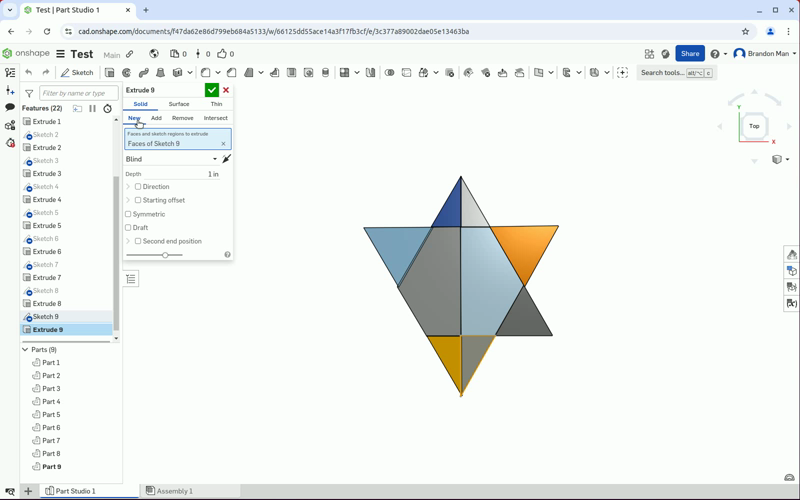
click(137, 120)
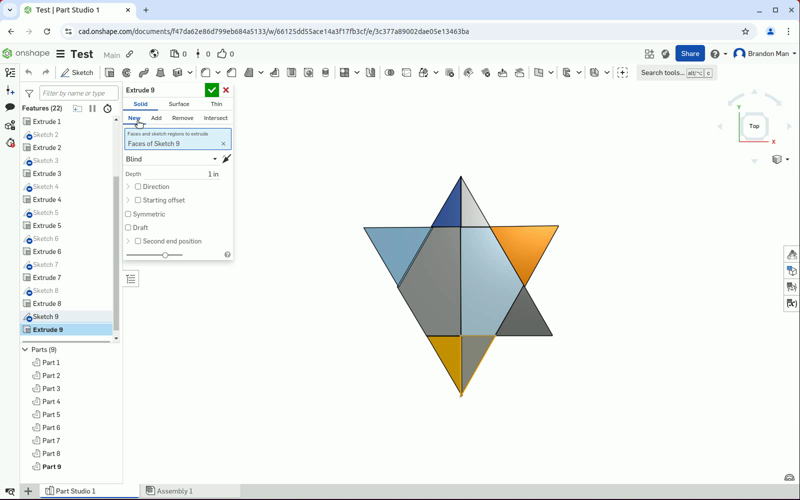
key(tab, 4)
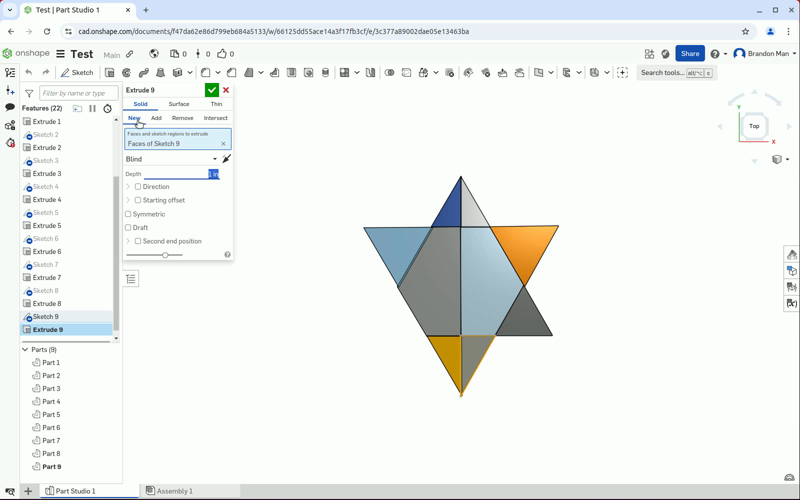
text(15.405)
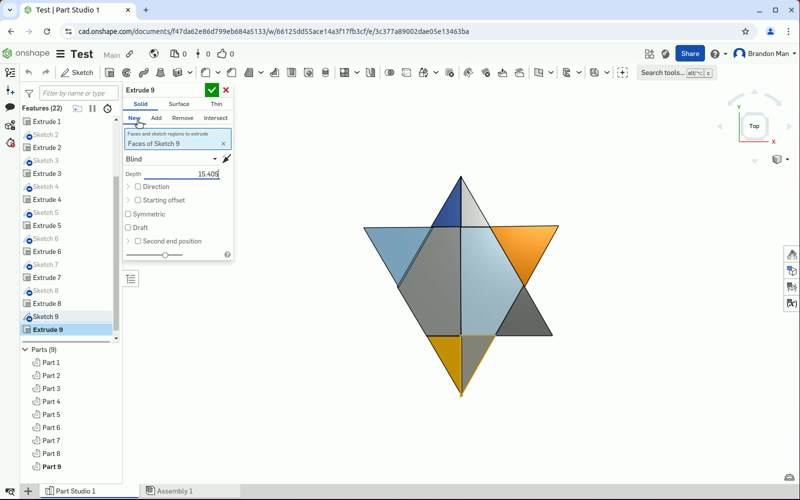
key(enter)
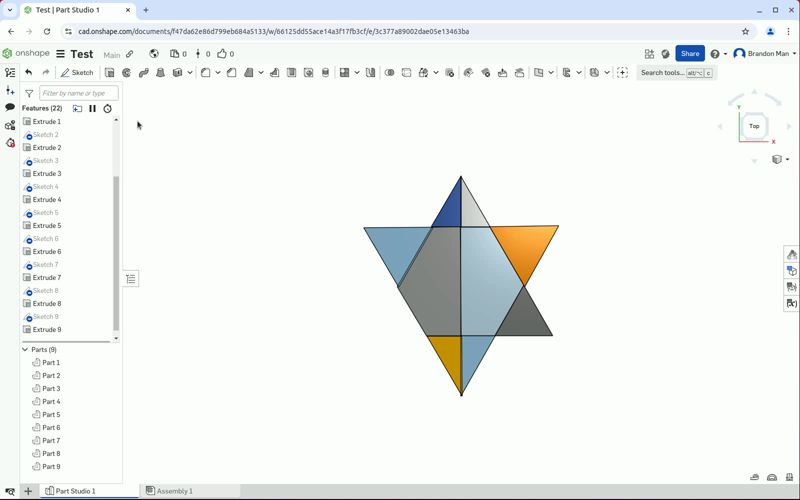
key(shift+h)
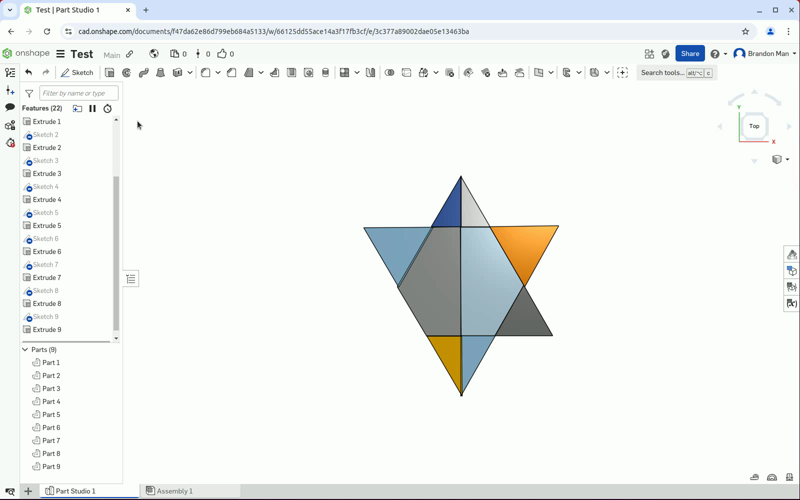
key(shift+h)
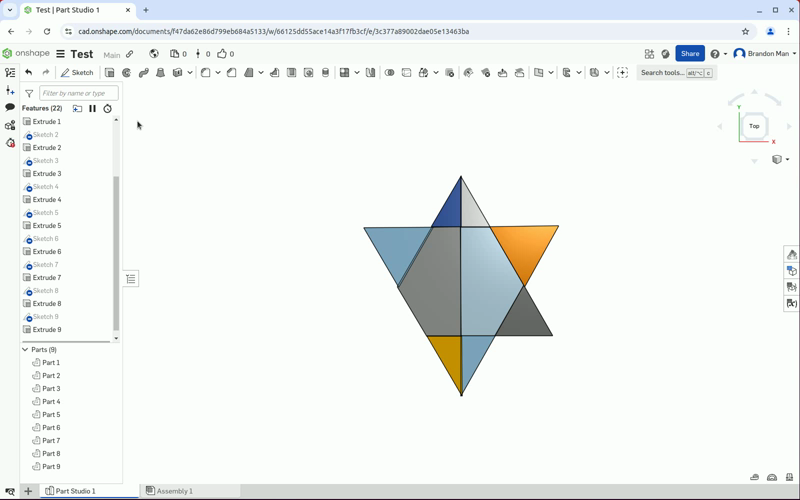
mouse_move(69, 111)
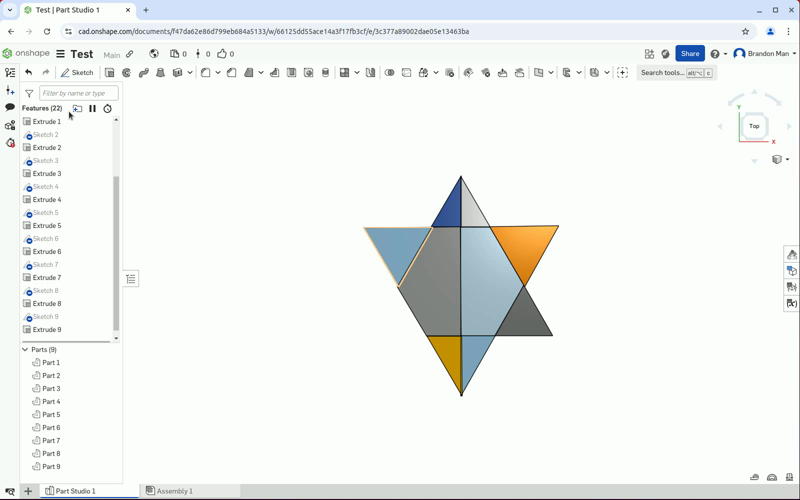
click(69, 111)
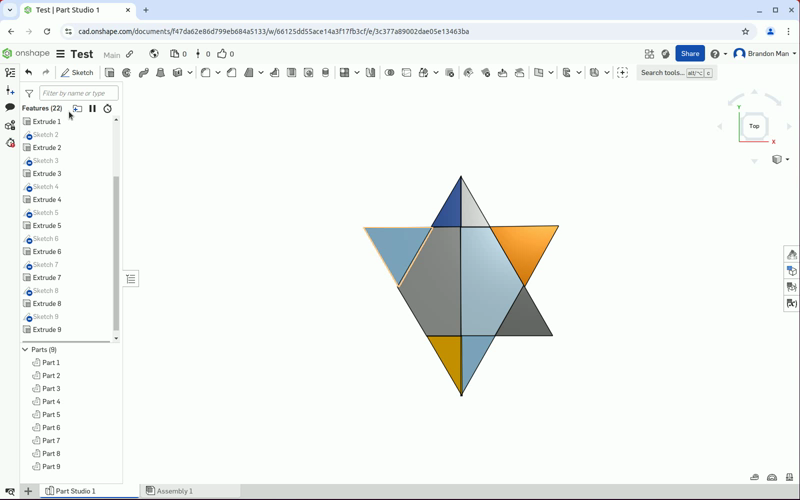
key(shift+s)
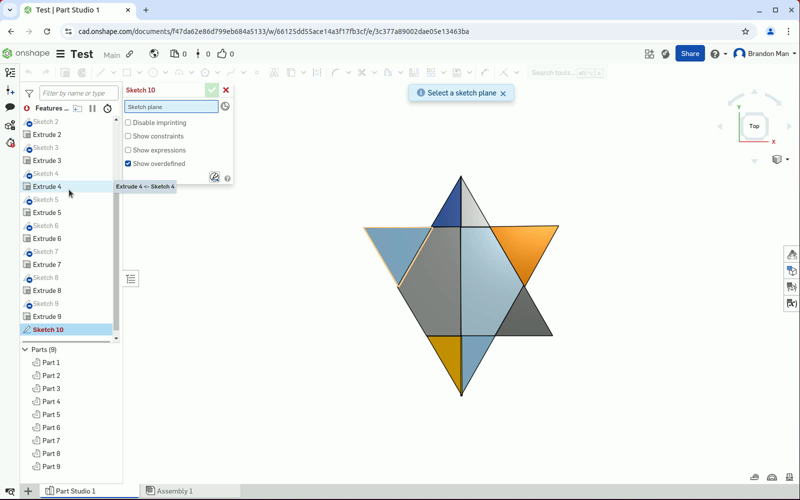
scroll(3)
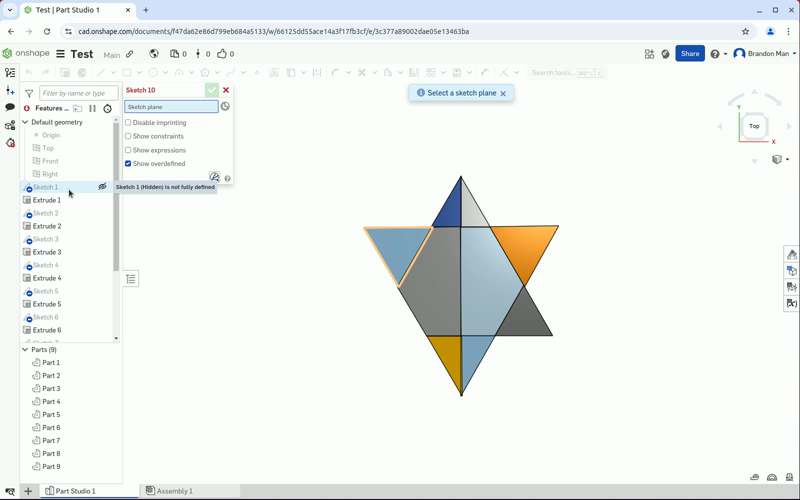
mouse_move(69, 150)
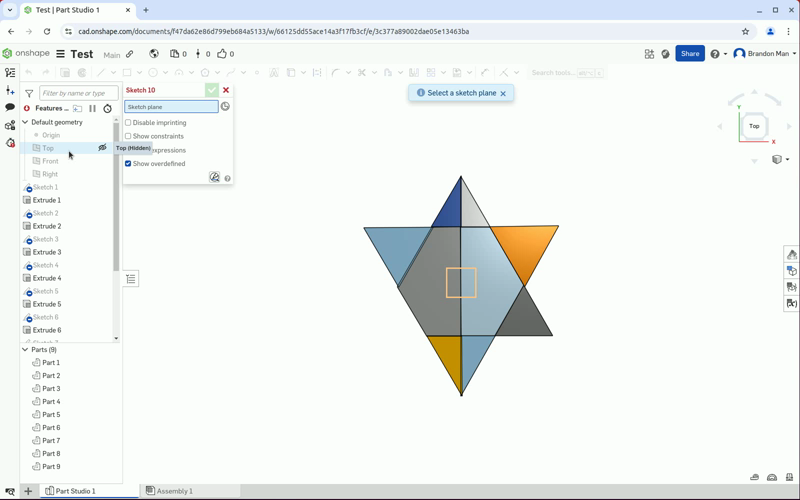
click(69, 150)
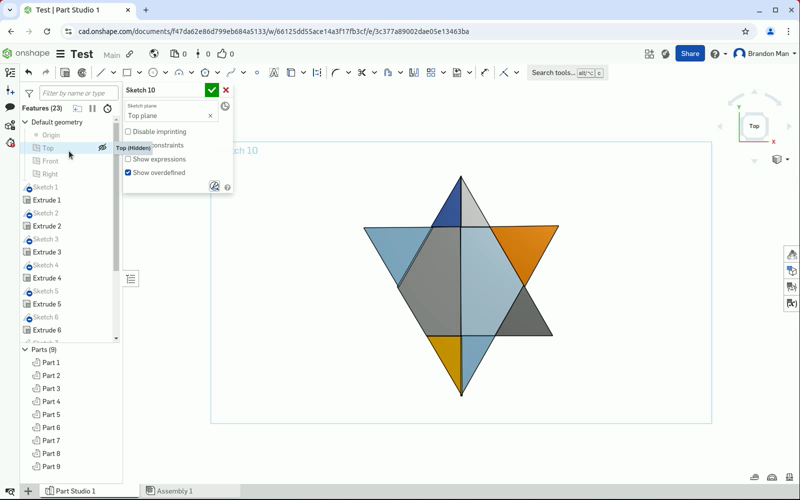
mouse_move(73, 352)
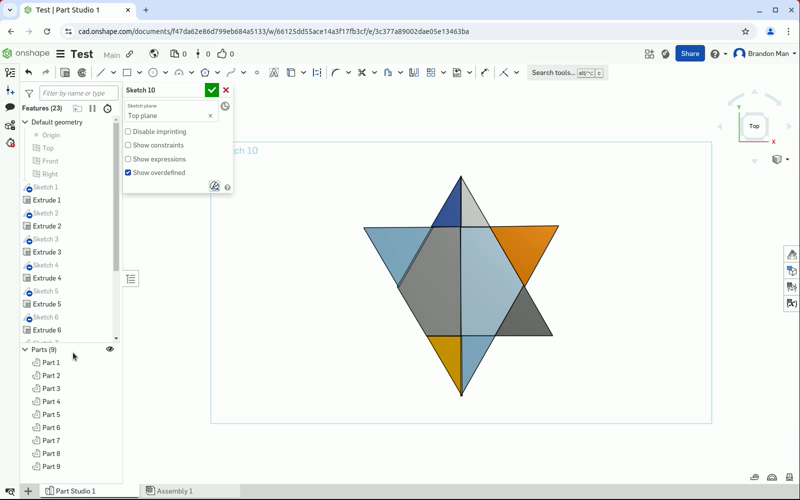
key(y)
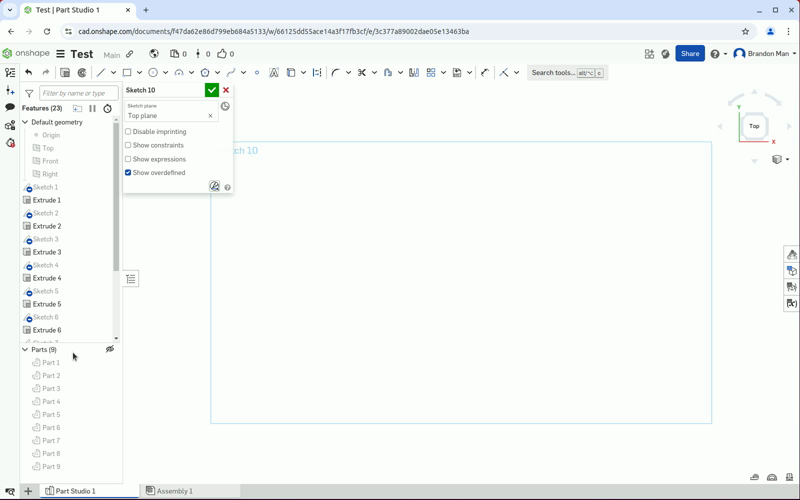
key(l)
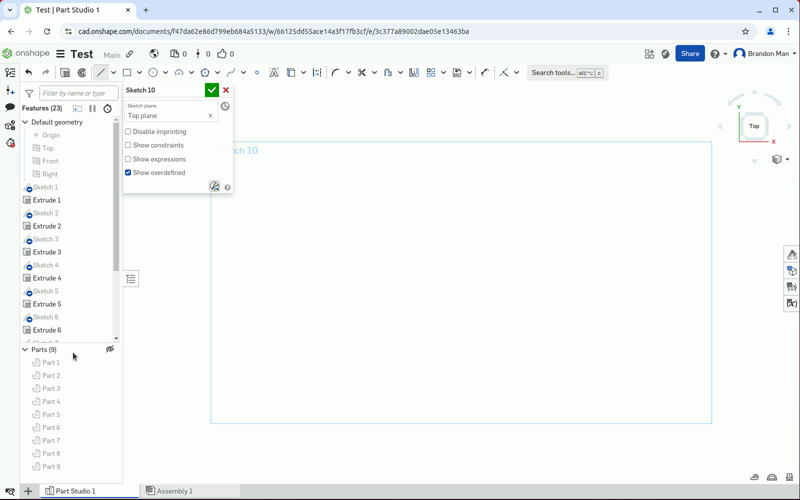
key_down(shift)
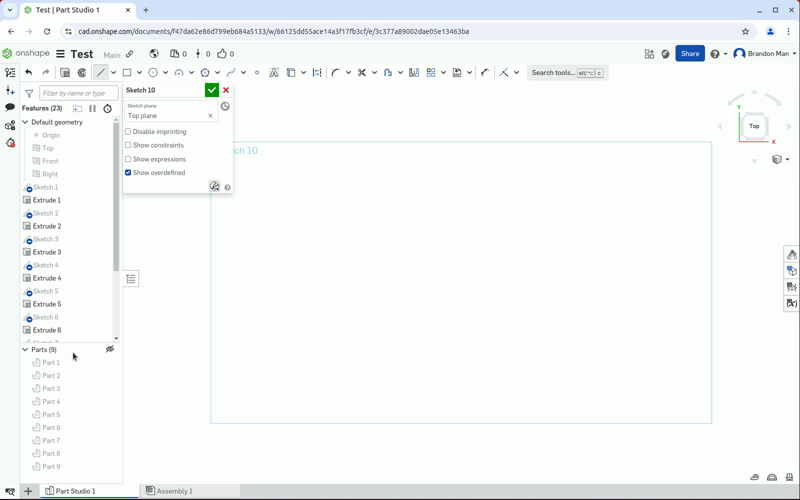
mouse_move(368, 335)
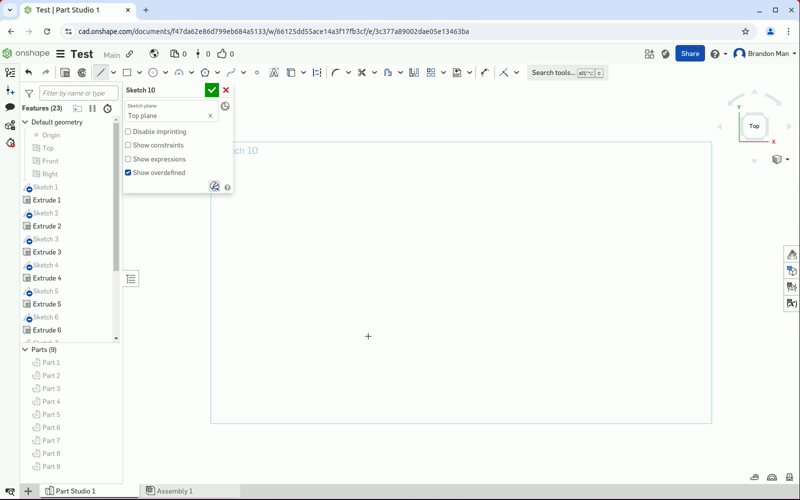
click(368, 335)
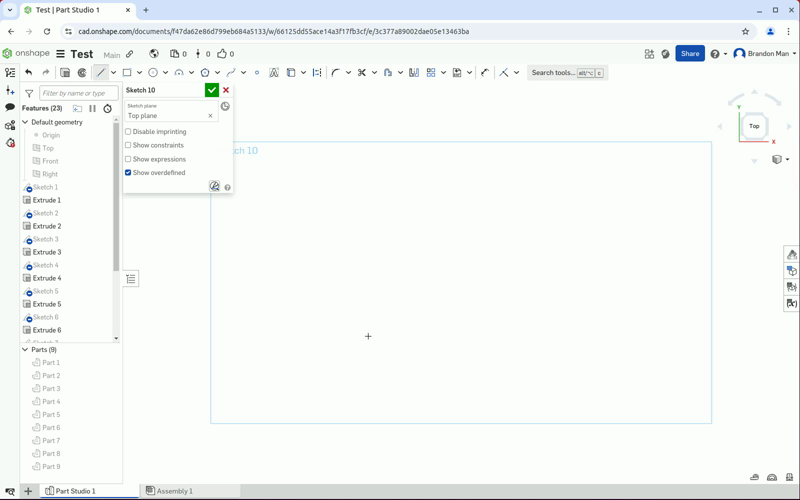
key_up(shift)
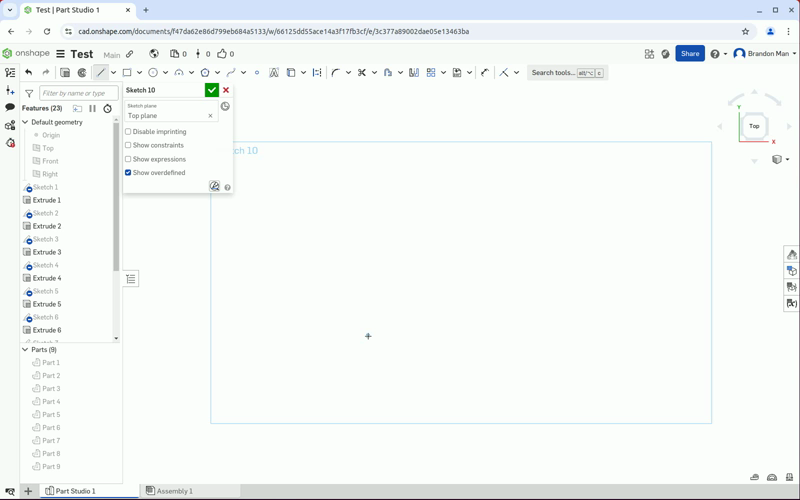
key_down(shift)
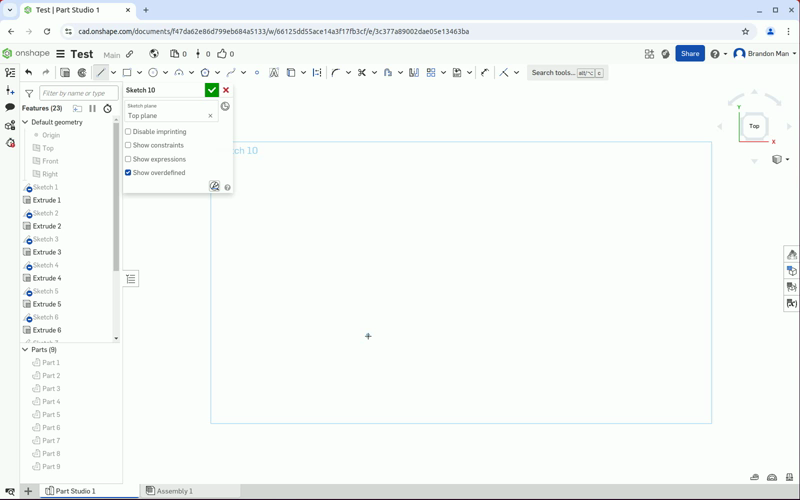
mouse_move(398, 335)
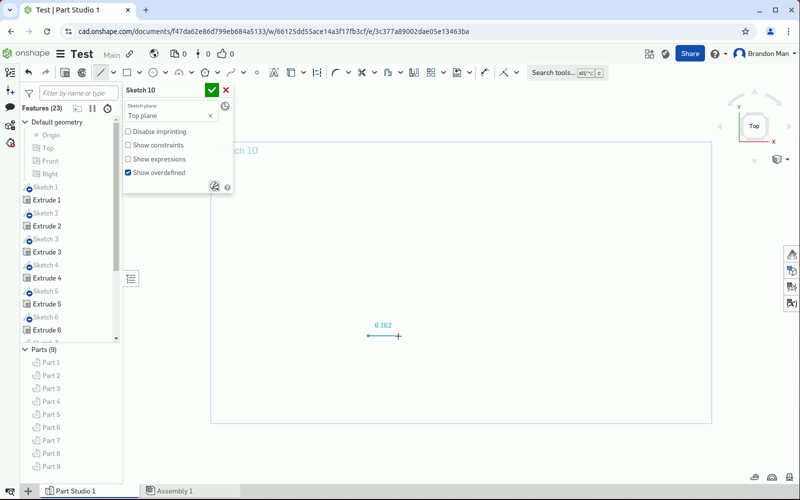
mouse_move(427, 335)
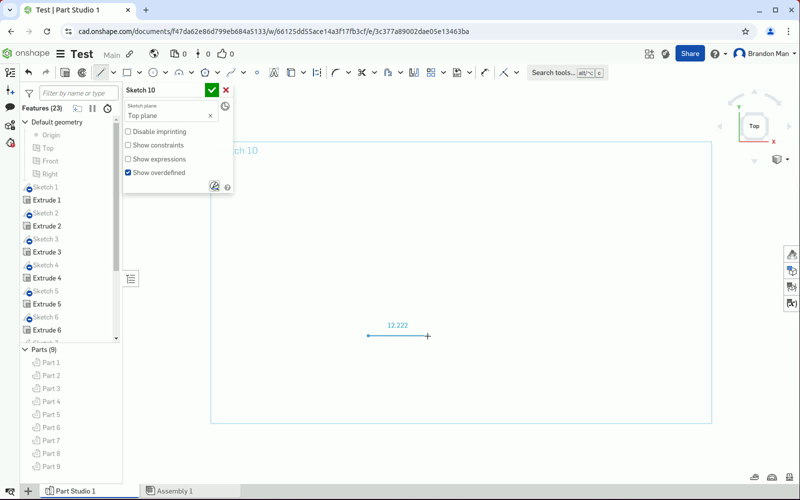
click(427, 335)
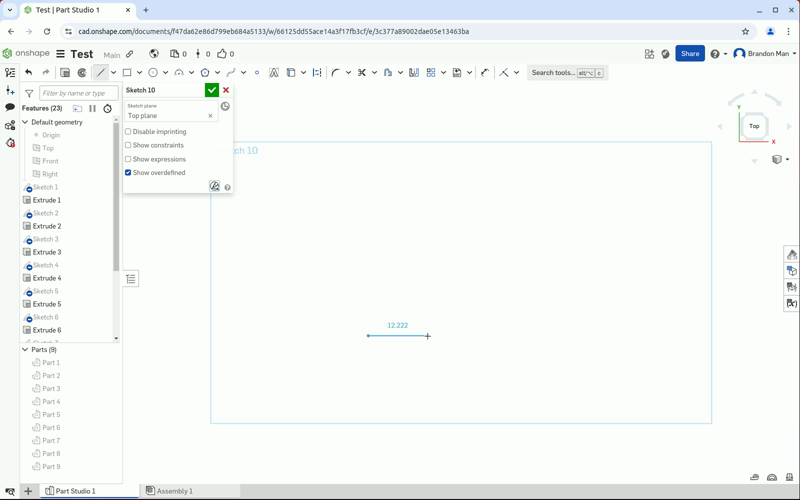
key_up(shift)
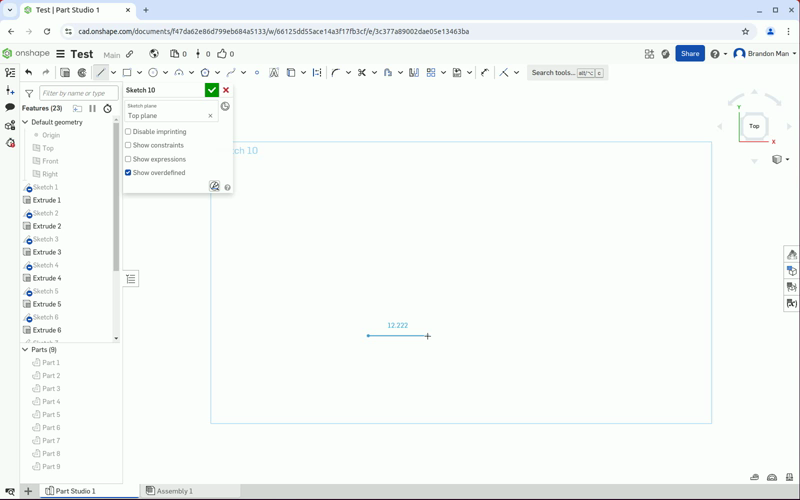
key_down(shift)
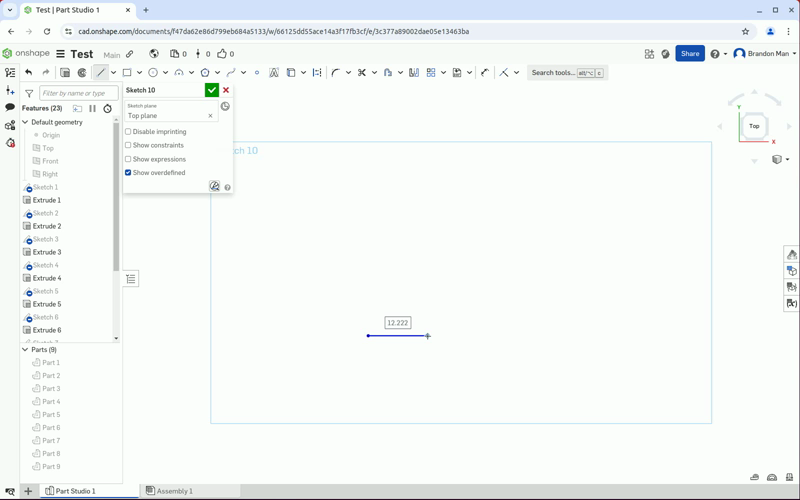
mouse_move(457, 335)
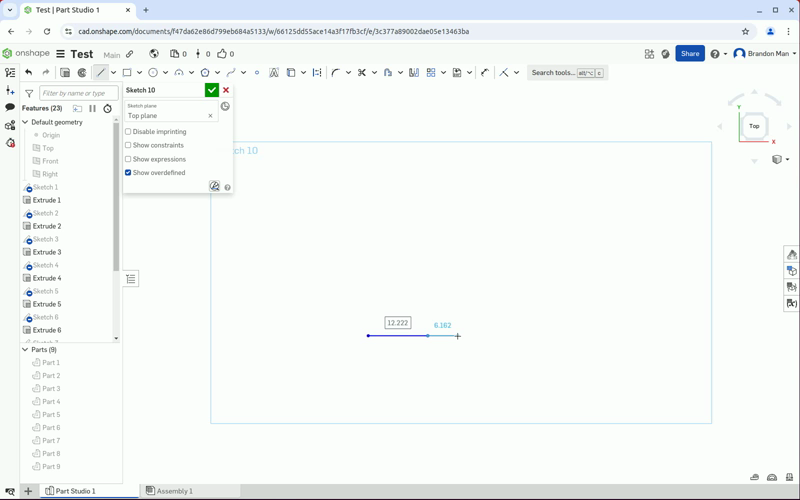
mouse_move(397, 284)
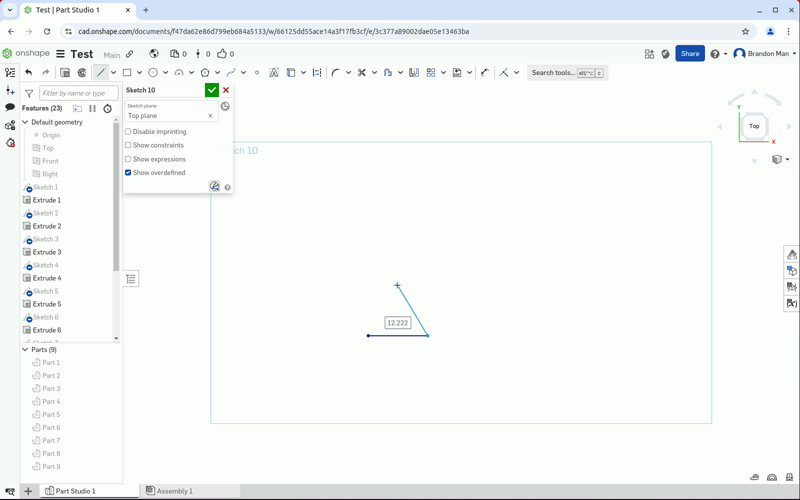
click(397, 284)
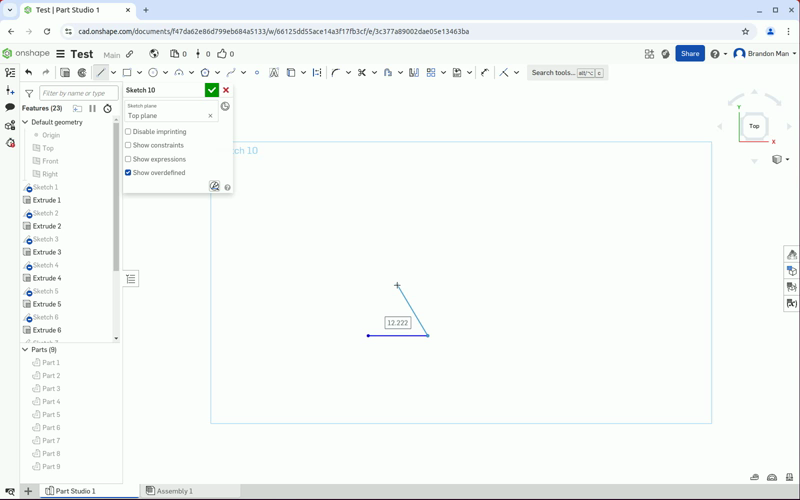
key_up(shift)
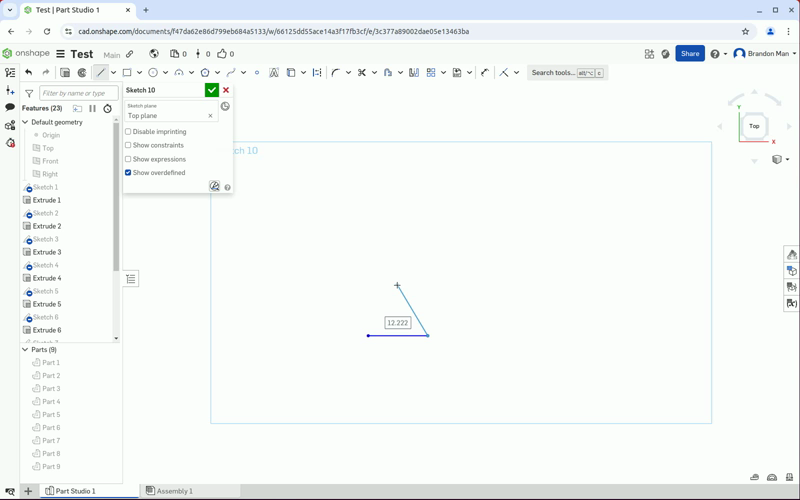
mouse_move(427, 284)
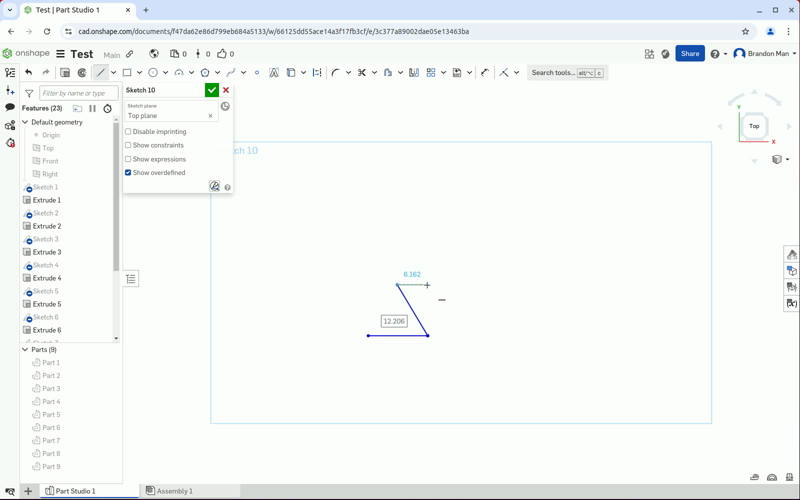
key_down(shift)
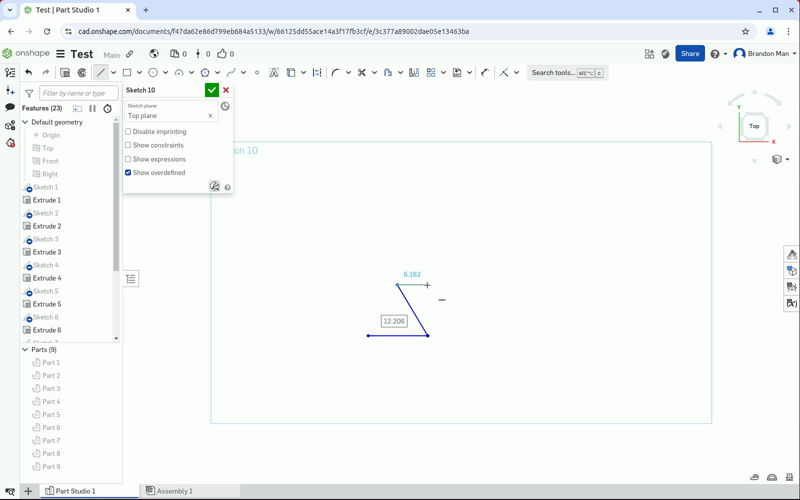
mouse_move(368, 335)
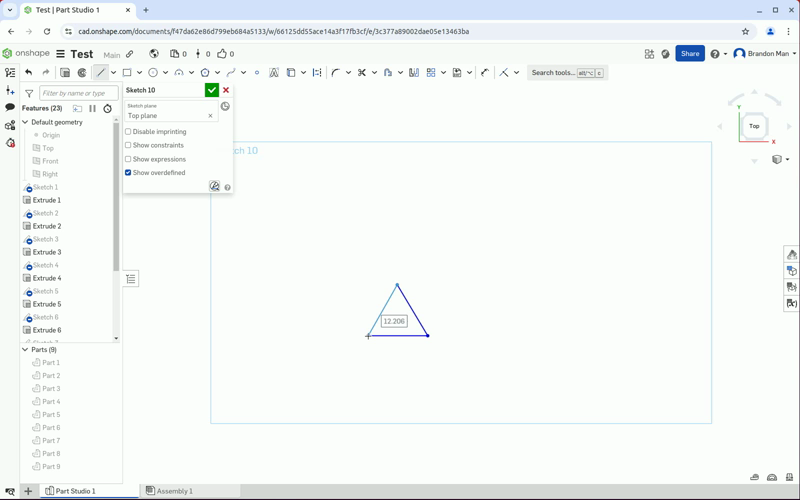
key_up(shift)
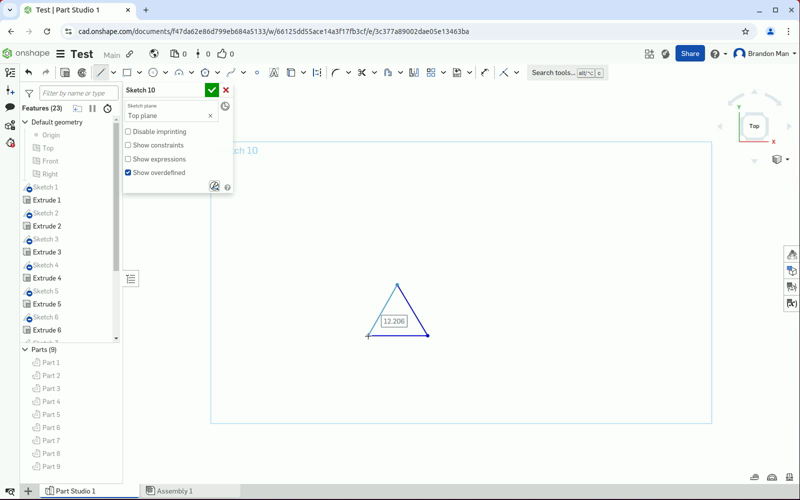
click(368, 335)
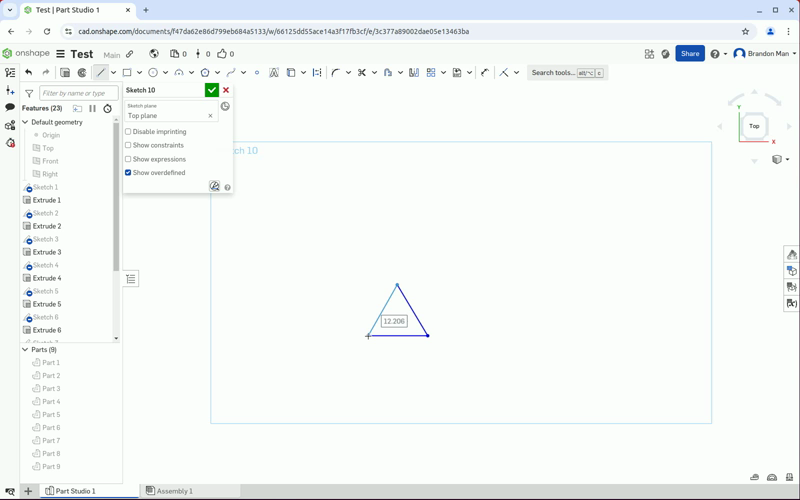
key(esc)
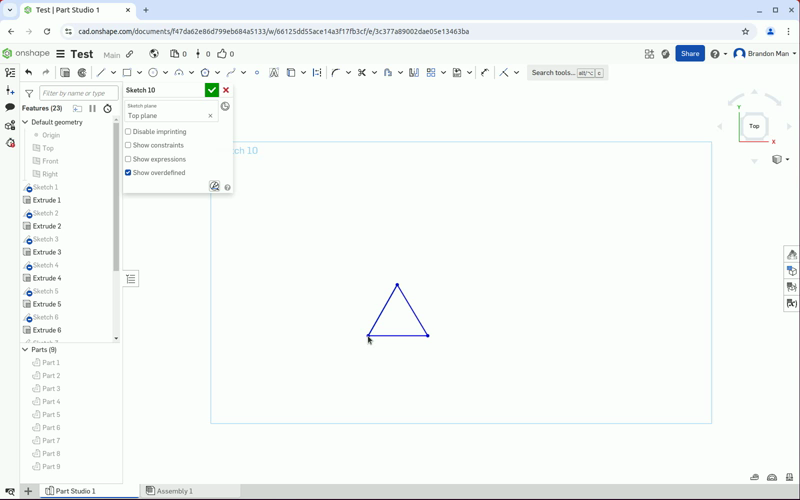
mouse_move(395, 331)
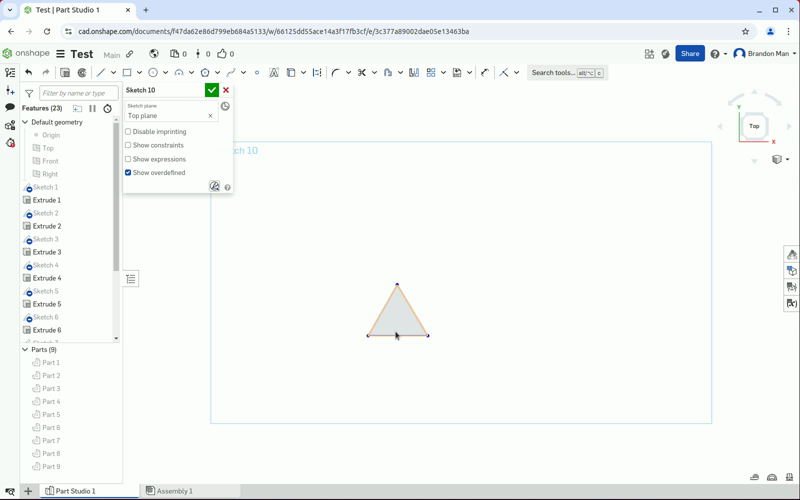
scroll(6)
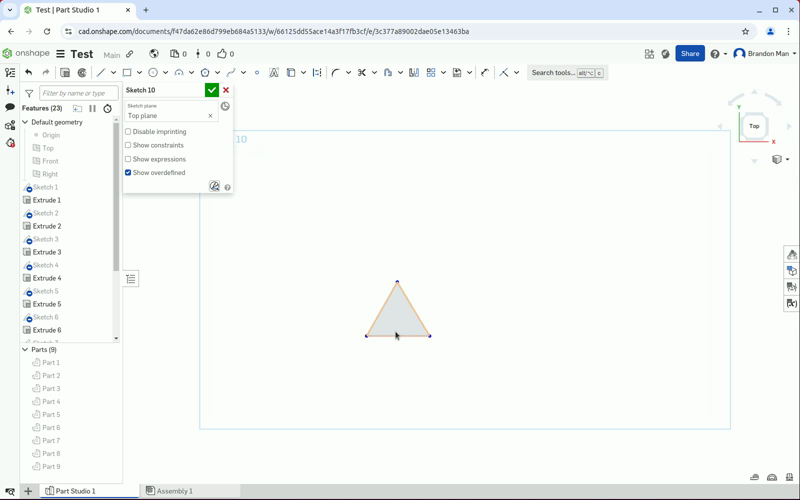
scroll(6)
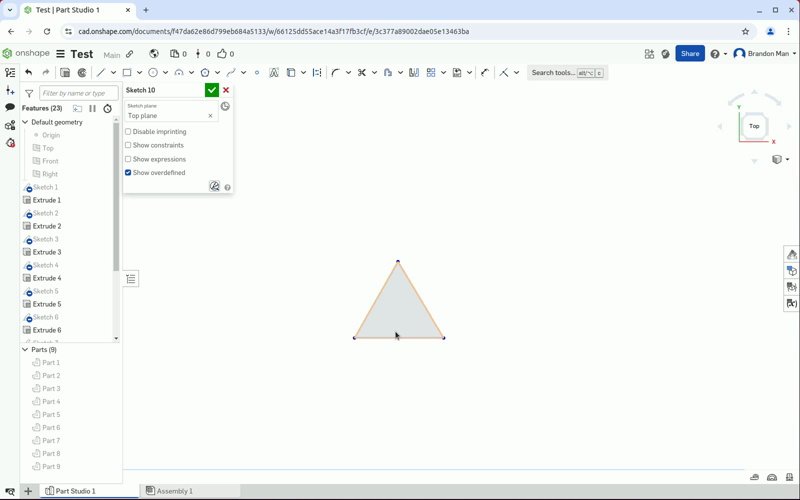
scroll(6)
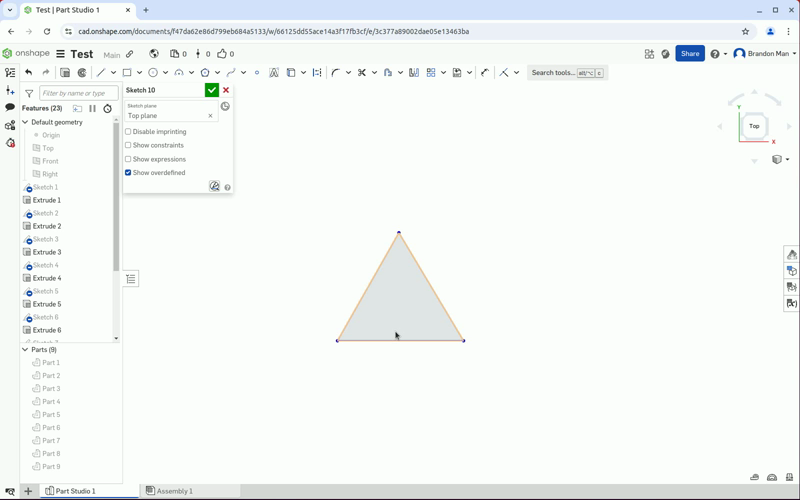
scroll(6)
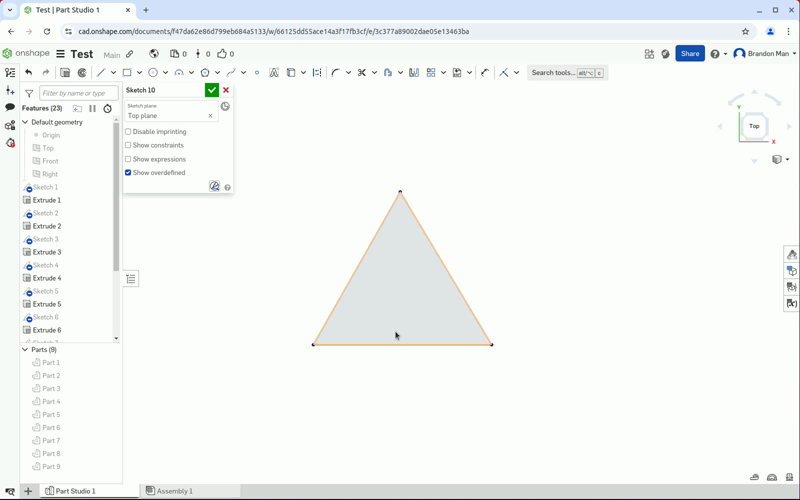
scroll(6)
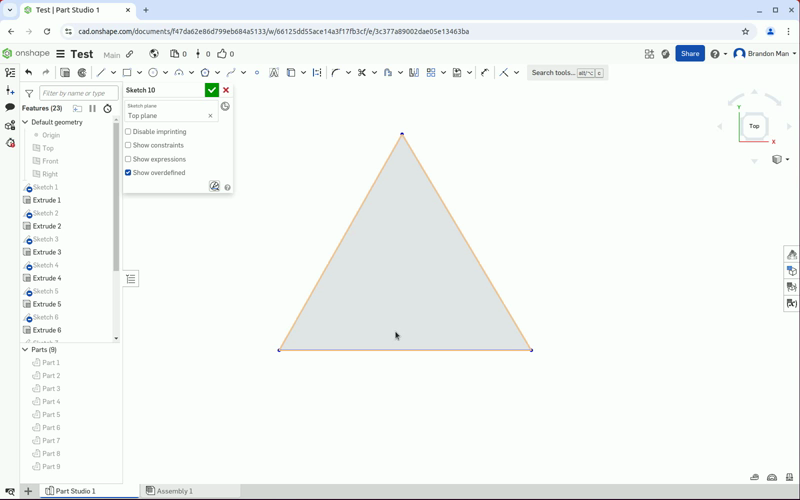
scroll(6)
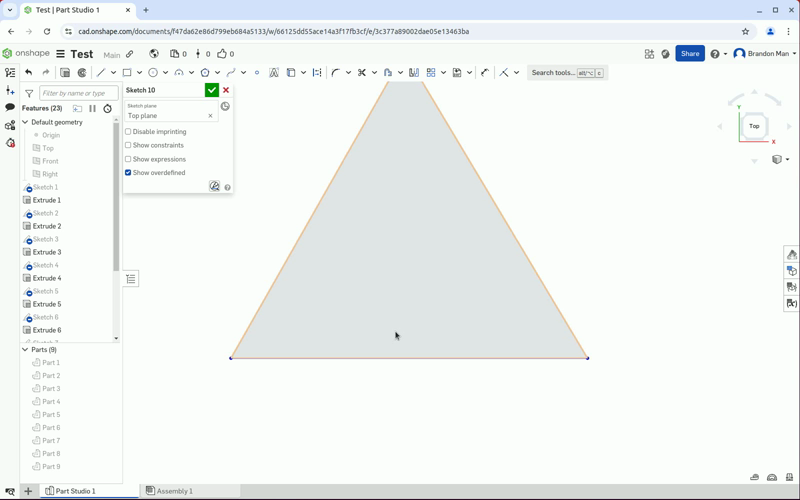
scroll(6)
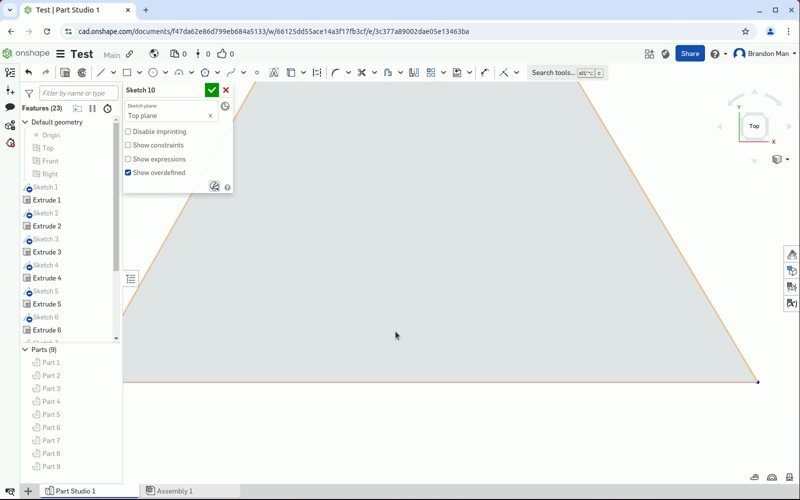
click(395, 331)
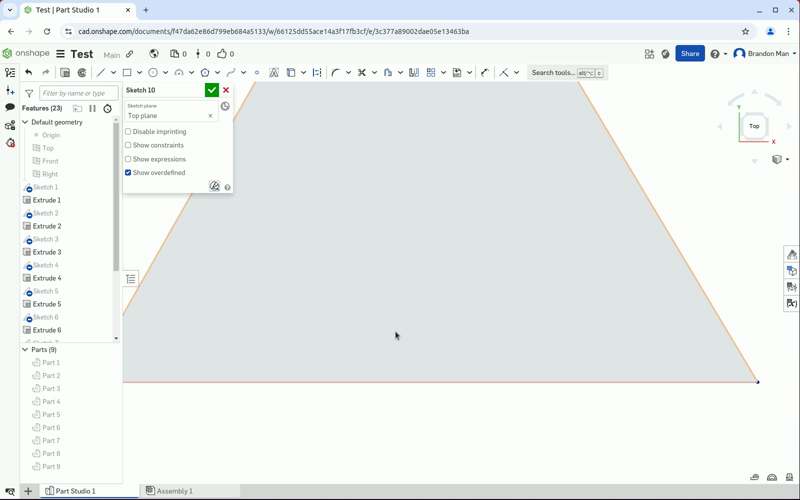
scroll(-6)
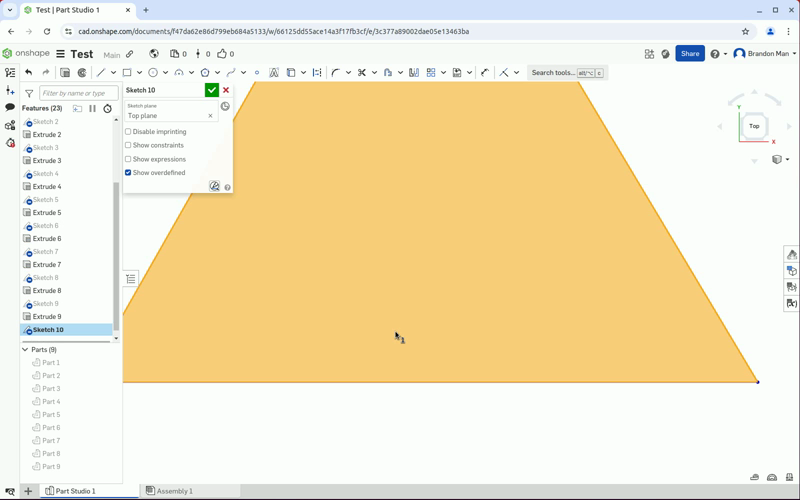
scroll(-6)
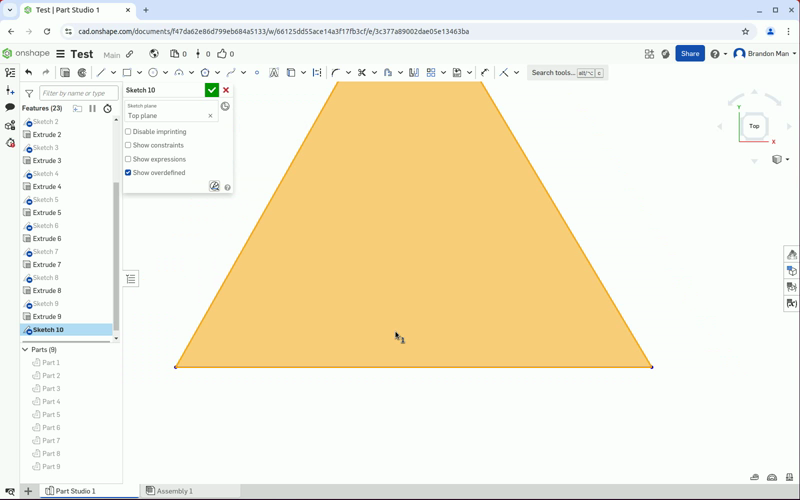
scroll(-6)
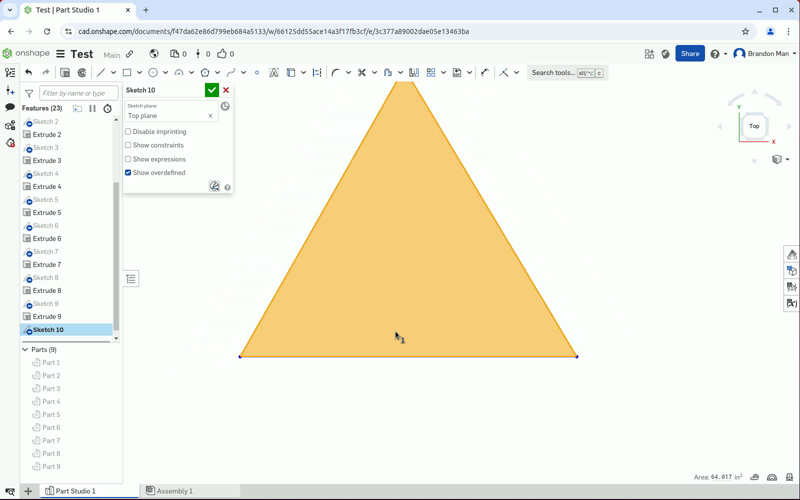
scroll(-6)
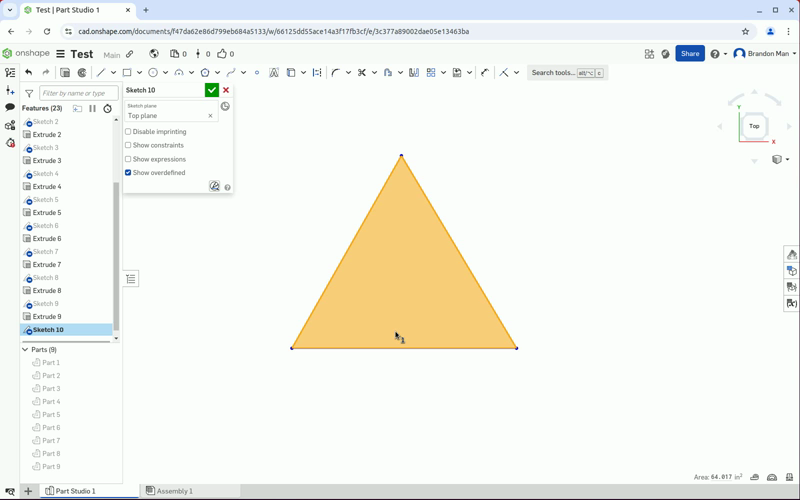
scroll(-6)
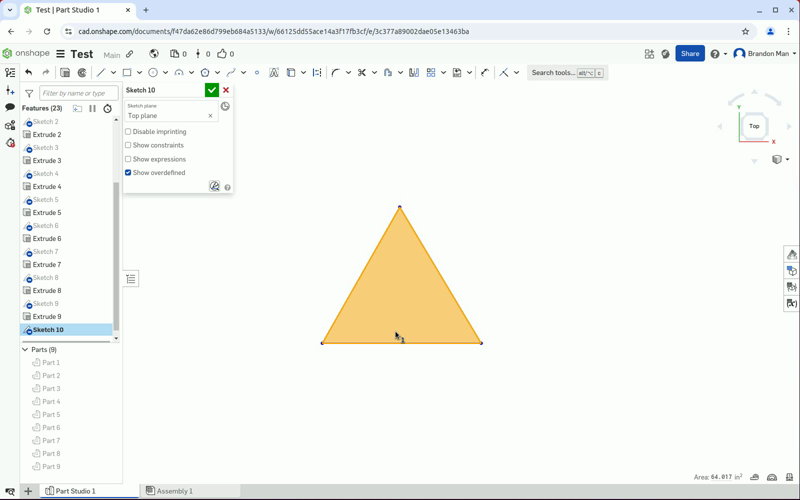
scroll(-6)
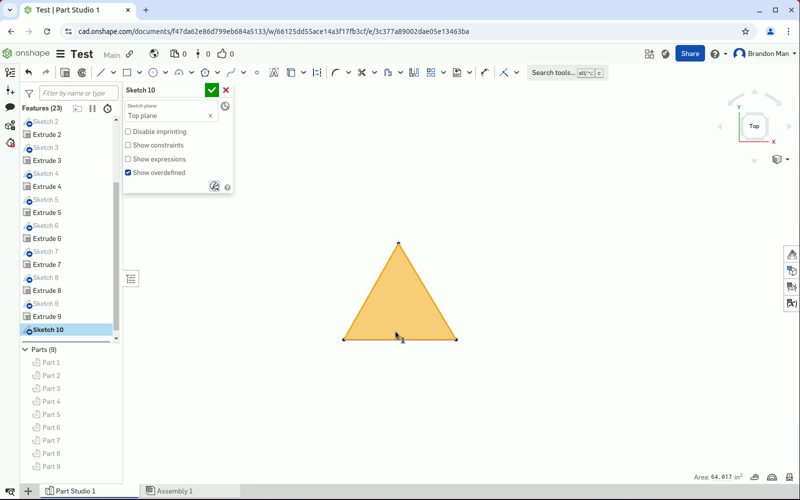
scroll(-6)
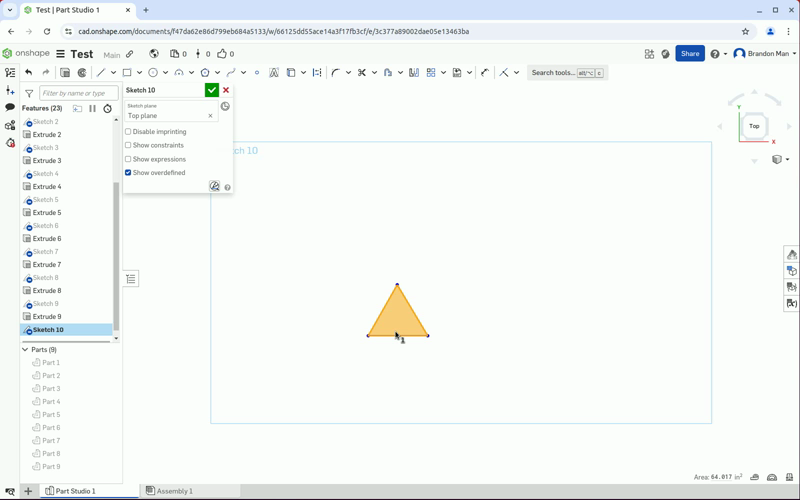
mouse_move(73, 352)
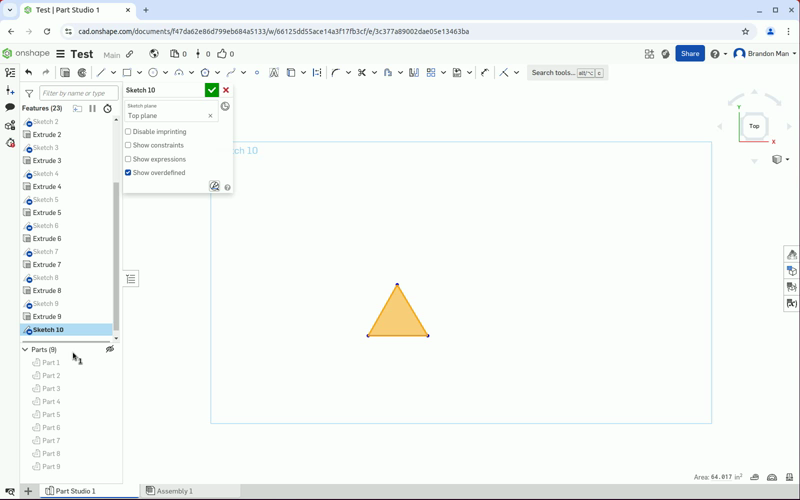
key(shift+y)
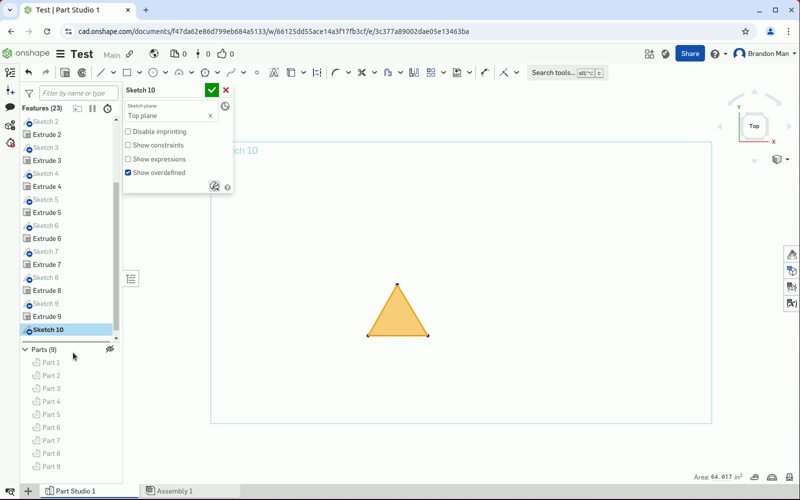
key(shift+e)
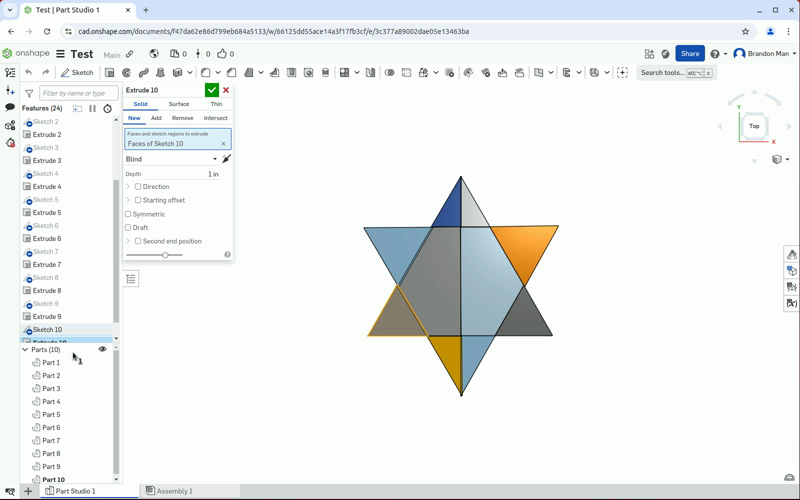
mouse_move(143, 106)
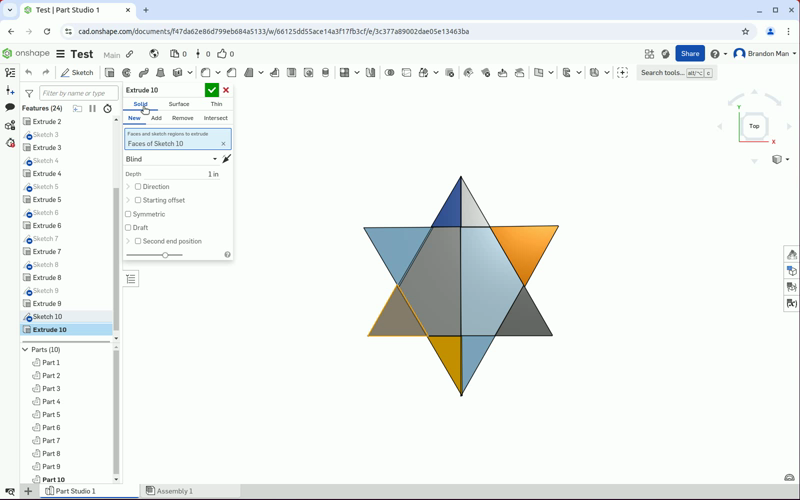
click(143, 106)
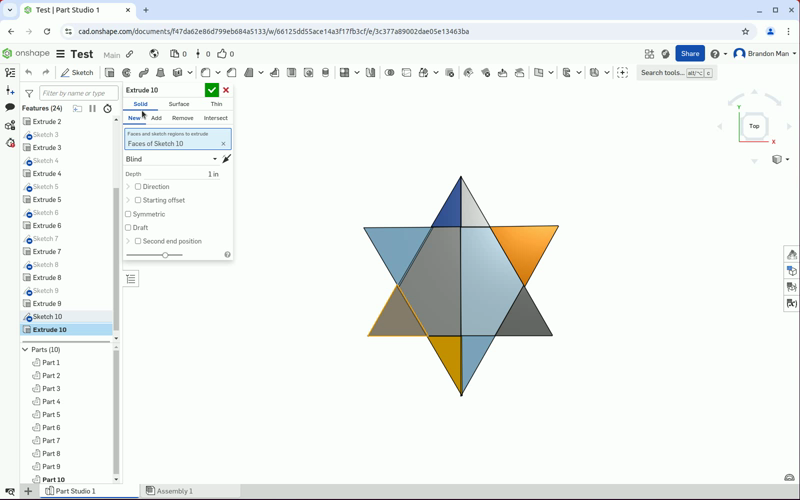
mouse_move(137, 120)
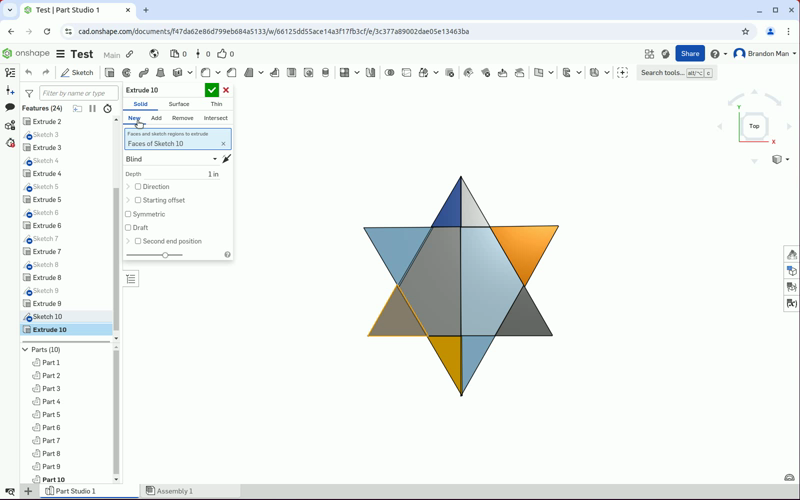
click(137, 120)
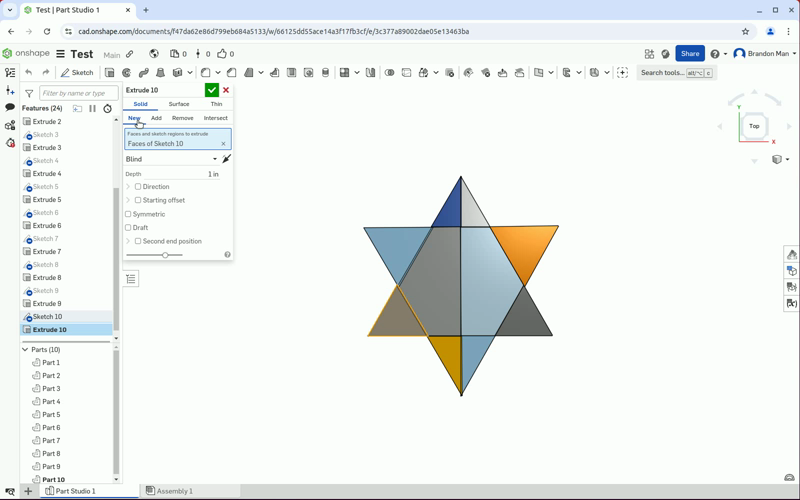
key(tab, 4)
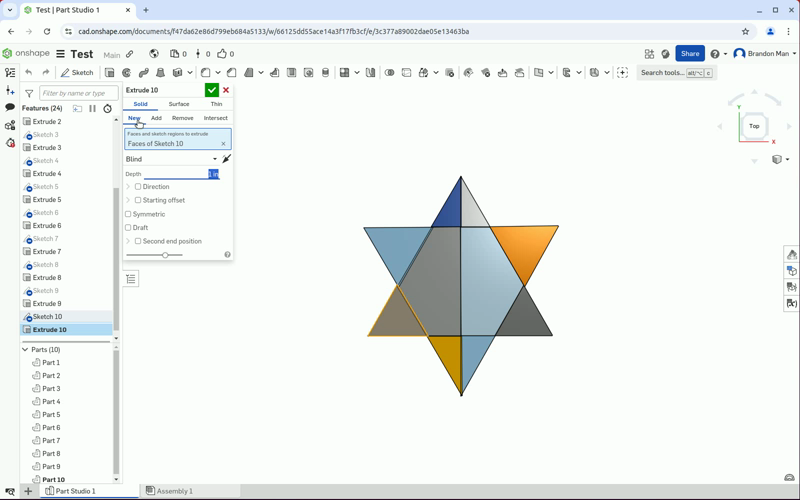
text(15.405)
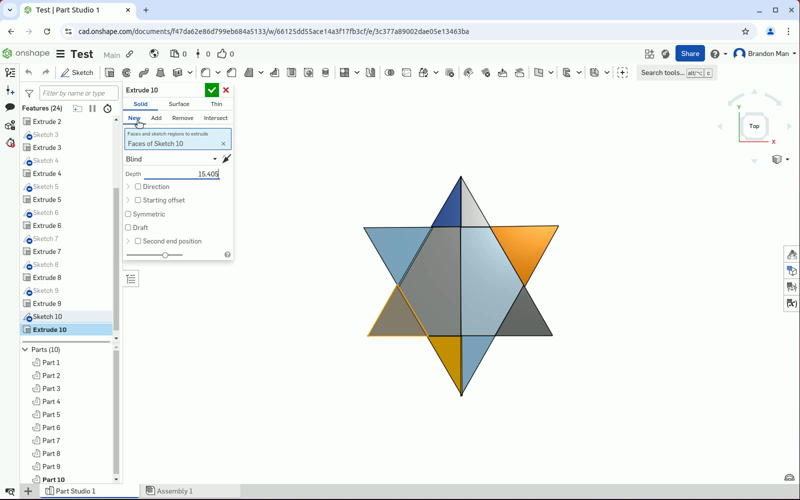
key(enter)
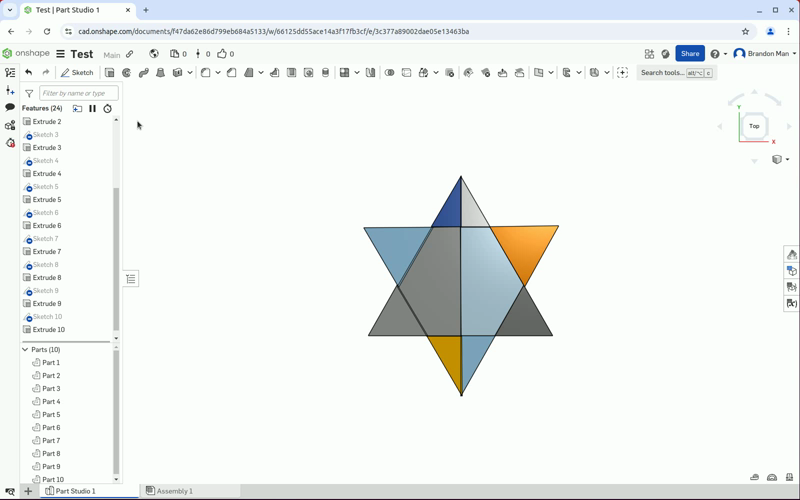
key(shift+h)
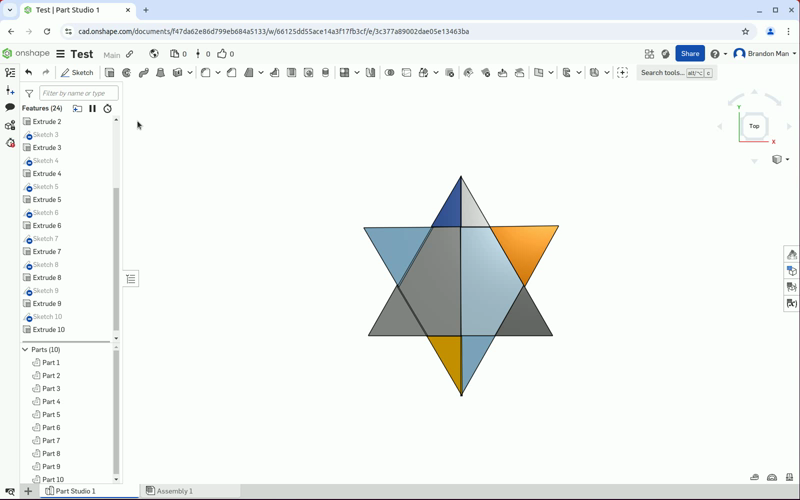
key(shift+h)
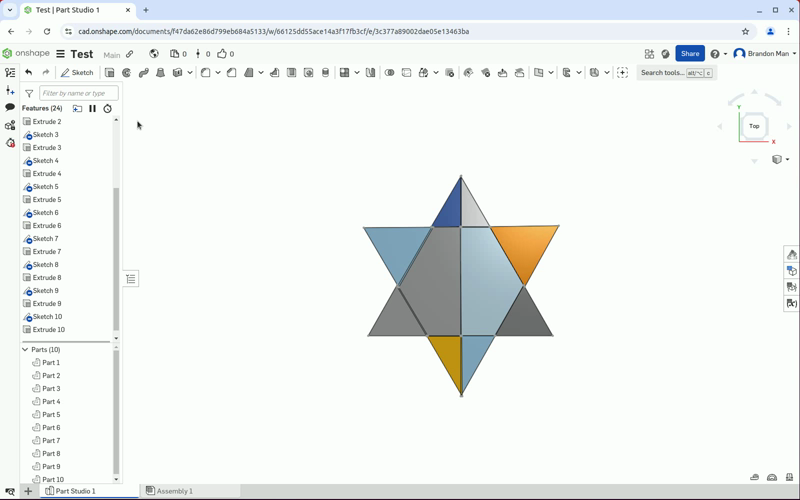
key(shift+7)
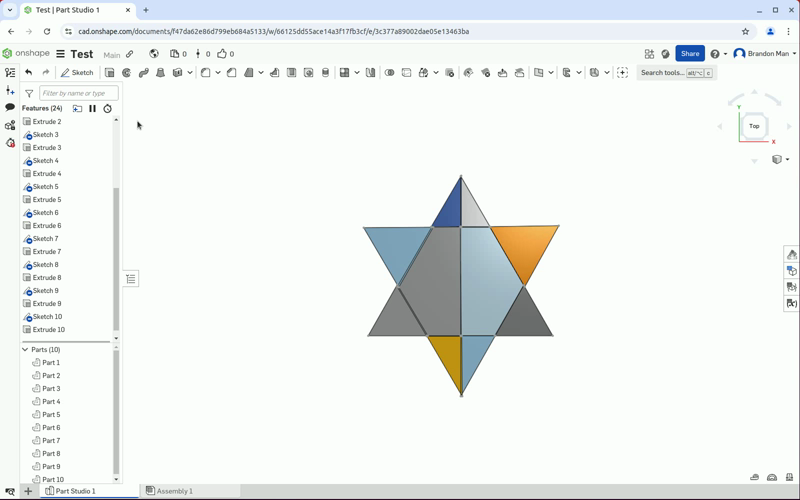
key(up, 3)
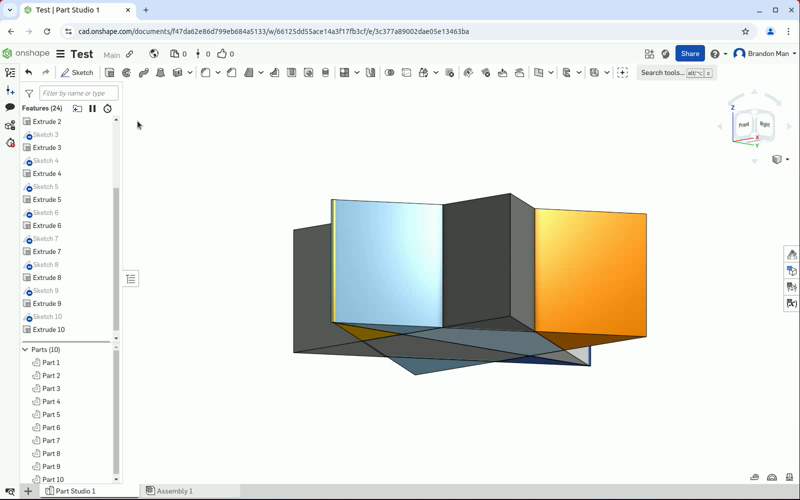
key(left, 3)
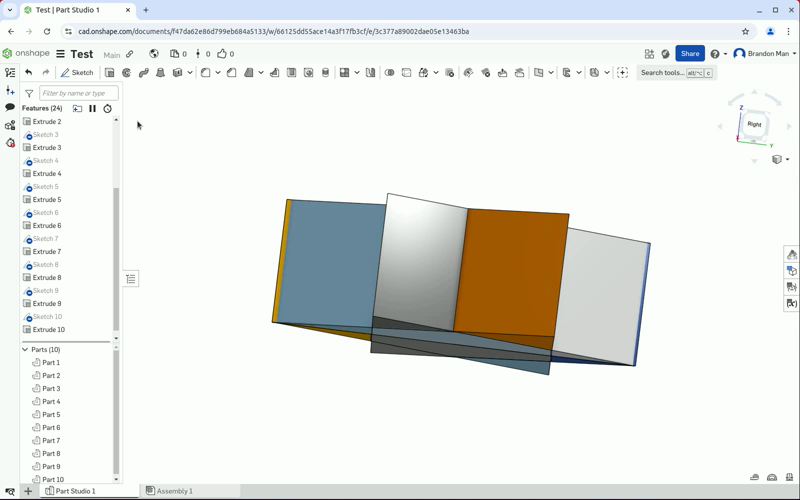
key(right, 3)
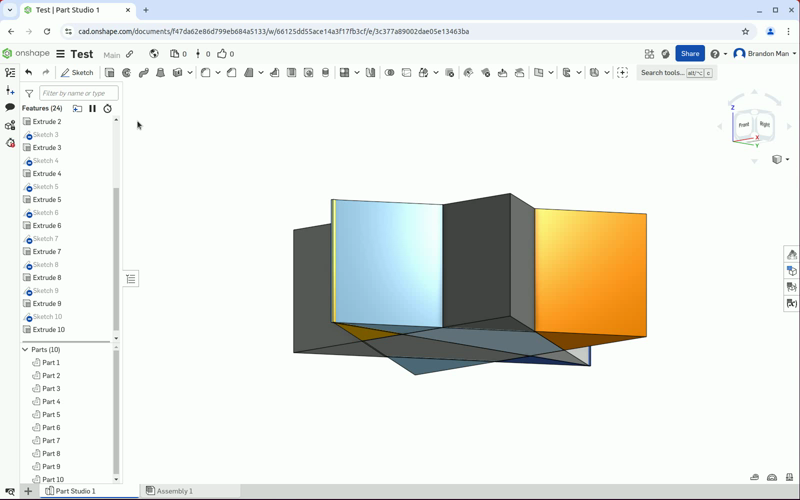
key(down, 3)
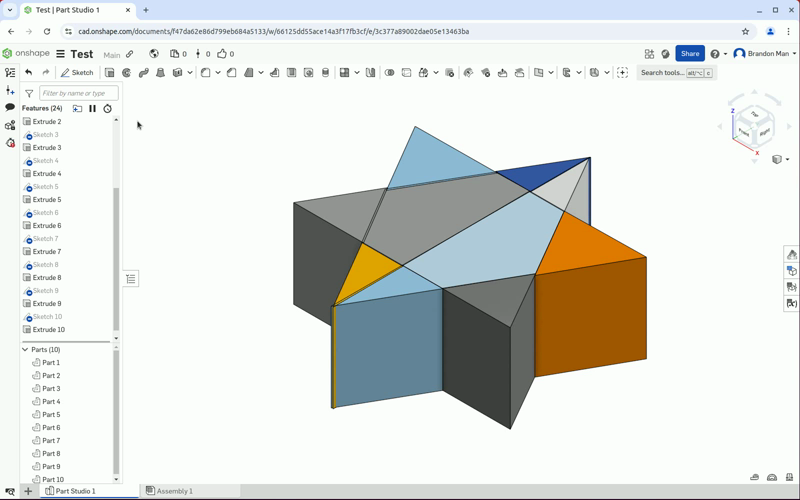
mouse_move(69, 85)
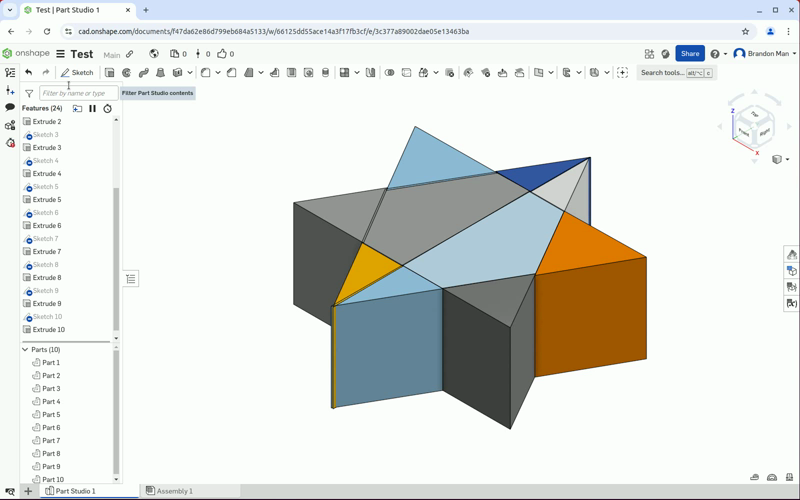
click(69, 85)